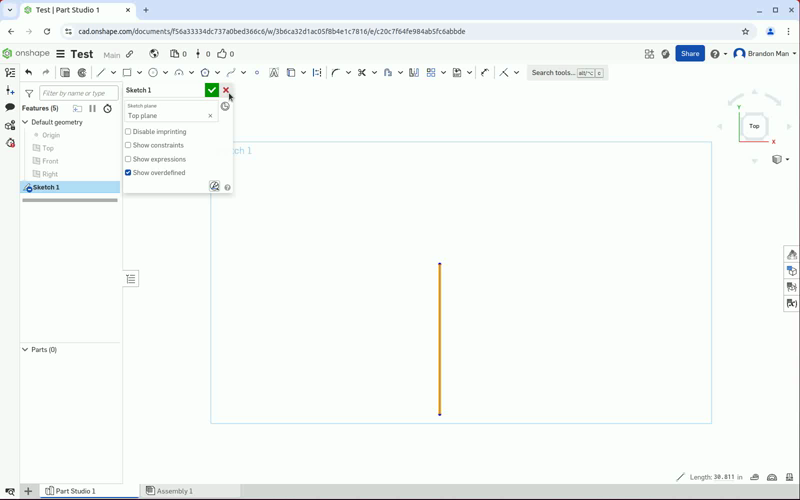
key(shift+h)
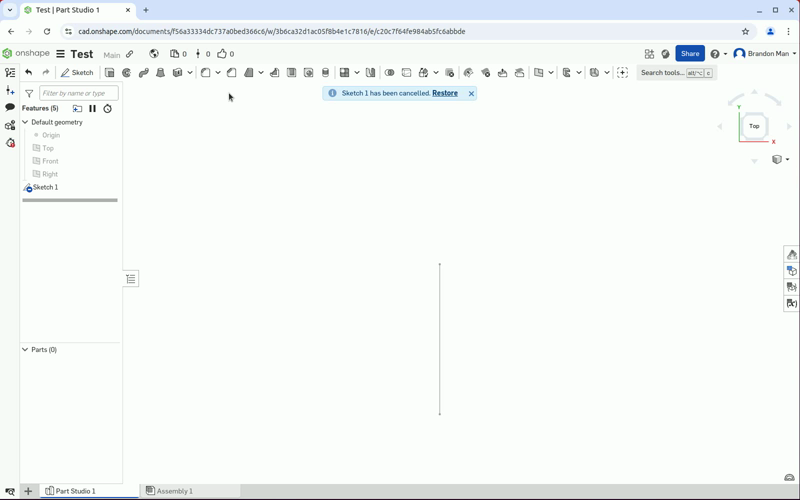
mouse_move(73, 352)
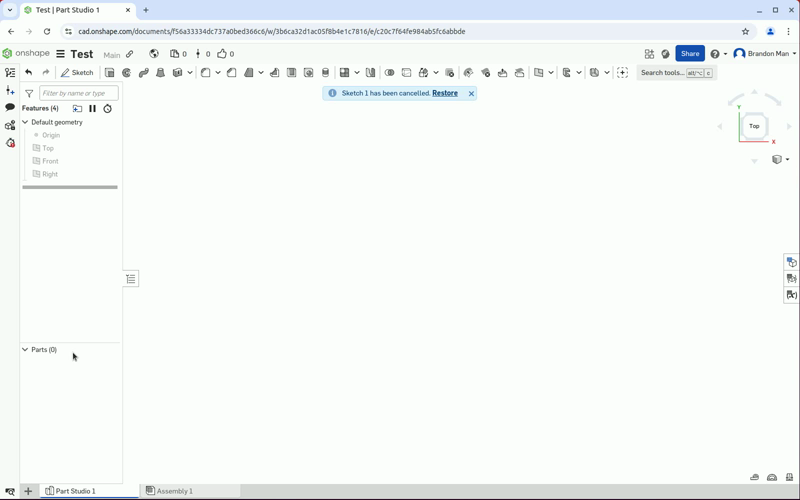
key(y)
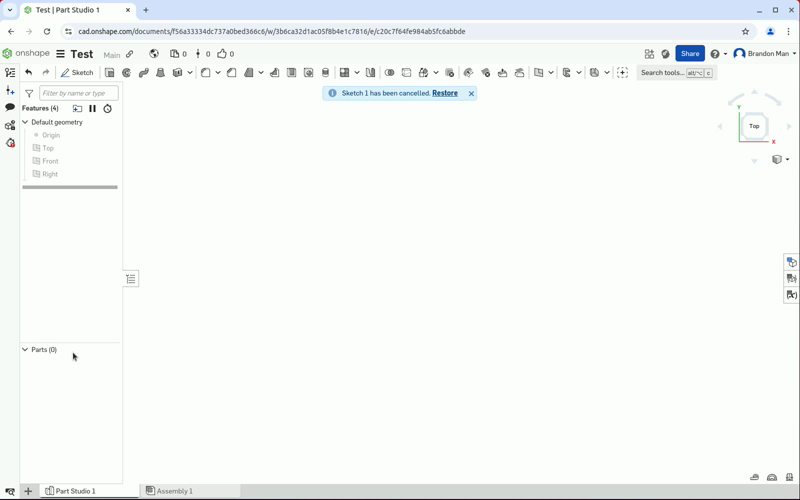
key(shift+p)
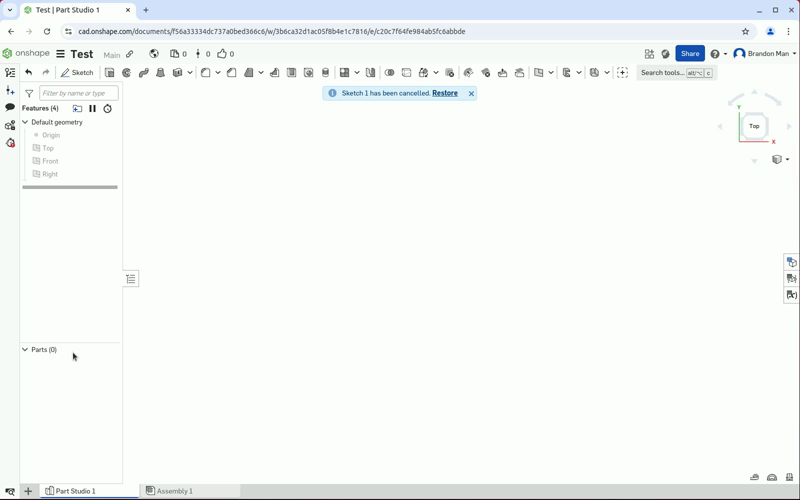
key(space)
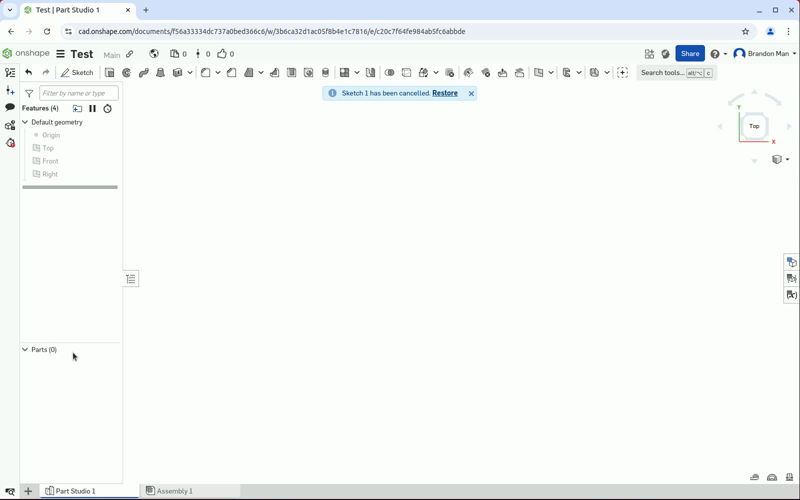
key_down(shift)
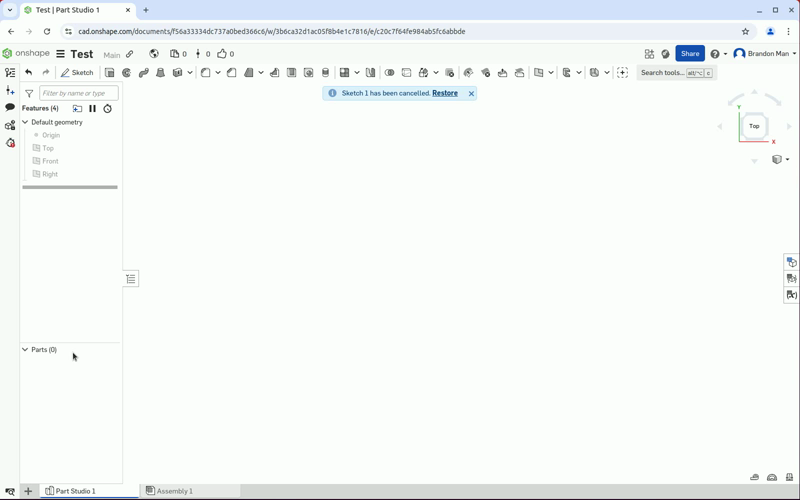
key(up)
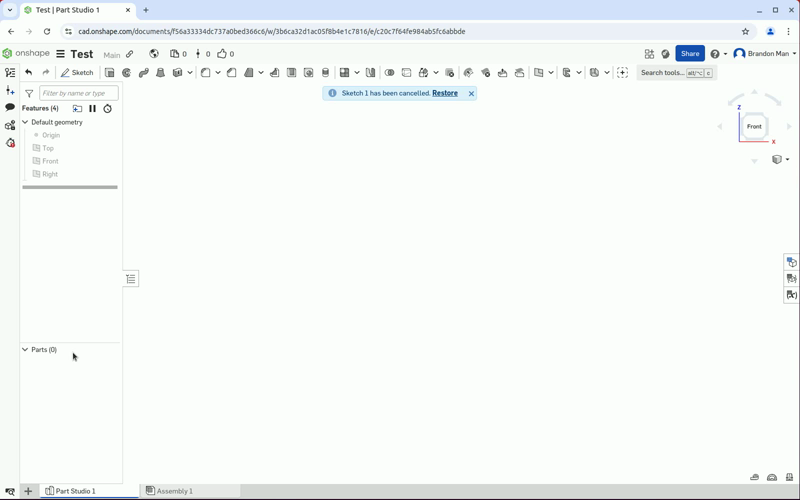
key_up(shift)
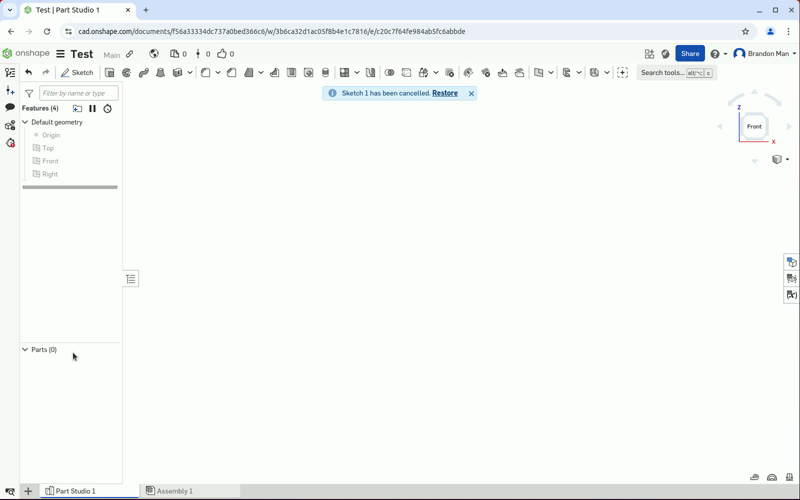
mouse_move(73, 352)
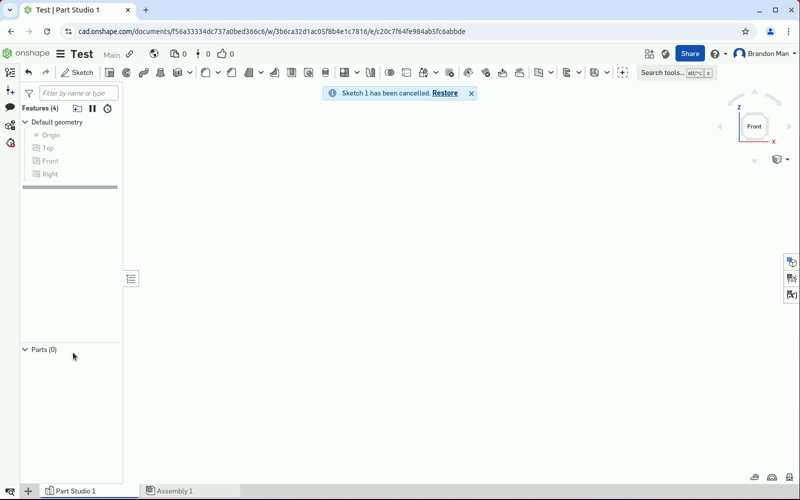
key(shift+y)
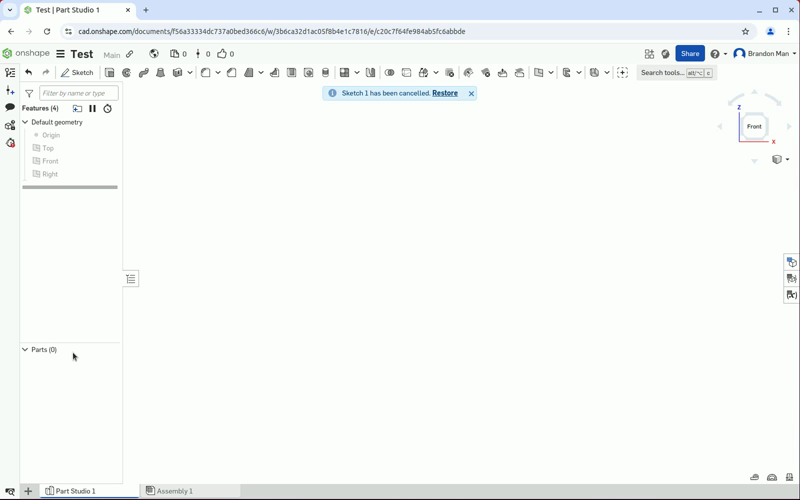
key(shift+s)
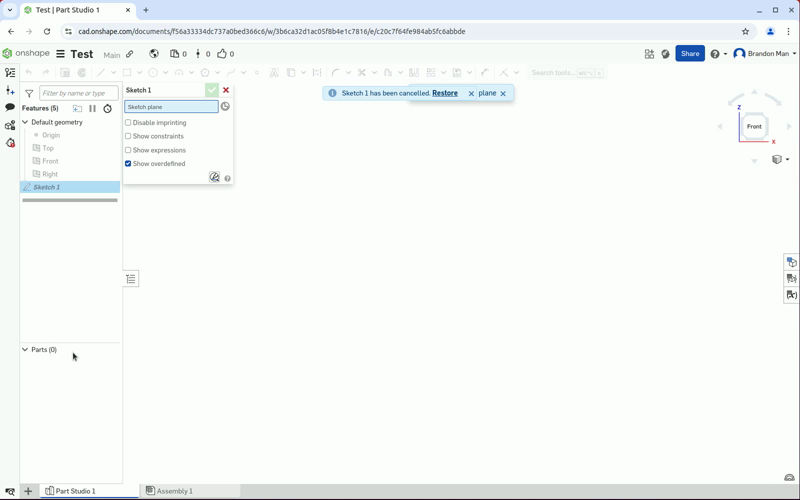
mouse_move(73, 163)
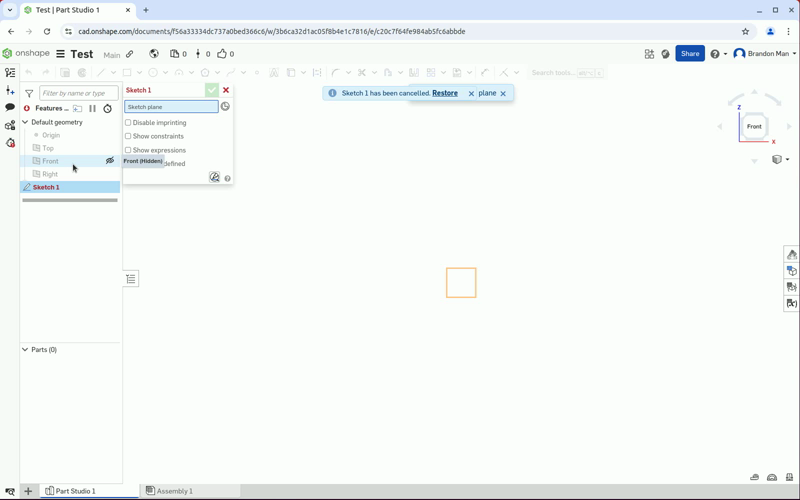
click(73, 163)
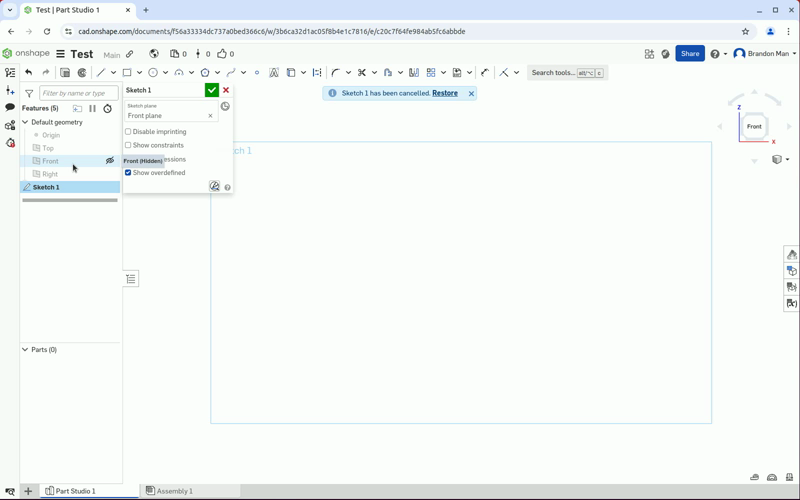
mouse_move(73, 352)
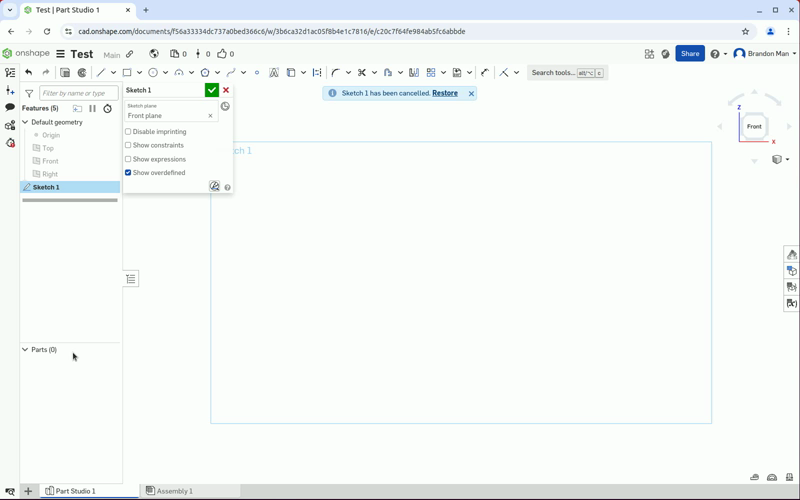
key(y)
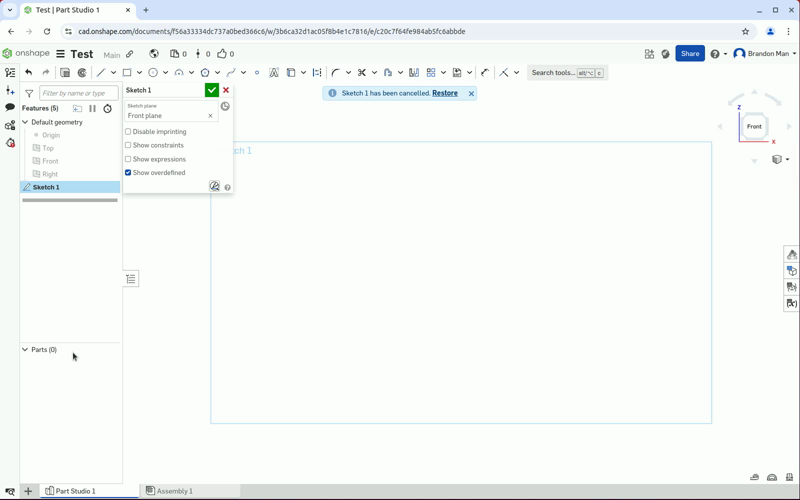
key(l)
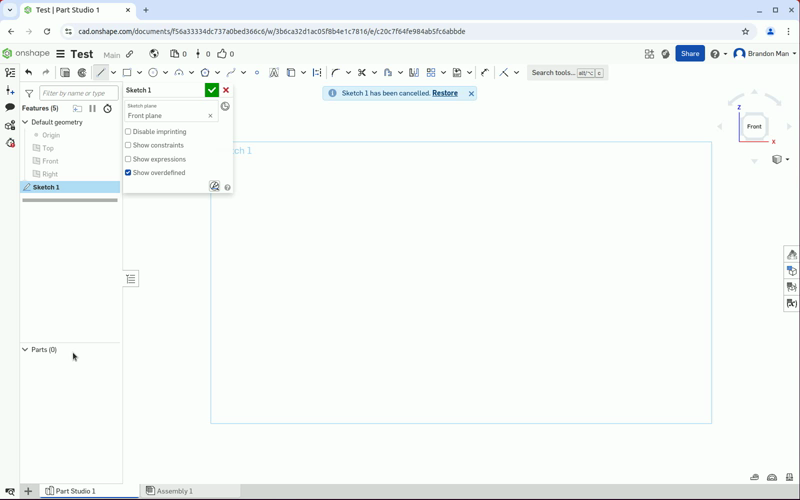
key_down(shift)
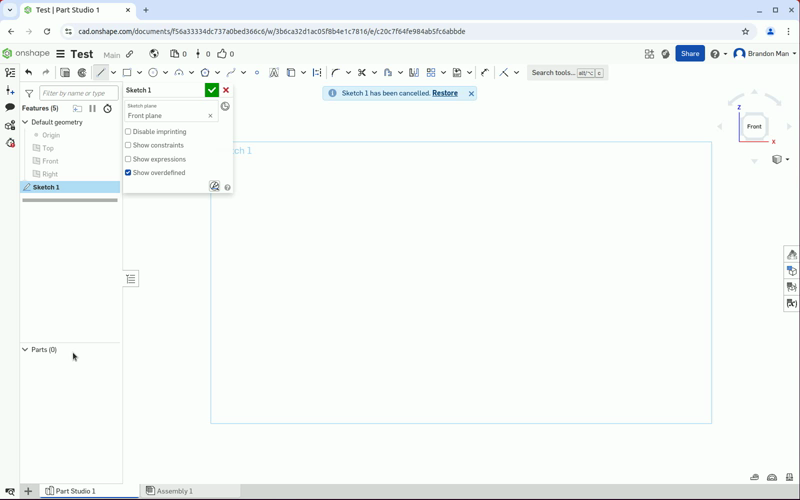
mouse_move(460, 282)
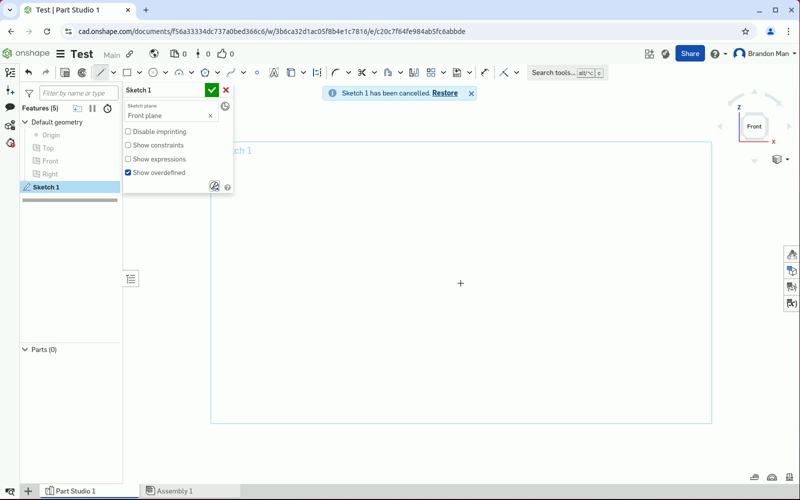
click(460, 282)
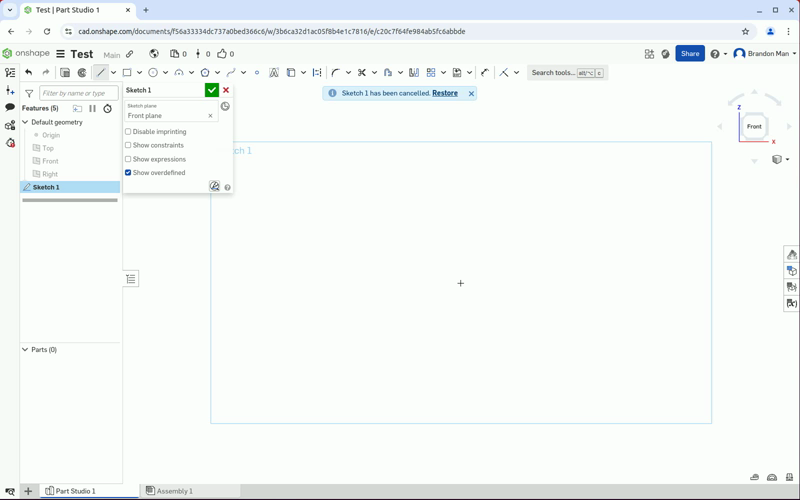
key_up(shift)
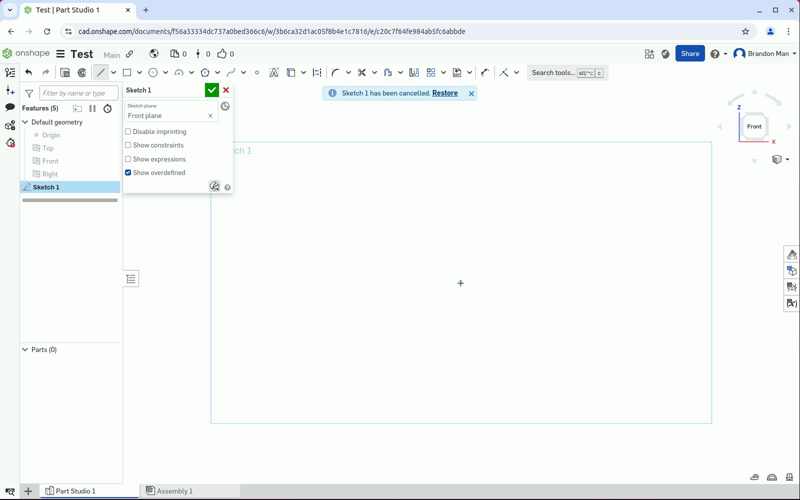
key_down(shift)
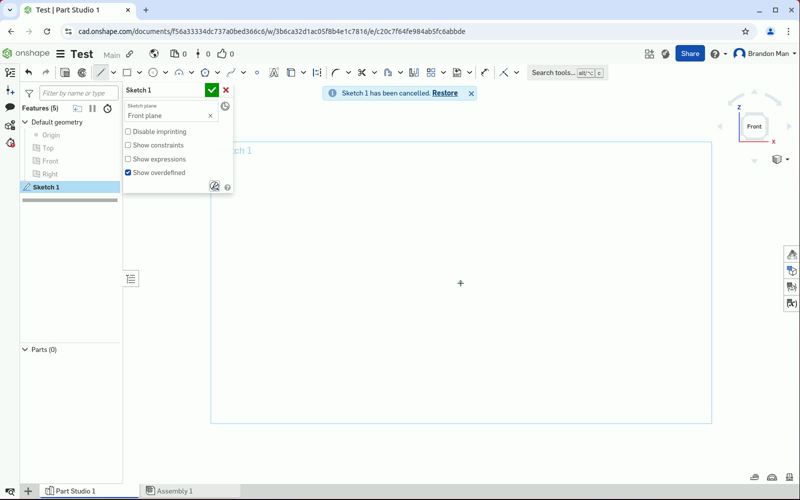
mouse_move(529, 282)
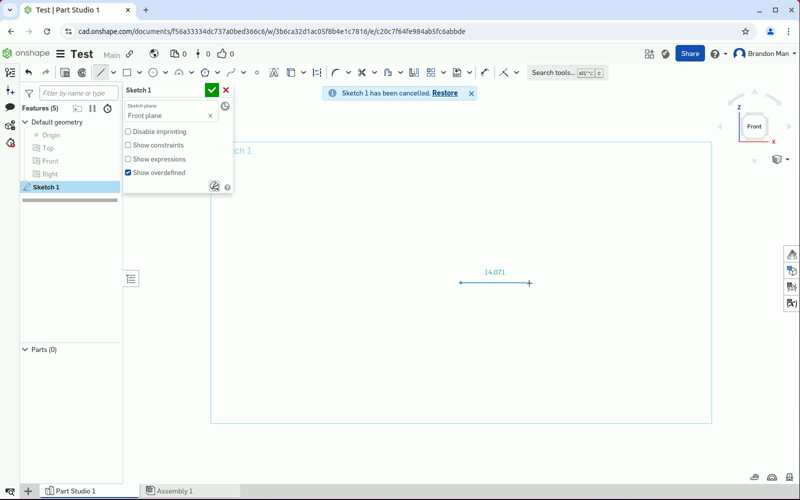
click(529, 282)
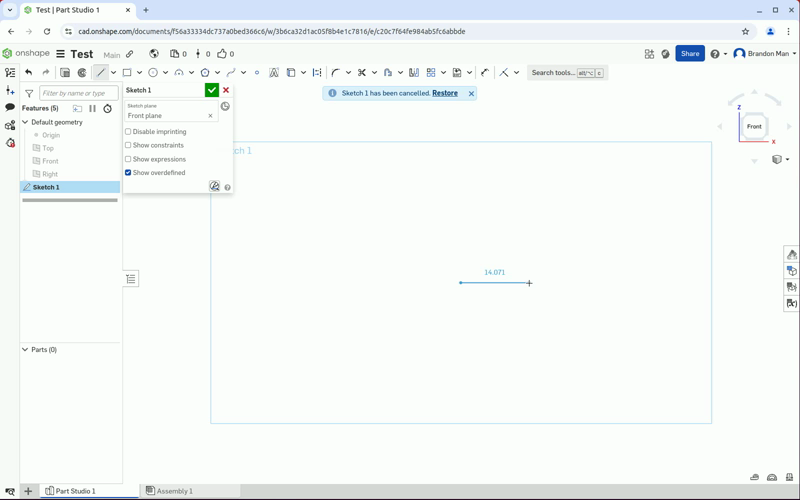
key_up(shift)
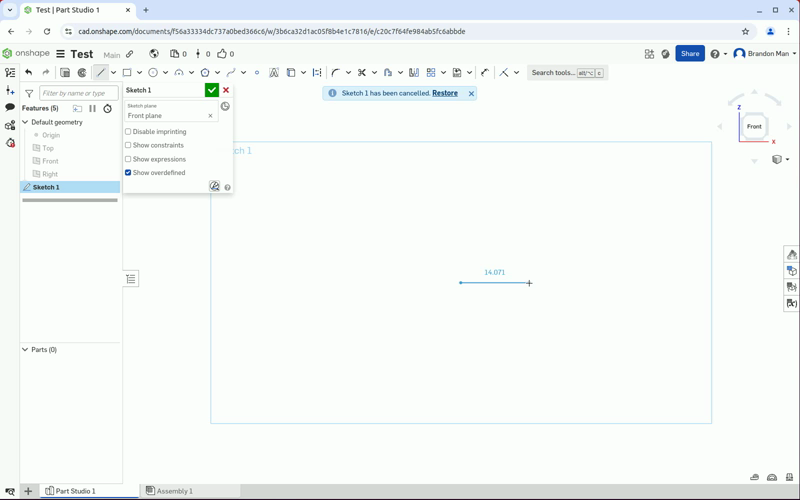
key_down(shift)
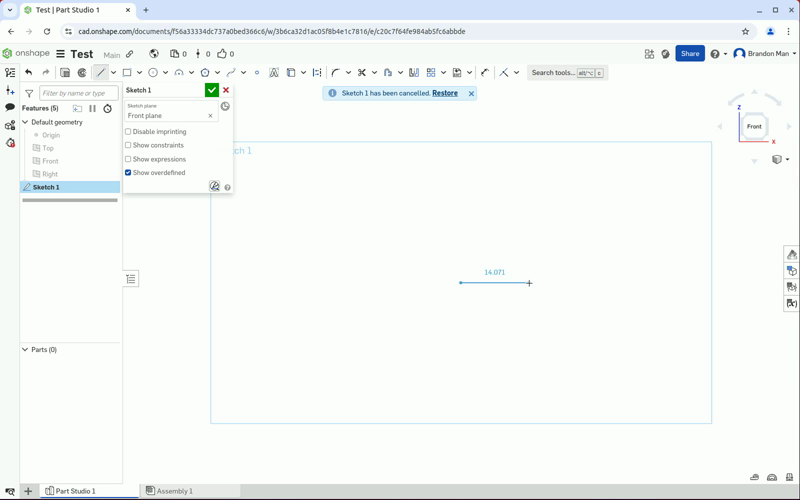
mouse_move(529, 214)
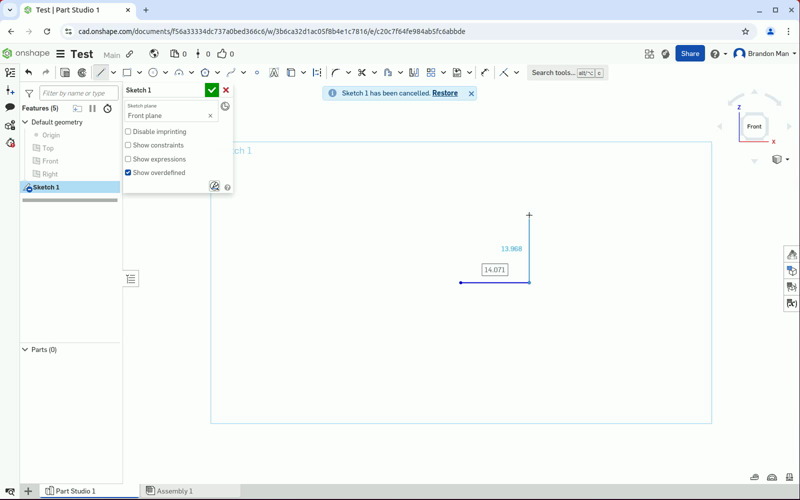
click(529, 214)
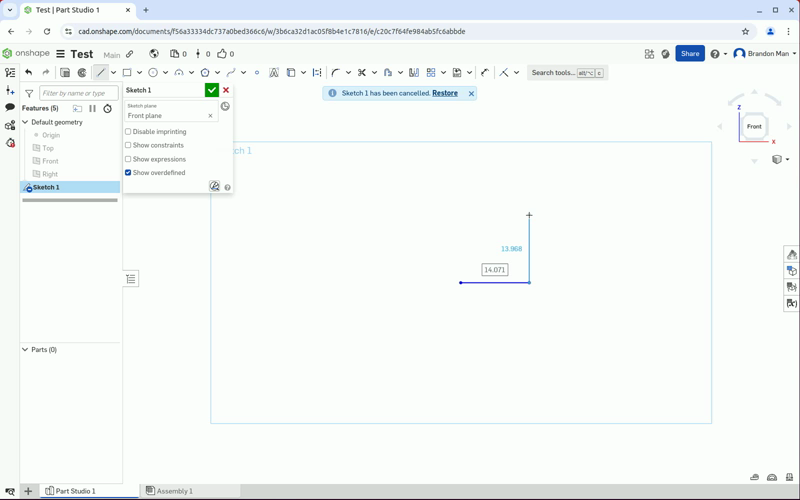
key_up(shift)
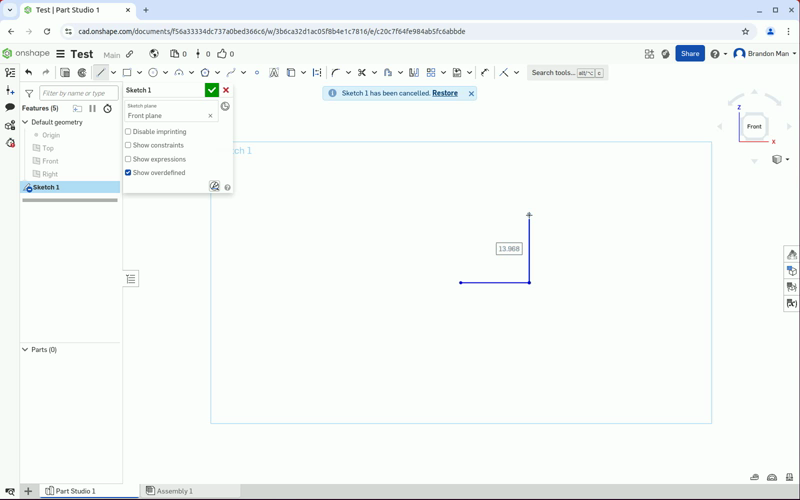
key_down(shift)
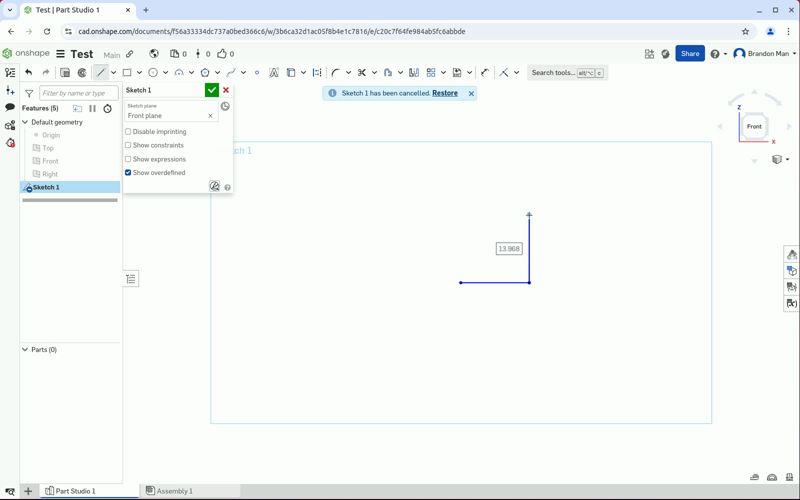
mouse_move(460, 214)
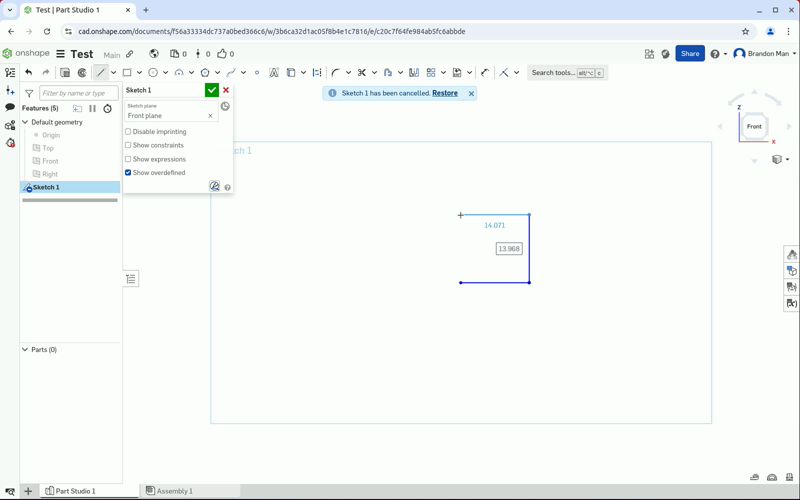
click(460, 214)
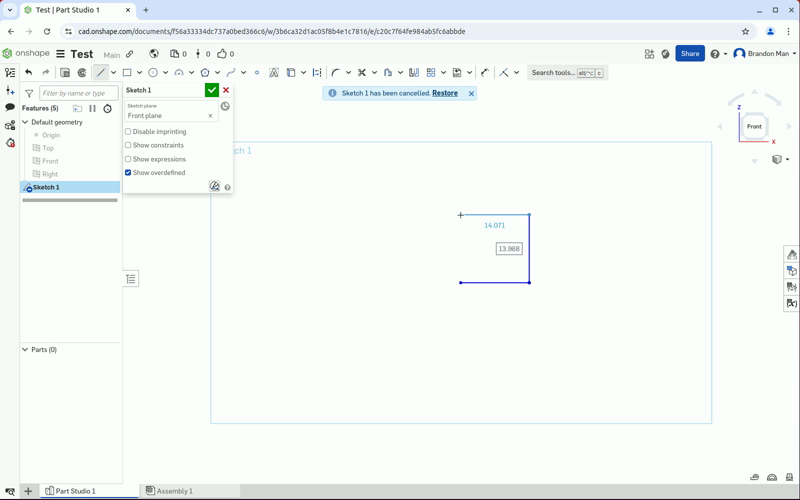
key_up(shift)
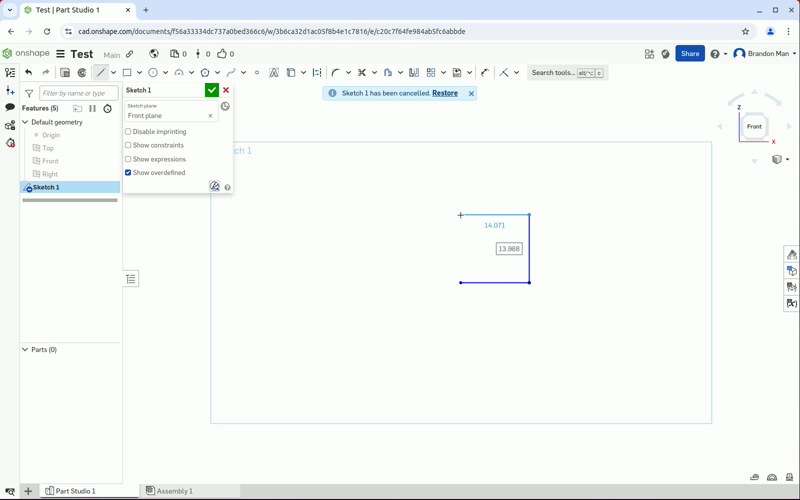
key_down(shift)
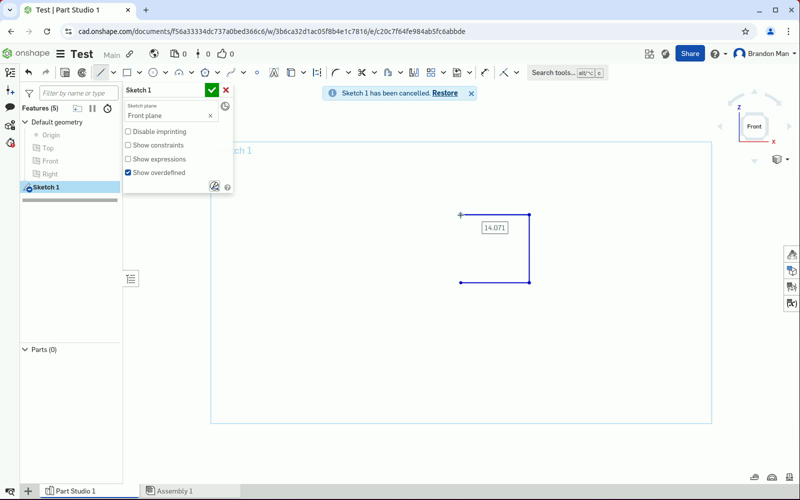
mouse_move(460, 282)
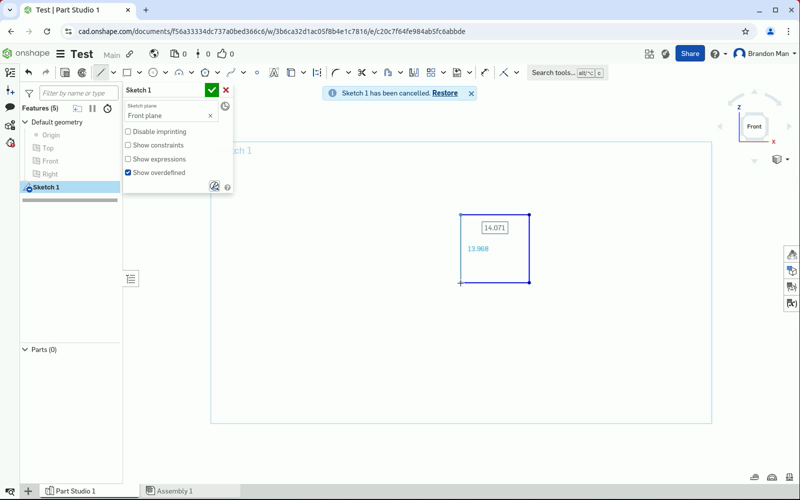
key_up(shift)
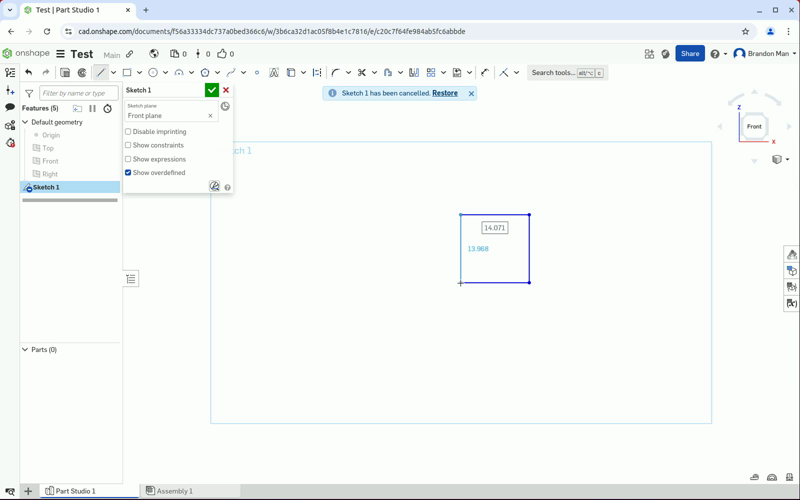
click(460, 282)
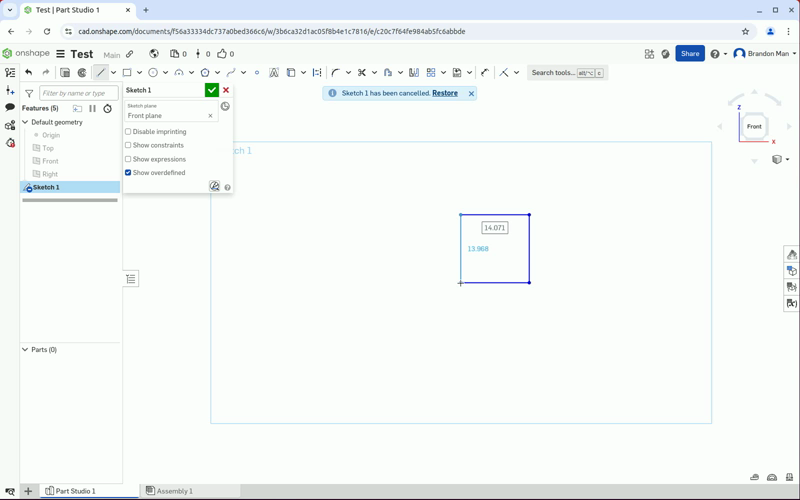
key(esc)
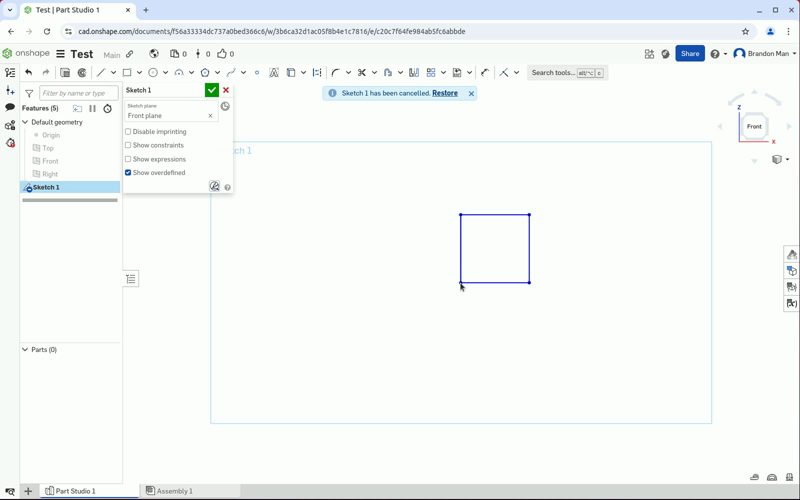
mouse_move(496, 244)
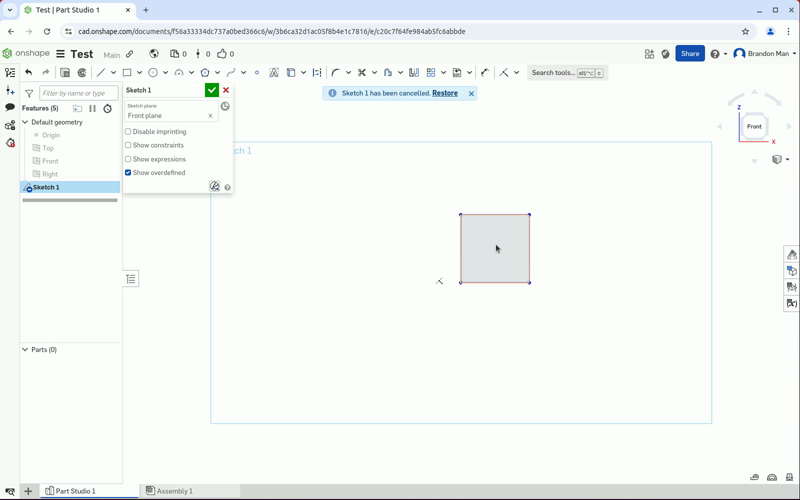
click(496, 244)
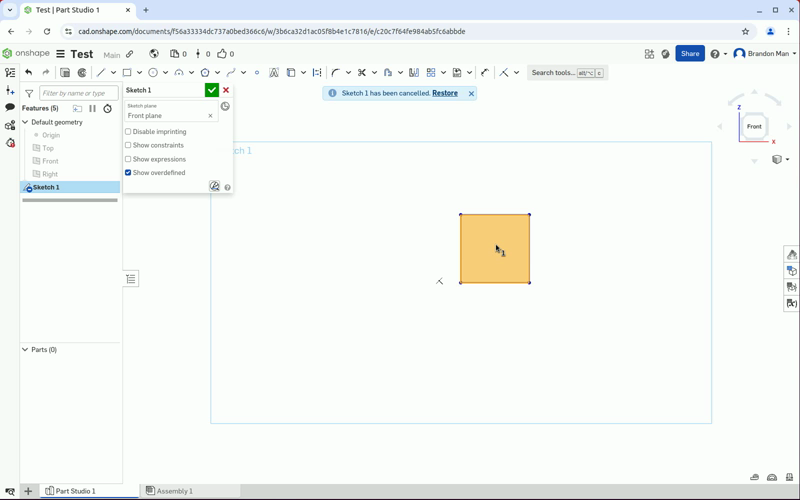
mouse_move(73, 352)
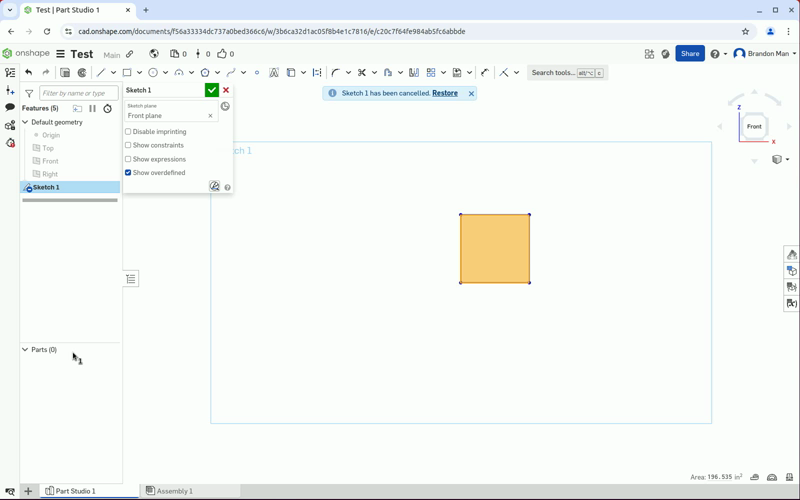
key(shift+y)
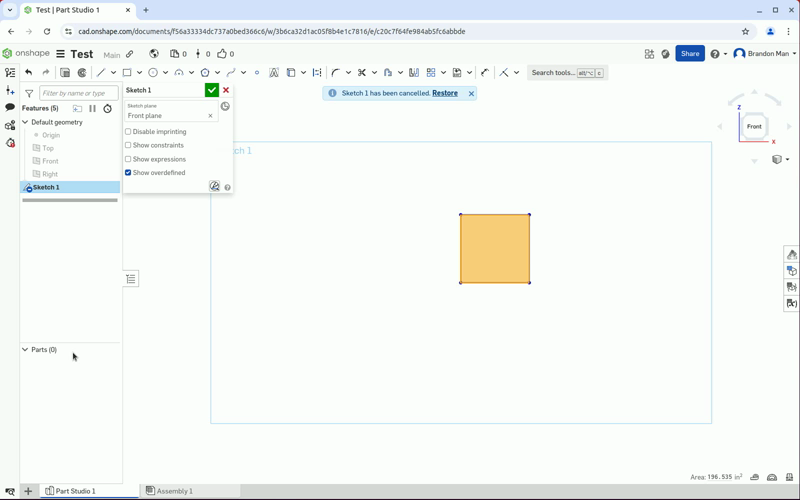
key(shift+e)
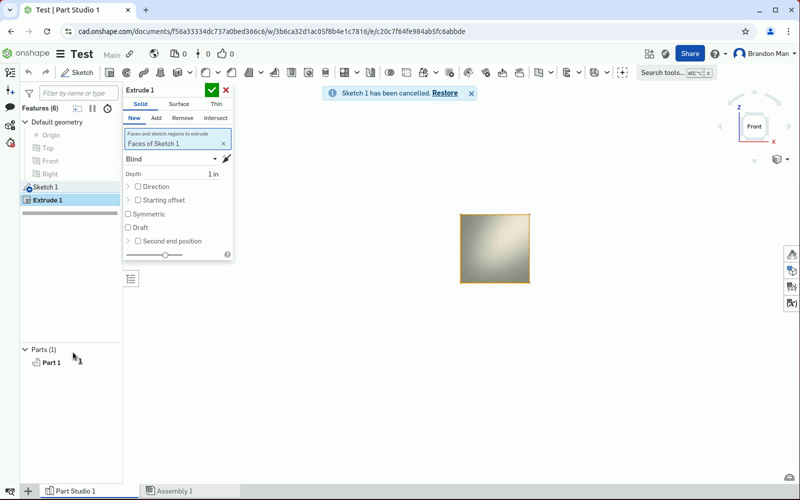
mouse_move(143, 106)
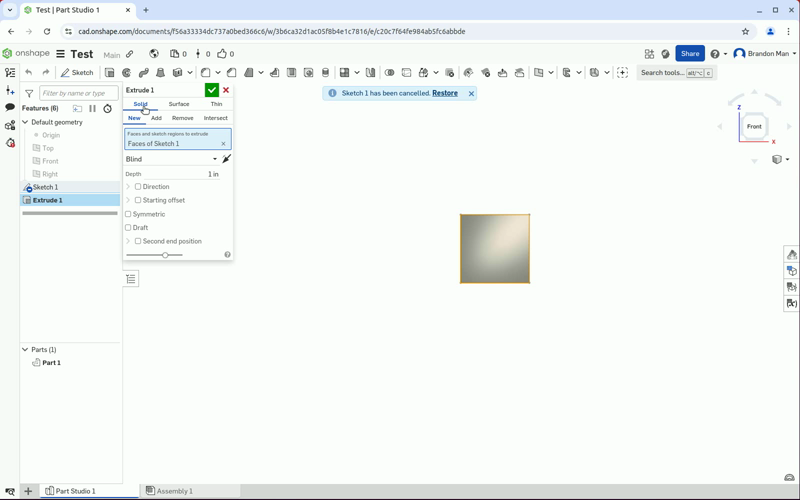
click(143, 106)
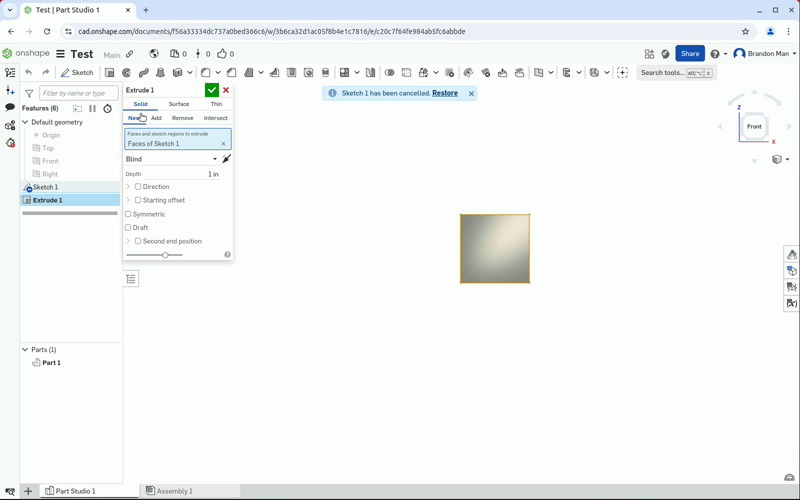
mouse_move(137, 120)
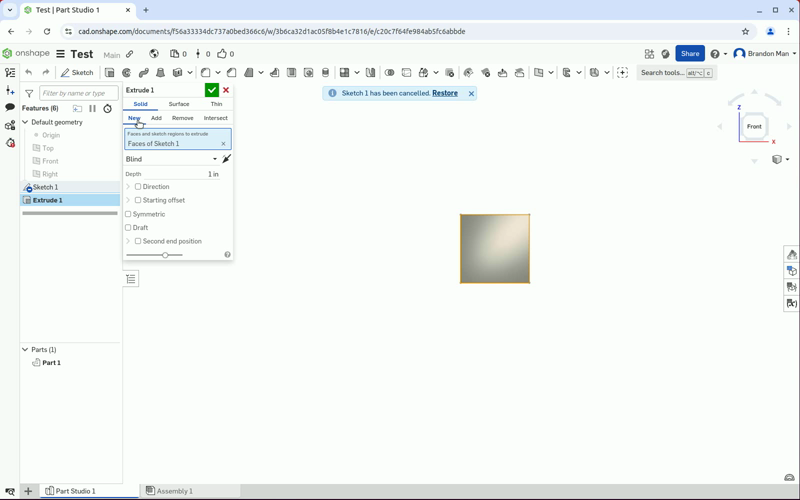
click(137, 120)
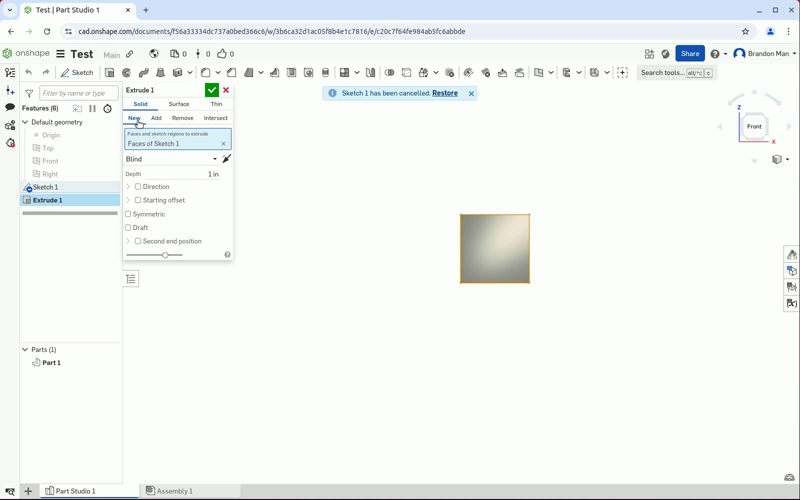
key(tab, 4)
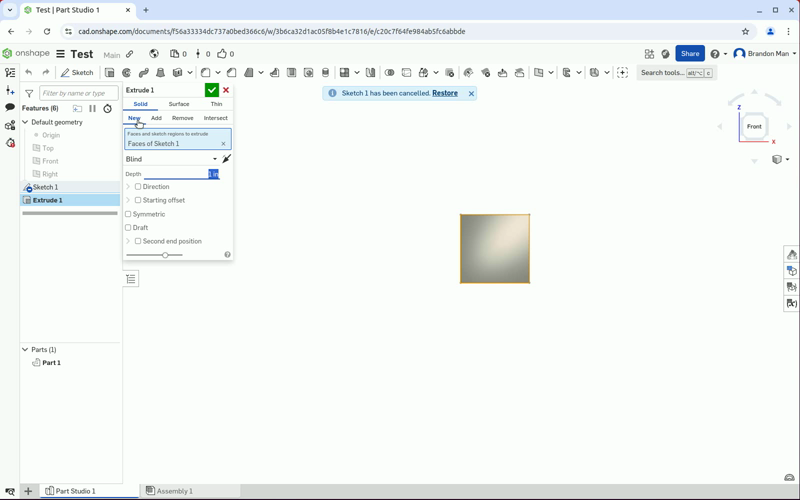
text(23.108)
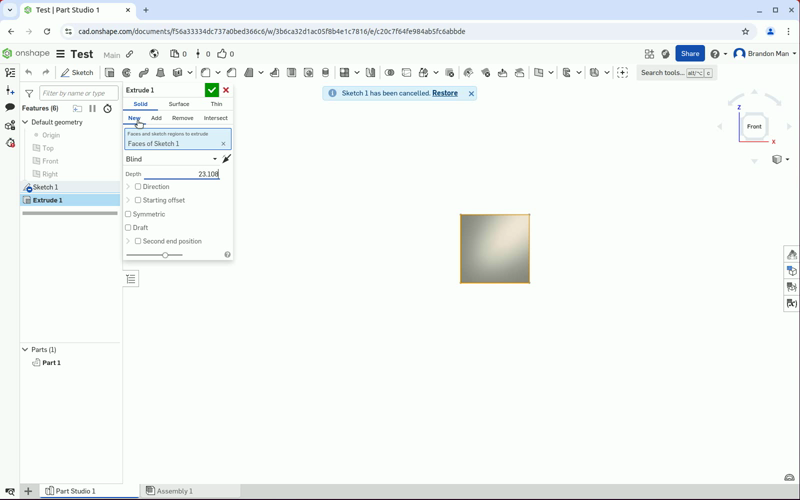
key(enter)
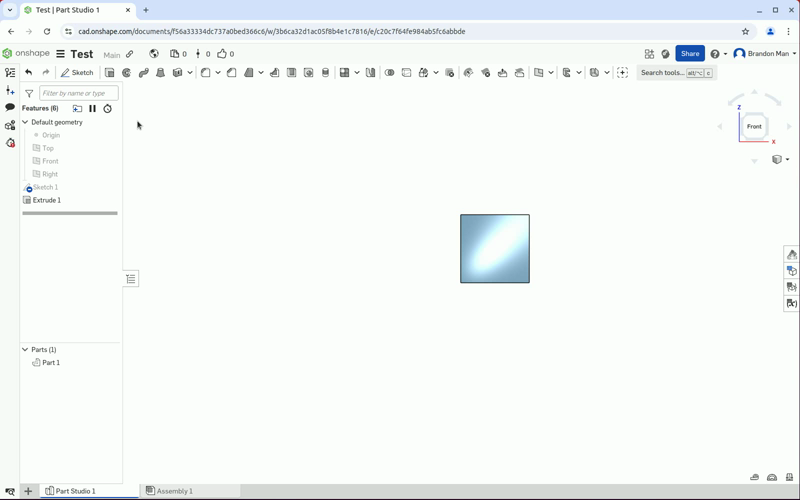
key(shift+h)
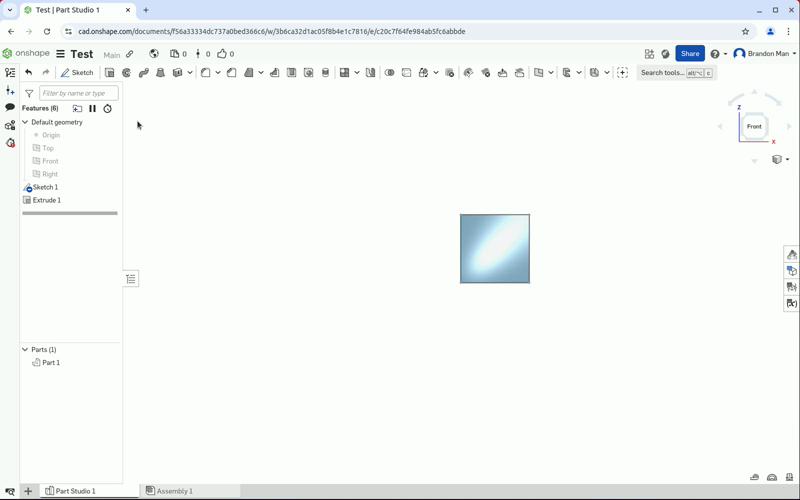
key(shift+h)
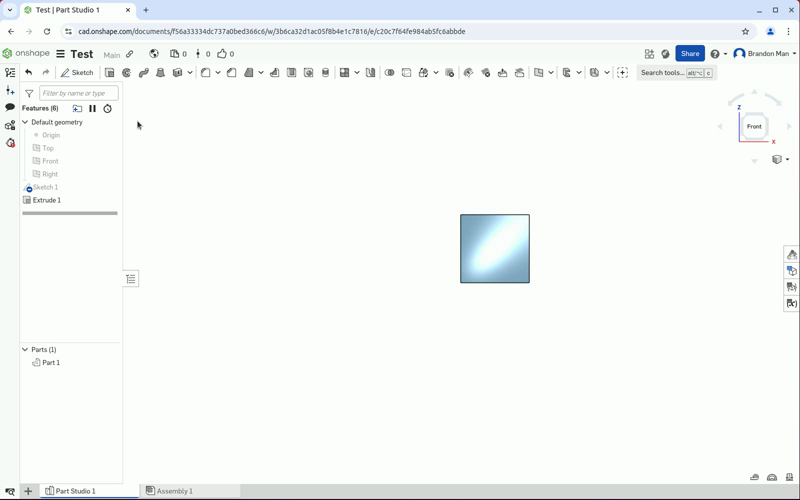
mouse_move(73, 189)
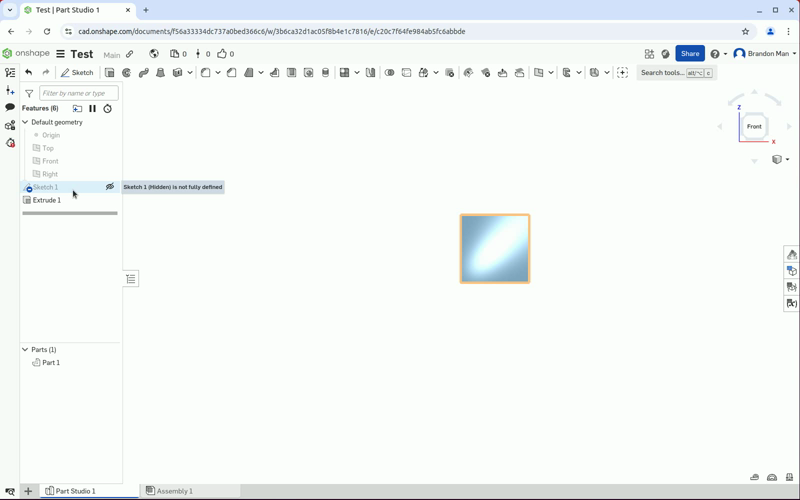
click(73, 189)
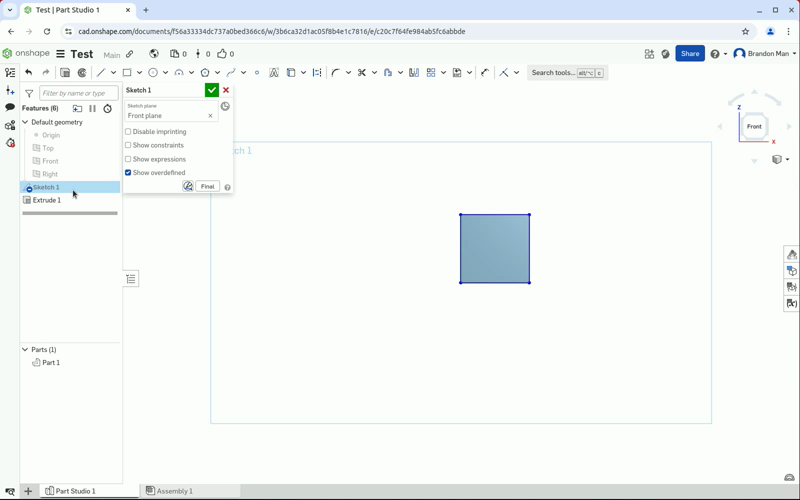
mouse_move(229, 92)
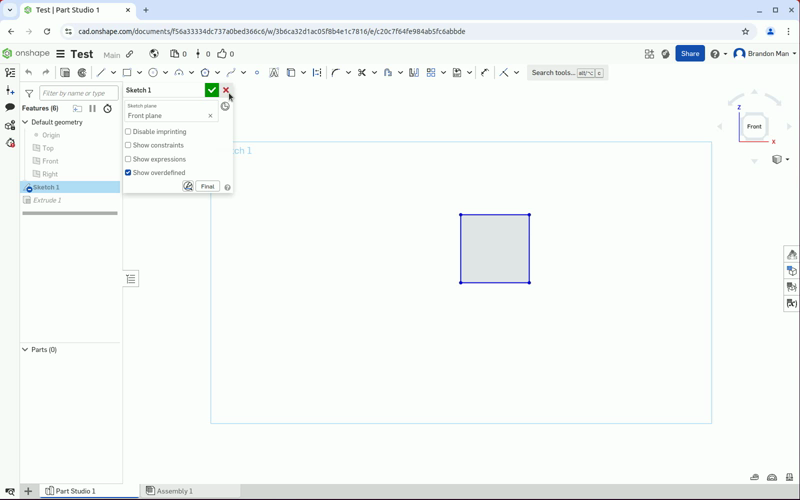
click(229, 92)
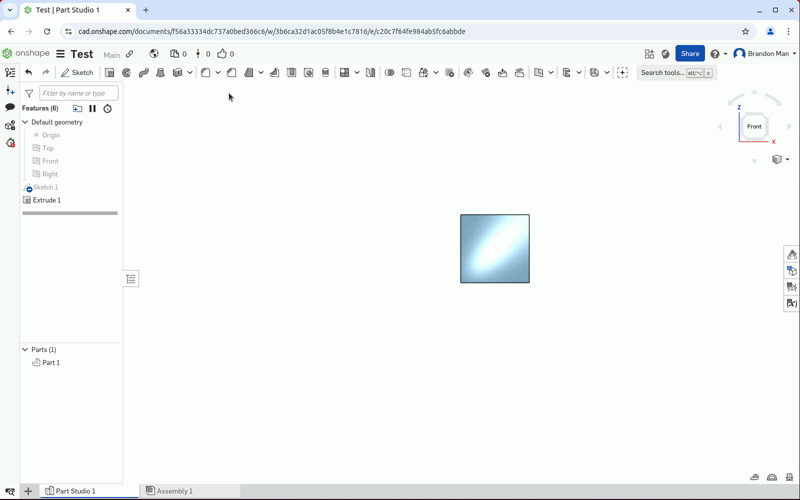
mouse_move(541, 75)
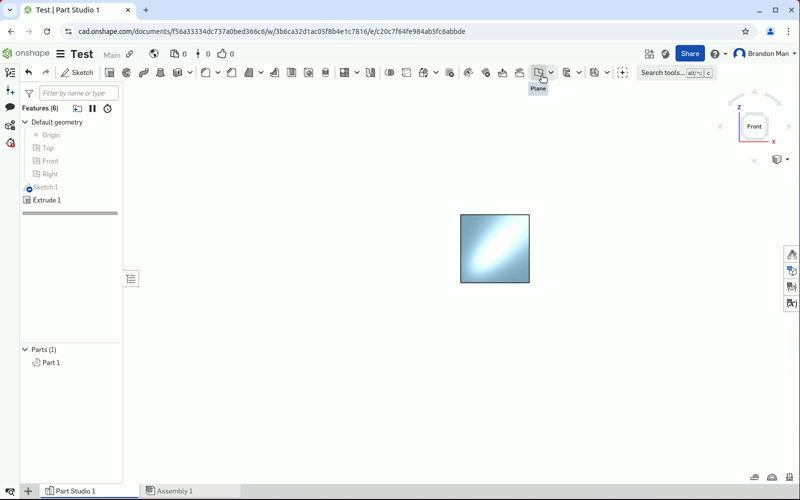
click(541, 75)
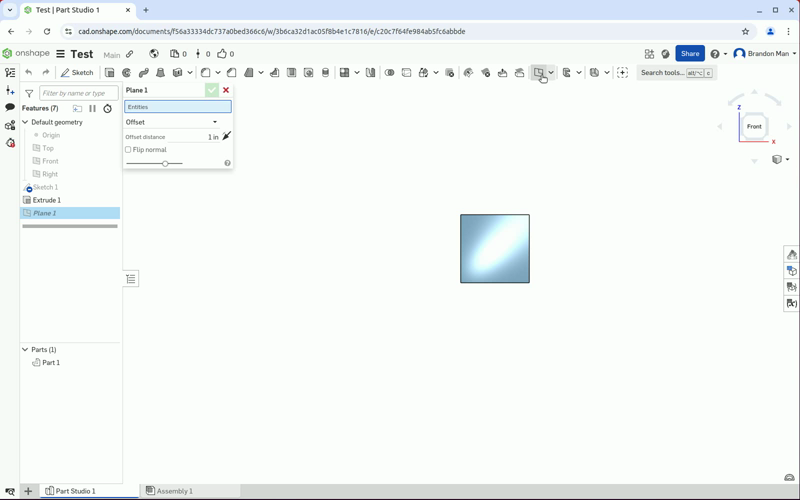
mouse_move(73, 163)
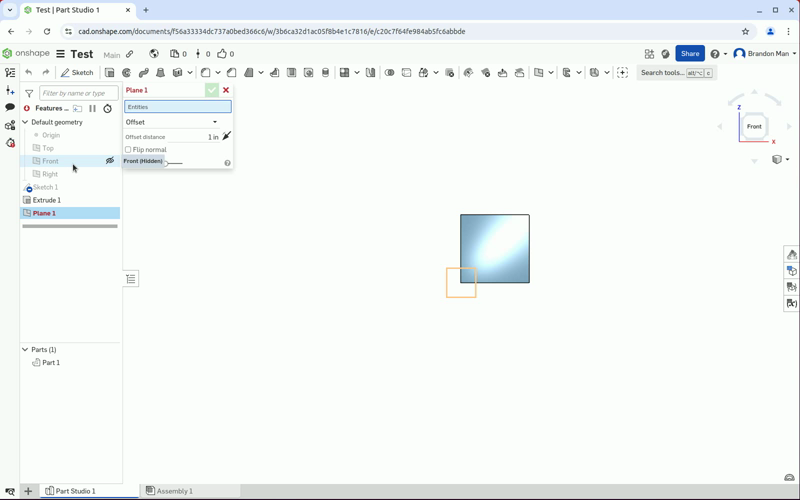
click(73, 163)
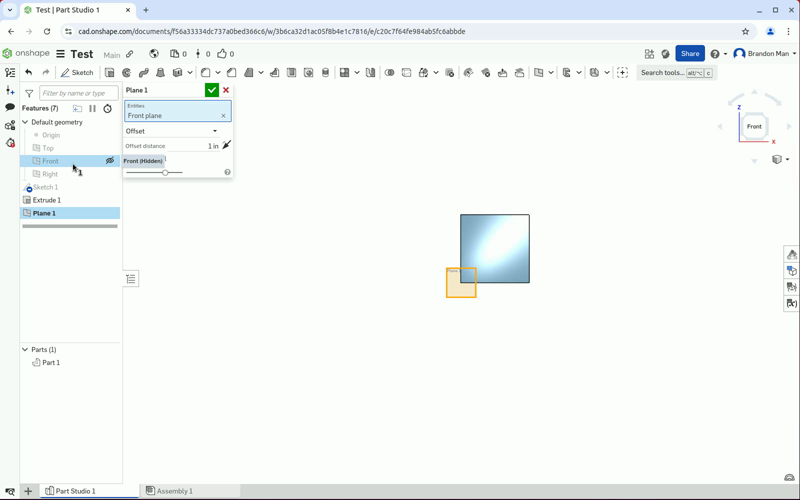
key(tab, 2)
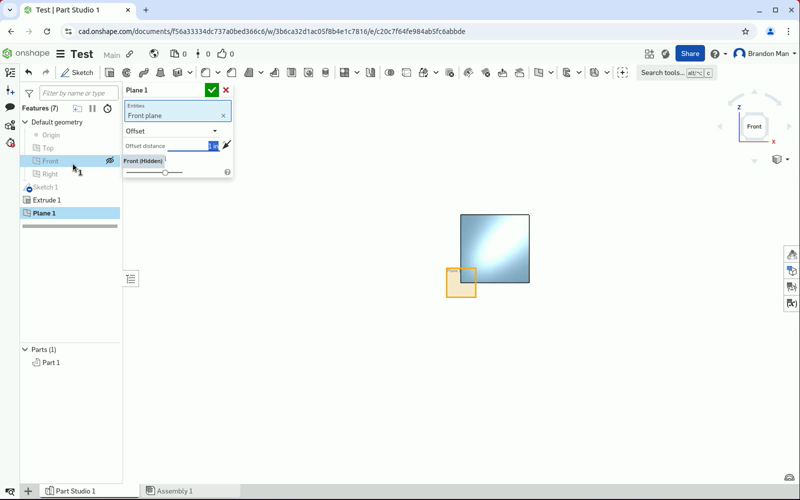
text(23.108)
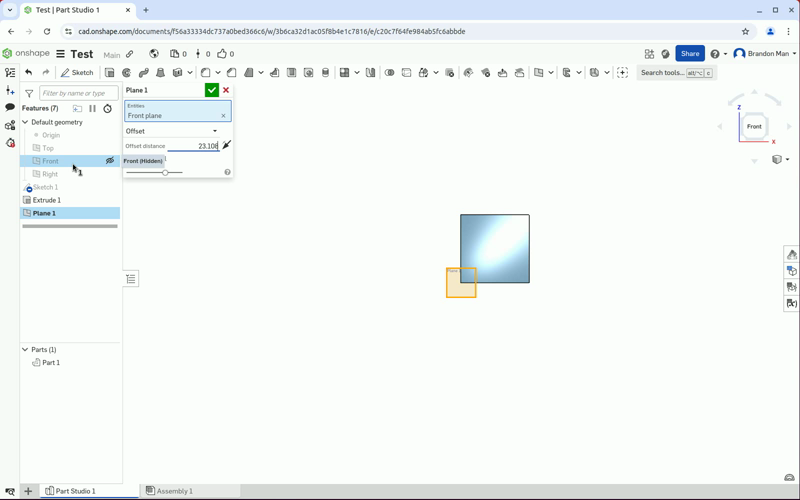
key(enter, 2)
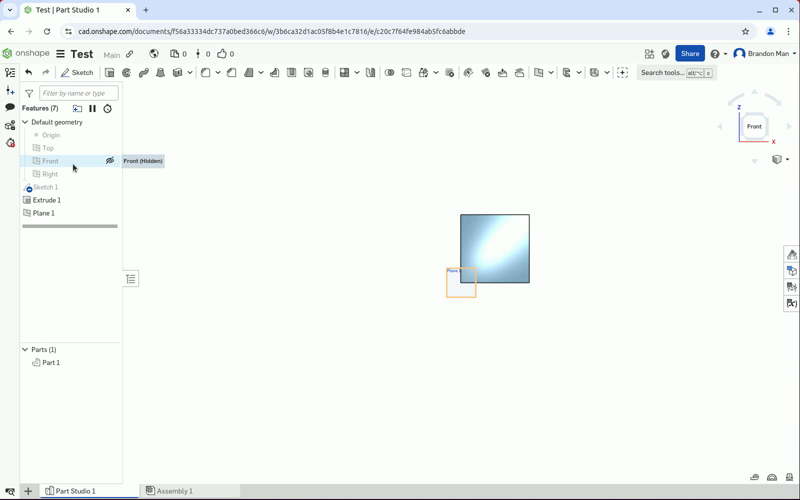
key(shift+s)
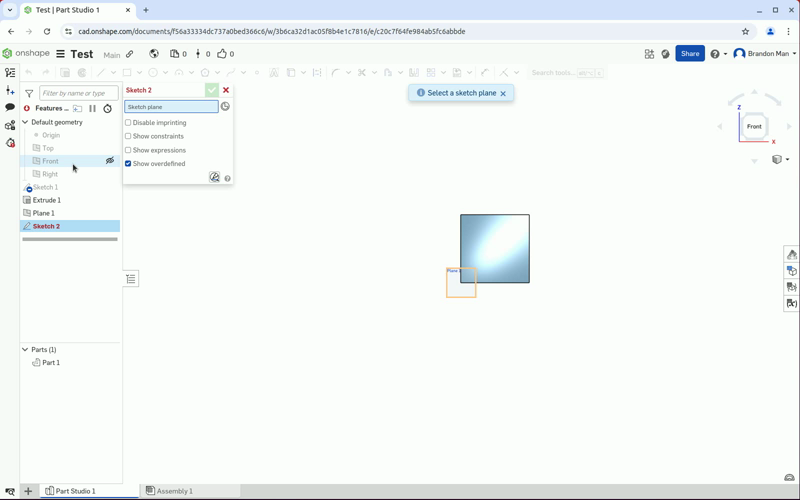
mouse_move(73, 215)
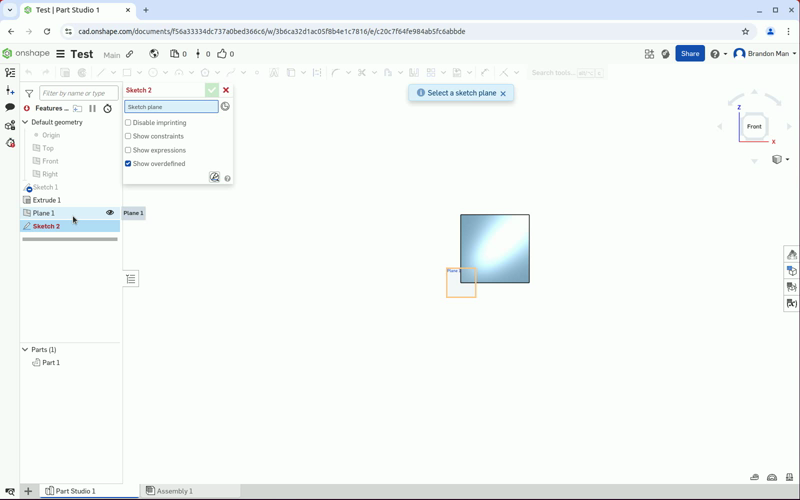
click(73, 215)
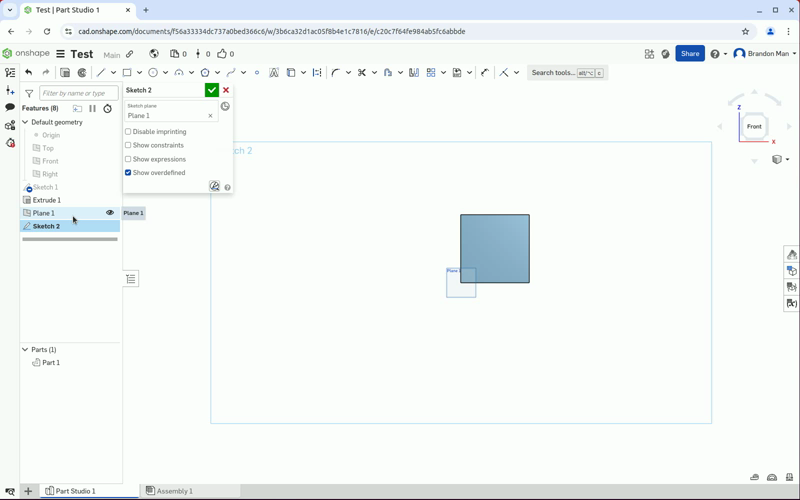
mouse_move(73, 352)
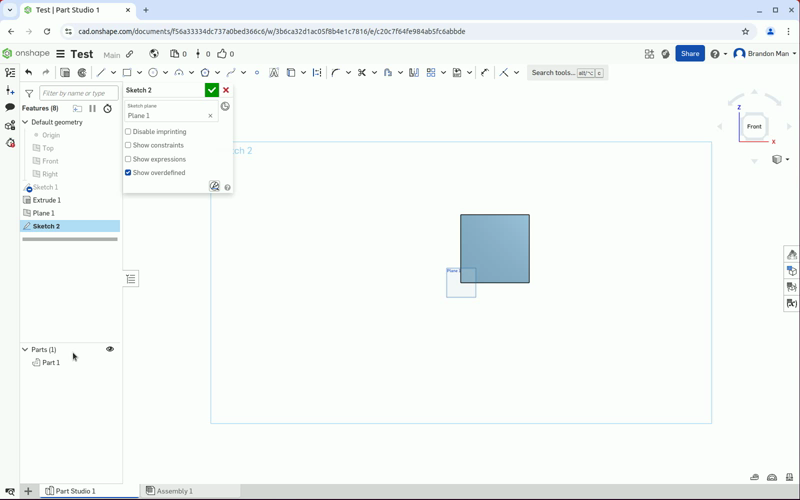
key(y)
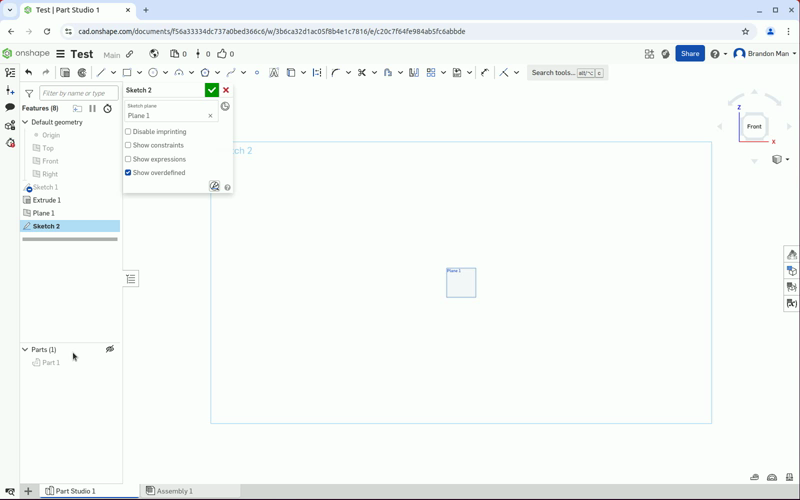
key(l)
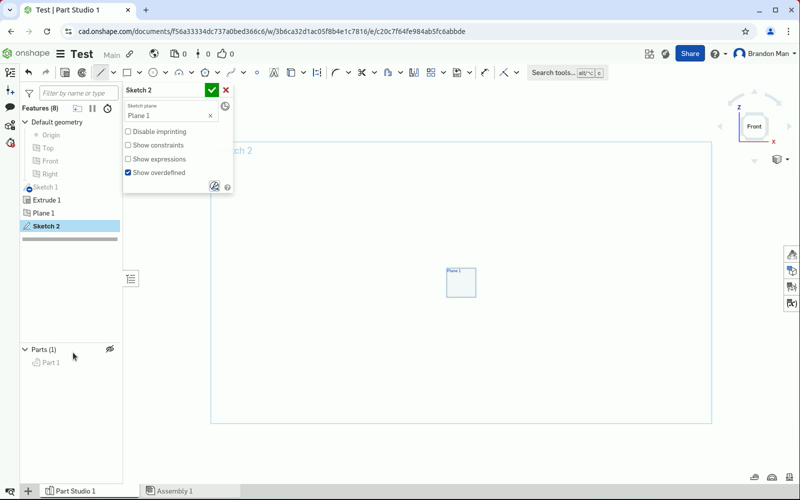
key_down(shift)
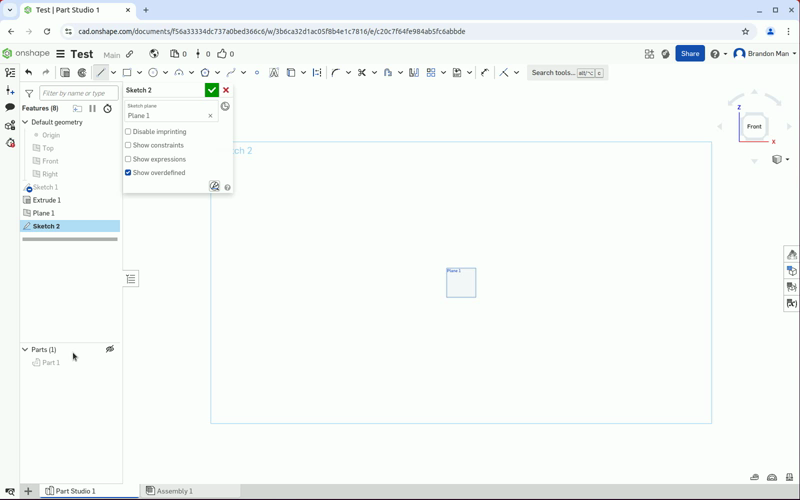
mouse_move(460, 282)
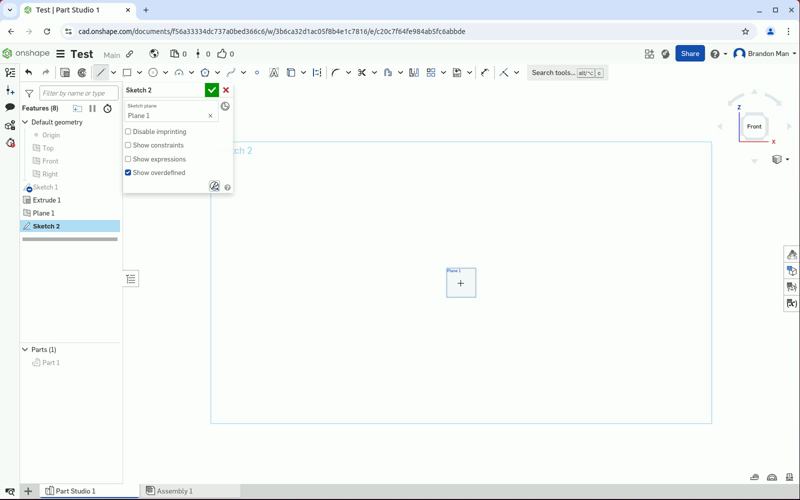
click(460, 282)
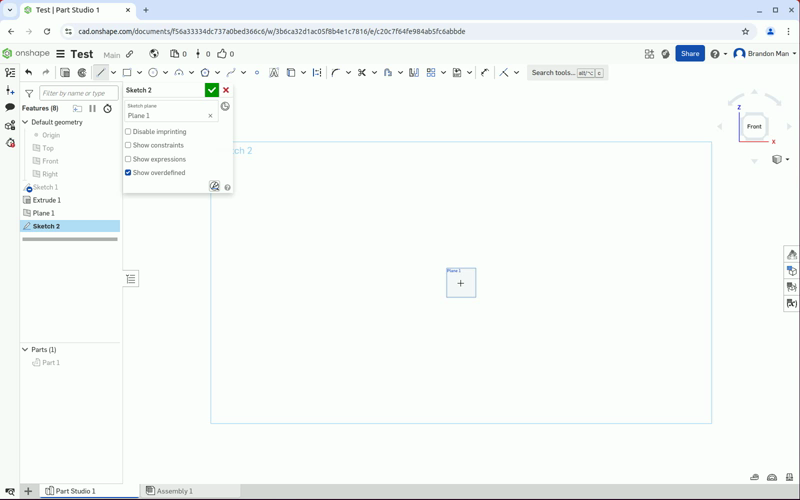
key_up(shift)
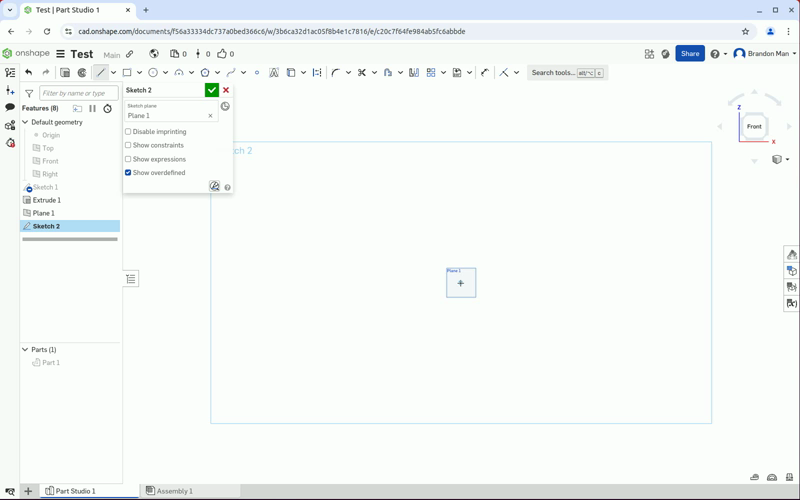
key_down(shift)
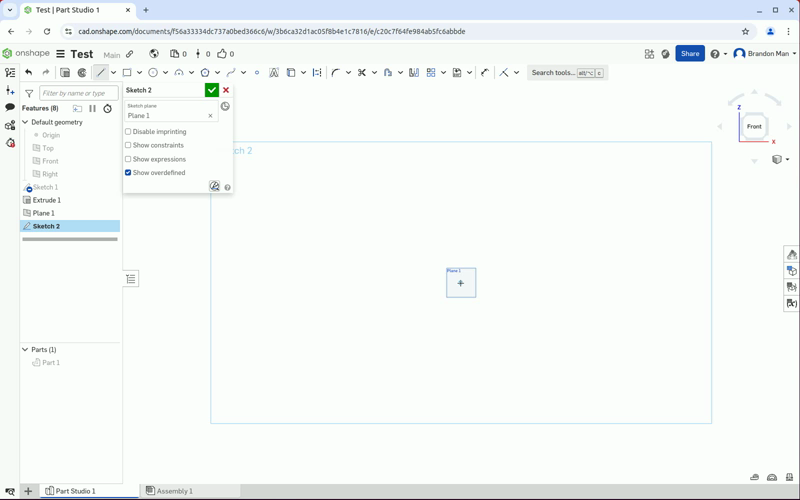
mouse_move(490, 282)
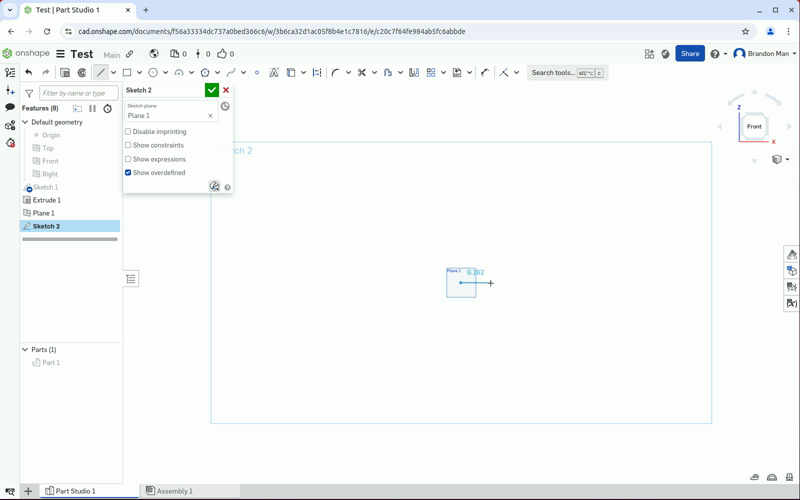
mouse_move(478, 282)
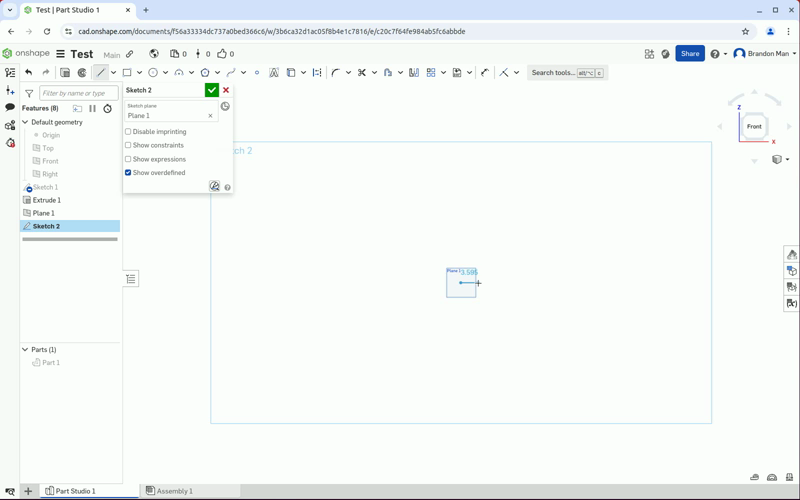
click(478, 282)
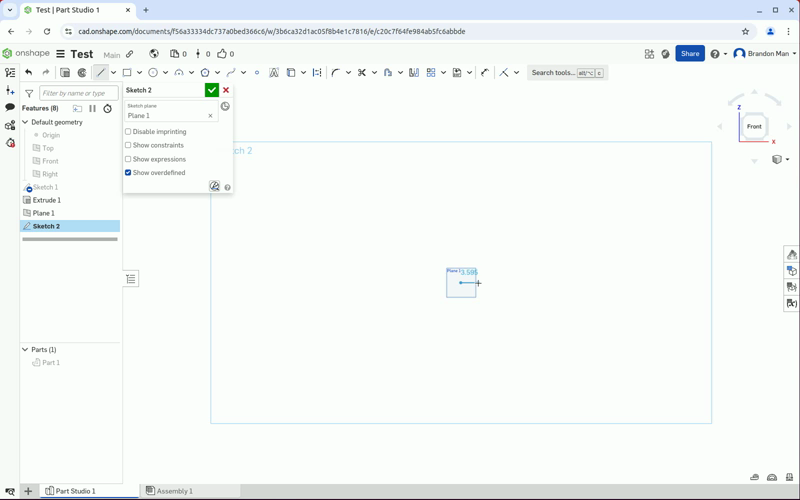
key_up(shift)
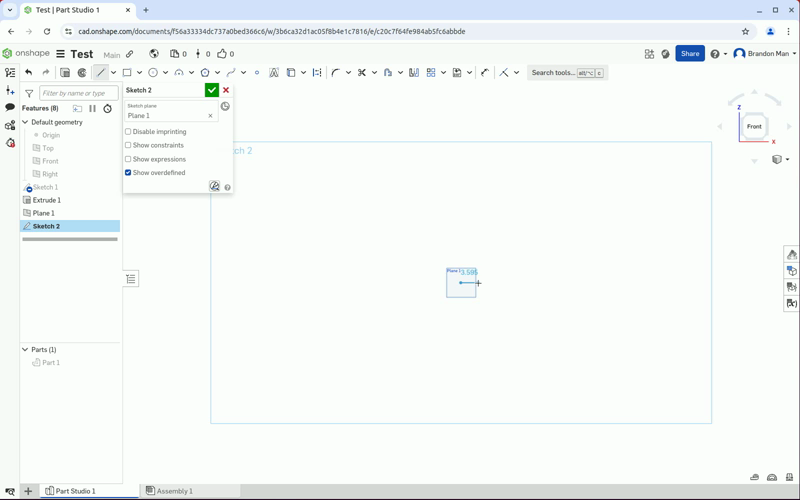
key(esc)
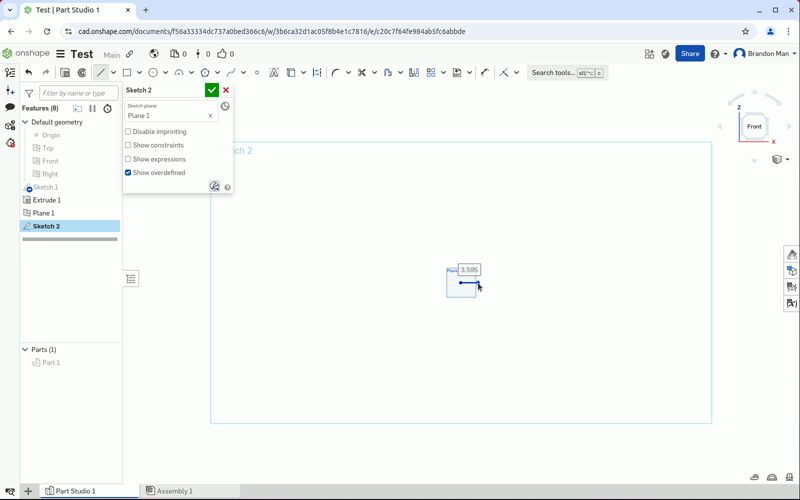
key(a)
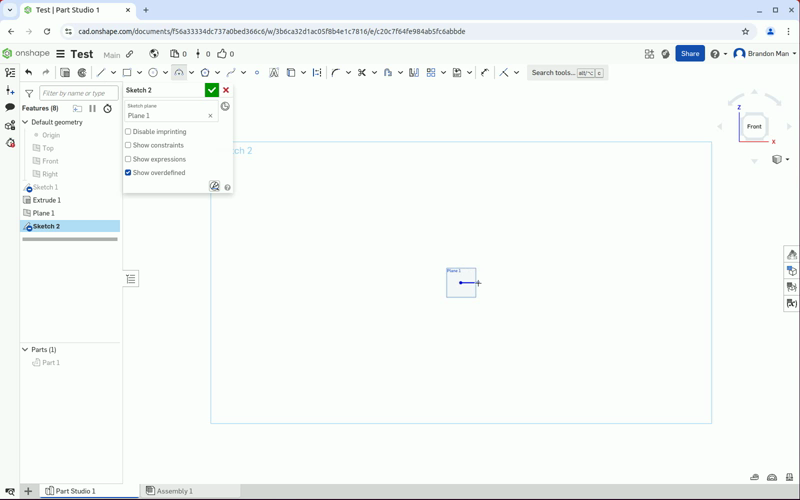
mouse_move(478, 282)
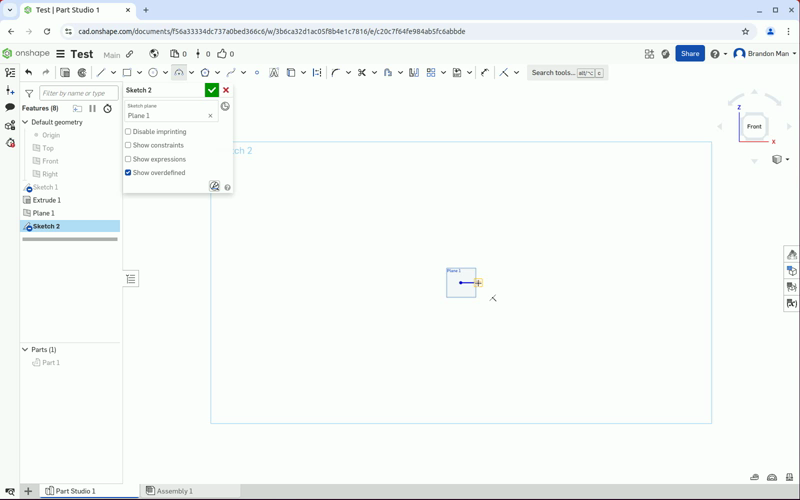
click(478, 282)
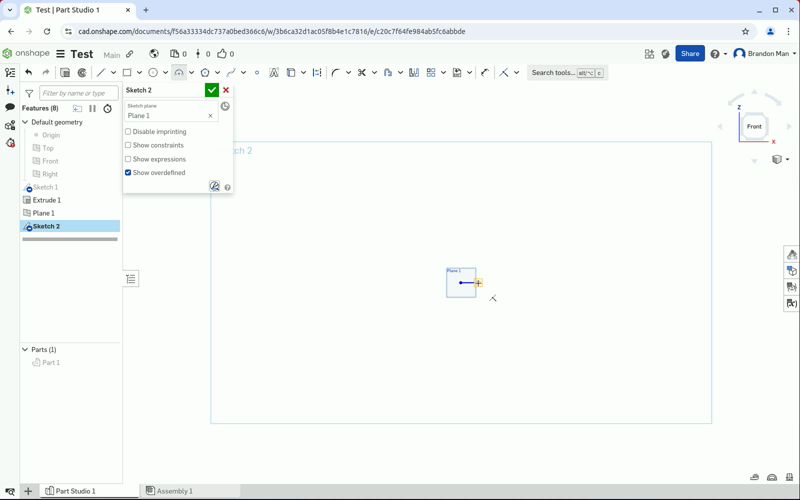
key_down(shift)
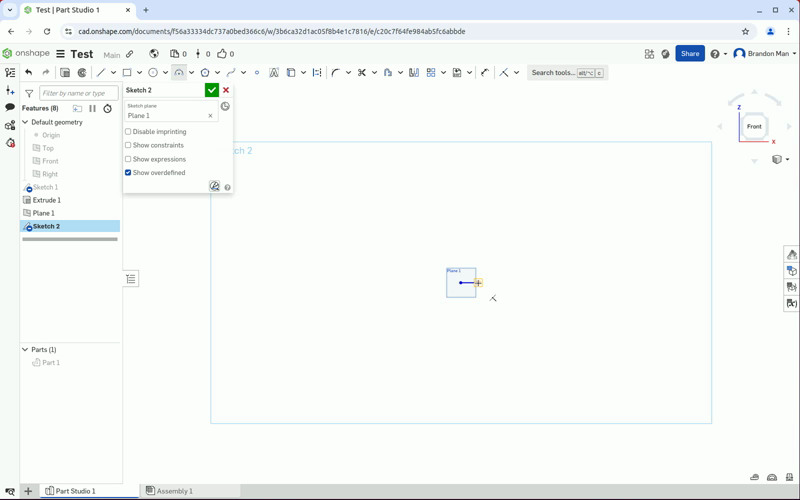
mouse_move(460, 265)
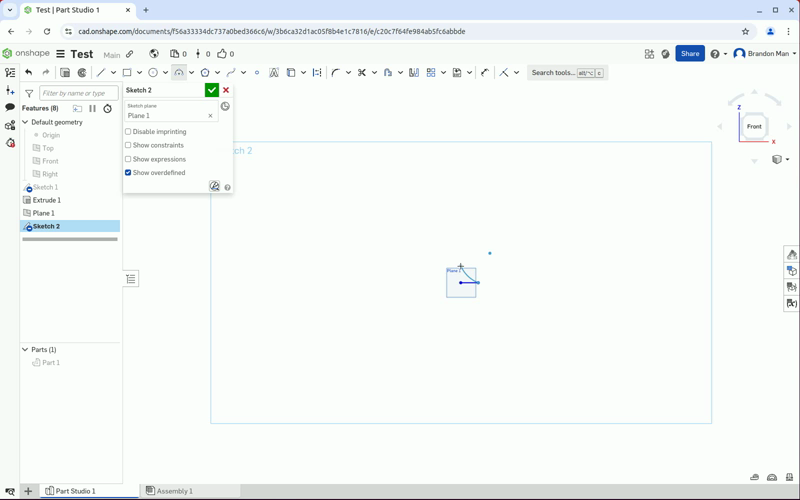
click(460, 265)
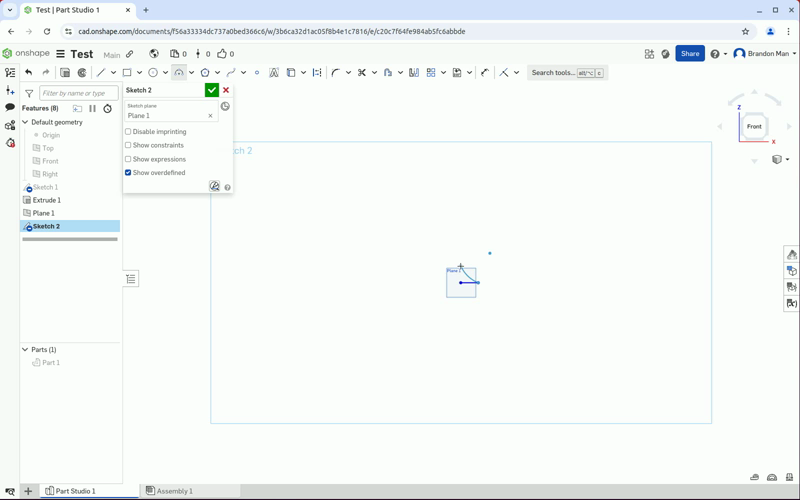
mouse_move(473, 270)
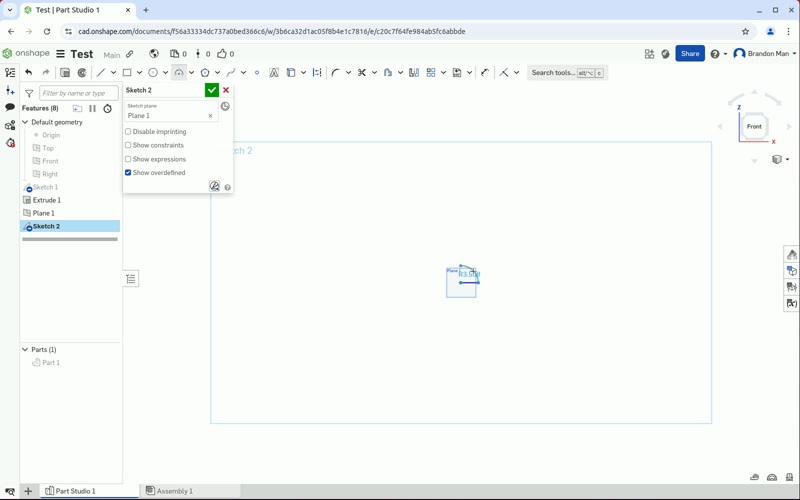
click(473, 270)
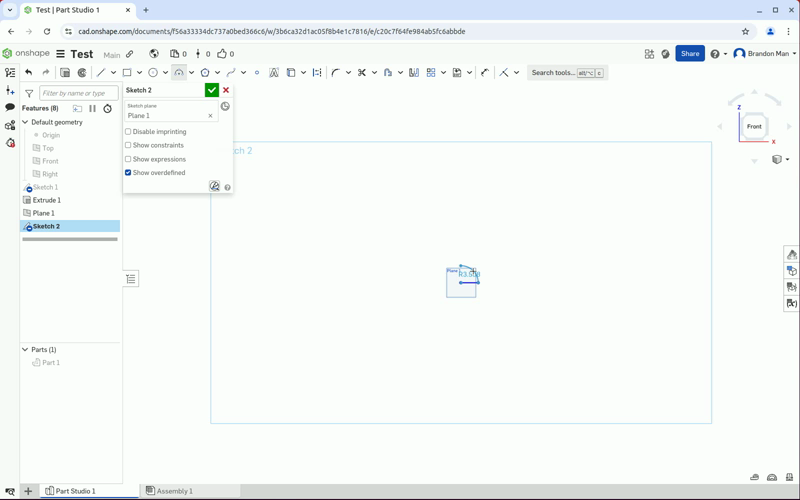
key_up(shift)
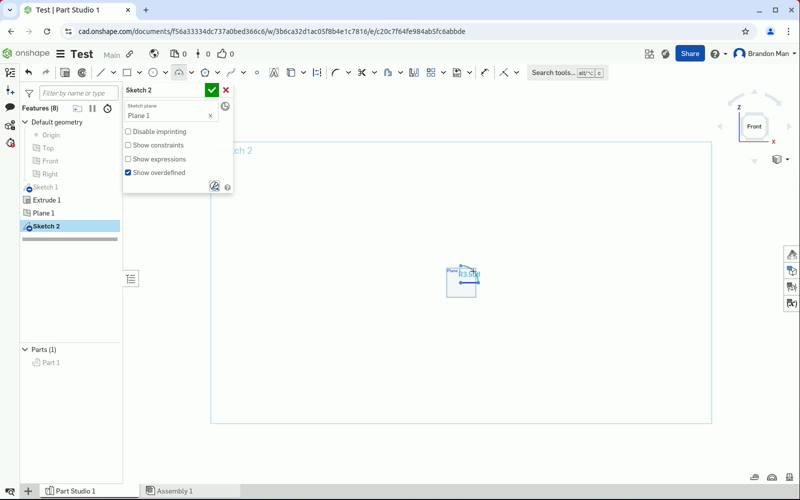
key(esc)
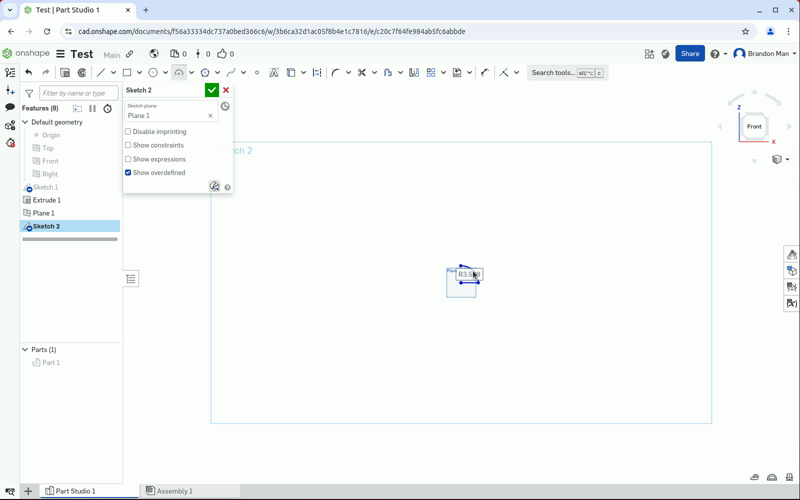
key(l)
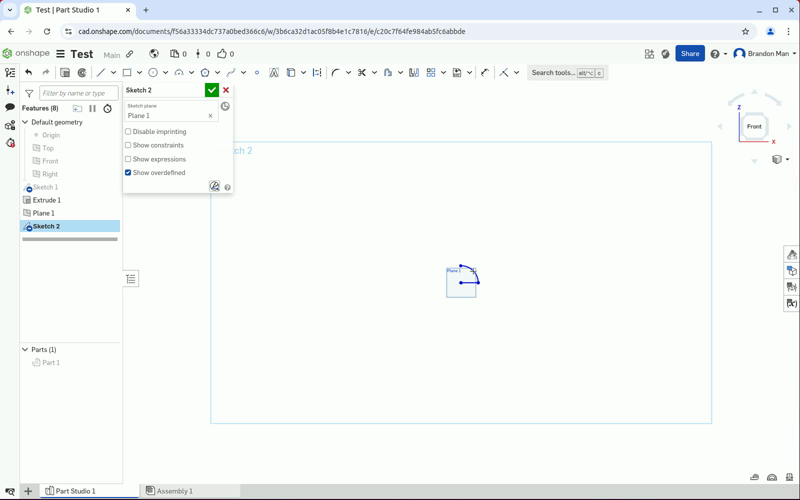
mouse_move(460, 265)
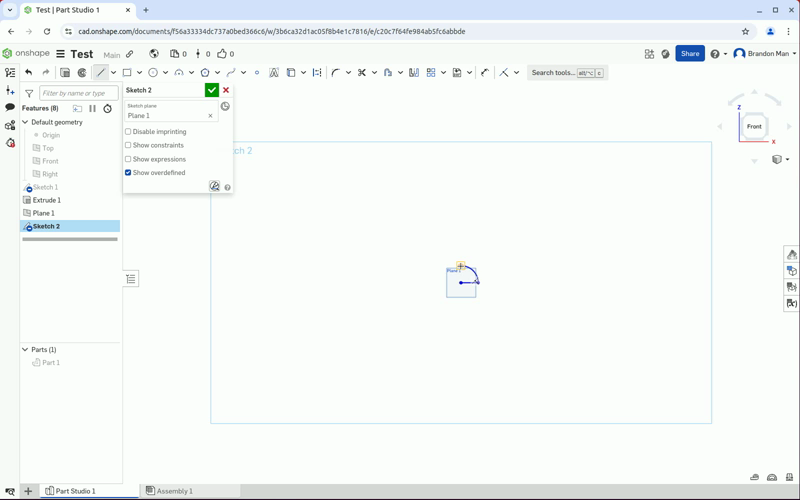
click(460, 265)
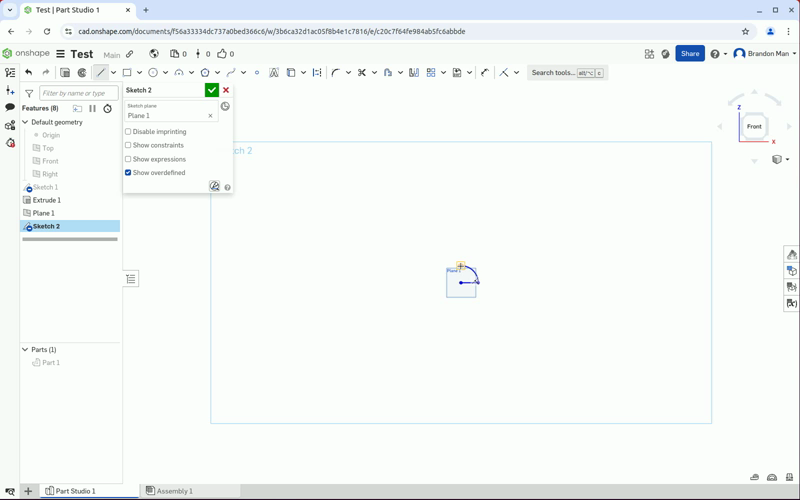
mouse_move(490, 265)
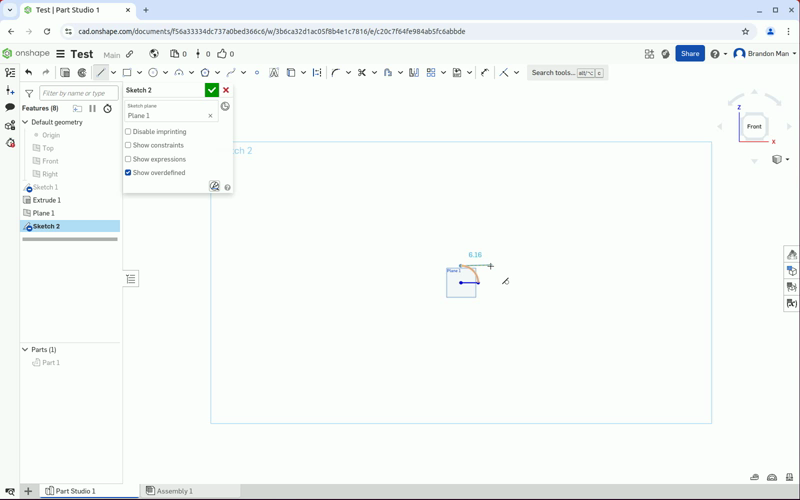
key_down(shift)
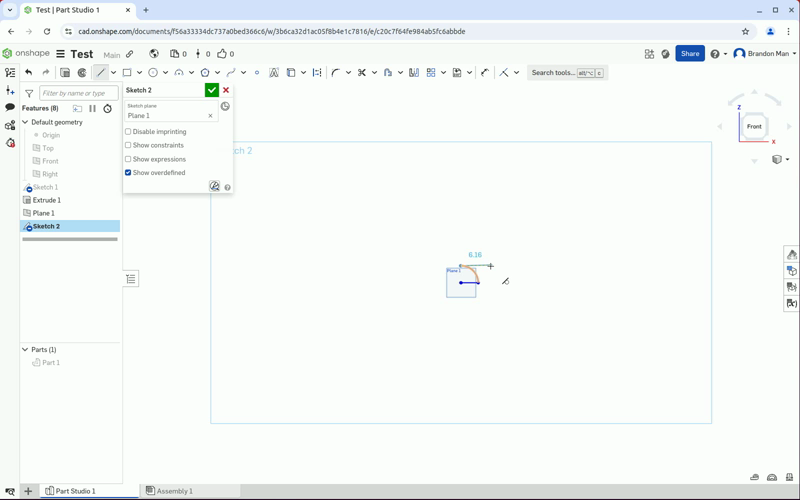
mouse_move(460, 282)
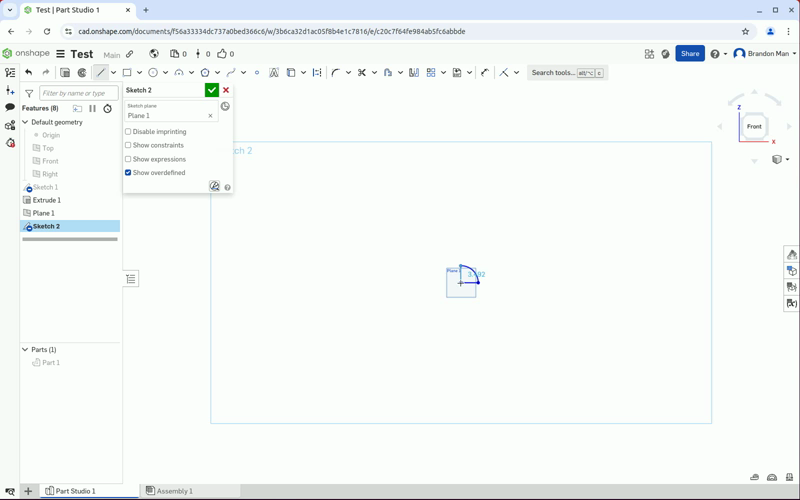
key_up(shift)
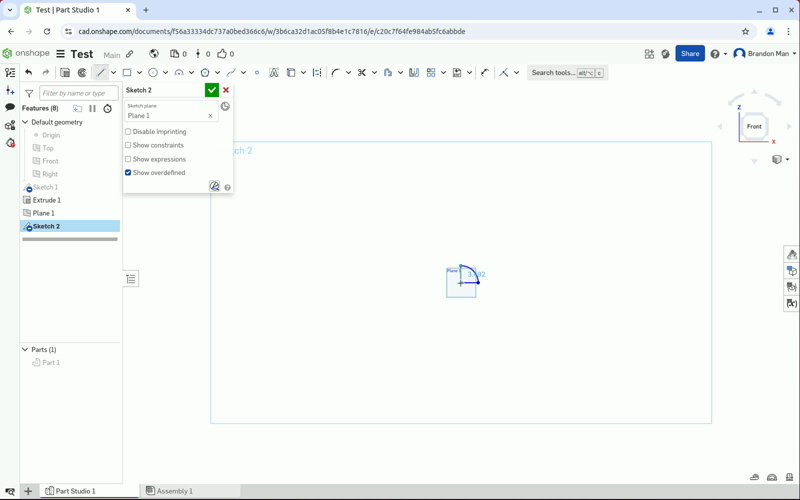
click(460, 282)
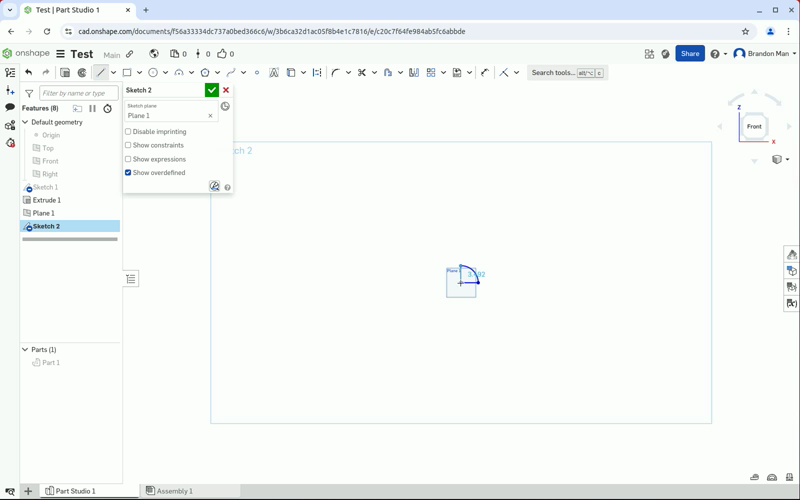
key(esc)
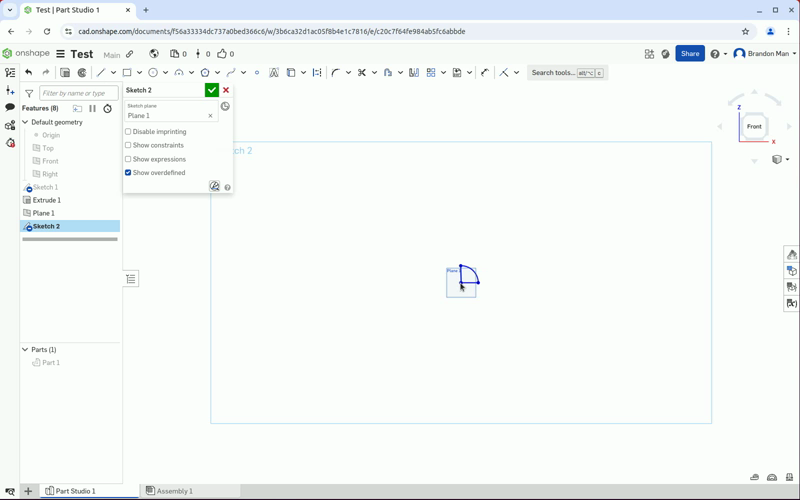
mouse_move(469, 279)
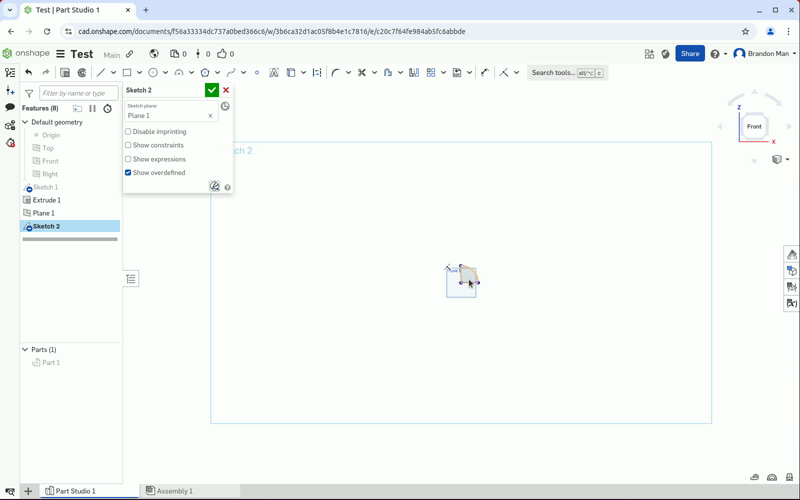
scroll(6)
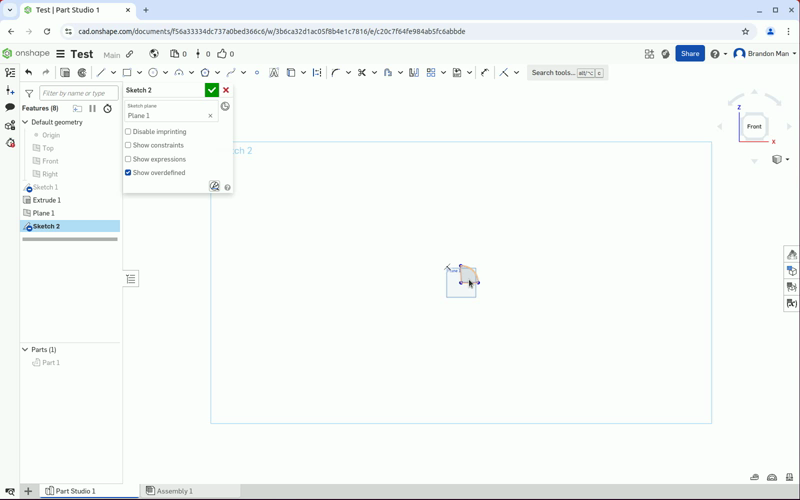
scroll(6)
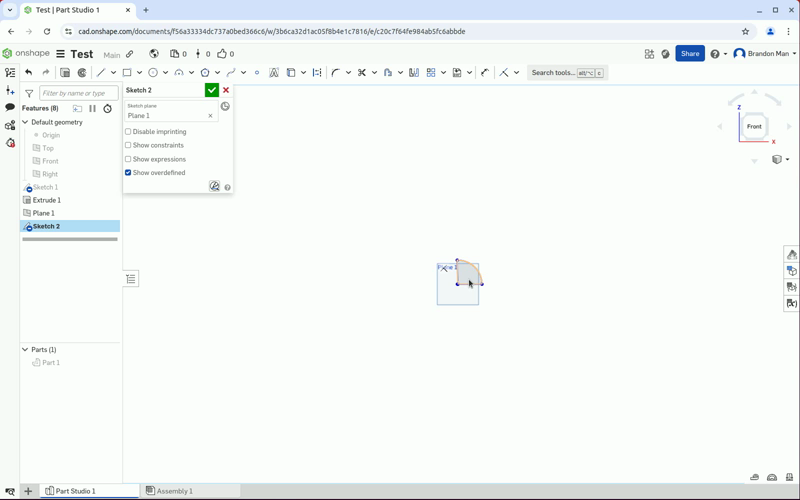
scroll(6)
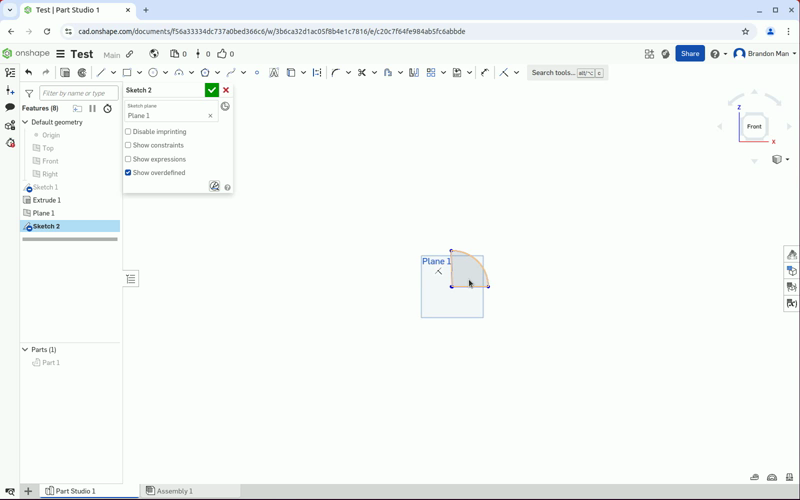
scroll(6)
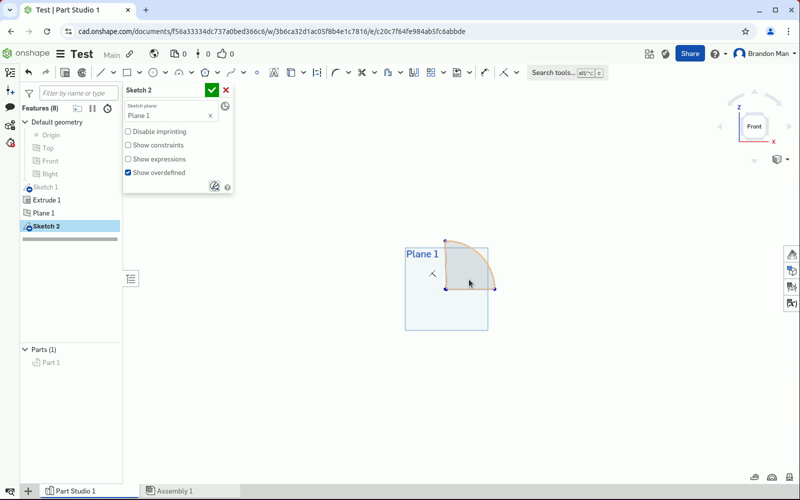
scroll(6)
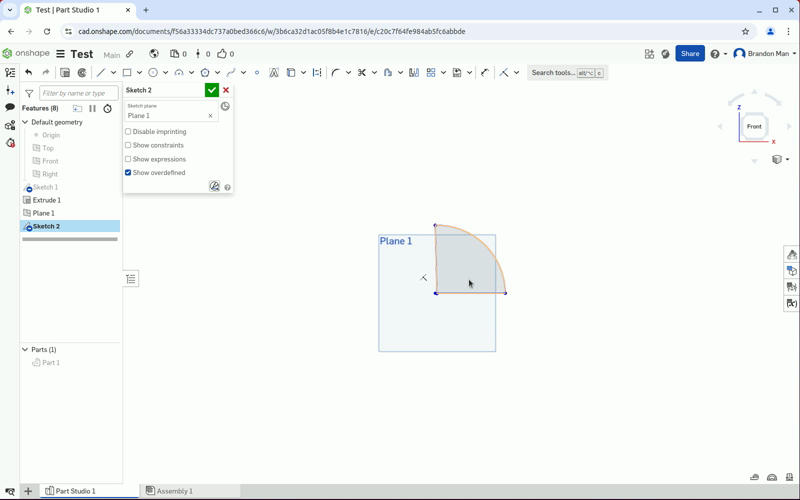
scroll(6)
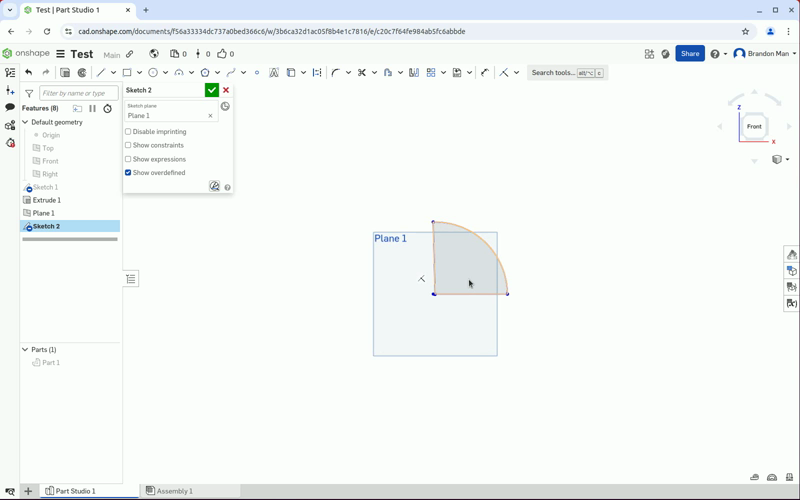
scroll(6)
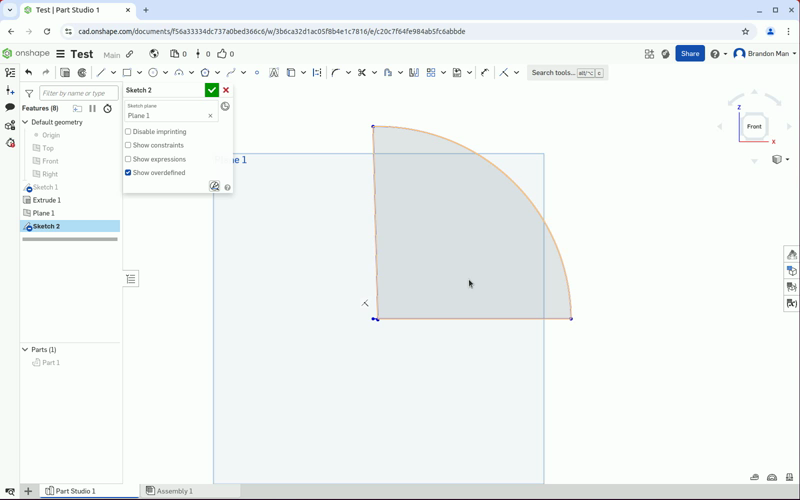
click(469, 279)
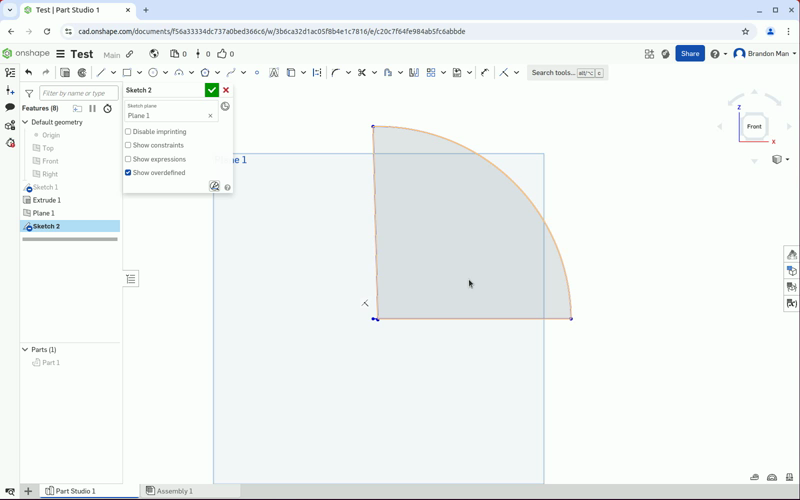
scroll(-6)
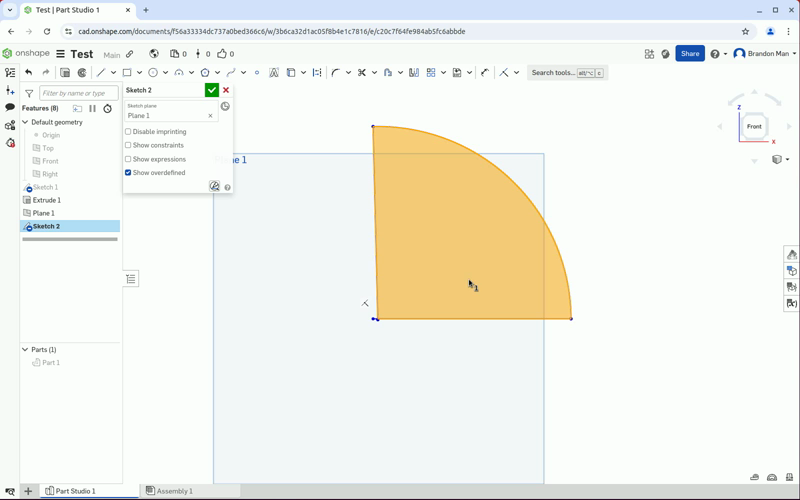
scroll(-6)
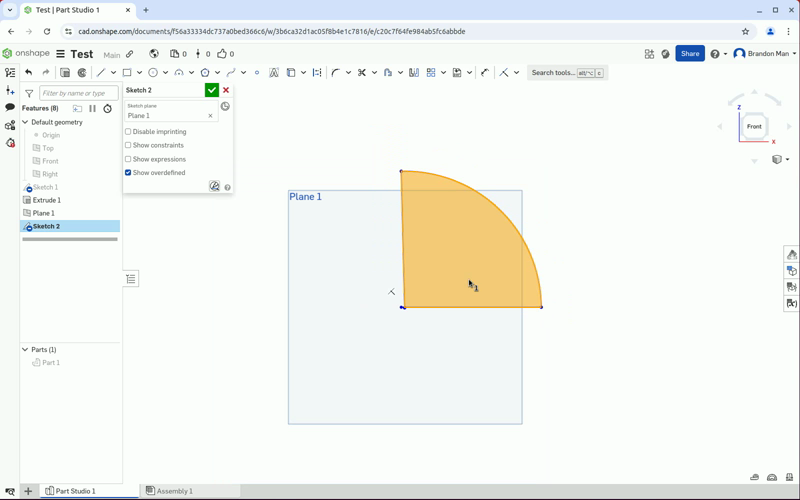
scroll(-6)
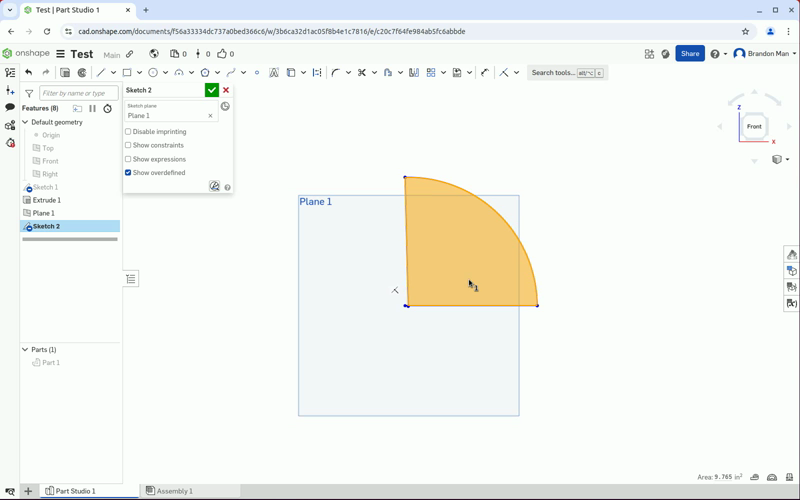
scroll(-6)
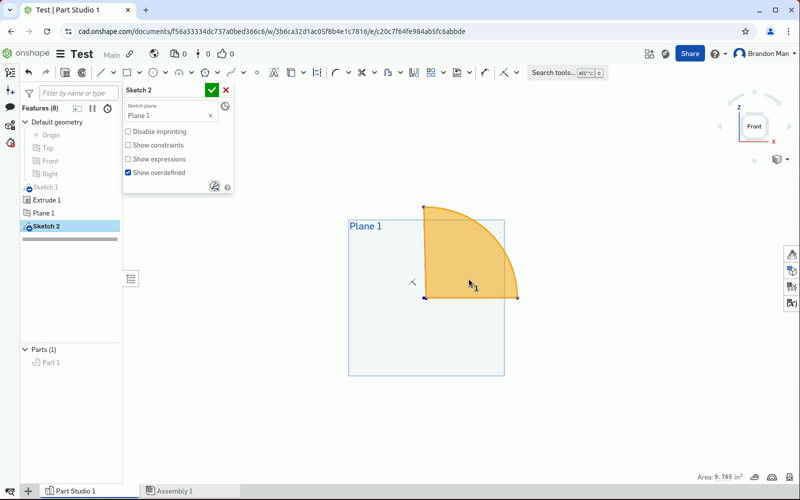
scroll(-6)
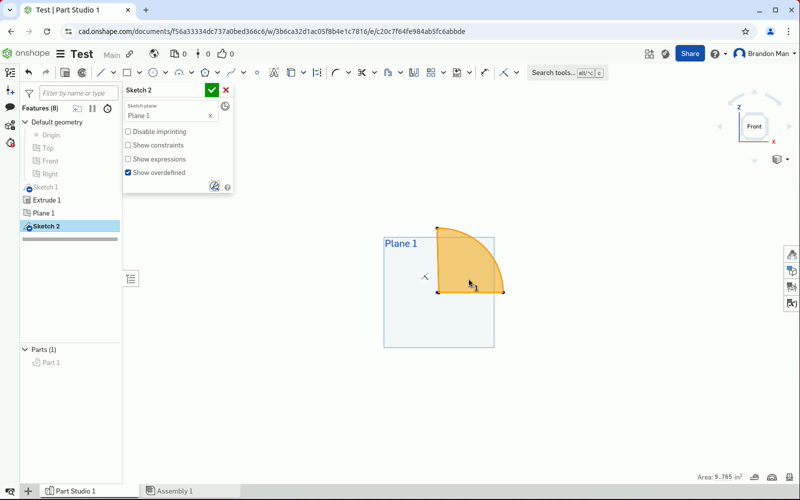
scroll(-6)
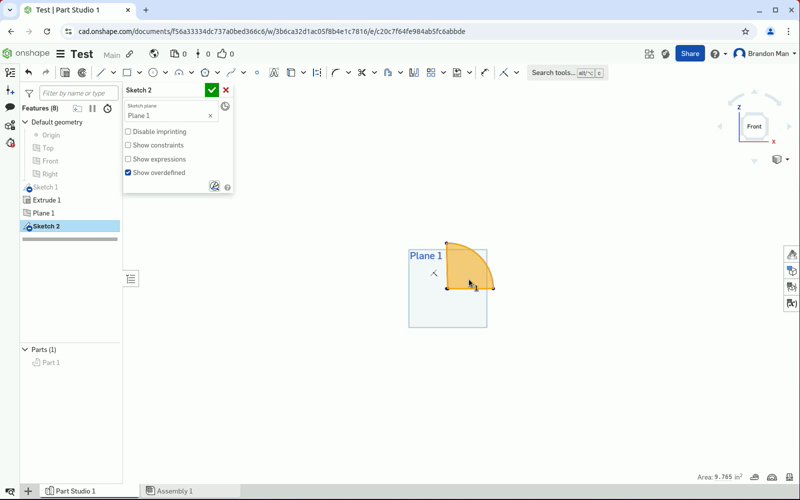
scroll(-6)
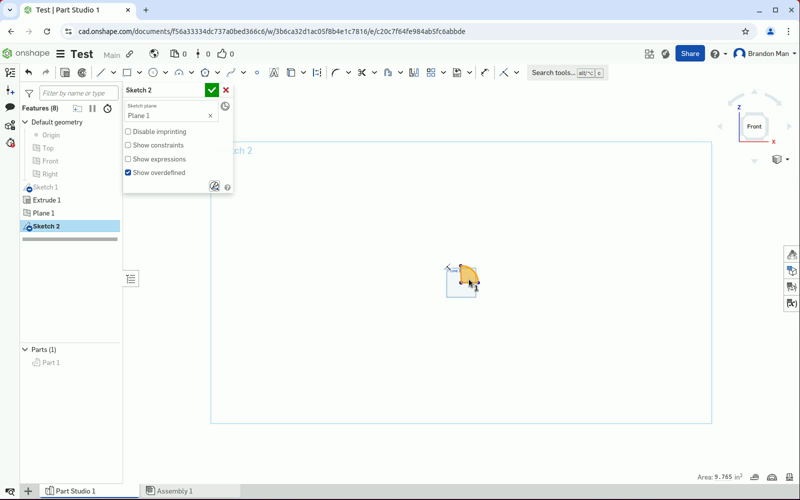
mouse_move(73, 352)
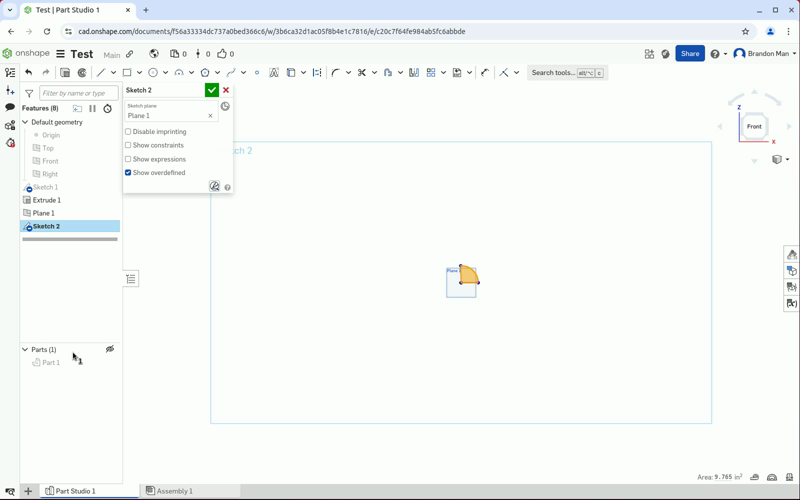
key(shift+y)
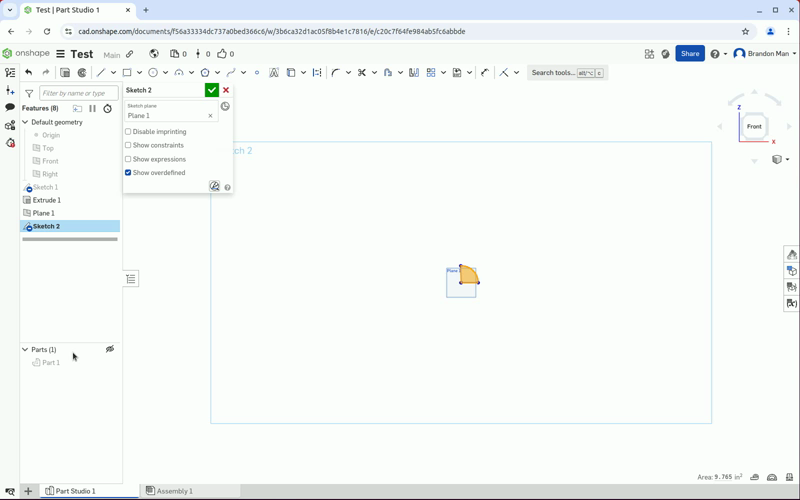
key(shift+e)
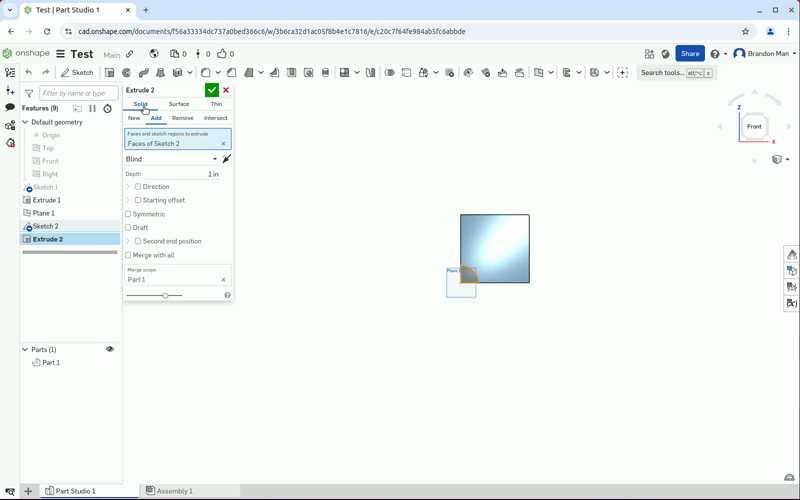
mouse_move(143, 106)
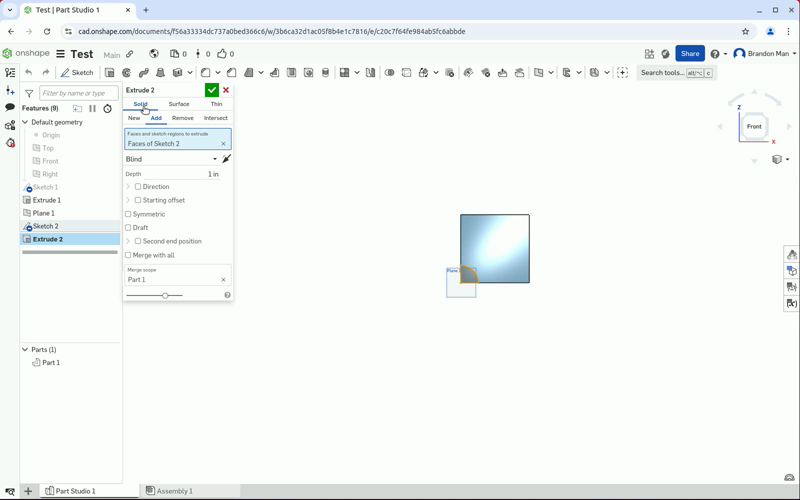
click(143, 106)
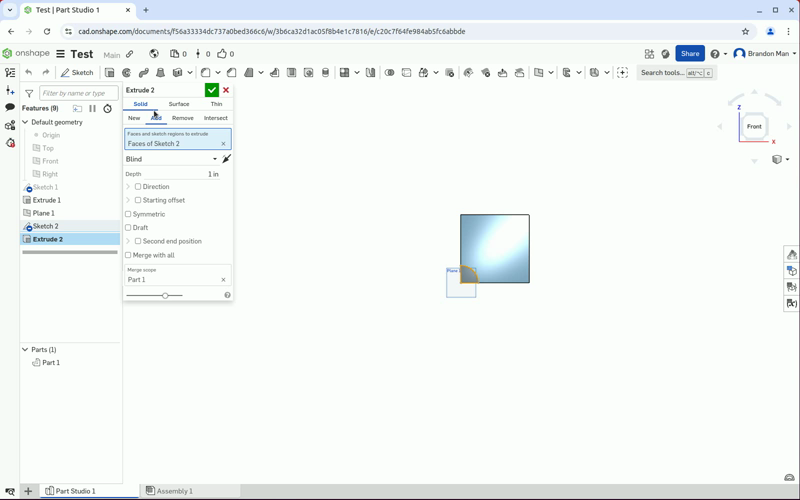
mouse_move(186, 120)
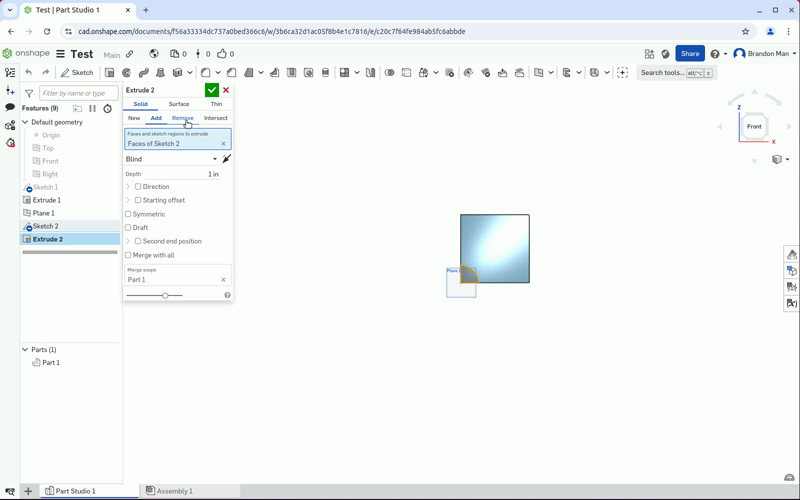
click(186, 120)
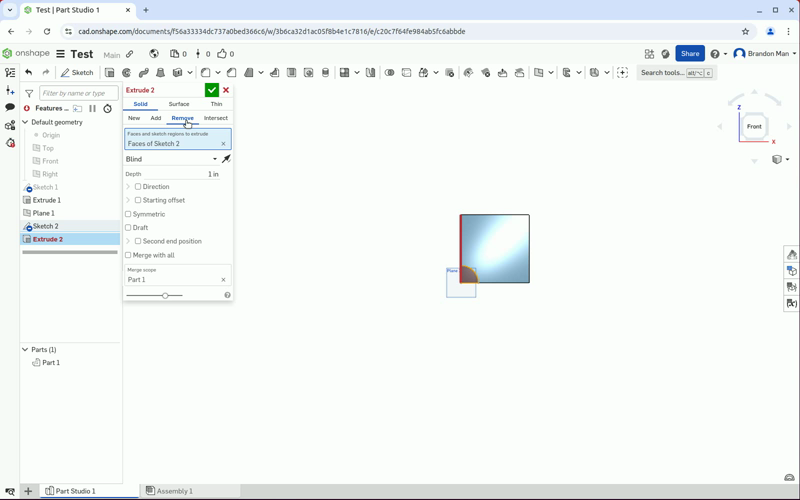
key(tab, 4)
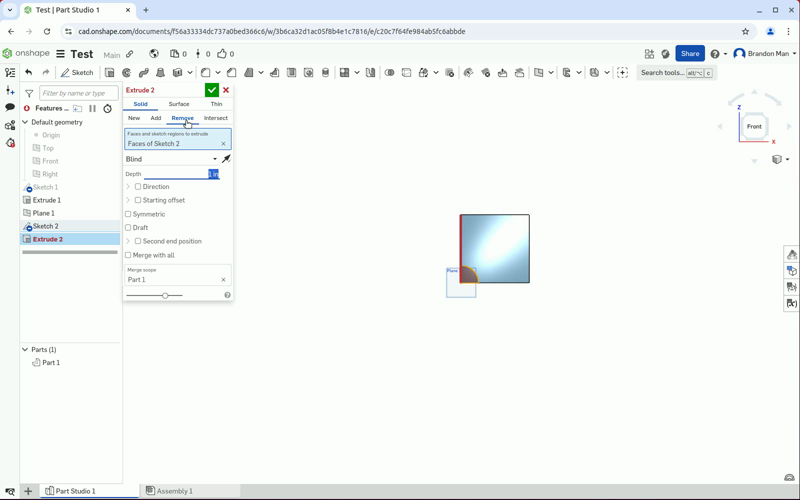
text(23.108)
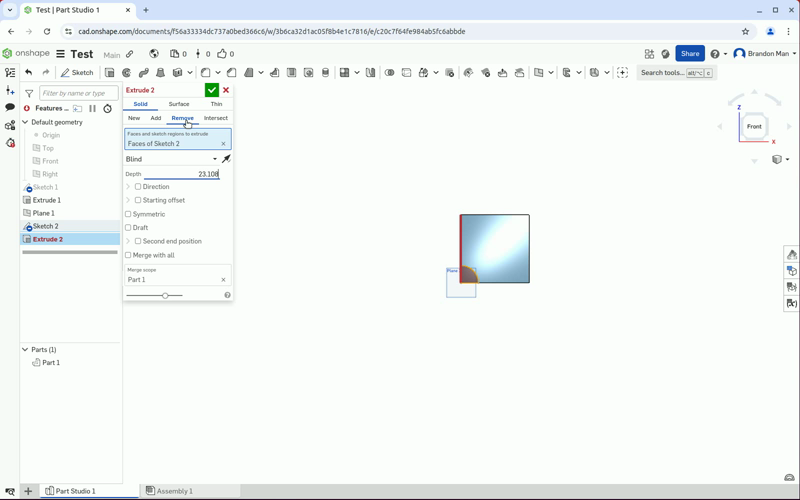
key(tab, 6)
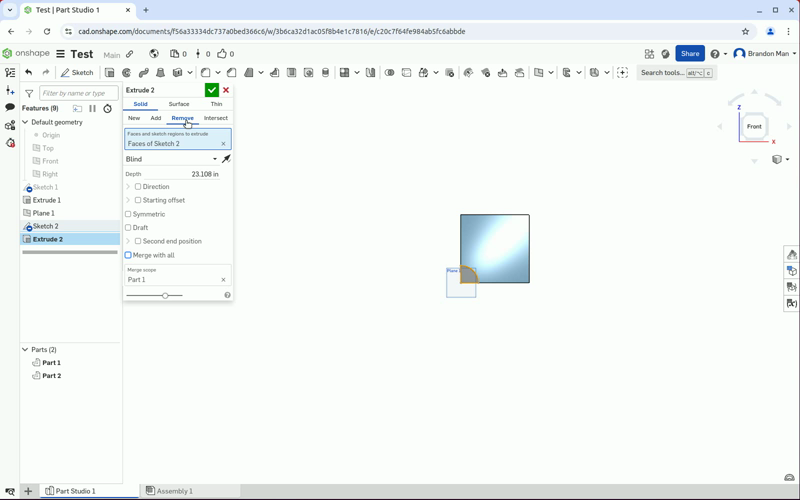
key(space)
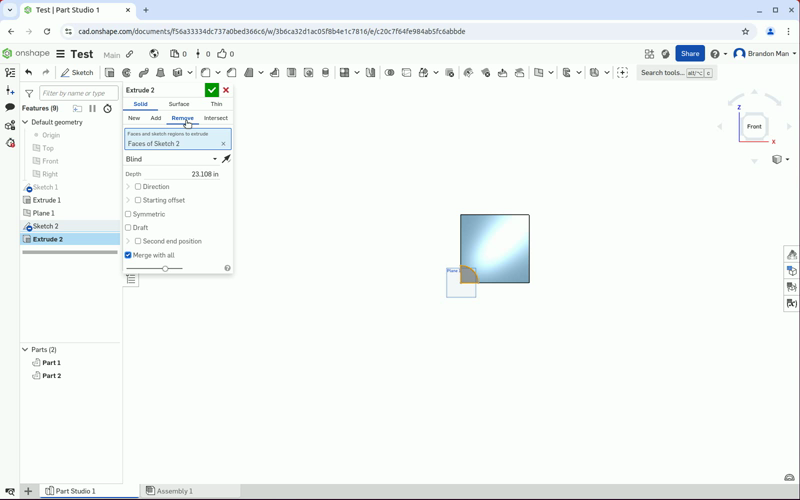
key(enter)
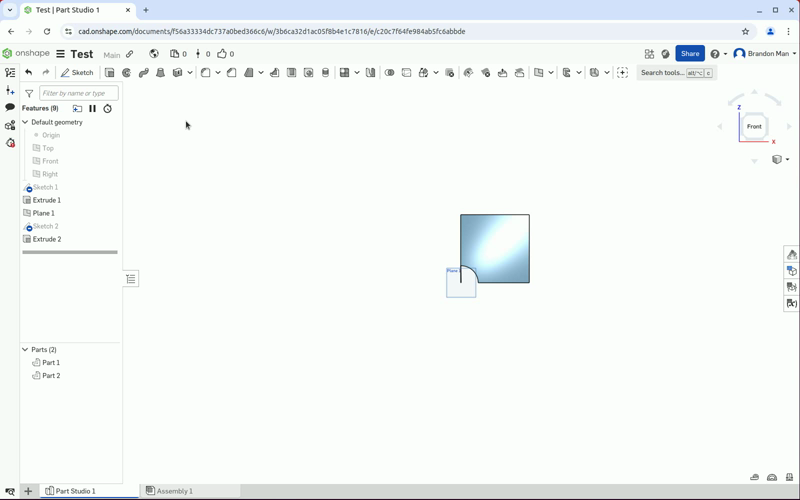
key(shift+h)
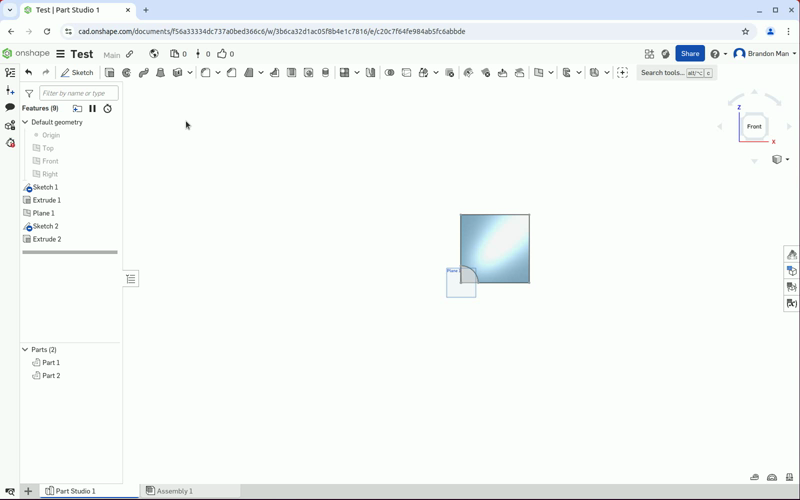
key(shift+h)
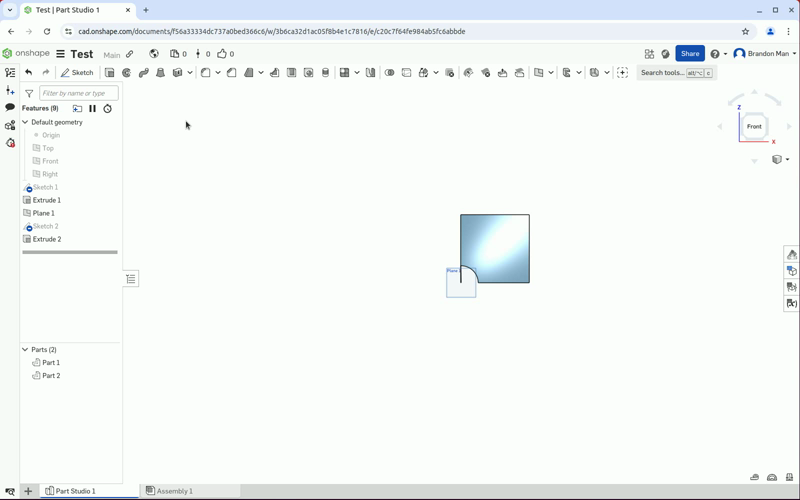
mouse_move(73, 189)
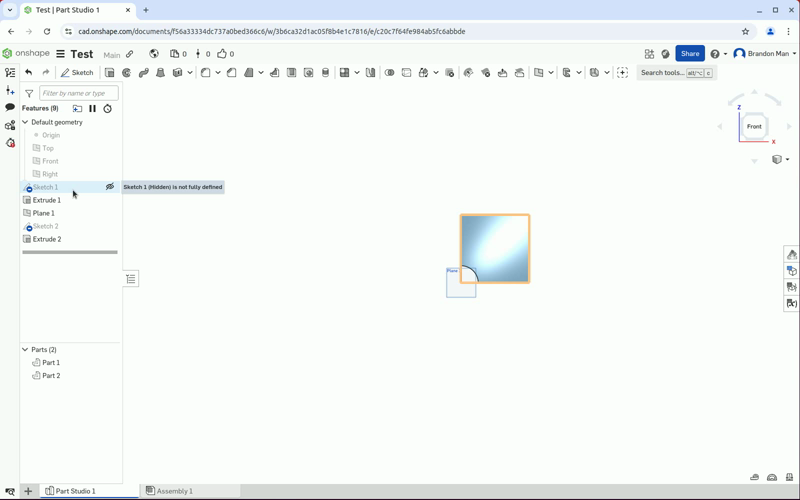
click(73, 189)
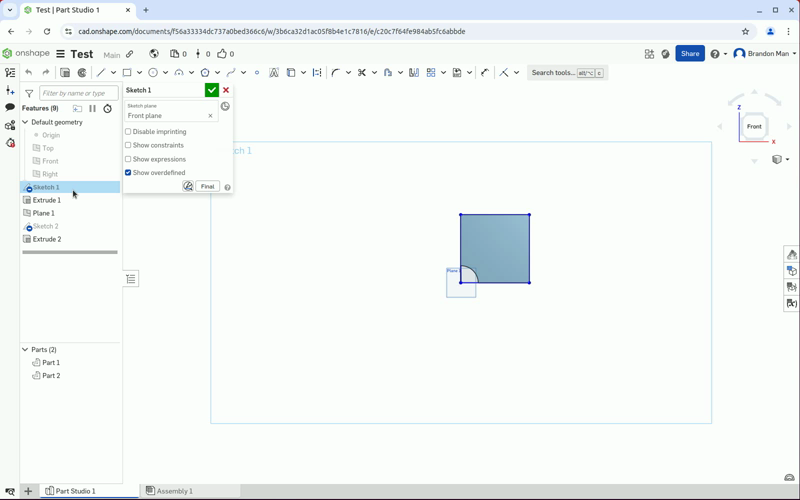
mouse_move(229, 92)
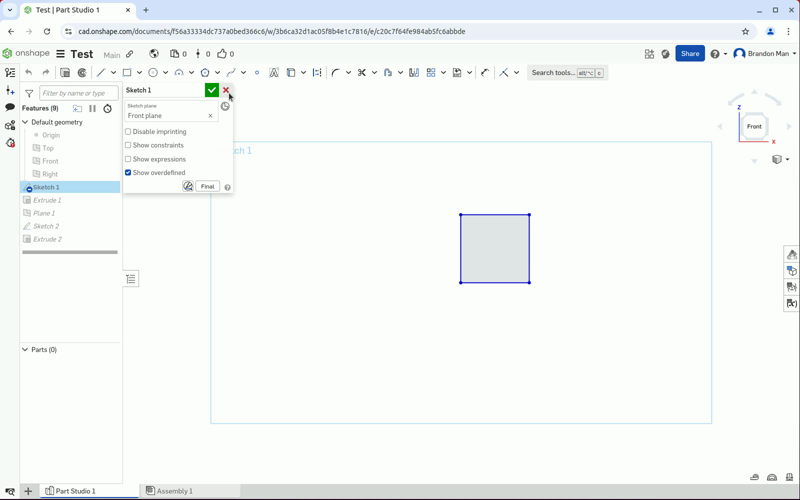
click(229, 92)
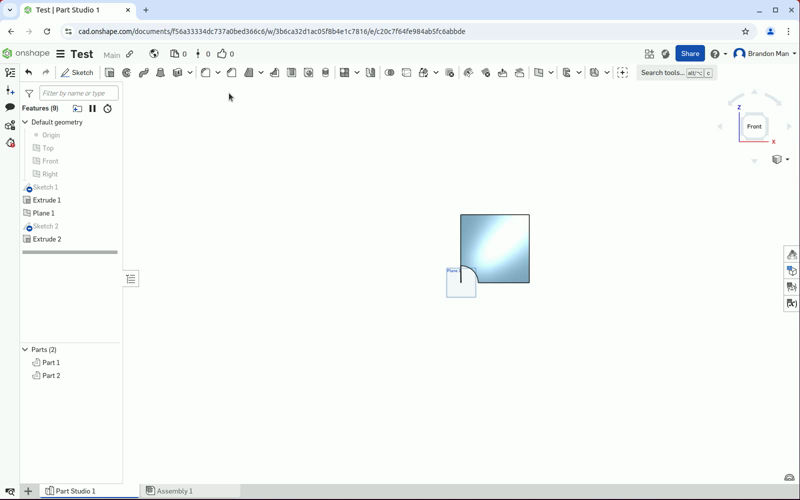
mouse_move(73, 352)
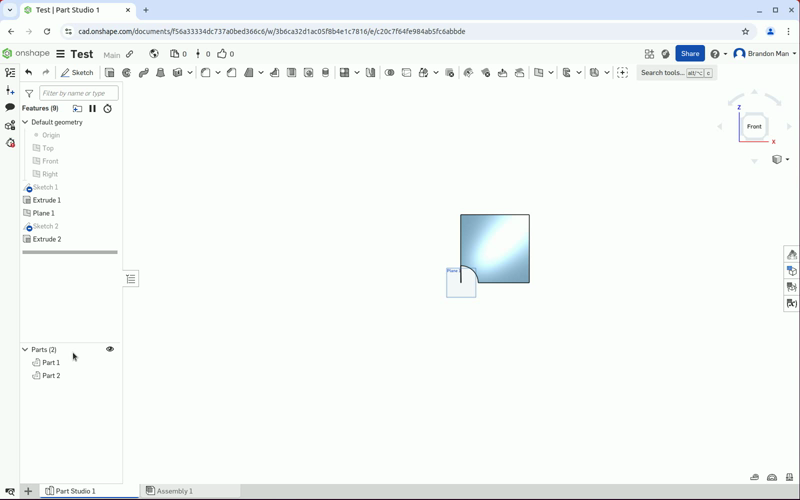
key(y)
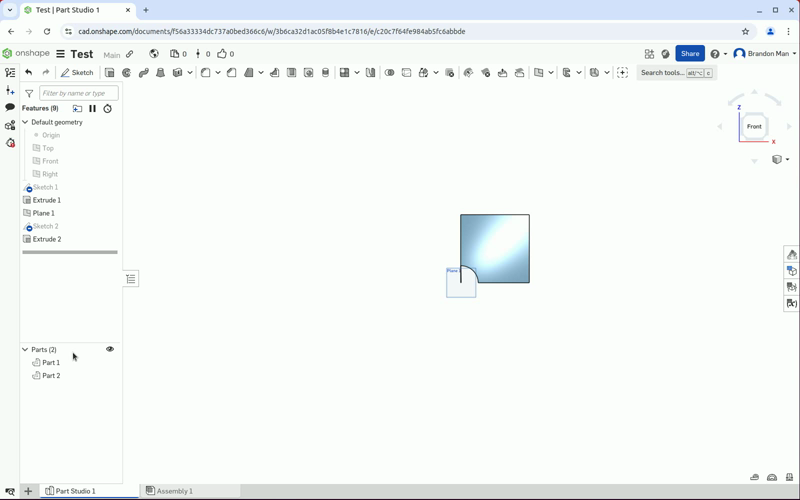
key(shift+p)
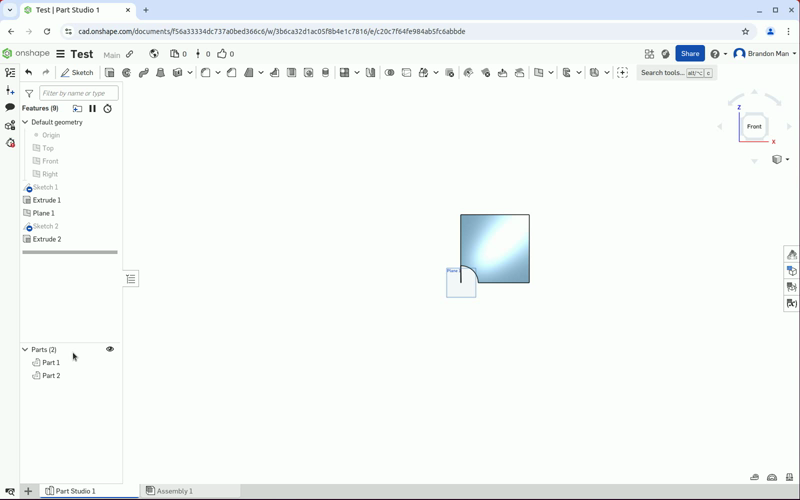
key(space)
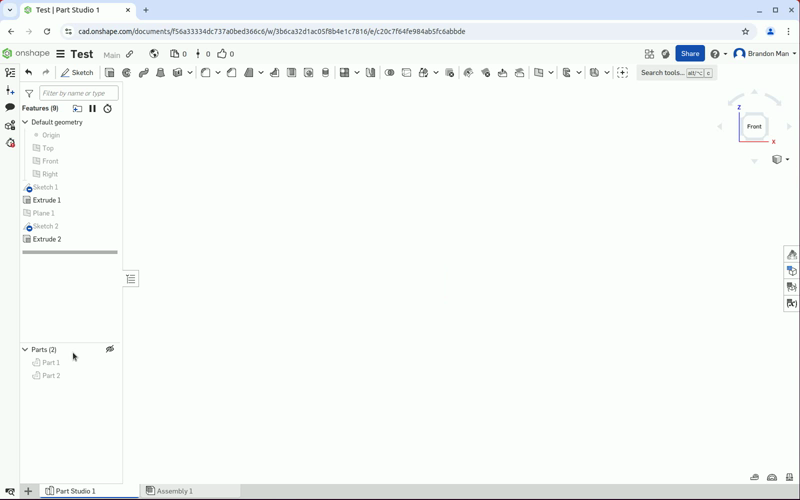
key_down(shift)
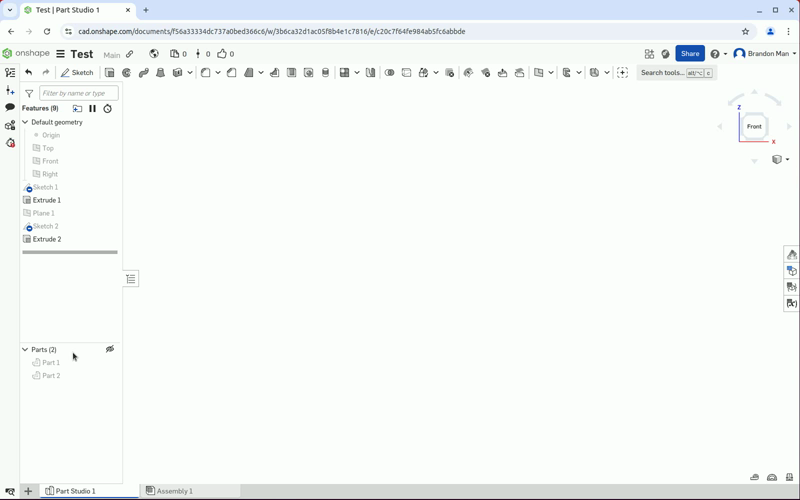
key(left)
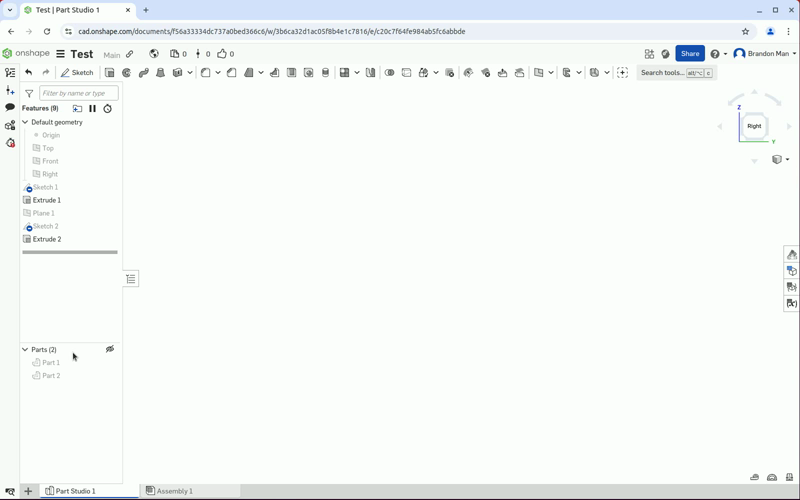
key_up(shift)
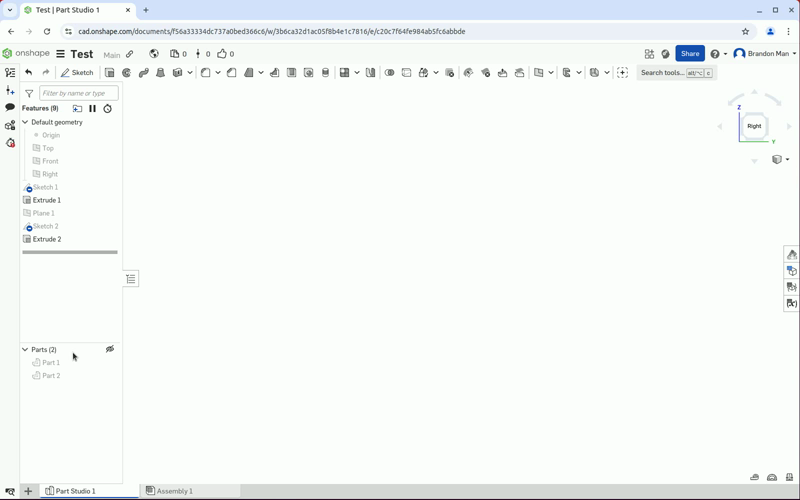
mouse_move(73, 352)
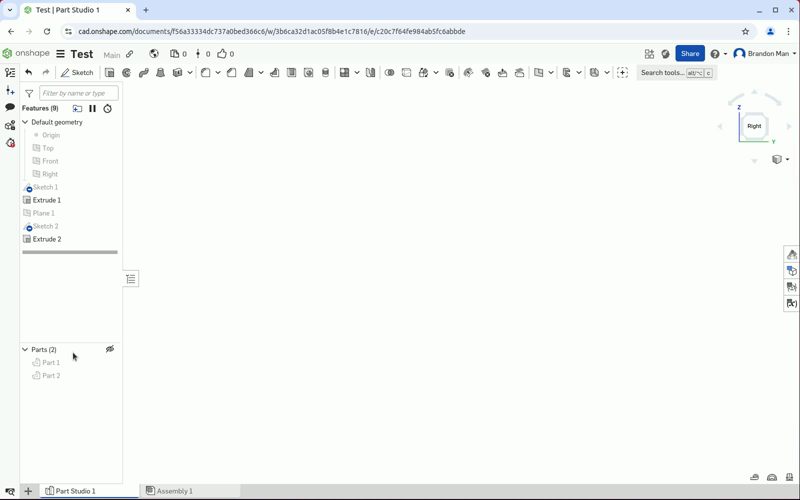
key(shift+y)
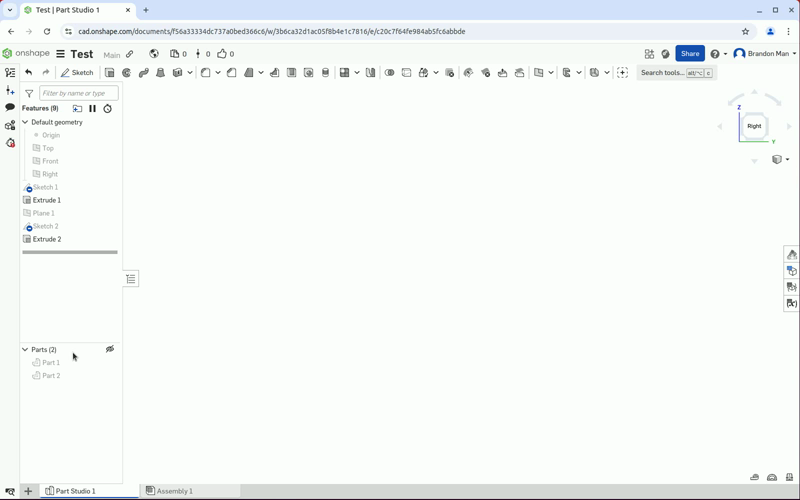
key(shift+s)
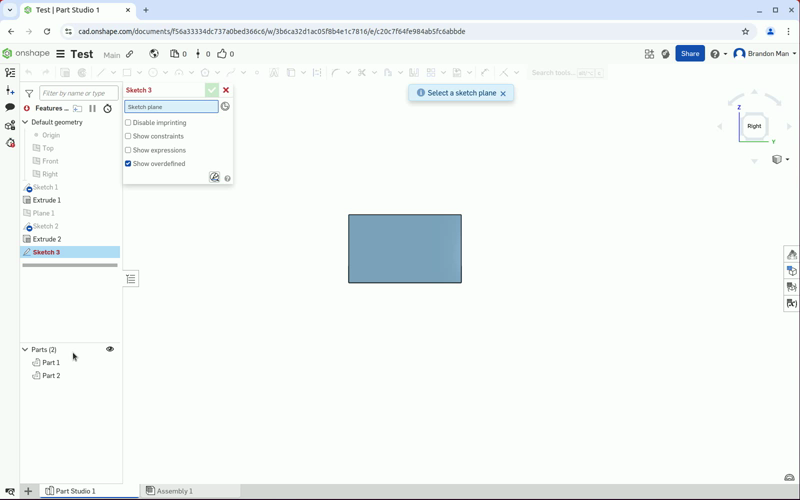
mouse_move(73, 176)
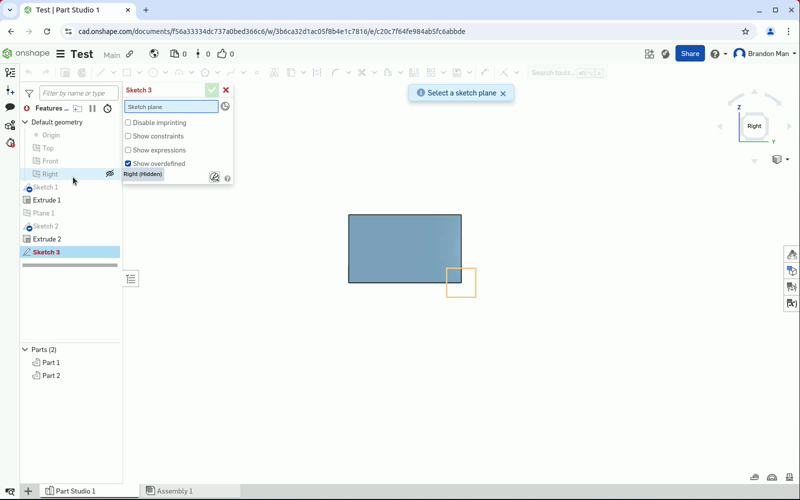
click(73, 176)
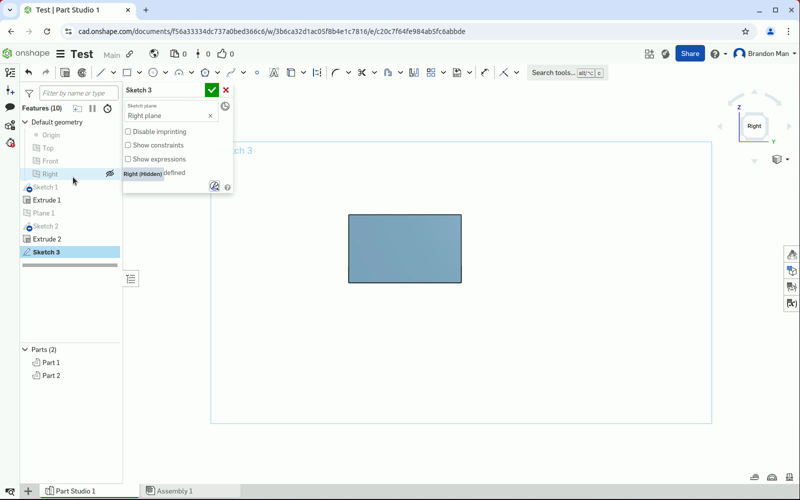
mouse_move(73, 352)
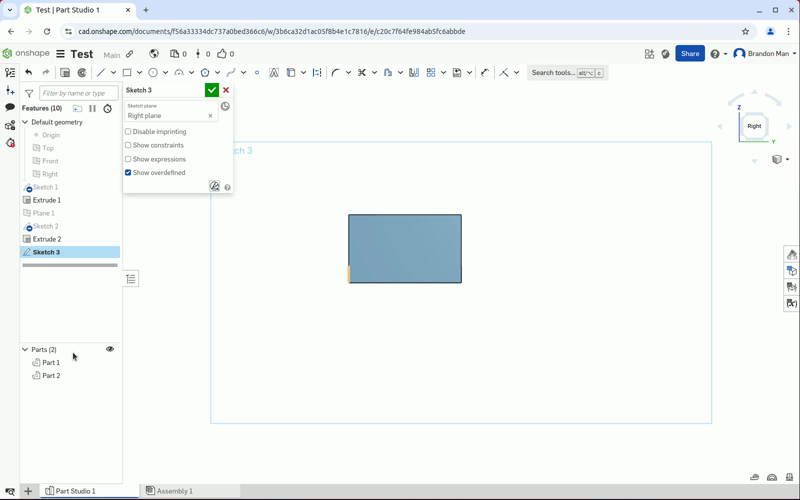
key(y)
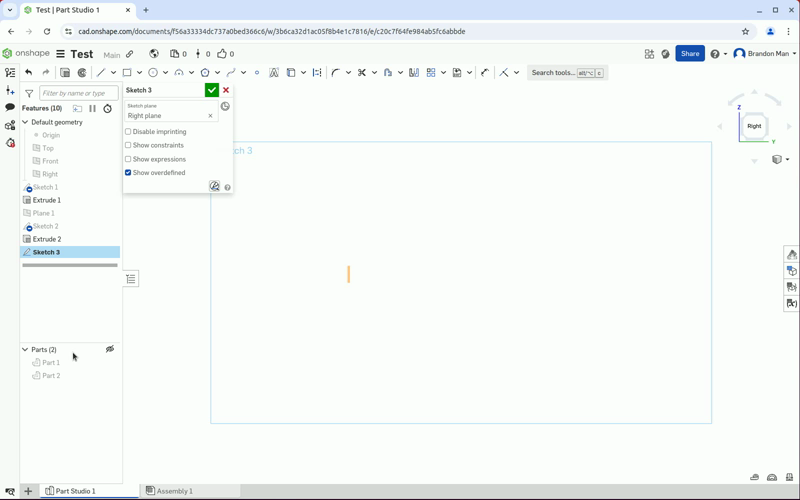
key(a)
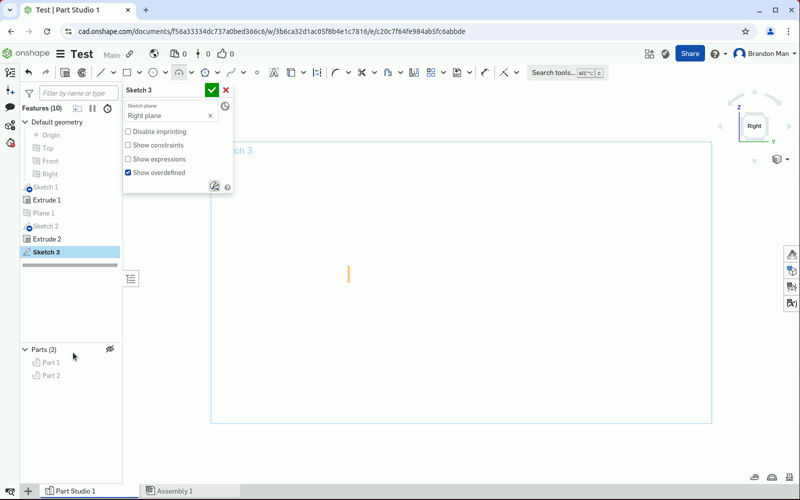
key_down(shift)
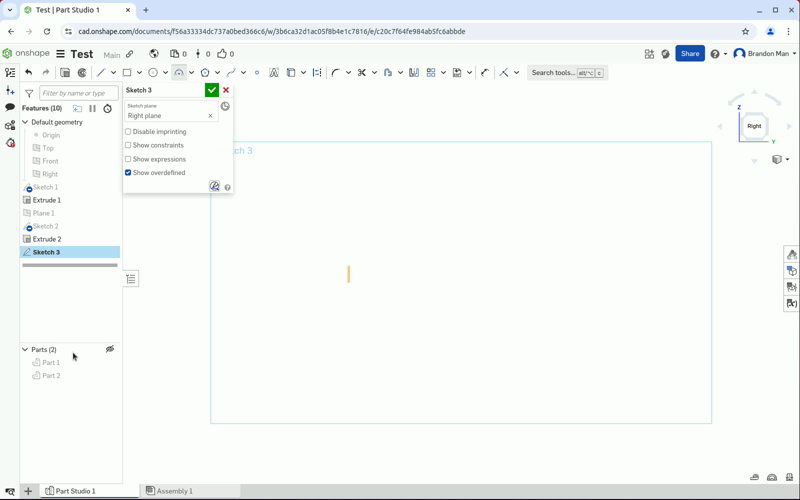
mouse_move(444, 215)
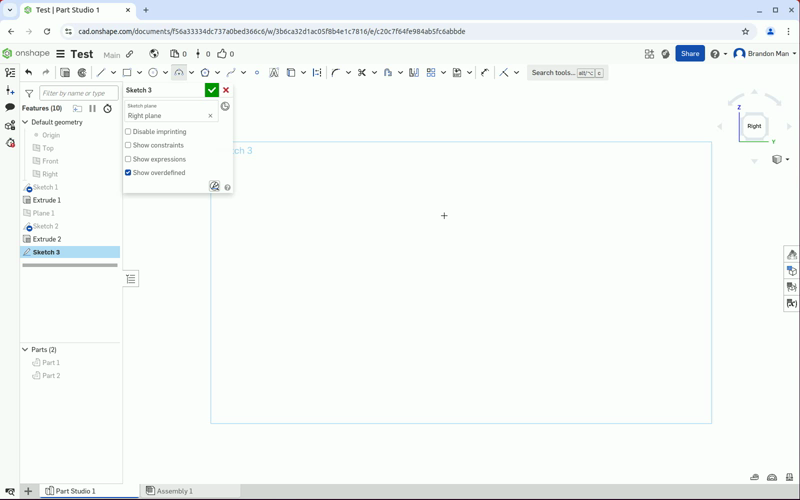
click(444, 215)
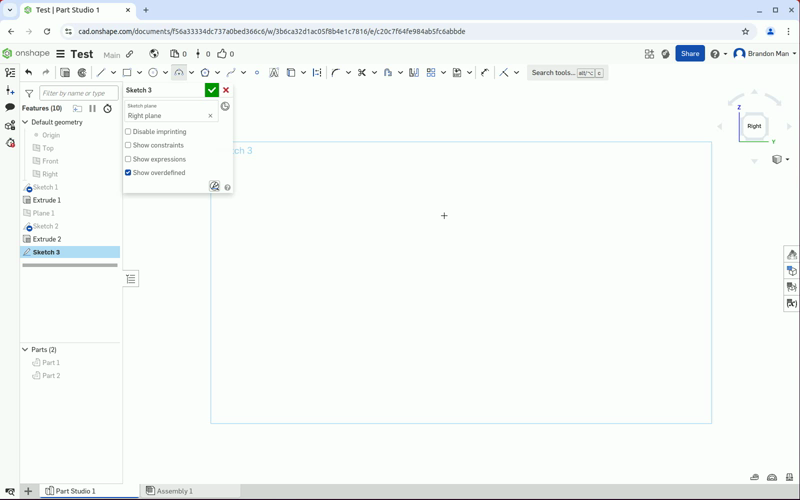
key_up(shift)
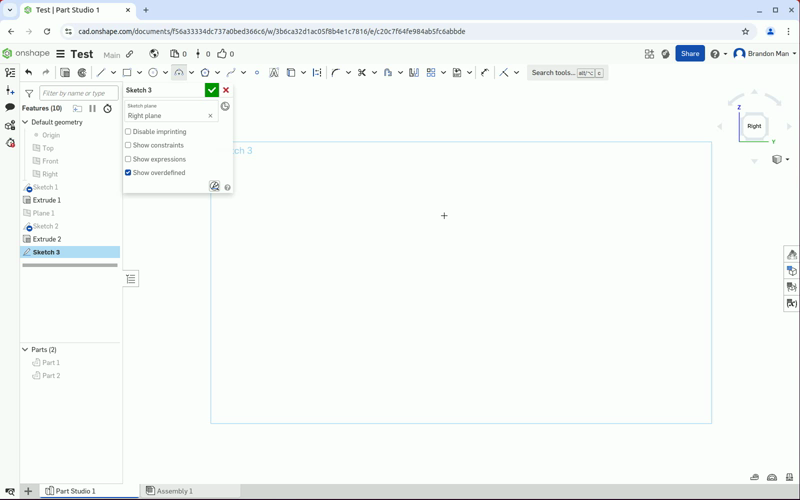
key_down(shift)
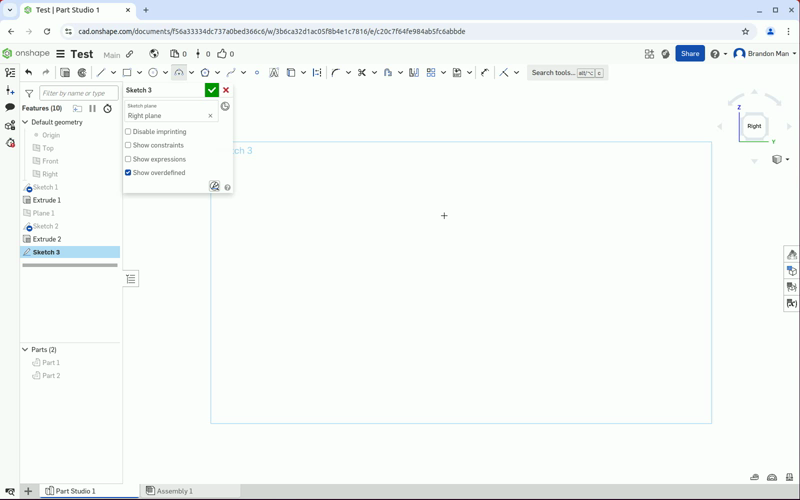
mouse_move(461, 232)
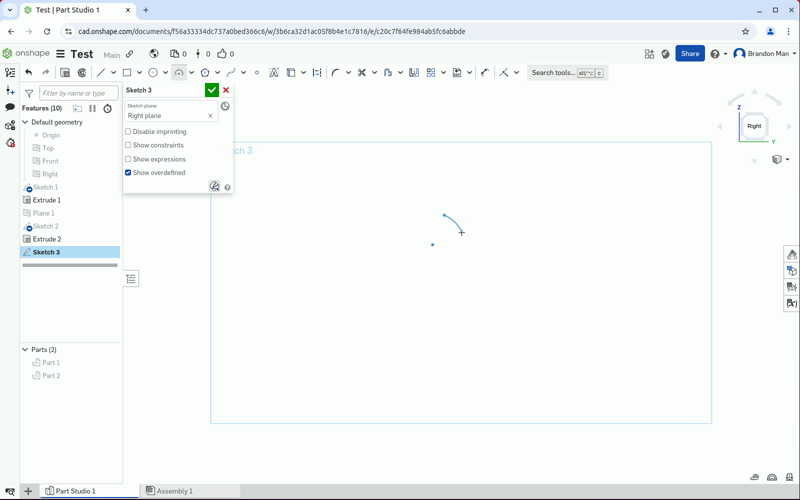
click(461, 232)
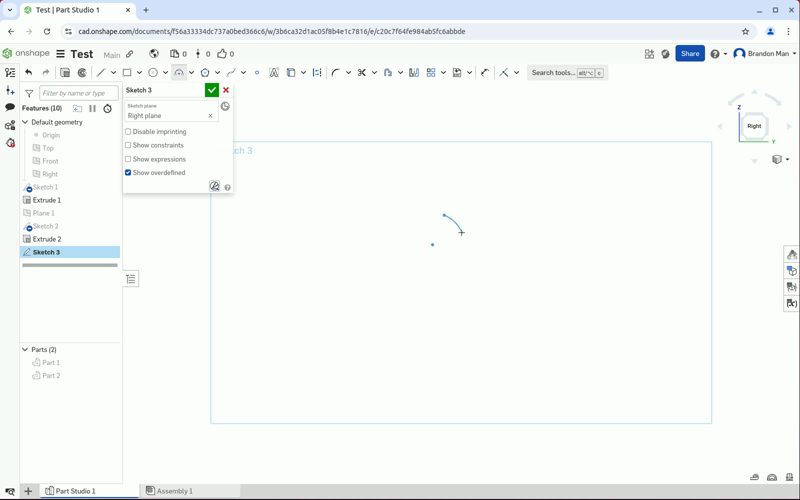
mouse_move(449, 227)
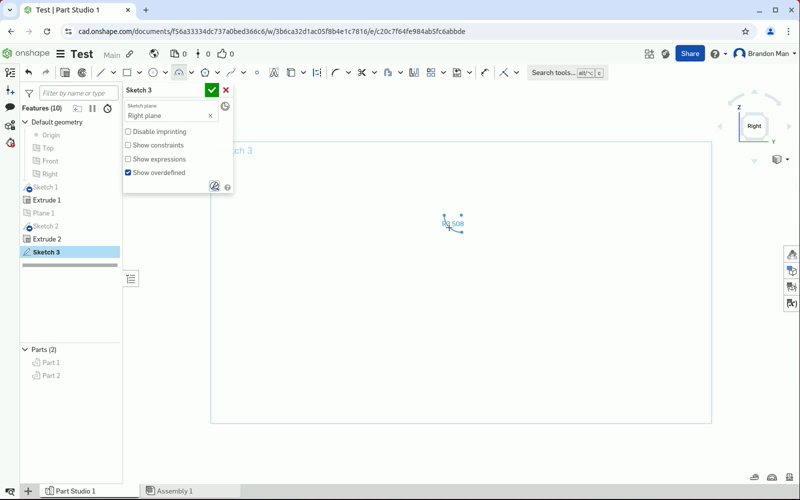
click(449, 227)
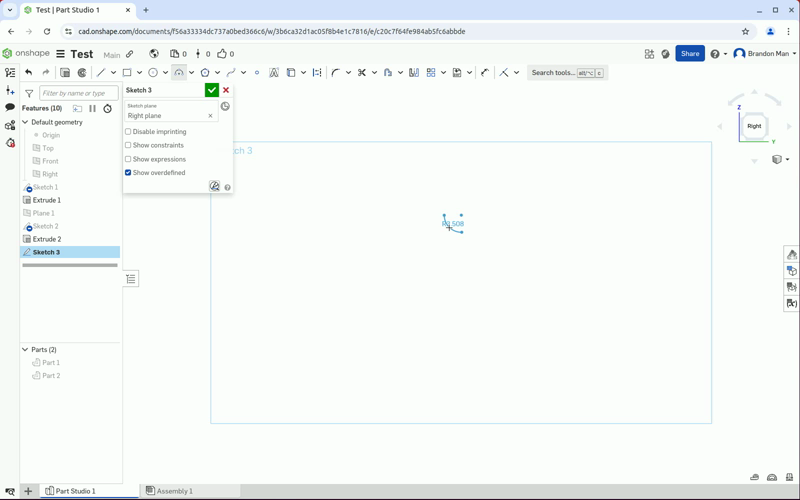
key_up(shift)
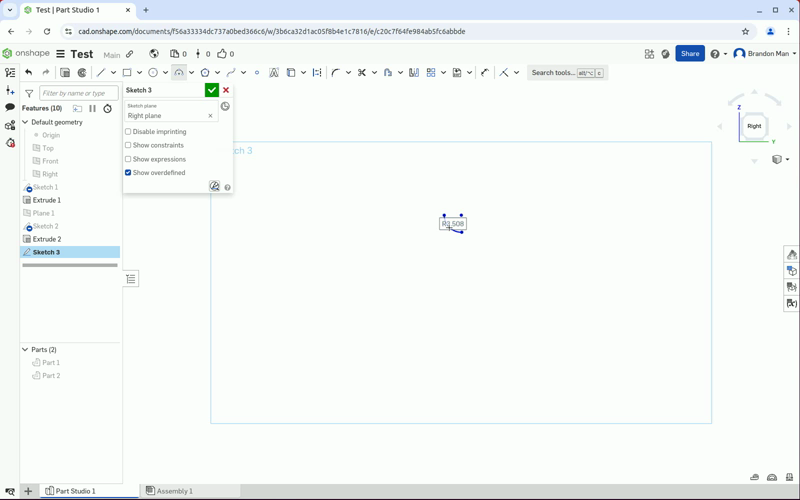
key(esc)
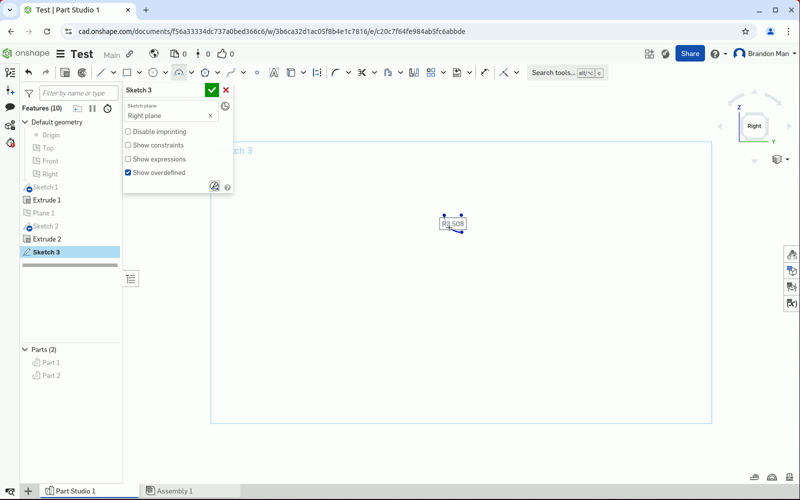
key(l)
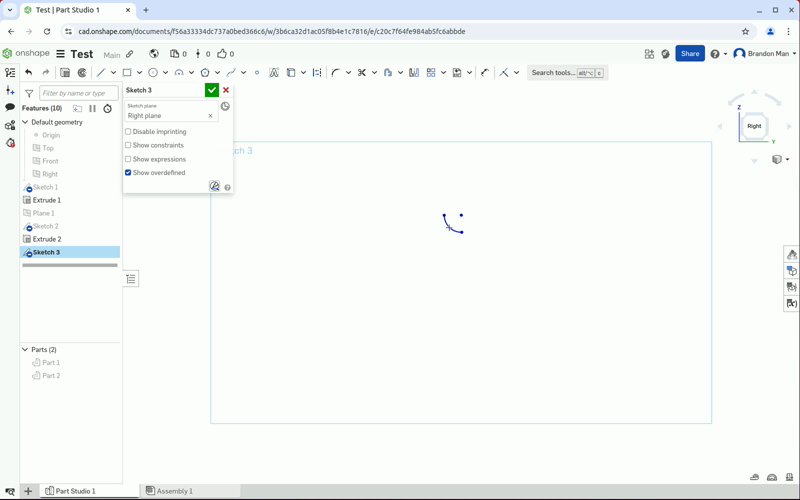
mouse_move(461, 232)
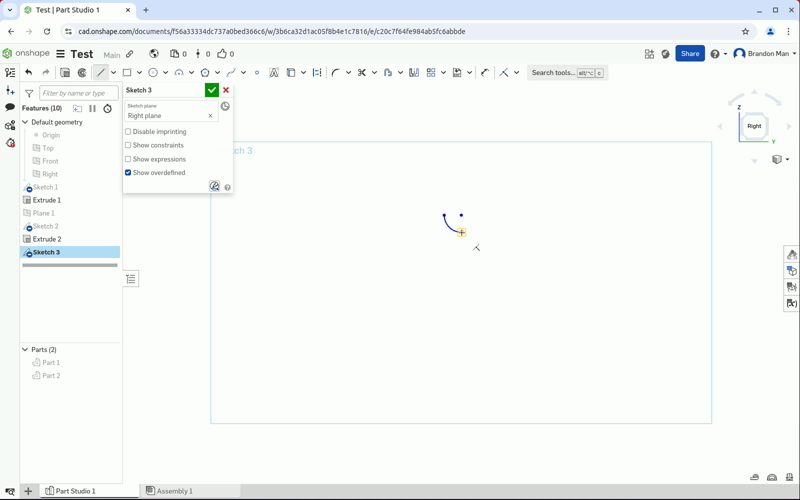
click(461, 232)
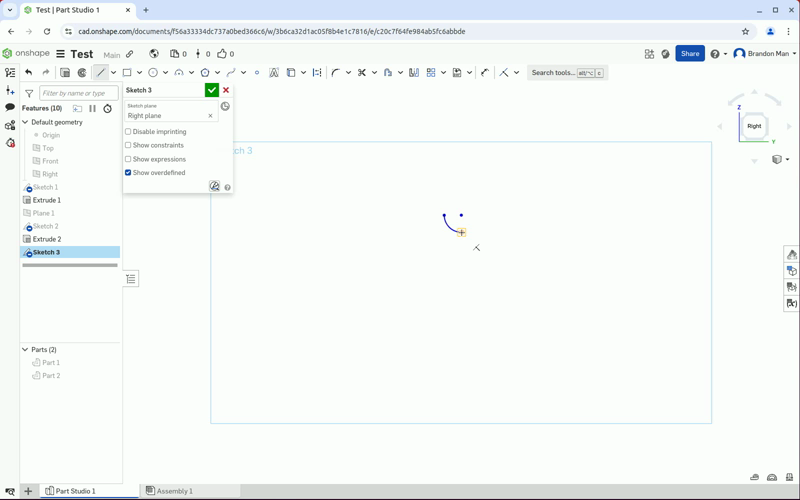
key_down(shift)
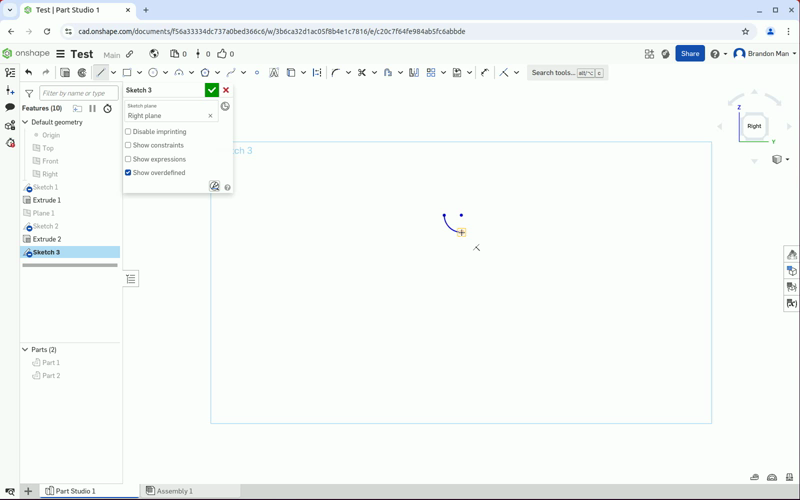
mouse_move(491, 232)
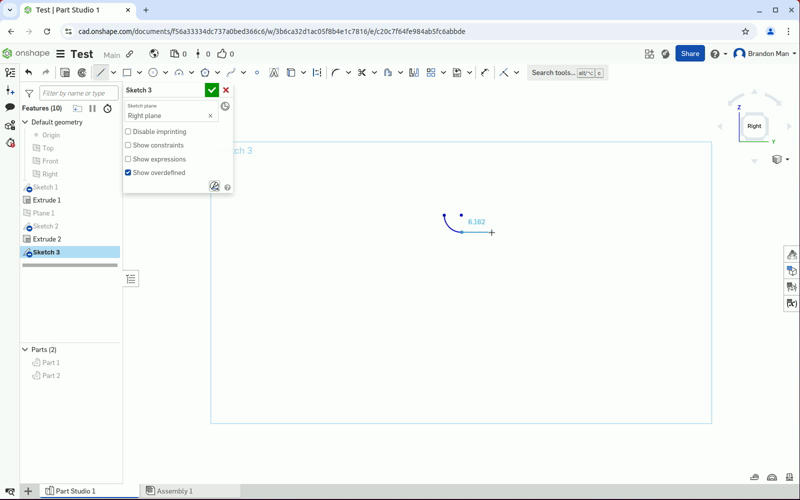
mouse_move(461, 215)
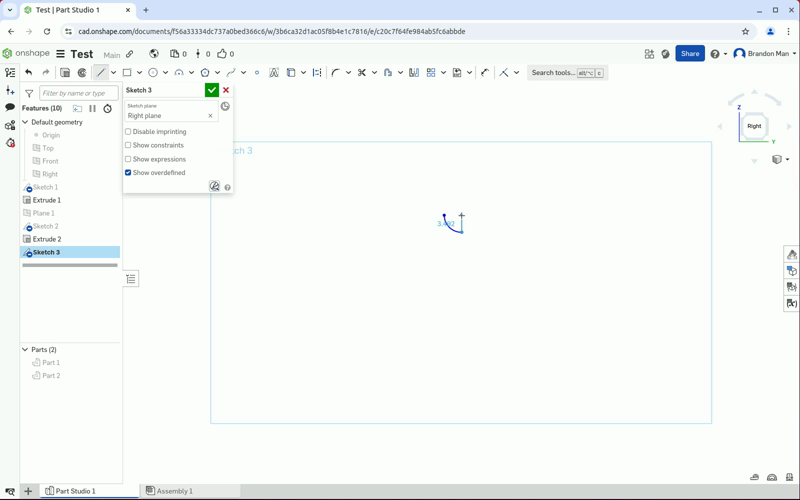
click(461, 215)
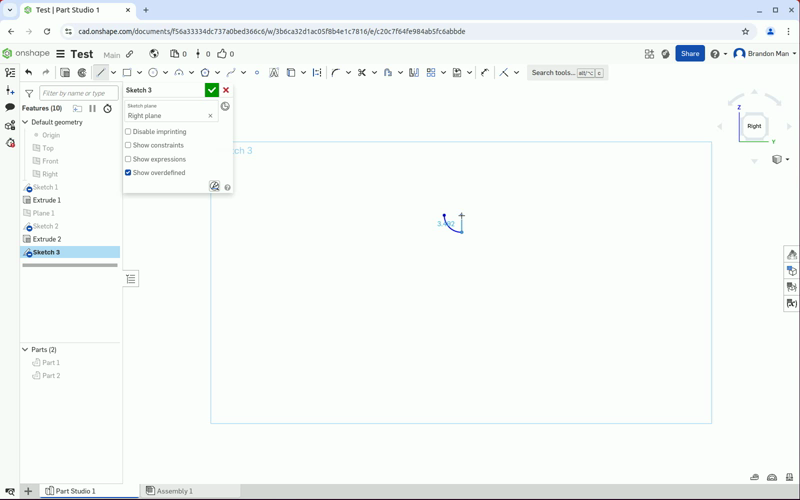
key_up(shift)
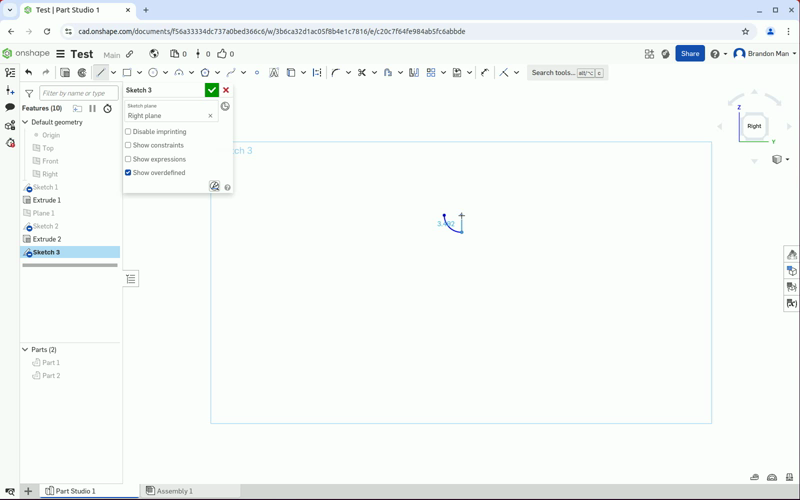
mouse_move(491, 215)
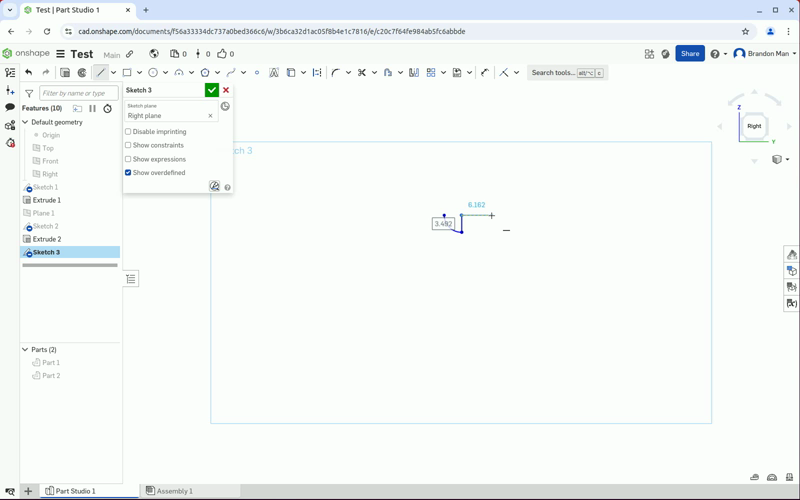
key_down(shift)
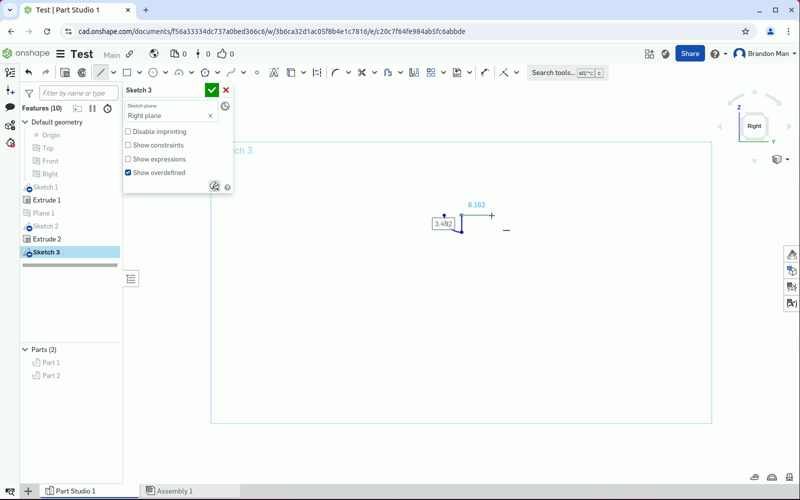
mouse_move(444, 215)
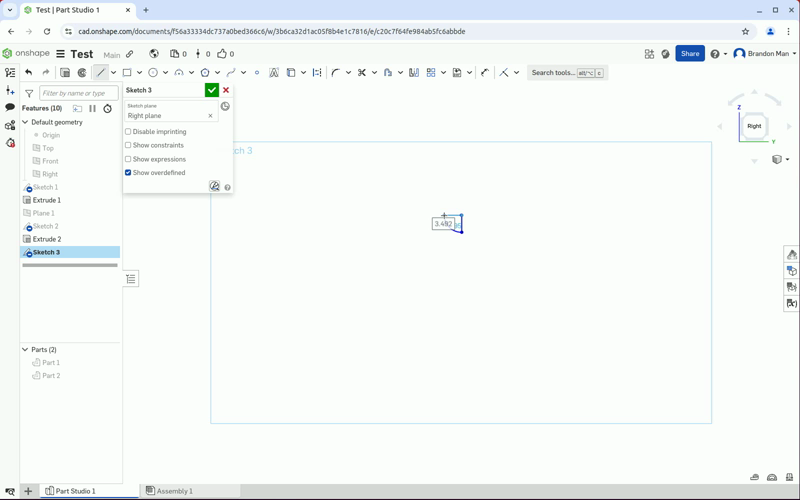
key_up(shift)
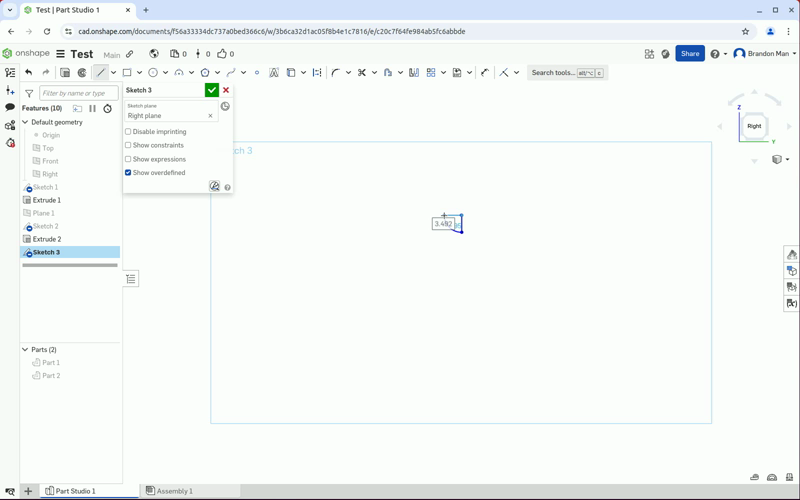
click(444, 215)
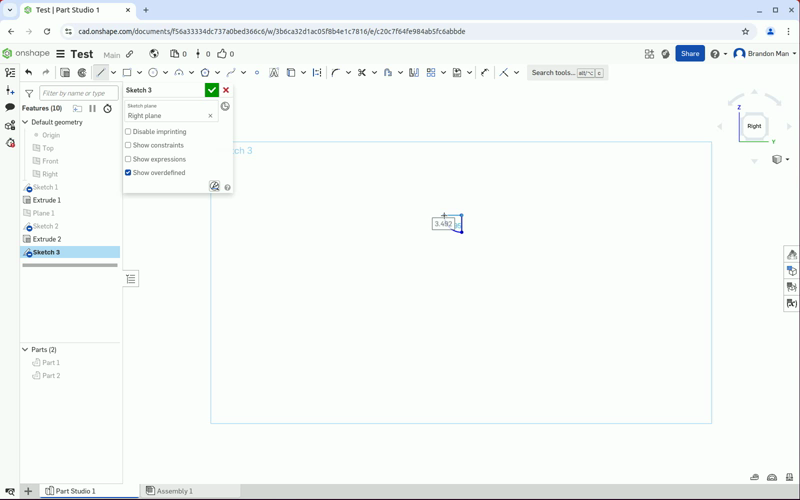
key(esc)
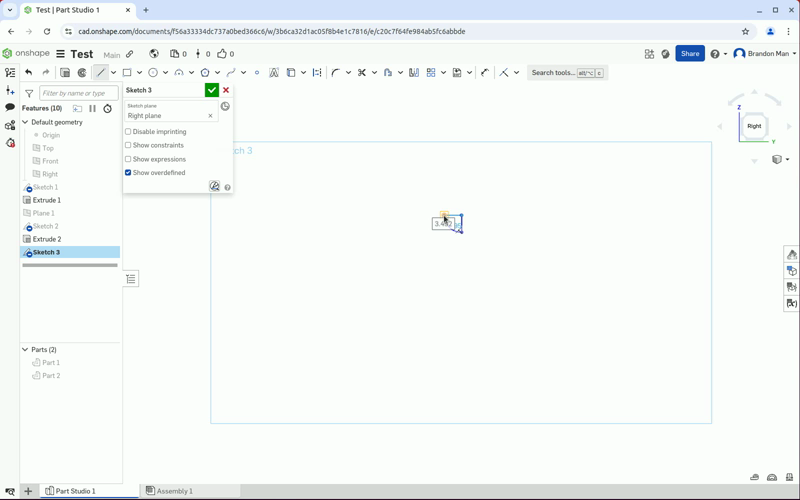
mouse_move(458, 223)
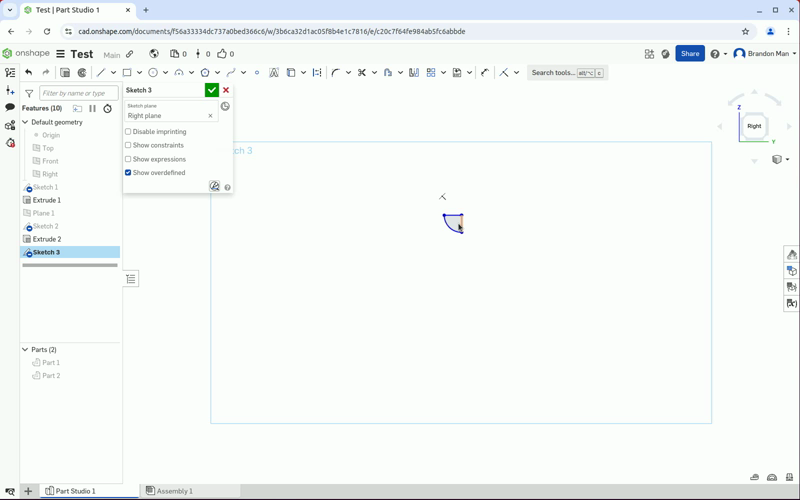
scroll(6)
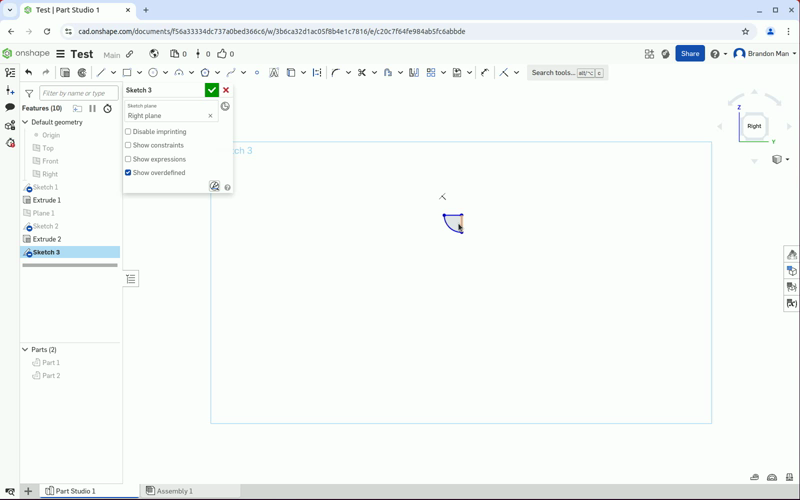
scroll(6)
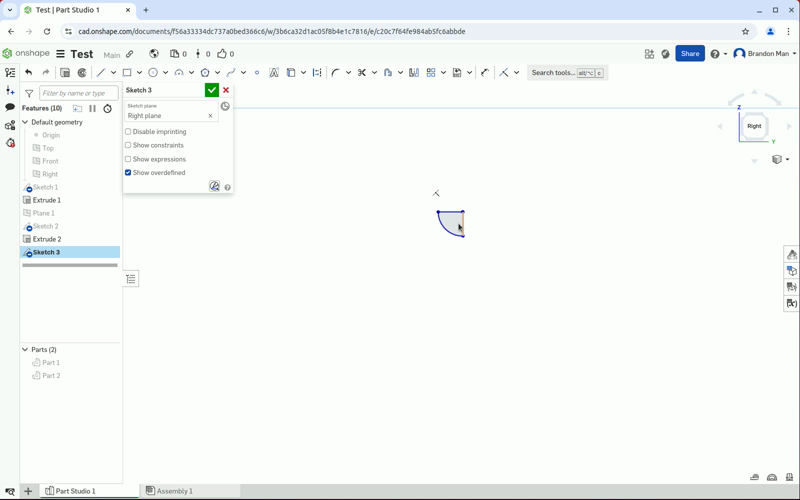
scroll(6)
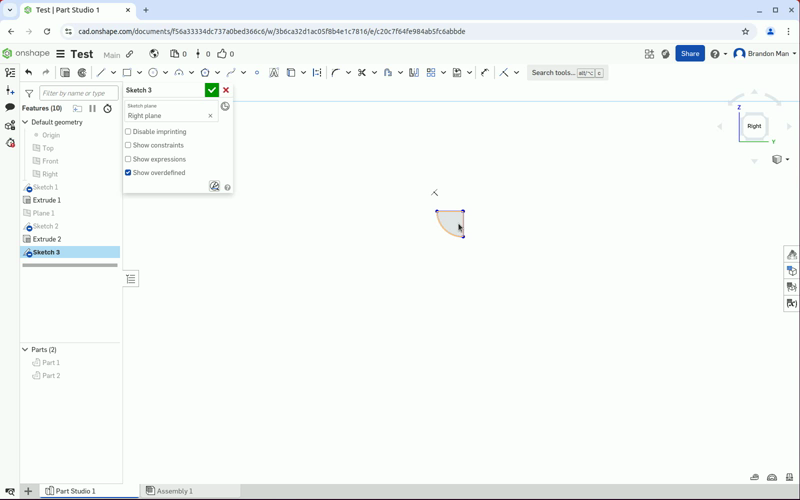
scroll(6)
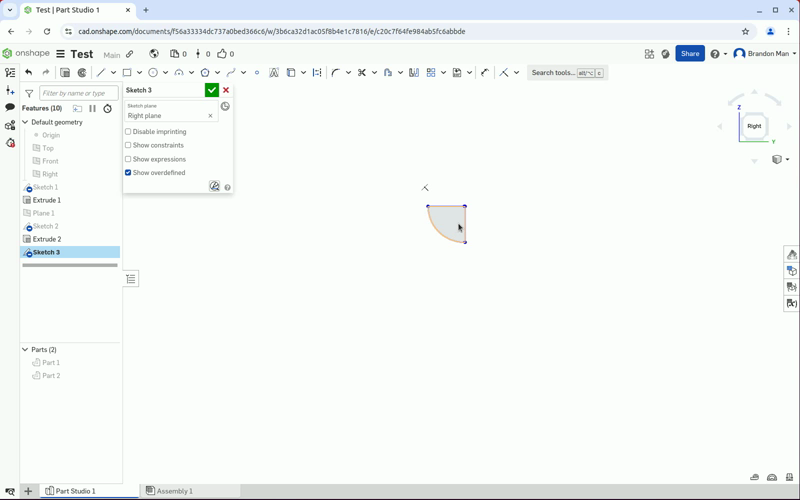
scroll(6)
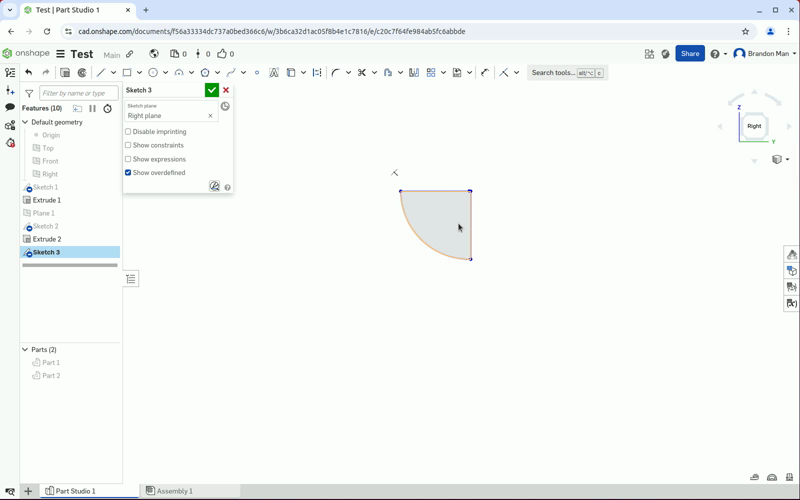
scroll(6)
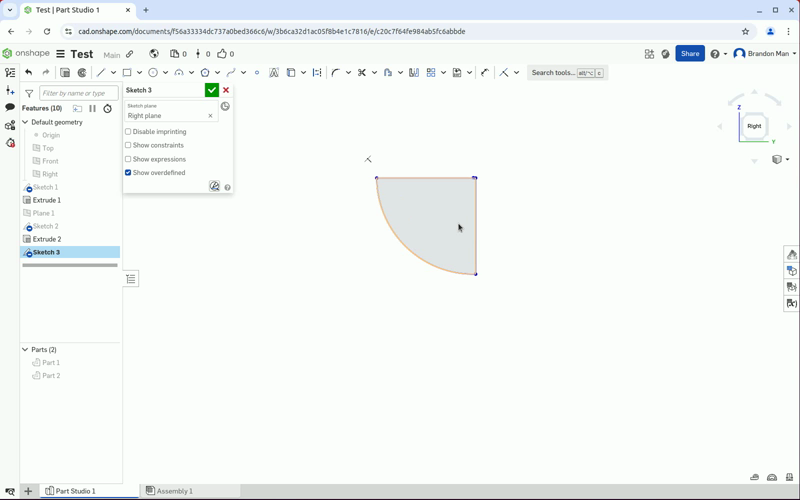
scroll(6)
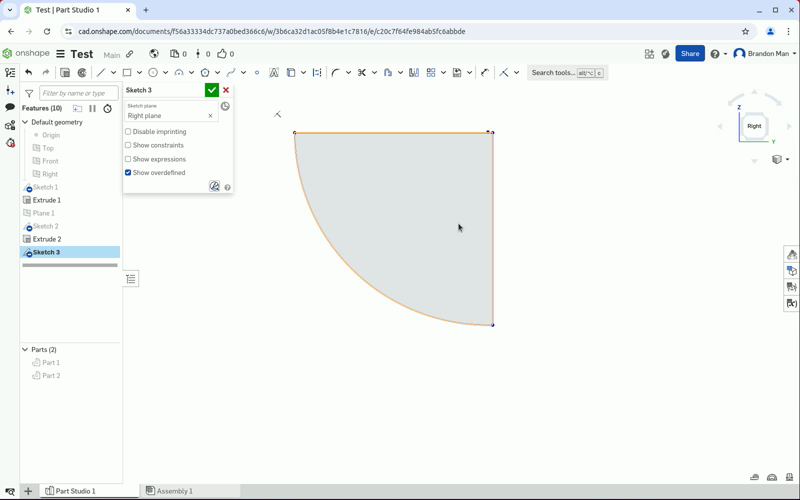
click(458, 223)
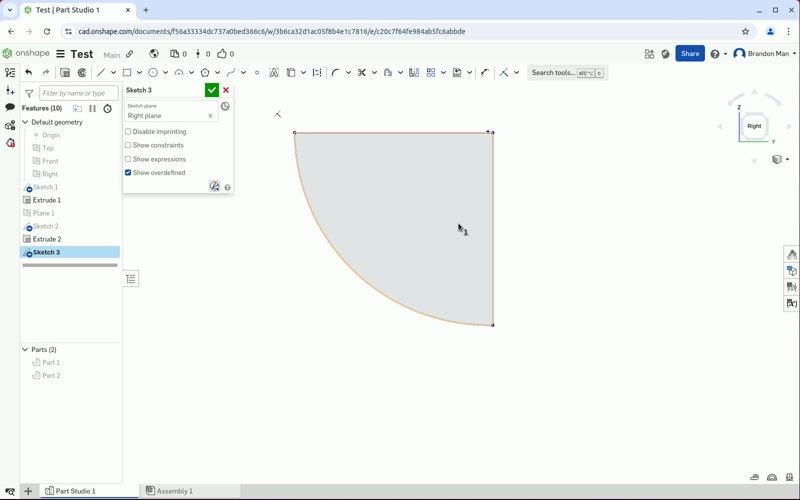
scroll(-6)
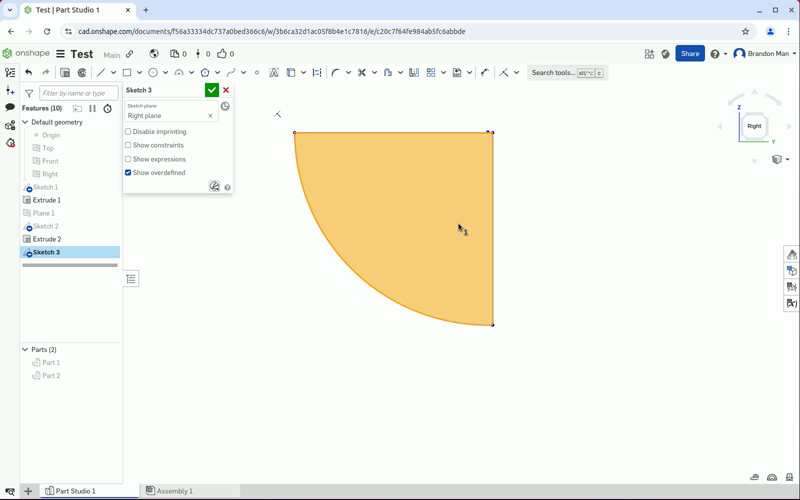
scroll(-6)
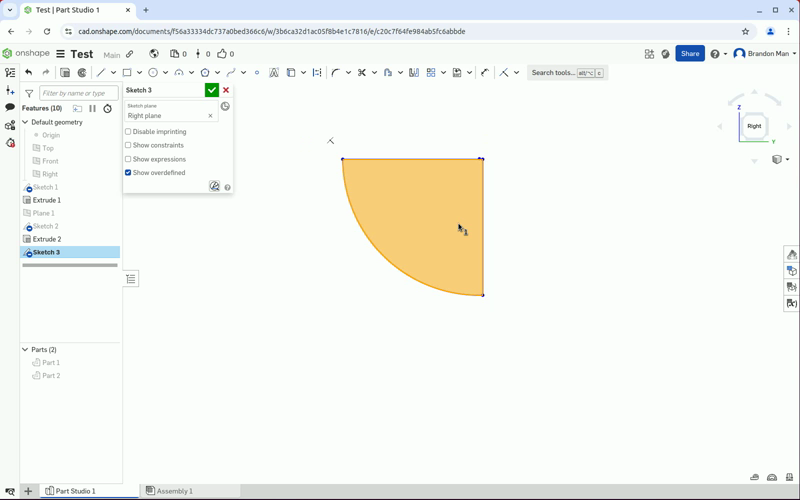
scroll(-6)
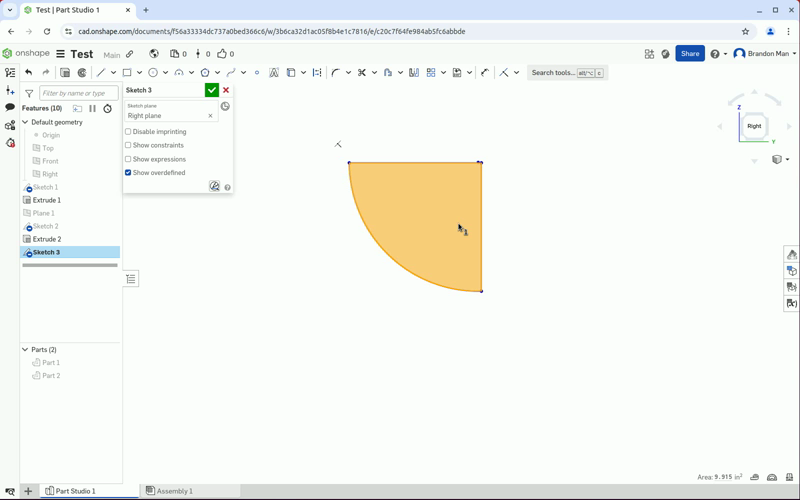
scroll(-6)
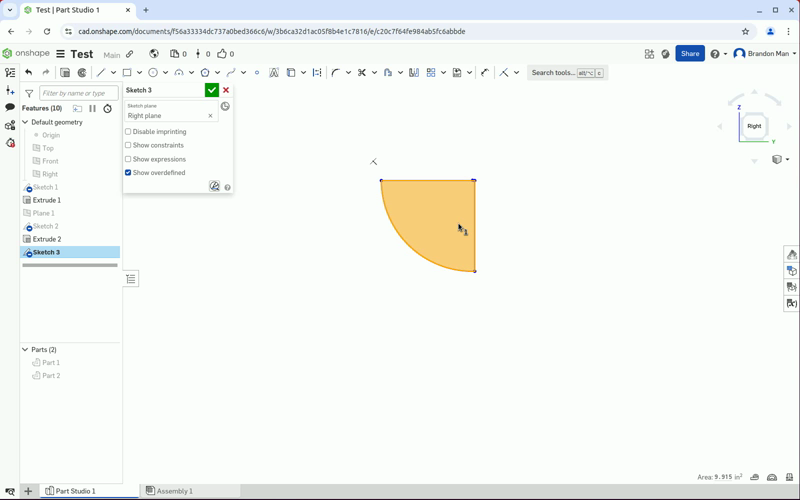
scroll(-6)
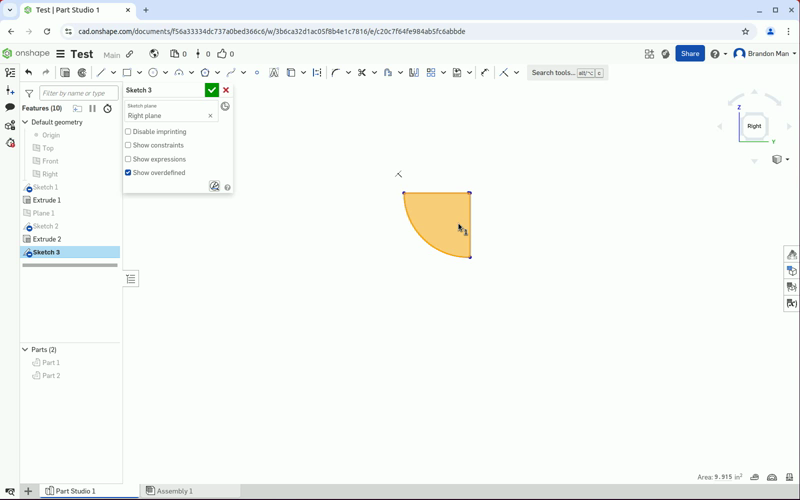
scroll(-6)
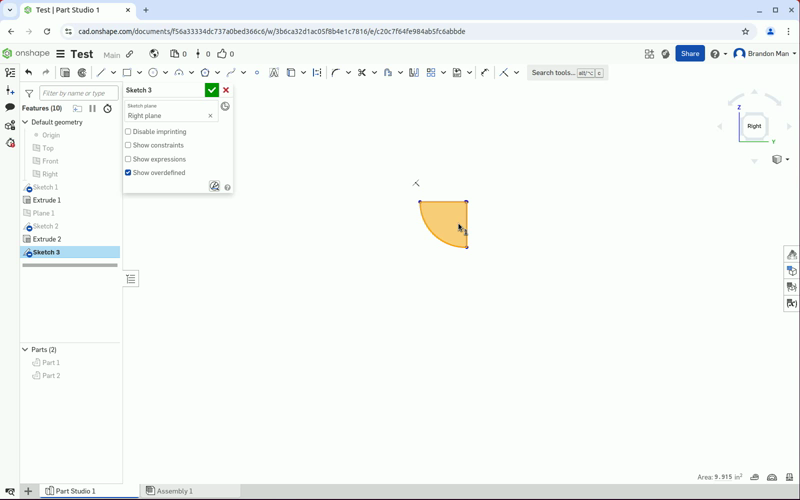
scroll(-6)
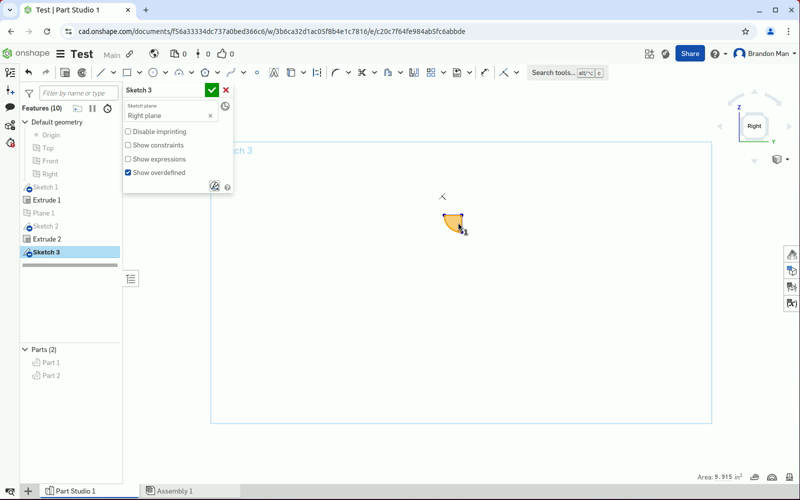
mouse_move(73, 352)
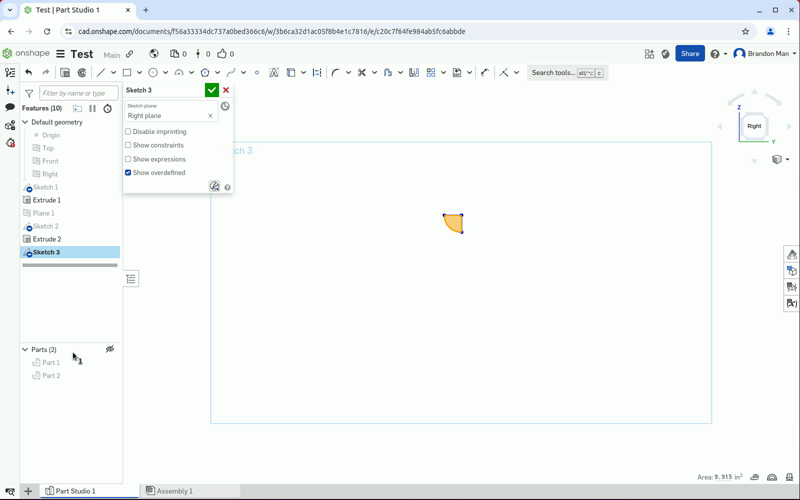
key(shift+y)
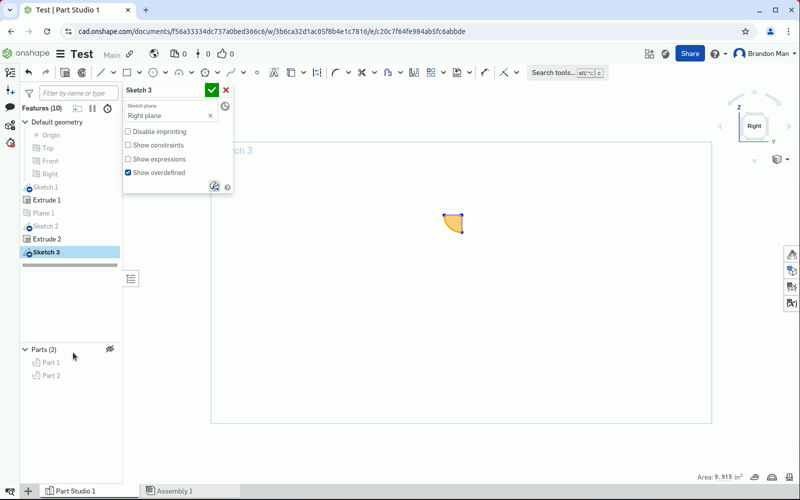
key(shift+e)
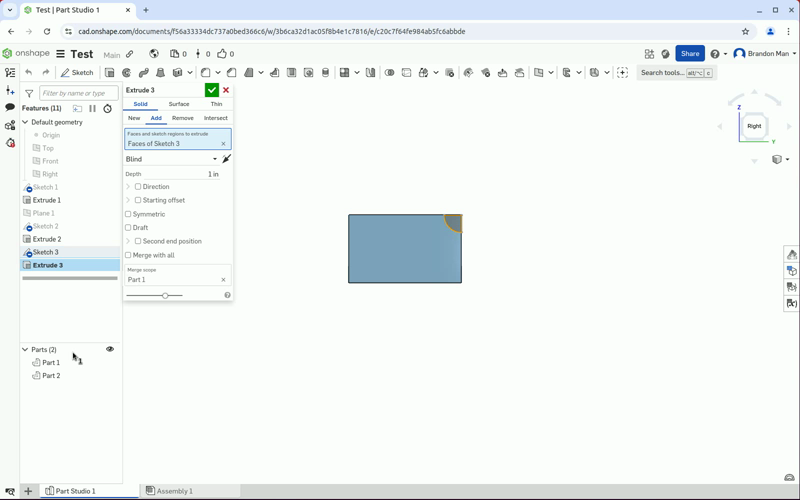
mouse_move(143, 106)
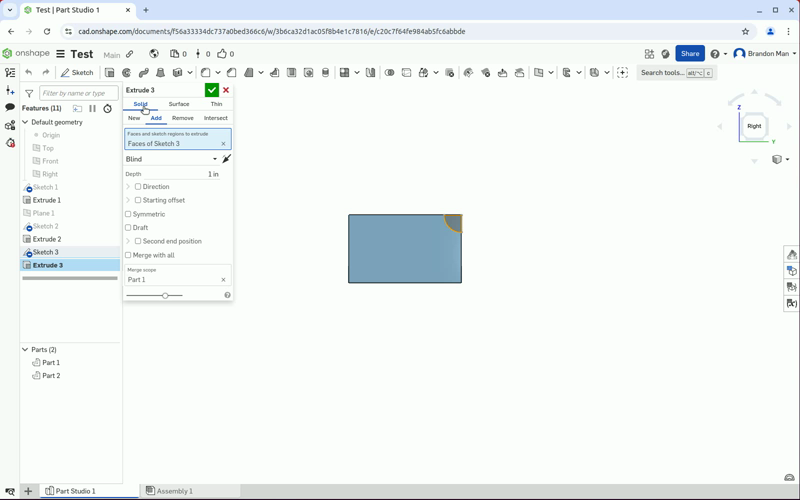
click(143, 106)
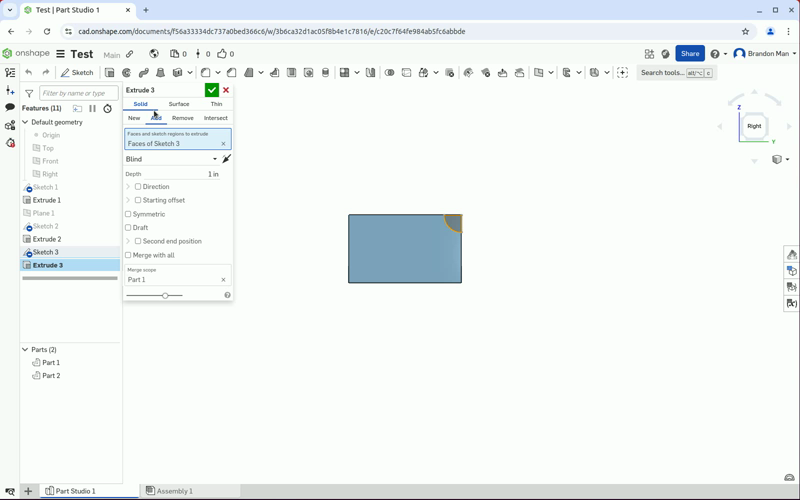
mouse_move(186, 120)
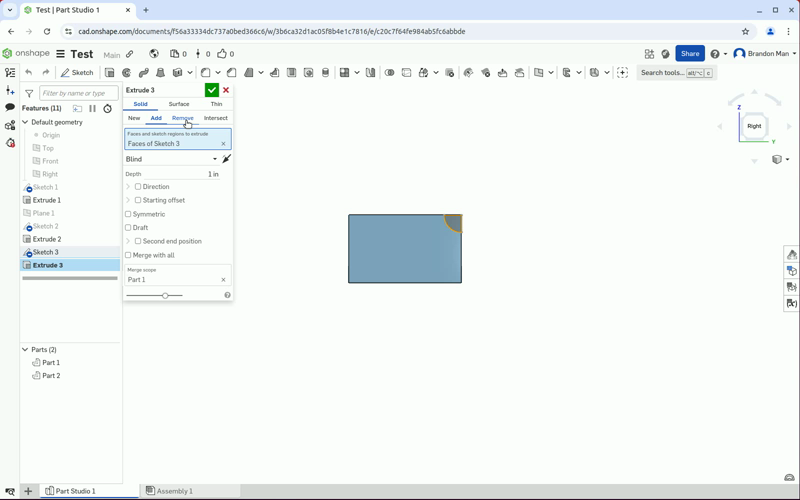
click(186, 120)
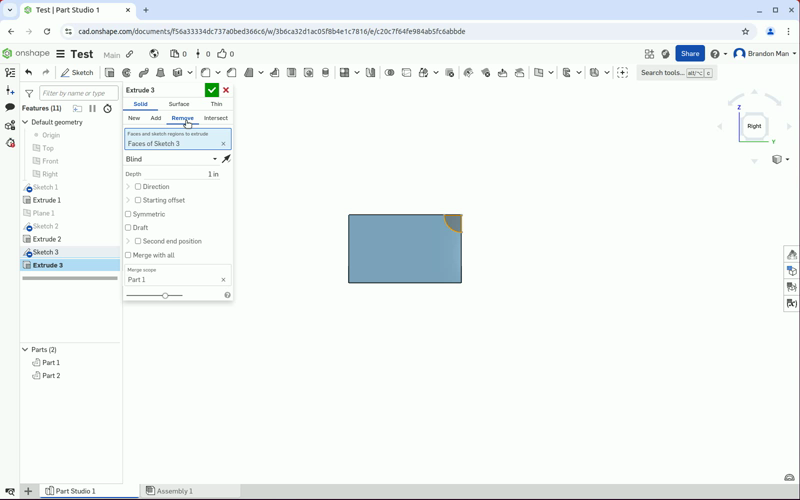
key(tab, 4)
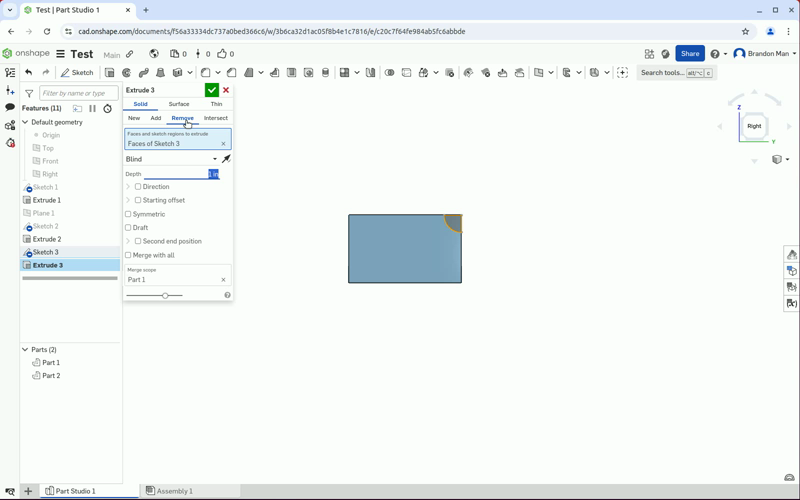
text(6.981)
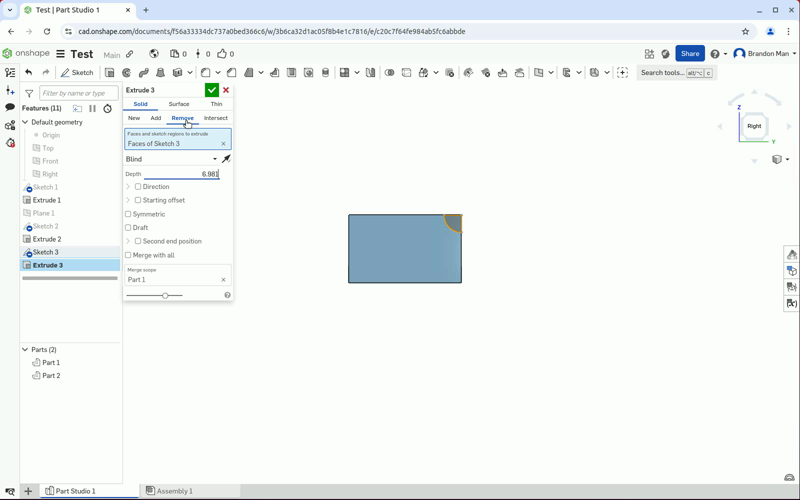
key(tab, 6)
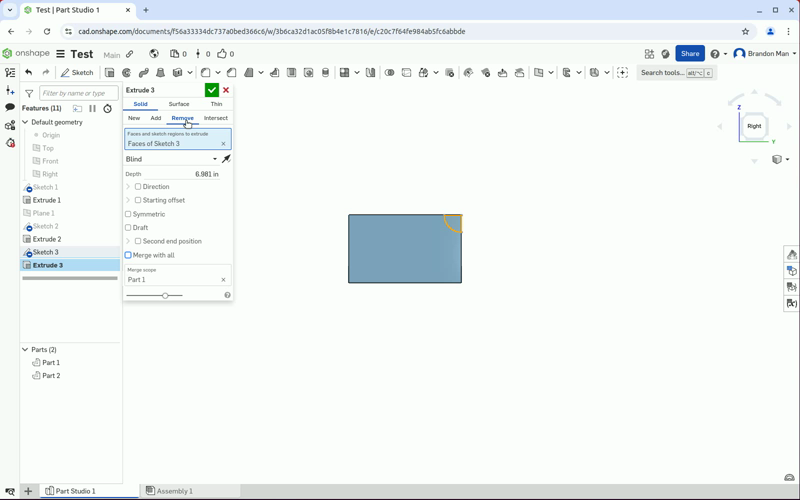
key(space)
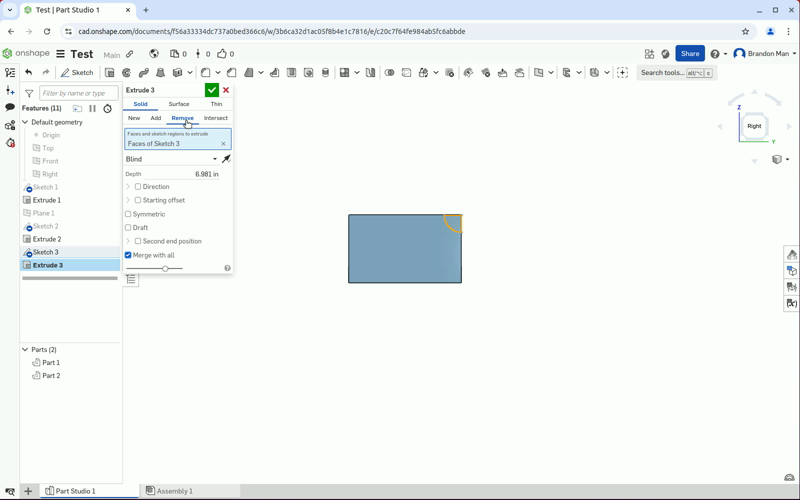
key(enter)
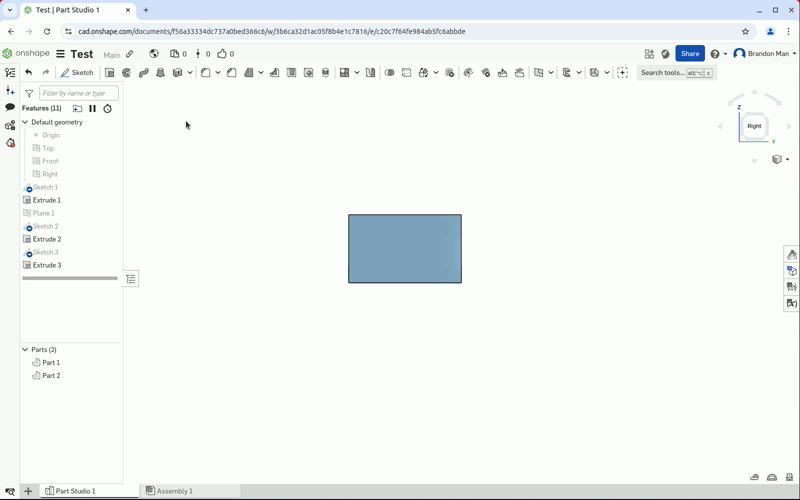
key(shift+h)
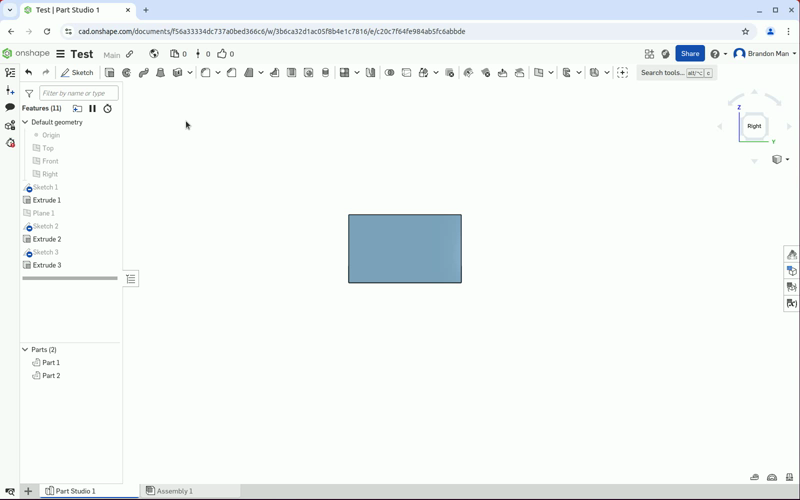
key(shift+h)
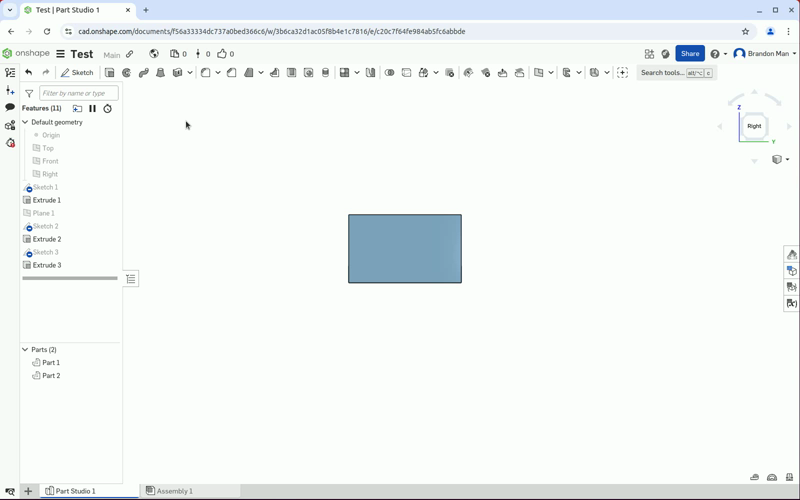
mouse_move(73, 189)
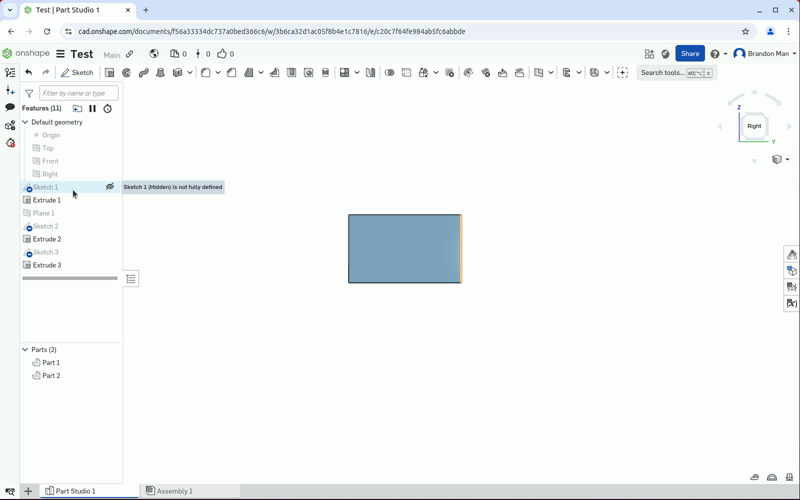
click(73, 189)
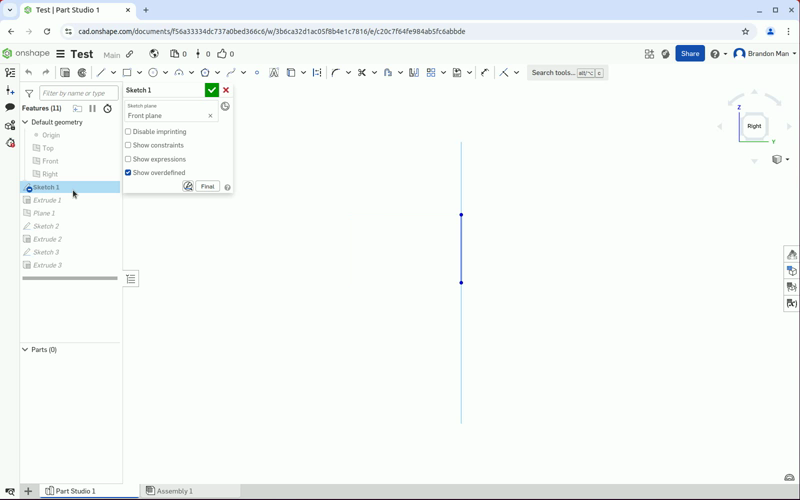
mouse_move(229, 92)
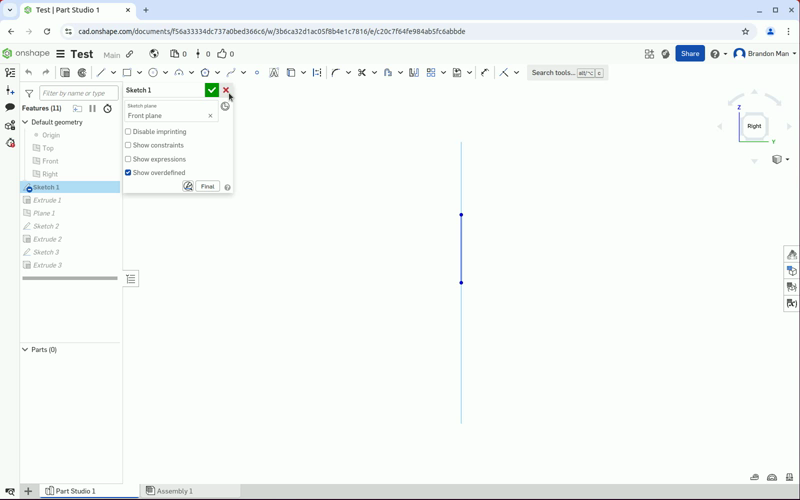
click(229, 92)
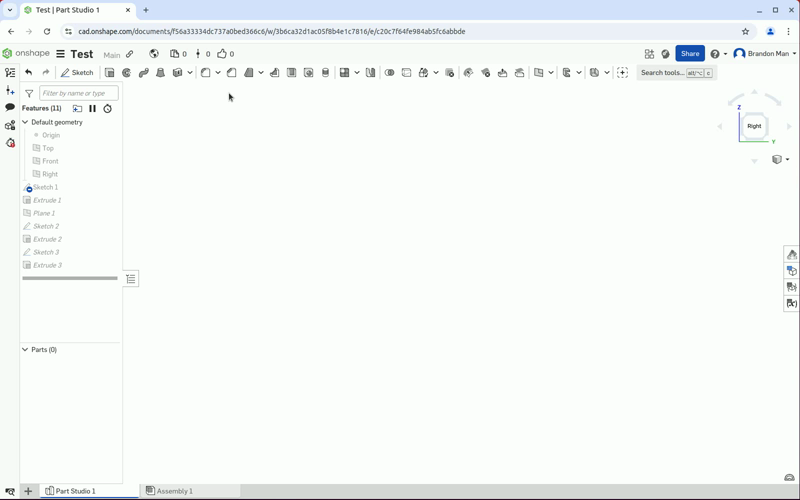
mouse_move(73, 352)
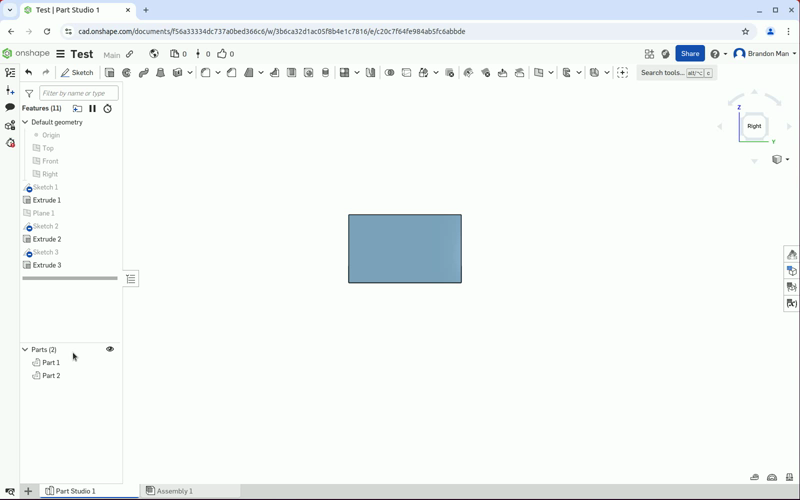
key(y)
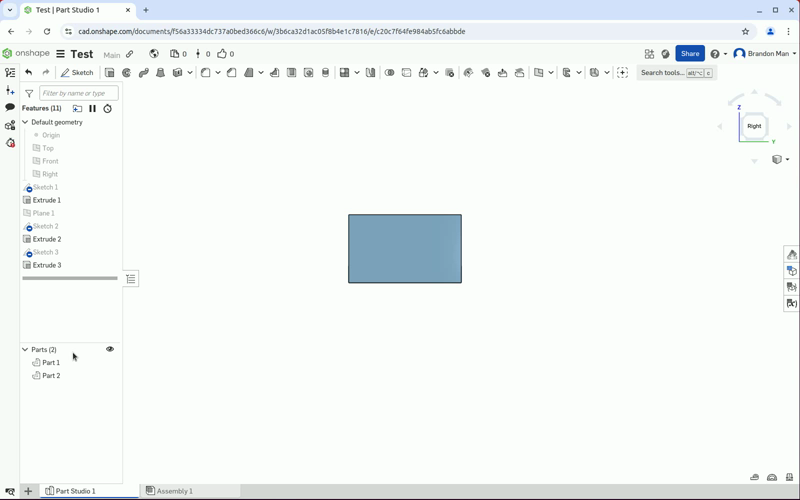
key(shift+p)
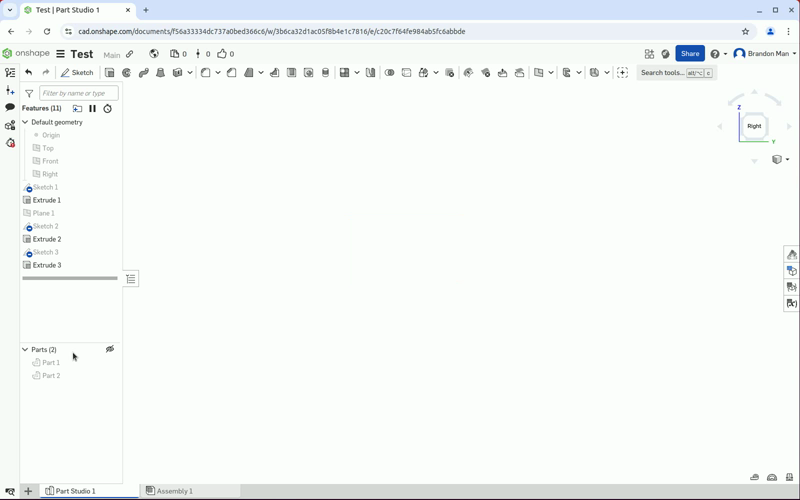
key(space)
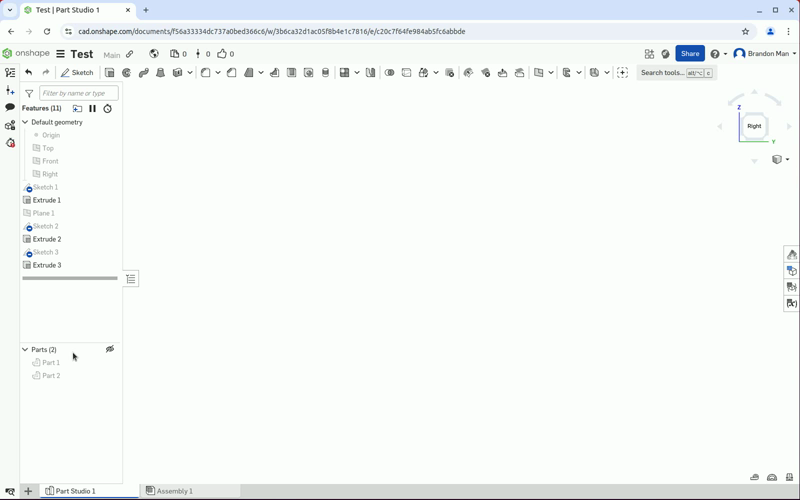
key_down(shift)
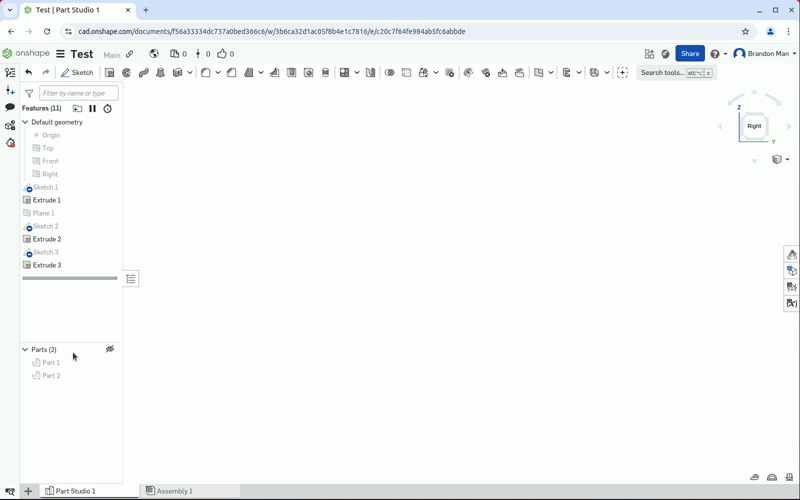
key(right)
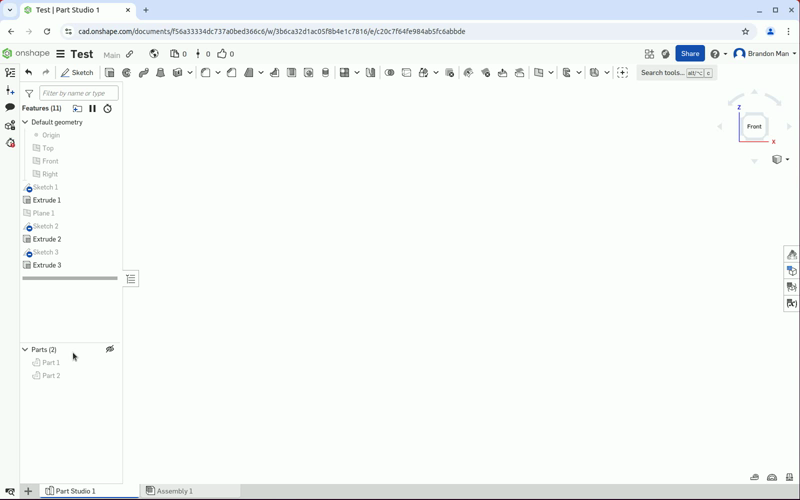
key_up(shift)
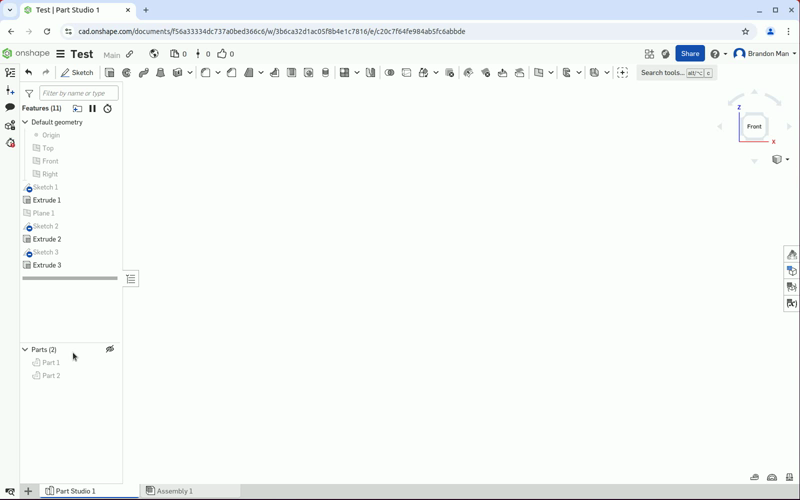
key(space)
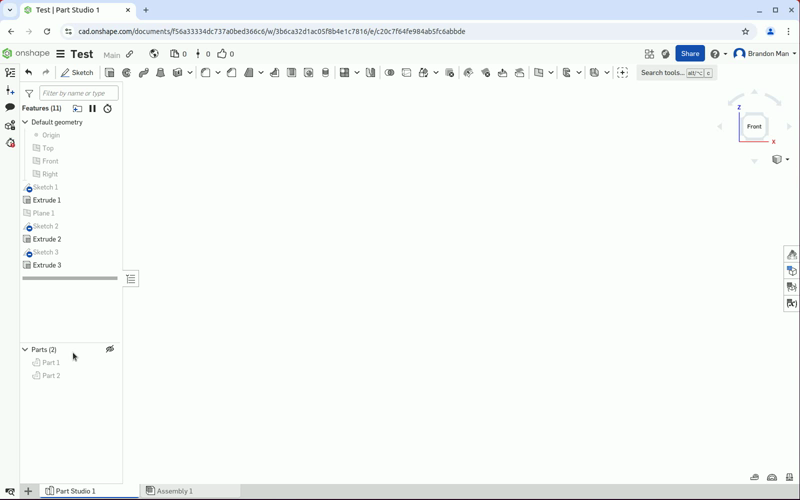
key_down(shift)
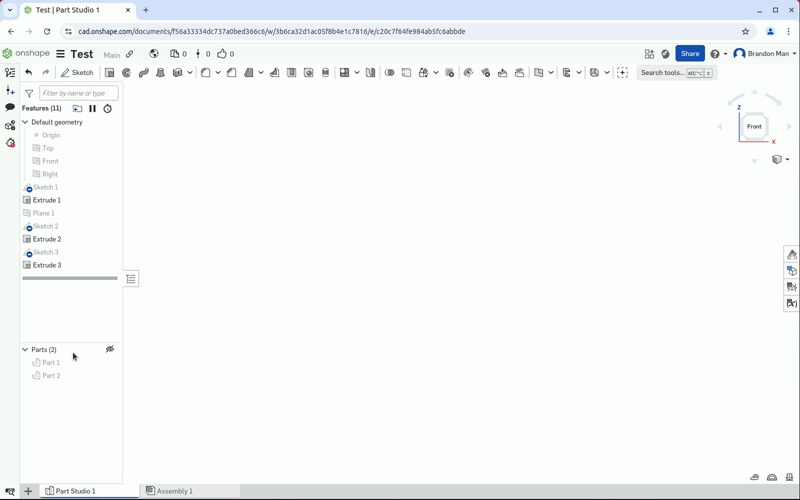
key(down)
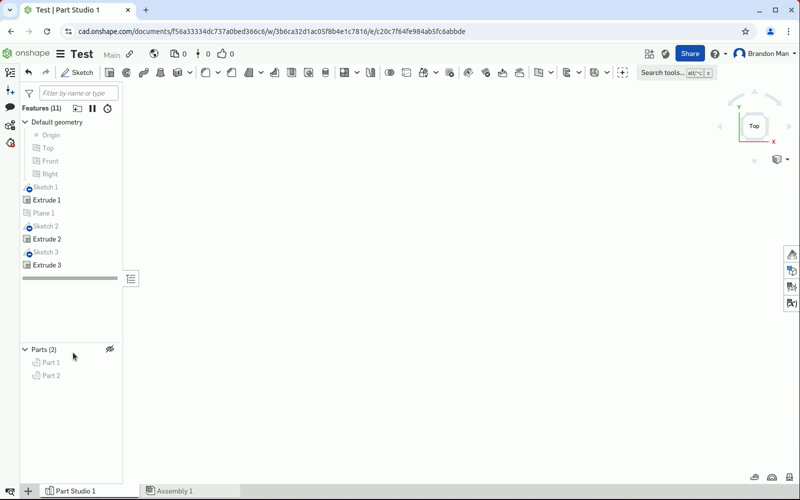
key_up(shift)
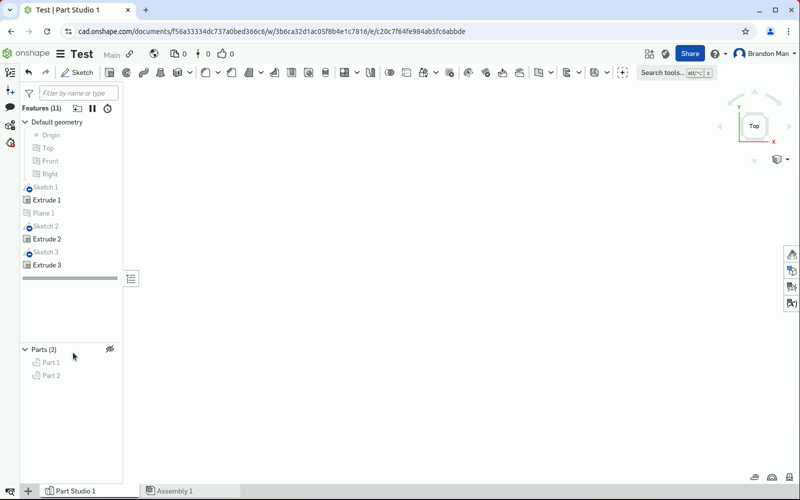
mouse_move(73, 352)
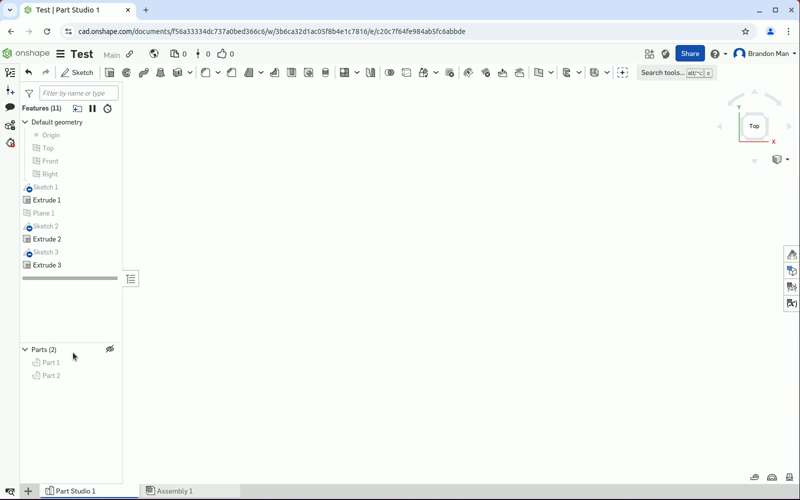
key(shift+y)
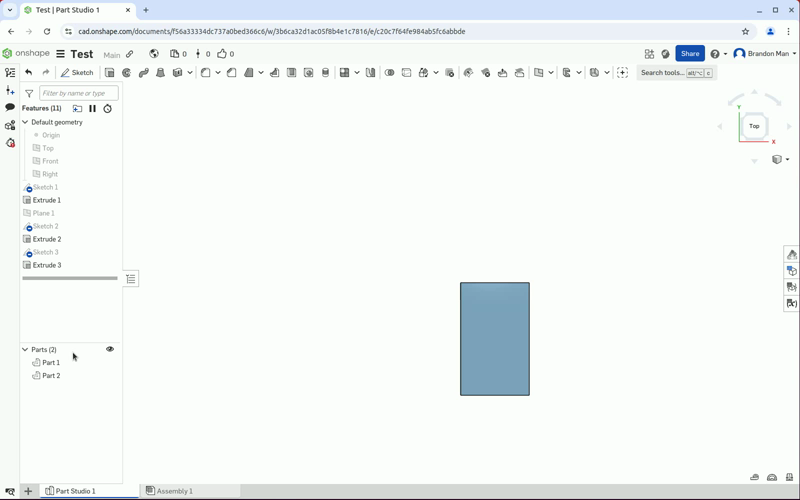
mouse_move(541, 75)
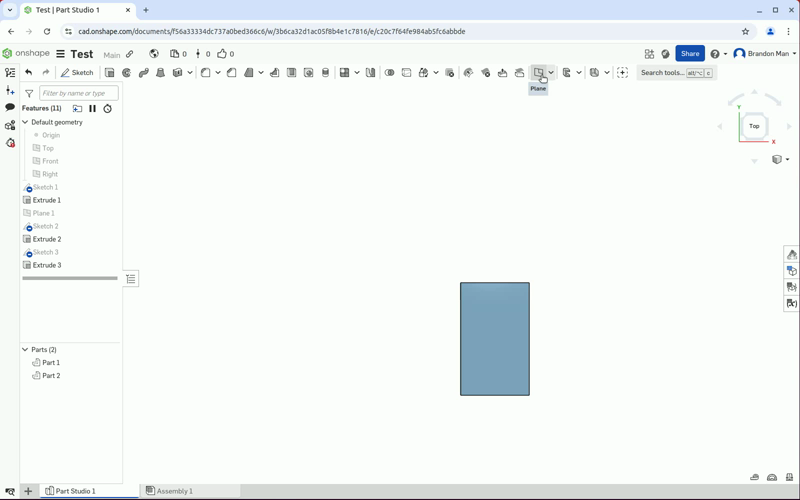
click(541, 75)
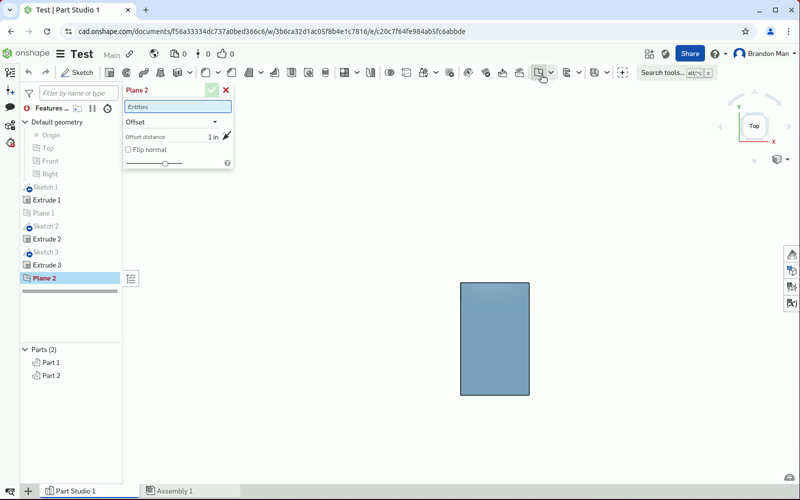
mouse_move(73, 150)
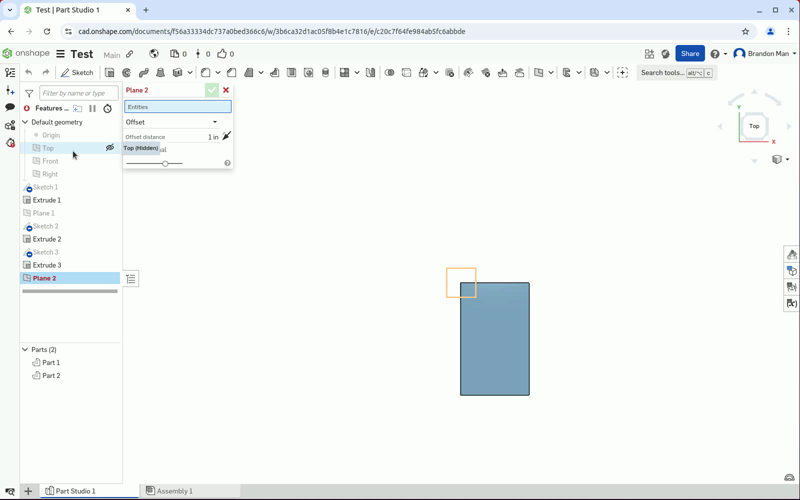
click(73, 150)
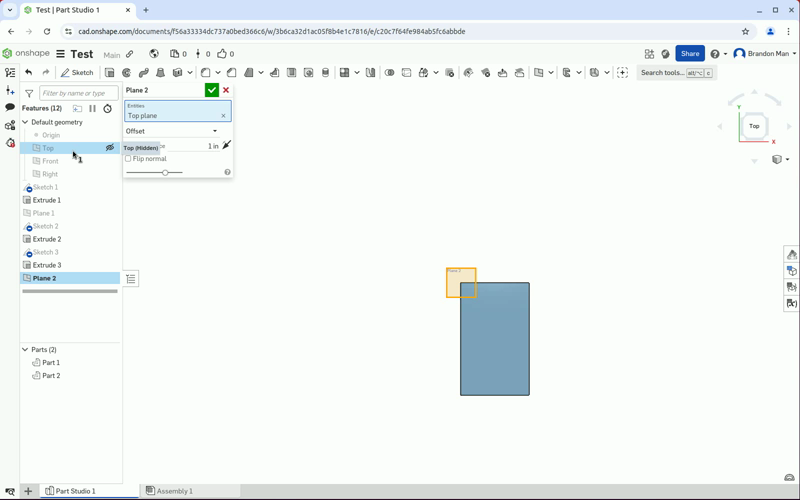
key(tab, 2)
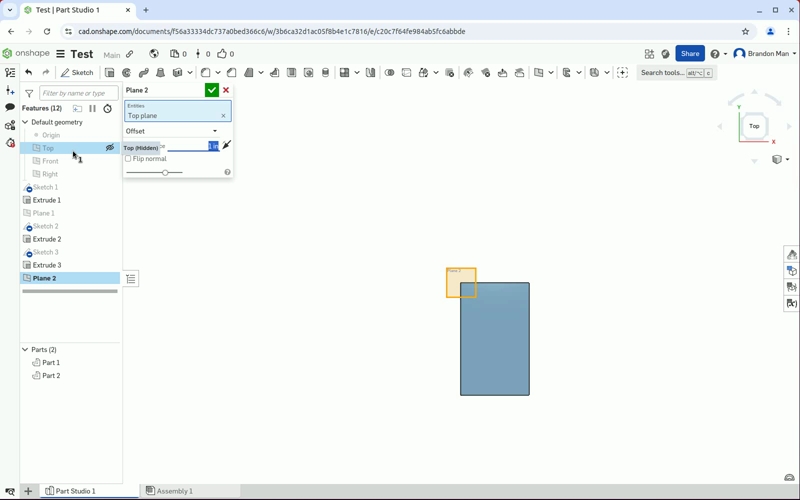
text(13.957)
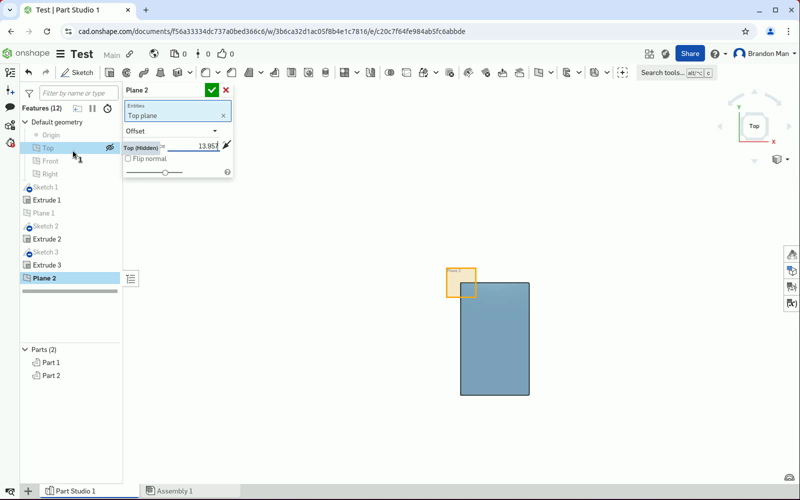
key(enter, 2)
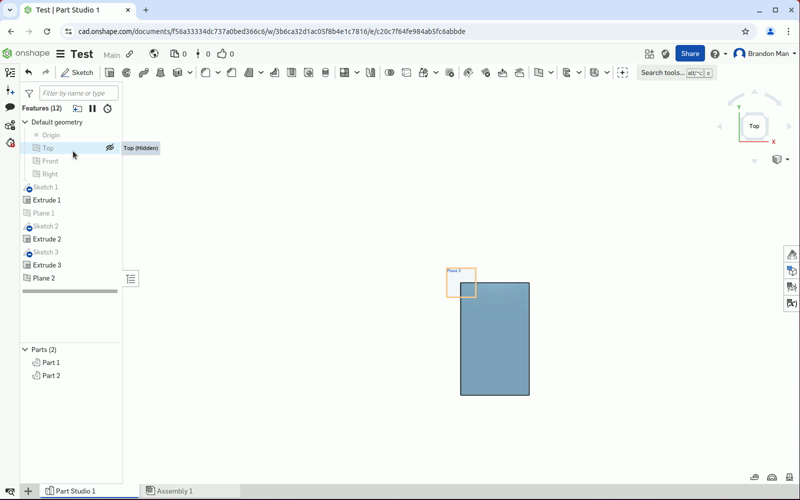
key(shift+s)
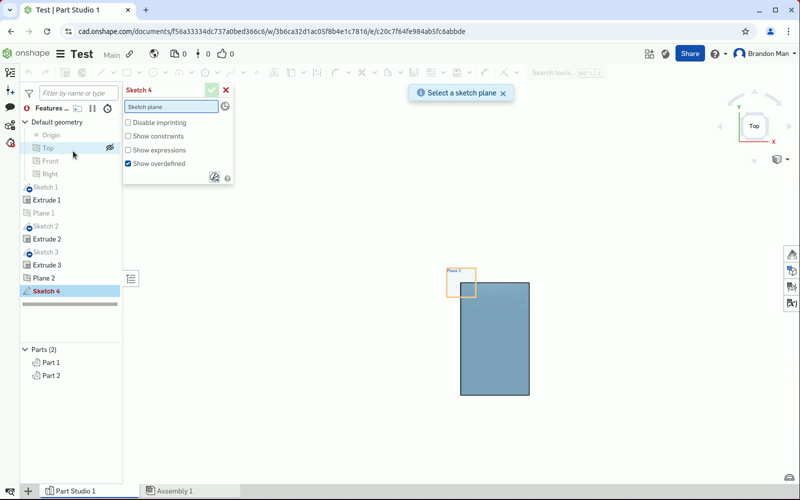
mouse_move(73, 280)
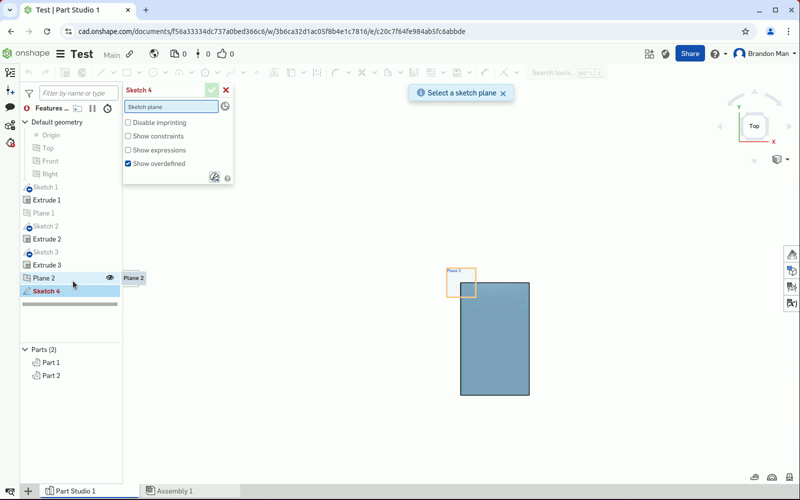
click(73, 280)
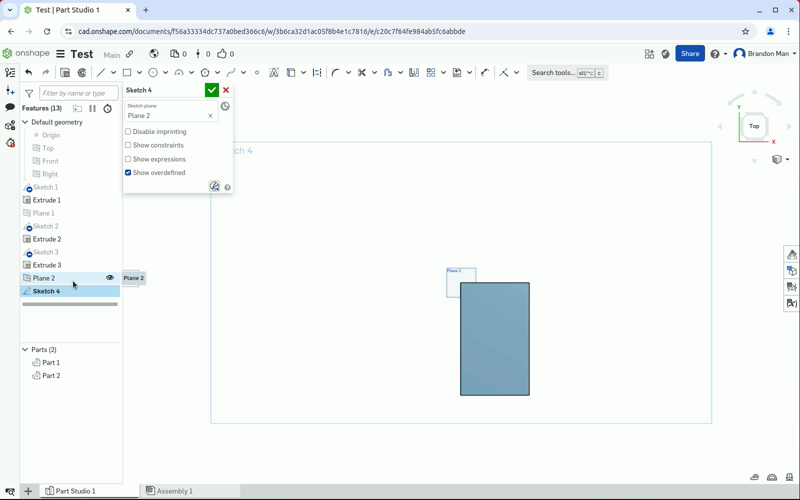
mouse_move(73, 352)
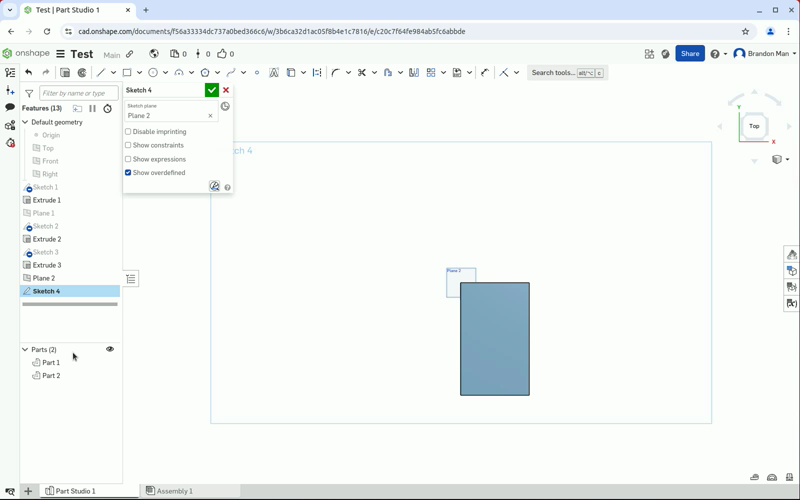
key(y)
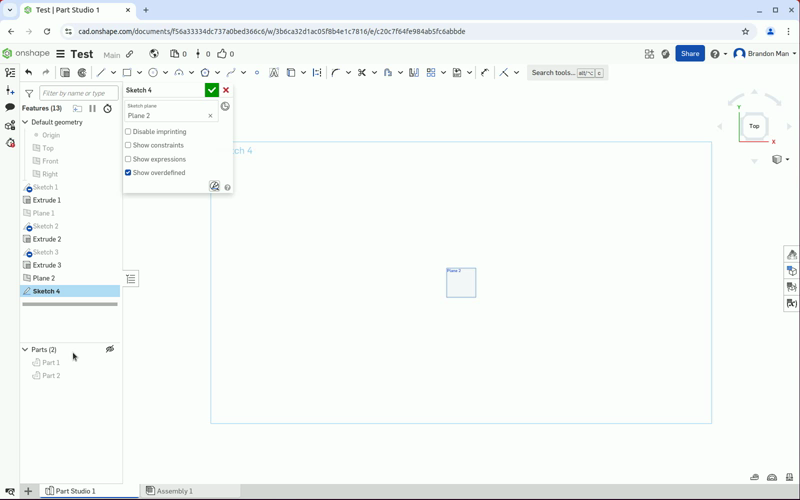
key(l)
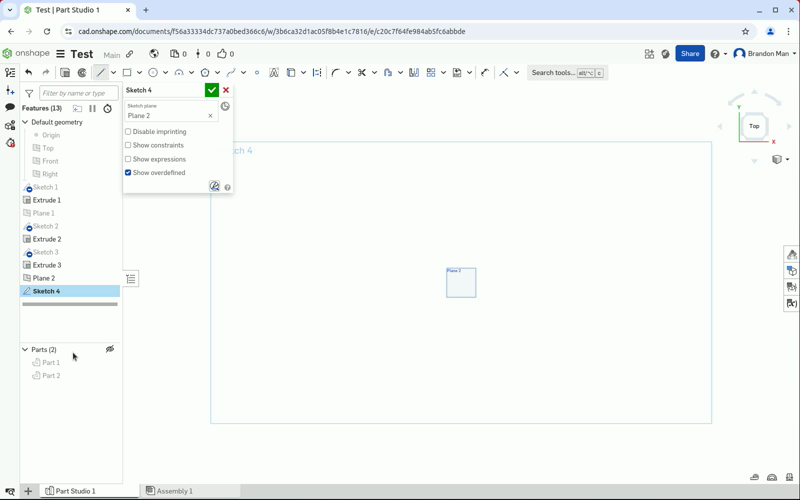
key_down(shift)
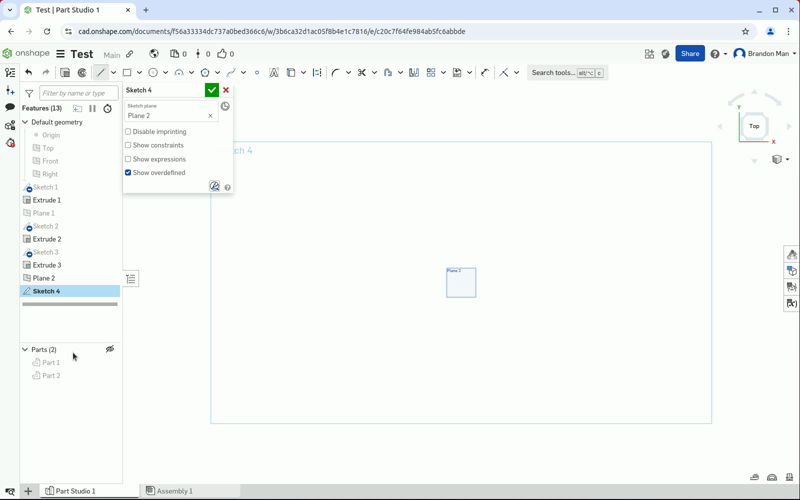
mouse_move(505, 395)
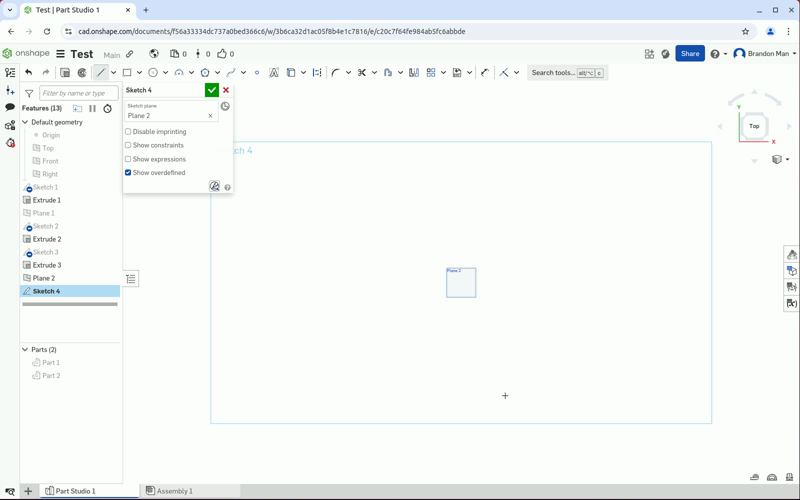
click(505, 395)
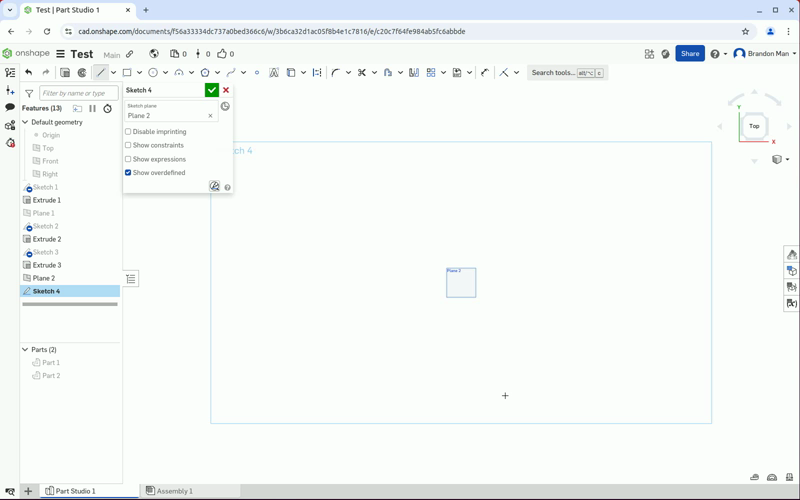
key_up(shift)
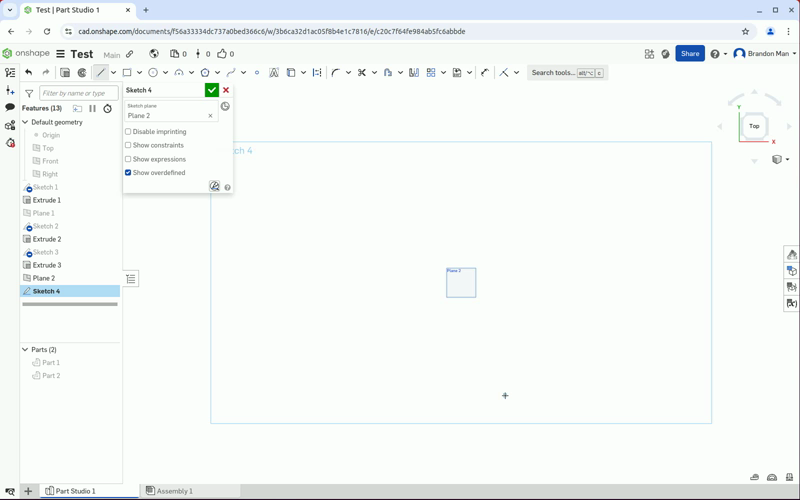
key_down(shift)
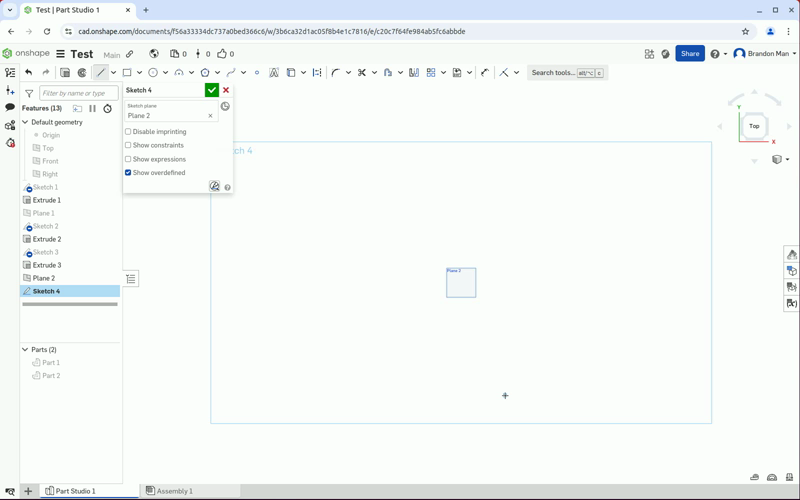
mouse_move(535, 395)
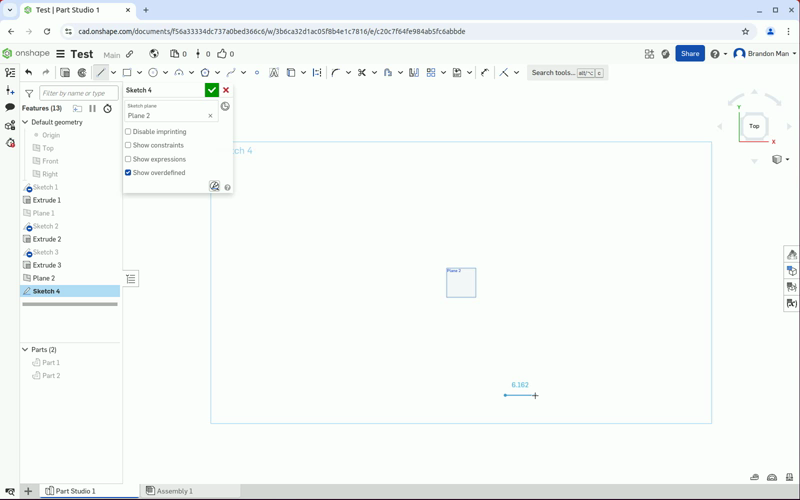
mouse_move(528, 395)
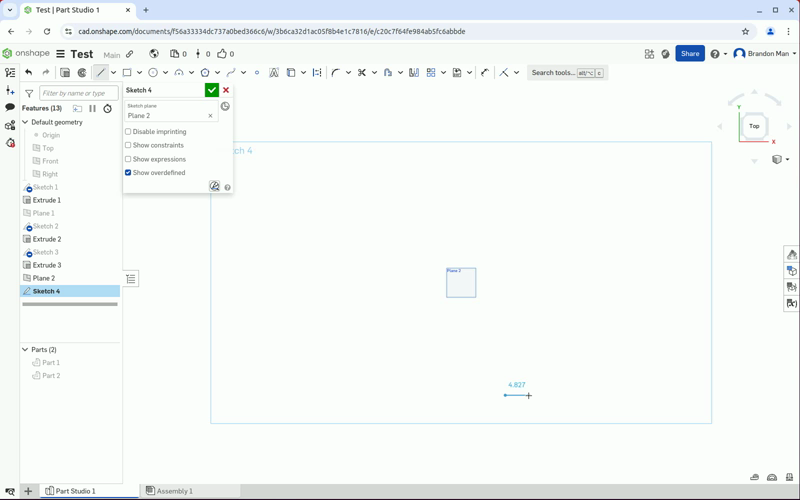
click(528, 395)
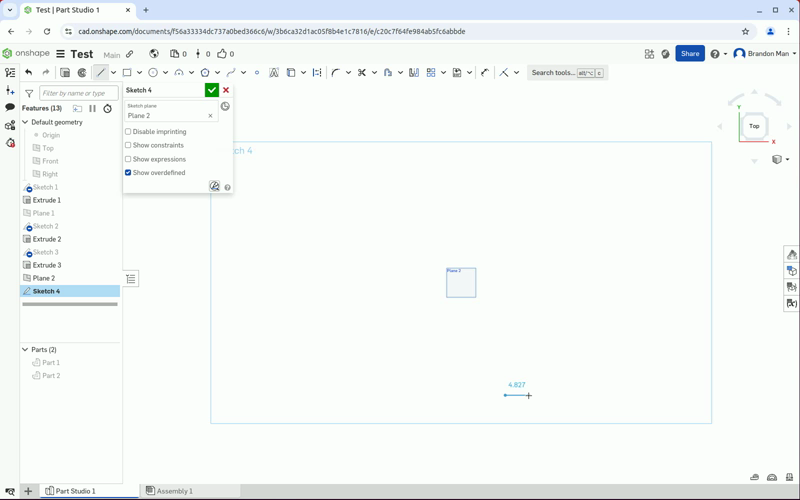
key_up(shift)
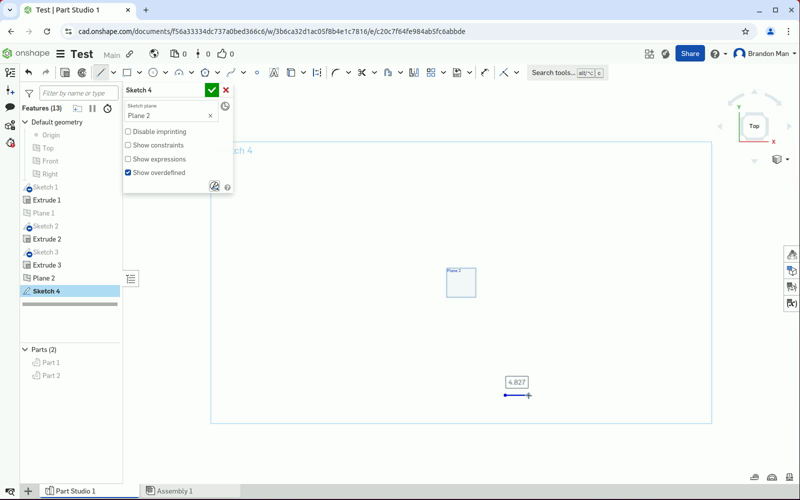
key_down(shift)
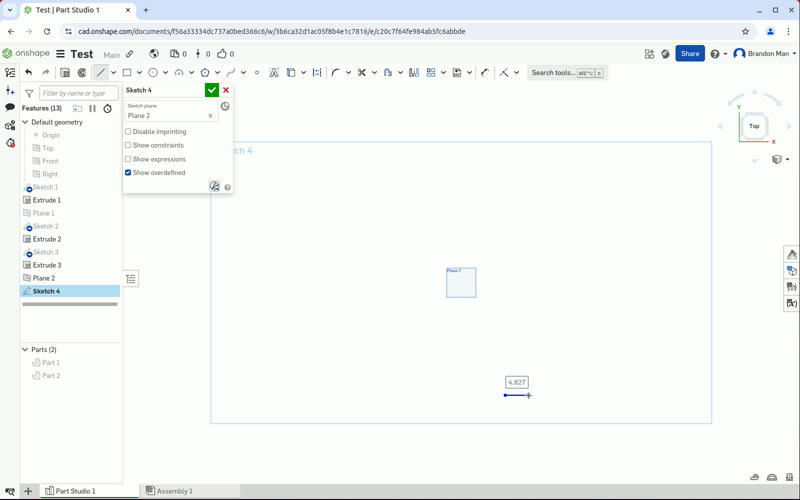
mouse_move(558, 395)
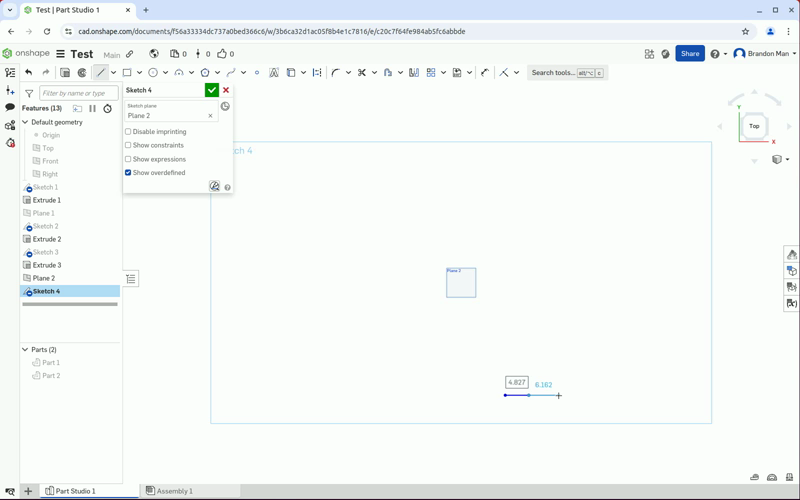
mouse_move(528, 372)
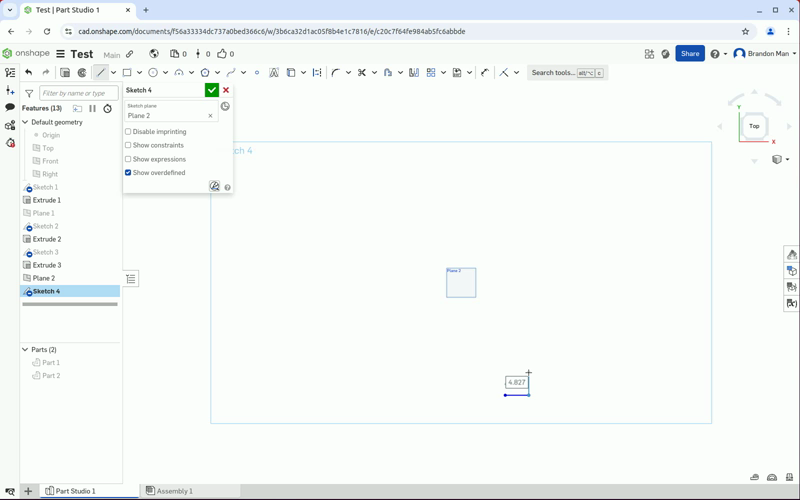
click(528, 372)
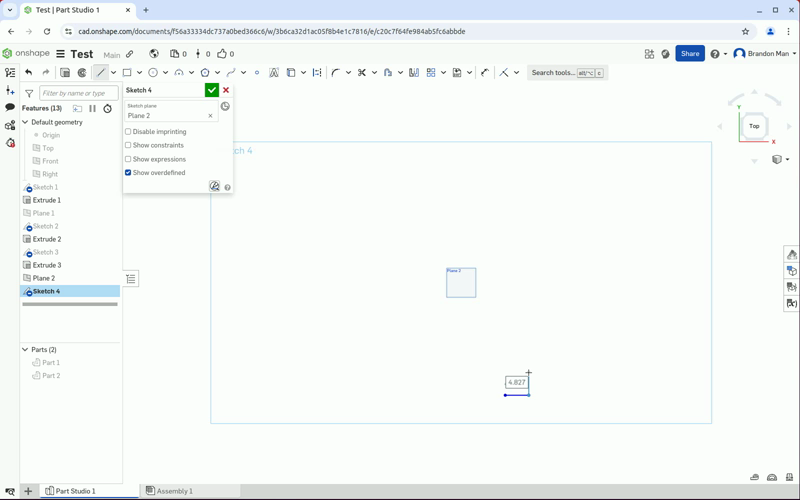
key_up(shift)
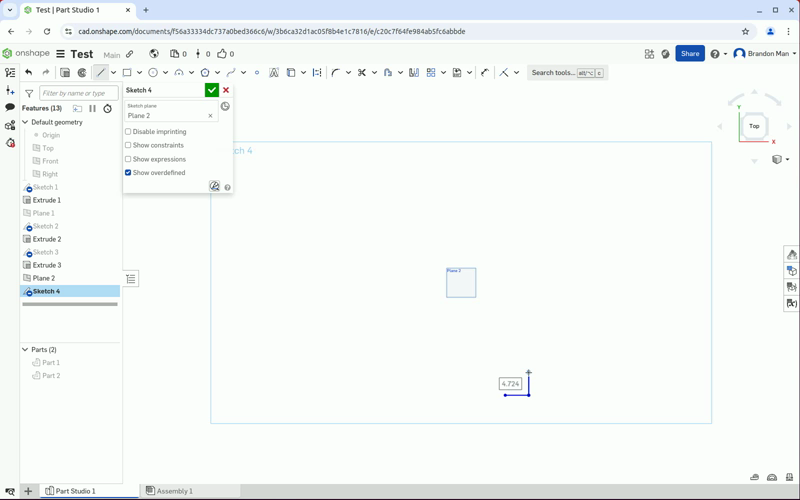
key(esc)
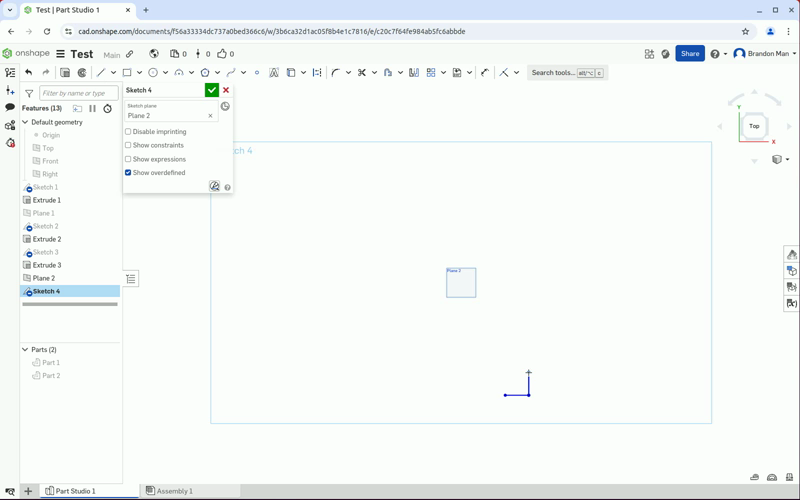
key(a)
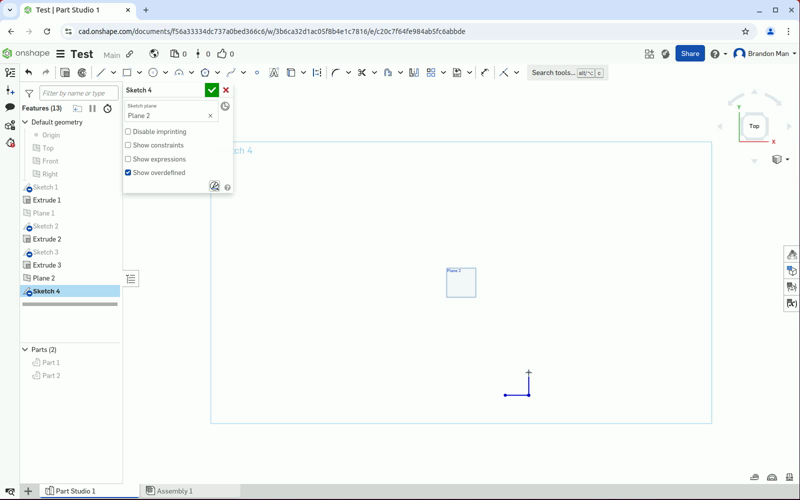
mouse_move(528, 372)
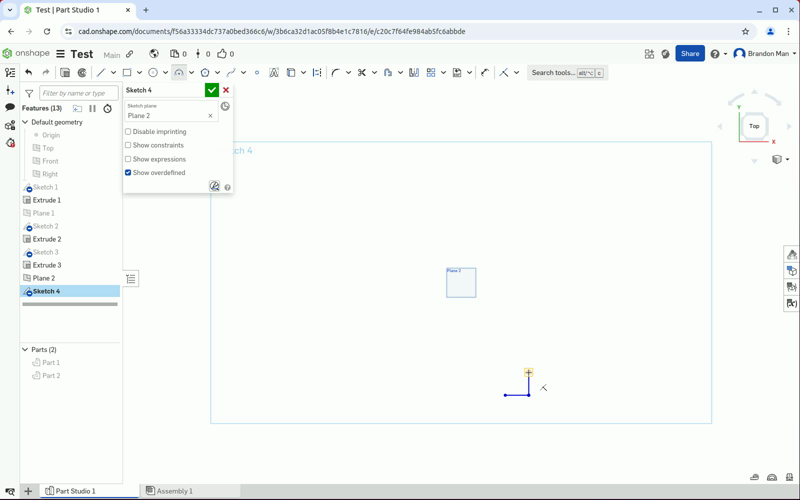
click(528, 372)
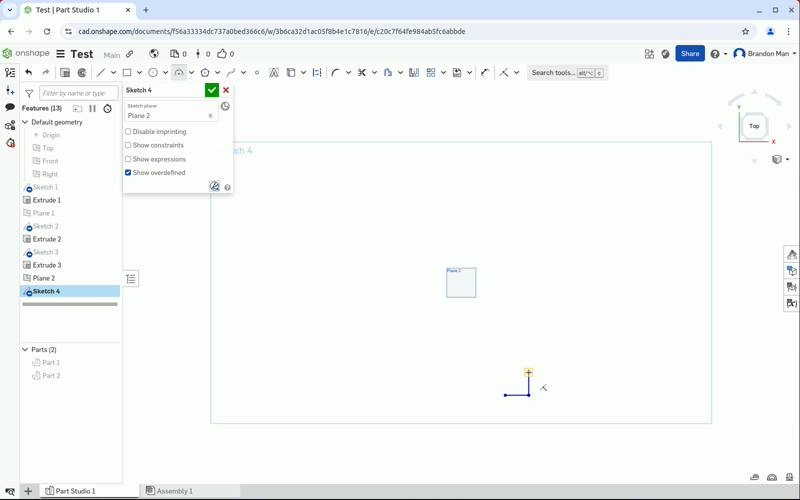
mouse_move(505, 395)
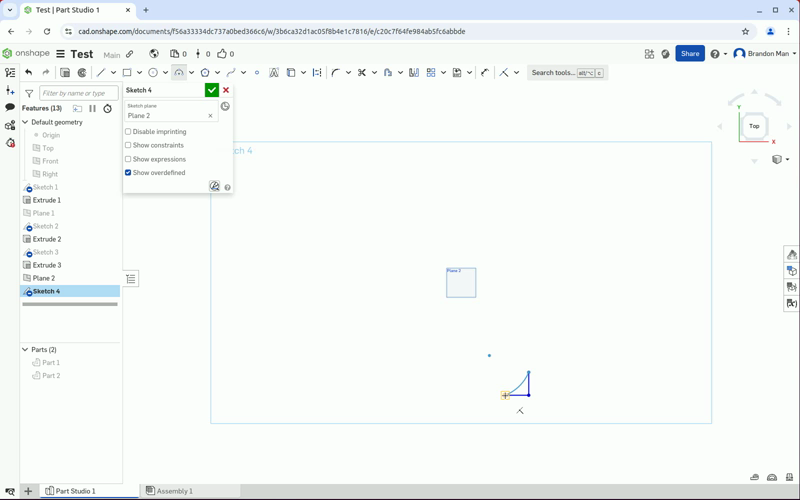
click(505, 395)
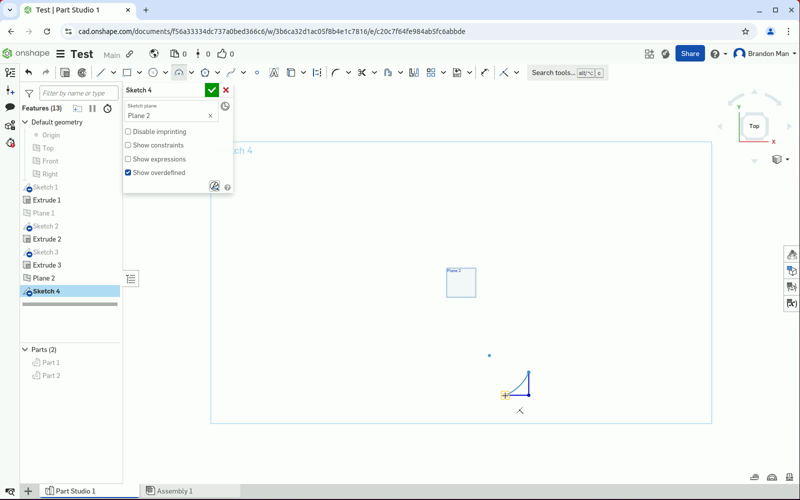
key_down(shift)
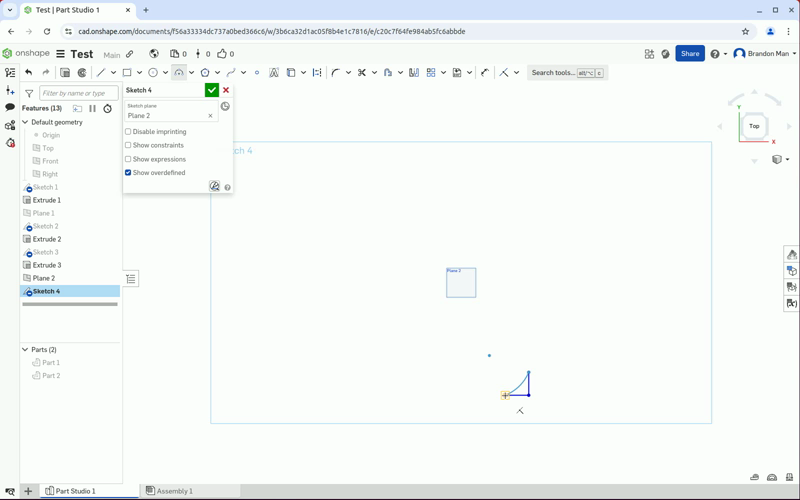
mouse_move(512, 378)
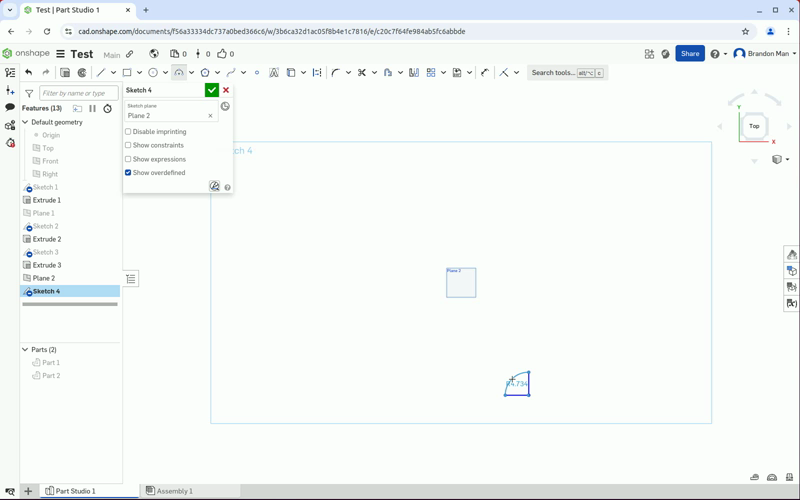
click(512, 378)
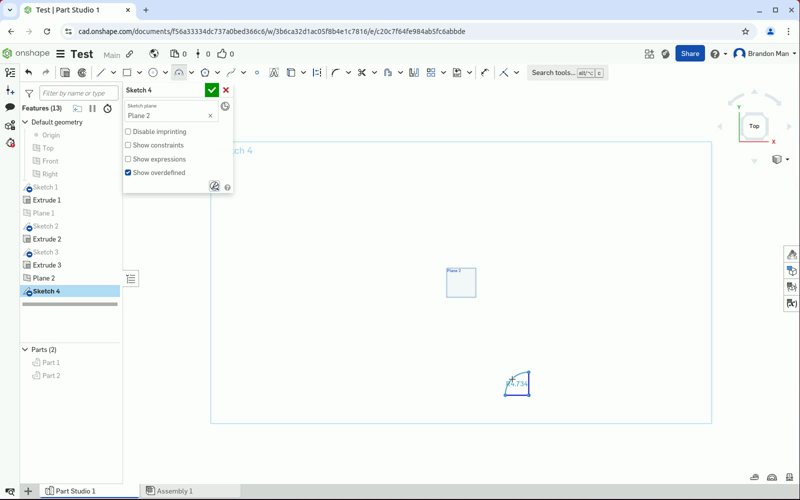
key_up(shift)
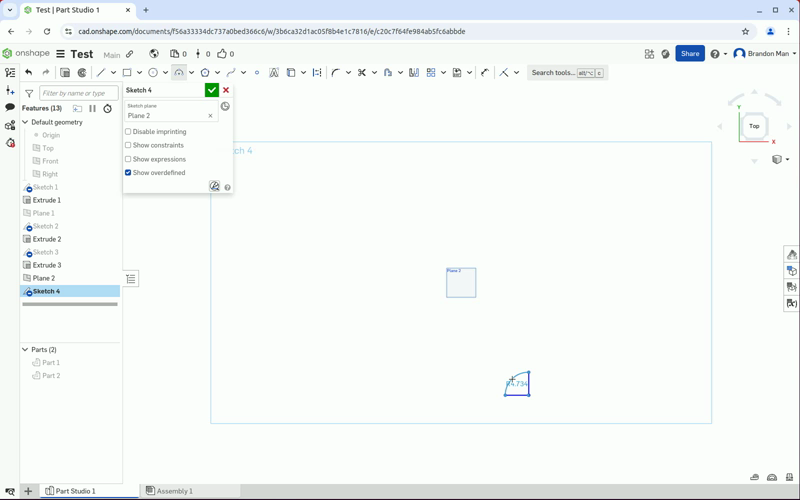
key(esc)
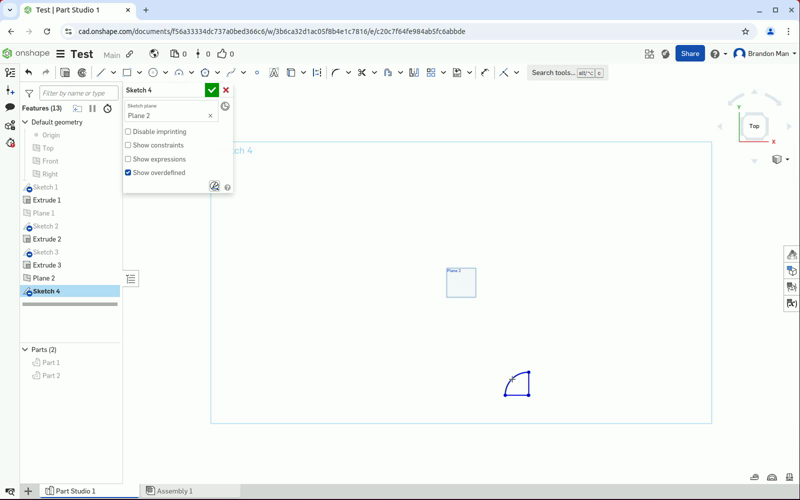
mouse_move(519, 376)
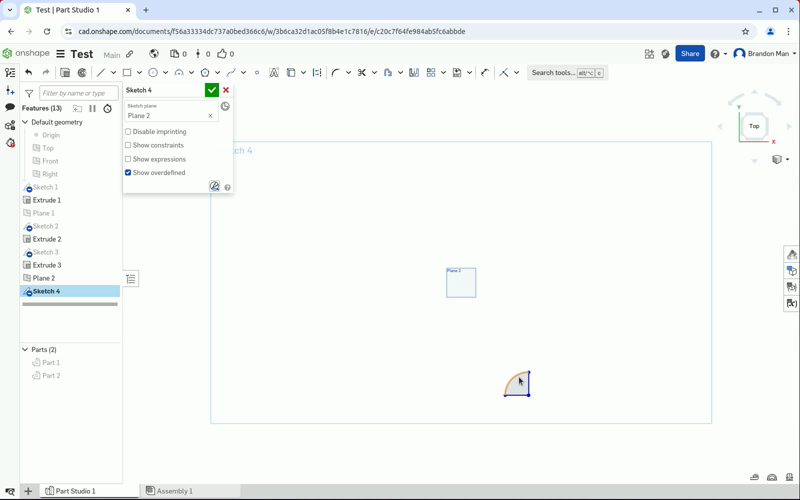
scroll(6)
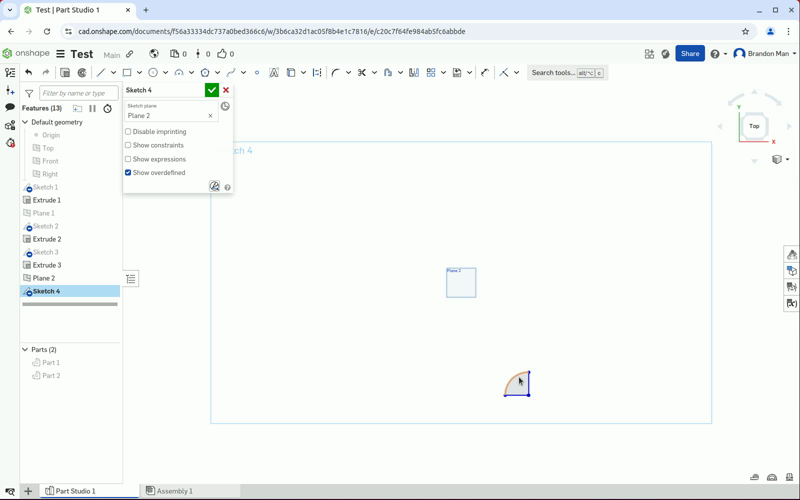
scroll(6)
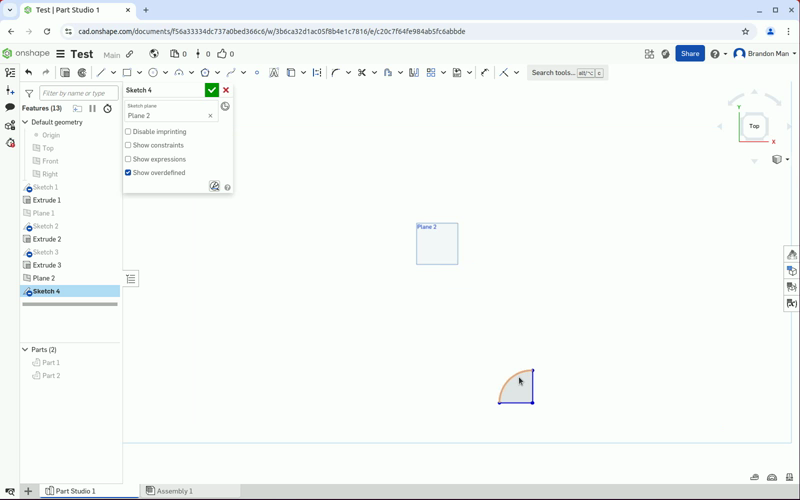
scroll(6)
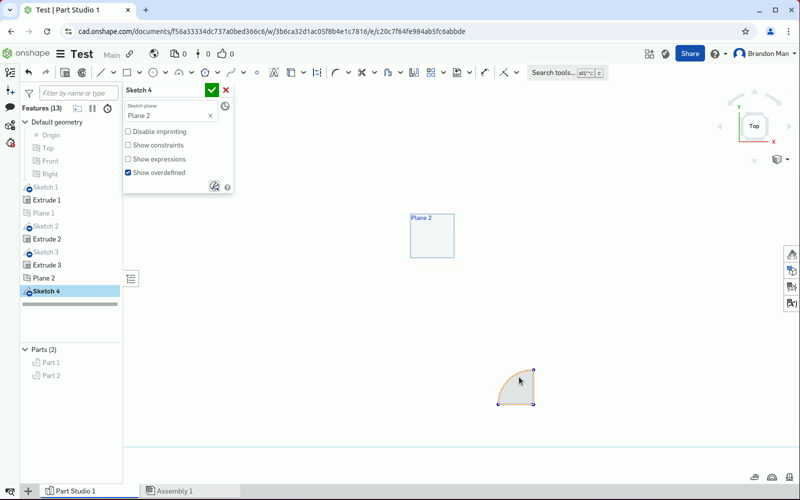
scroll(6)
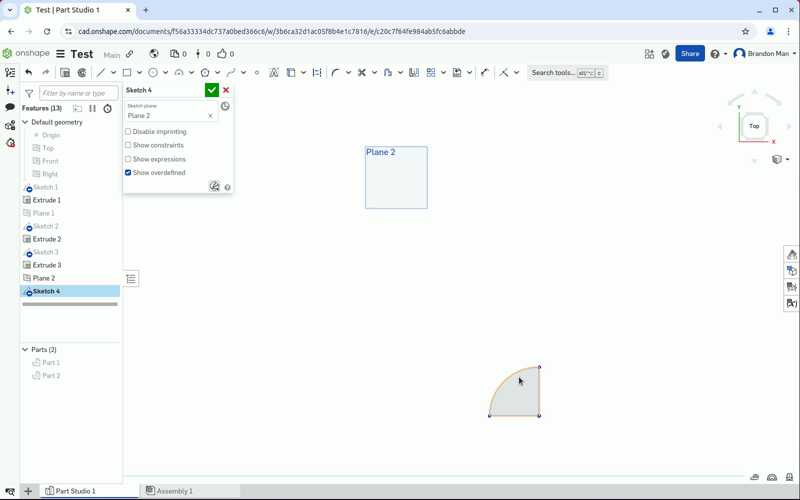
scroll(6)
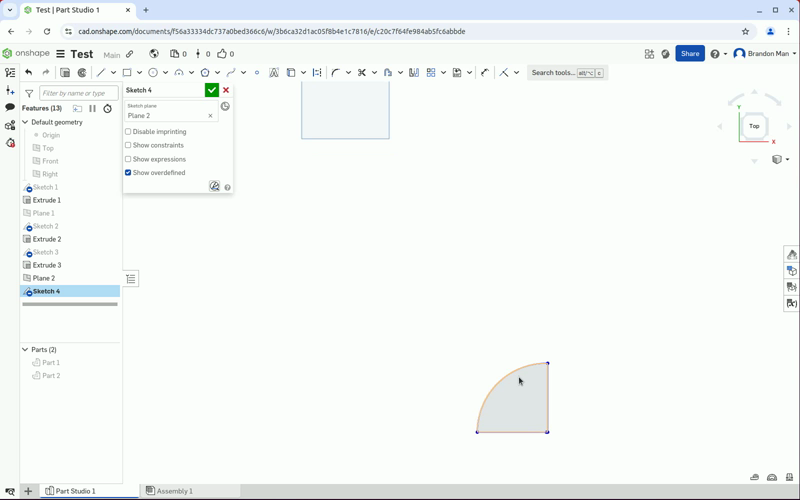
scroll(6)
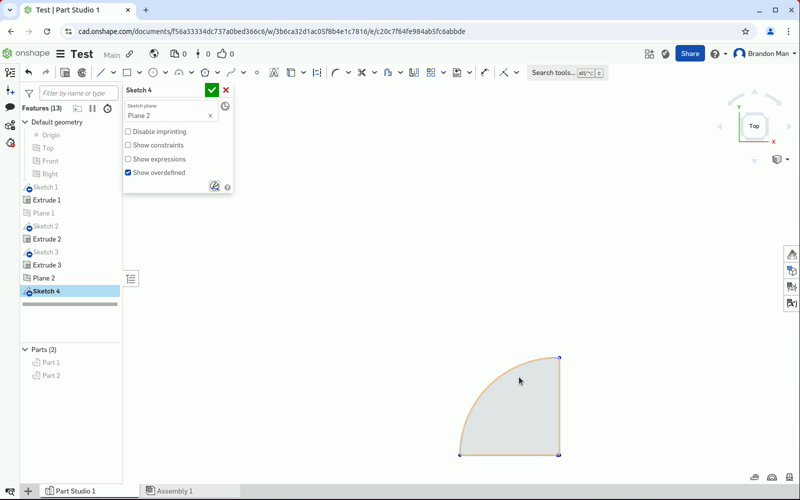
scroll(6)
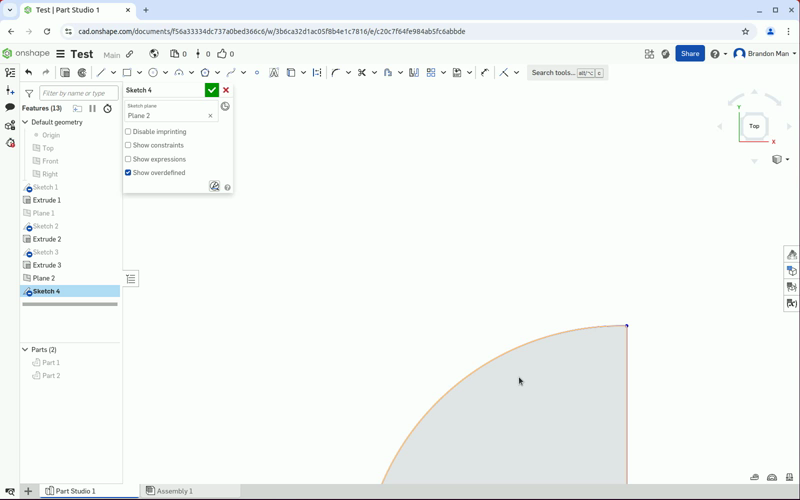
click(519, 376)
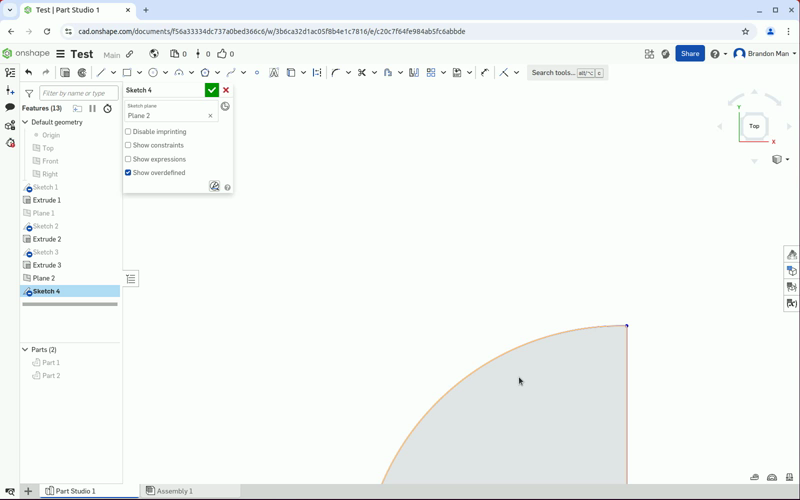
scroll(-6)
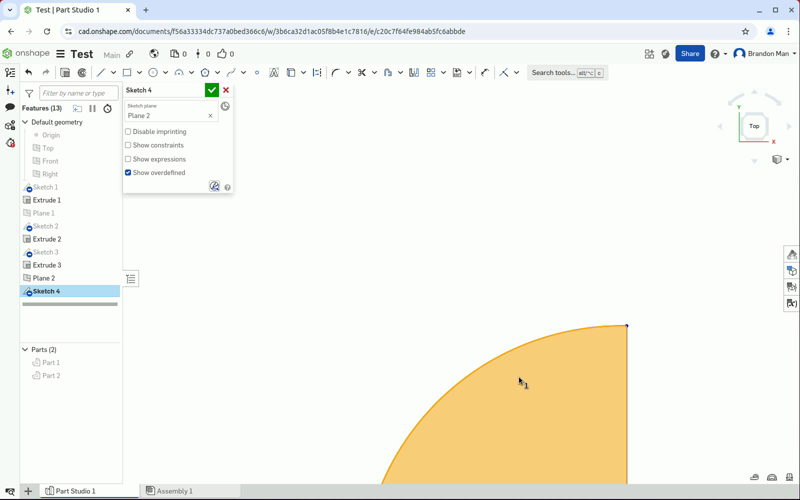
scroll(-6)
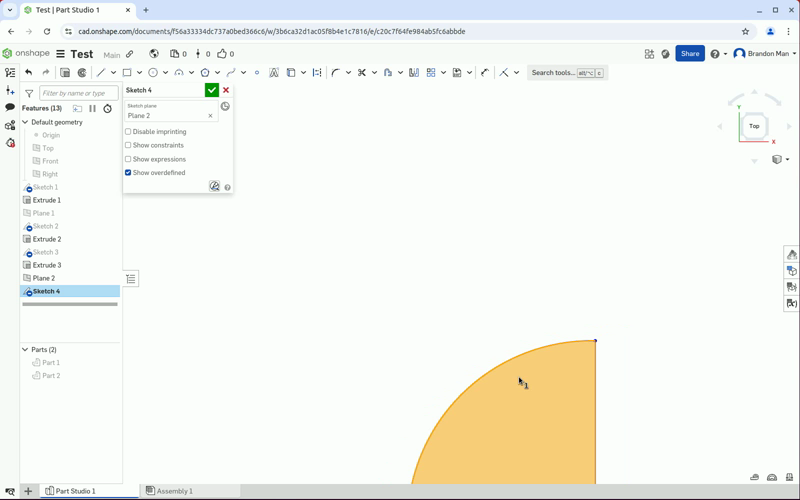
scroll(-6)
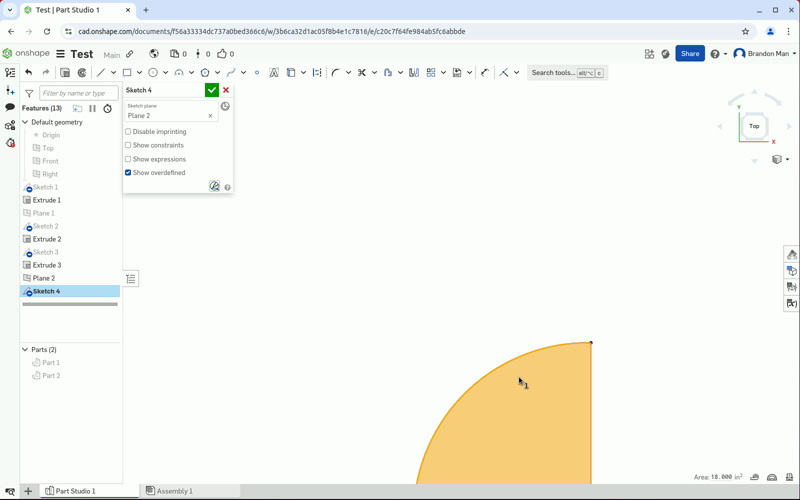
scroll(-6)
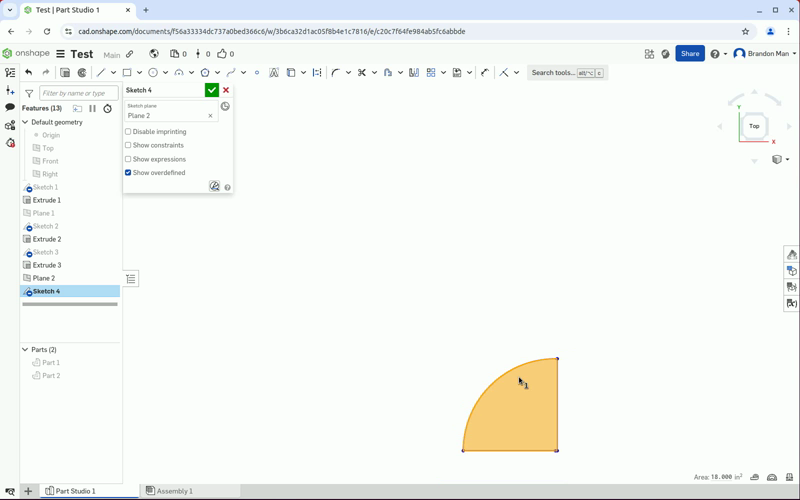
scroll(-6)
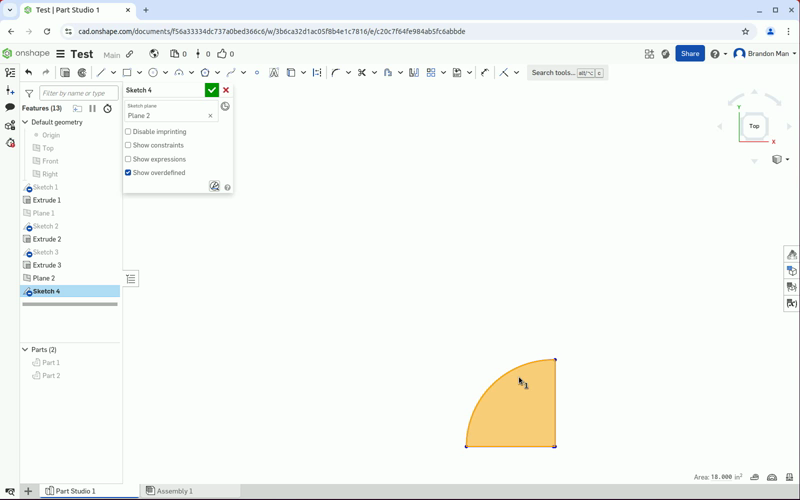
scroll(-6)
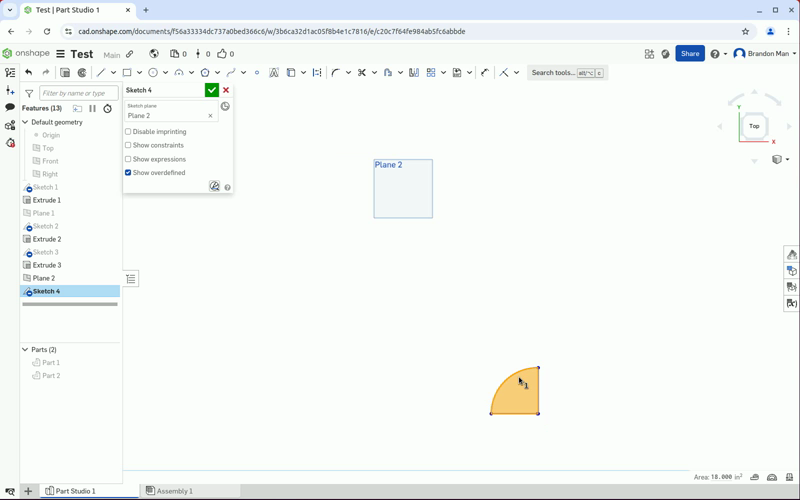
scroll(-6)
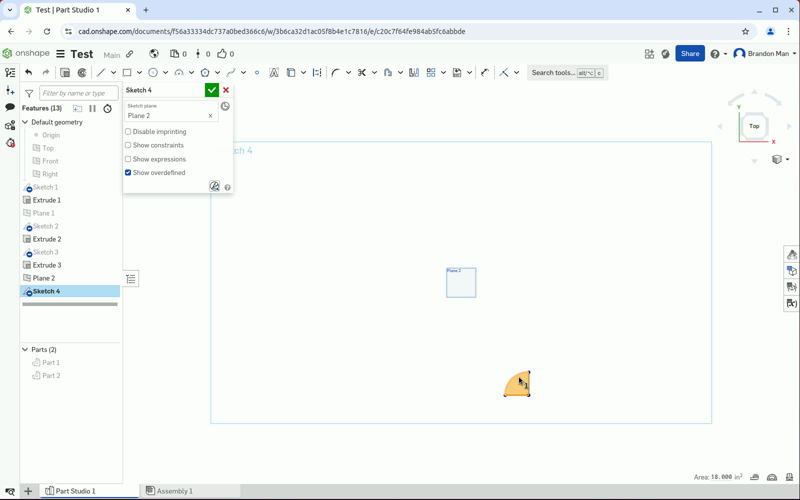
mouse_move(73, 352)
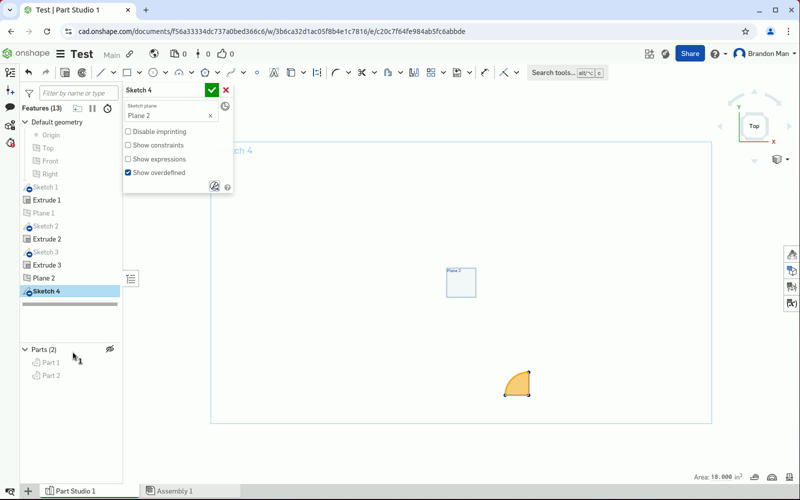
key(shift+y)
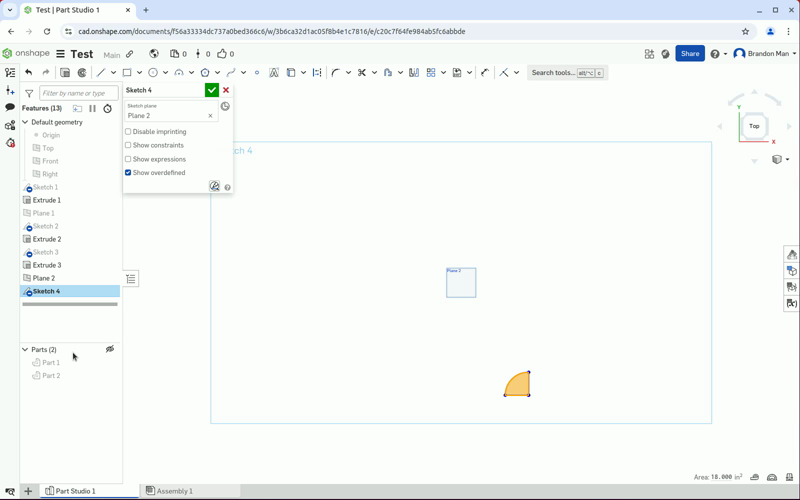
key(shift+e)
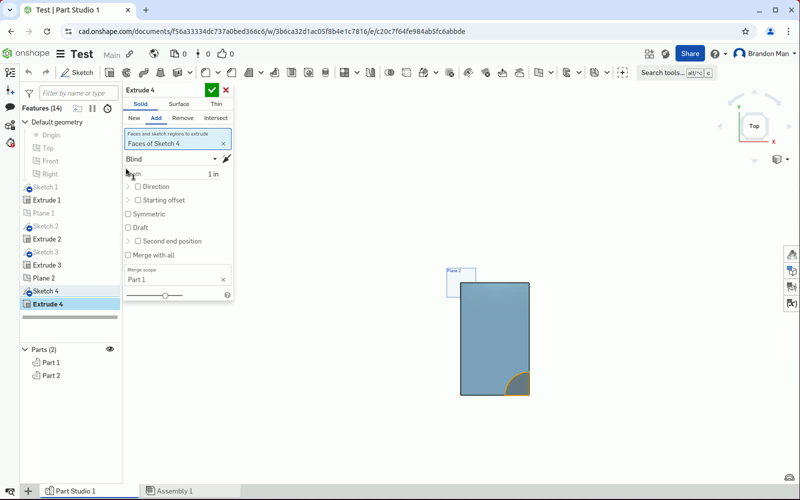
mouse_move(143, 106)
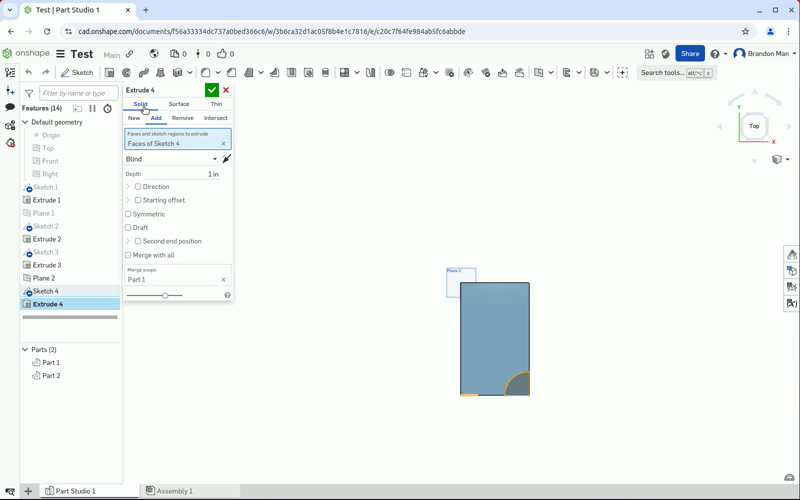
click(143, 106)
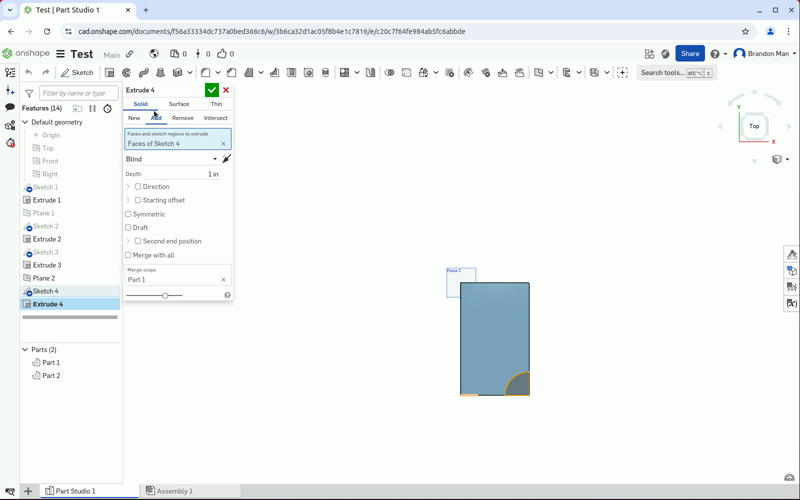
mouse_move(186, 120)
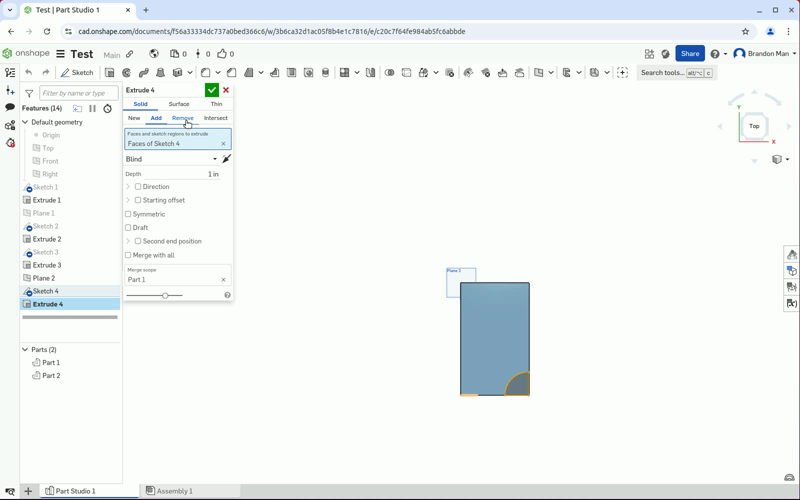
click(186, 120)
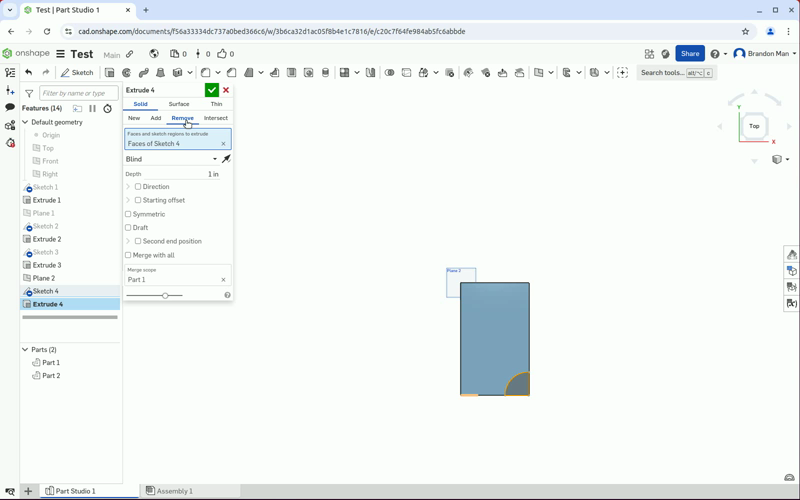
key(tab, 4)
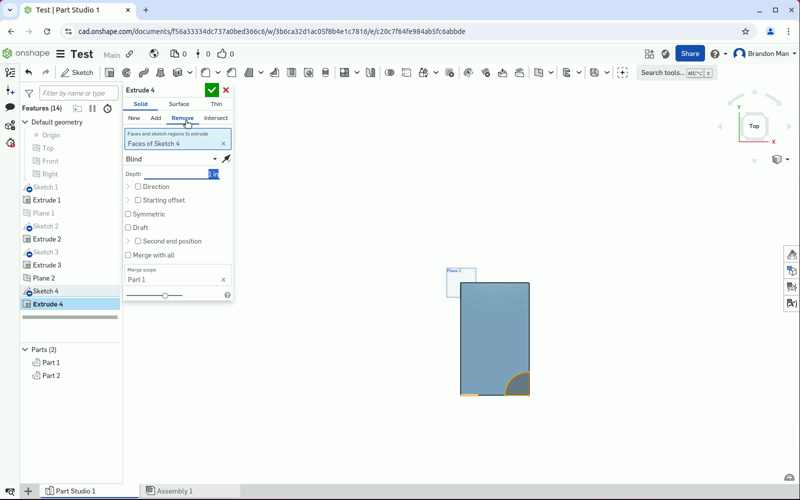
text(13.961)
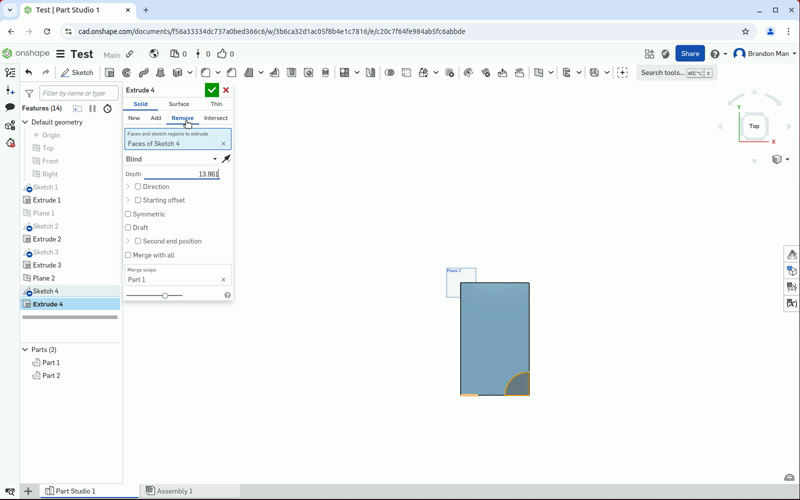
key(tab, 6)
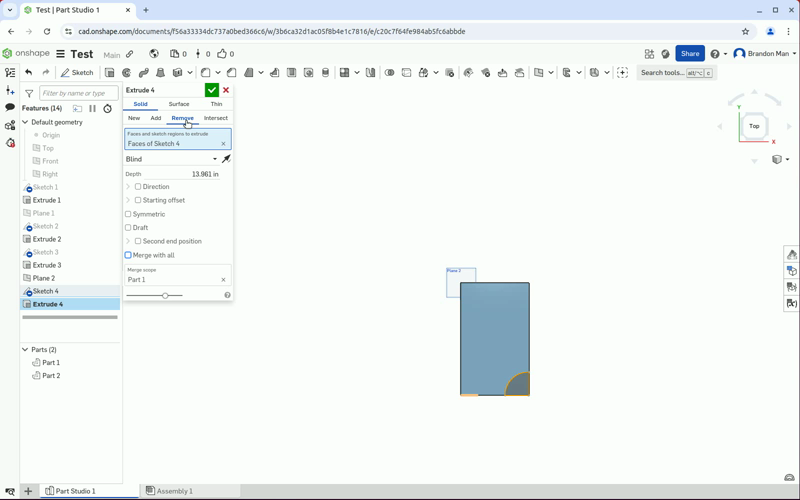
key(space)
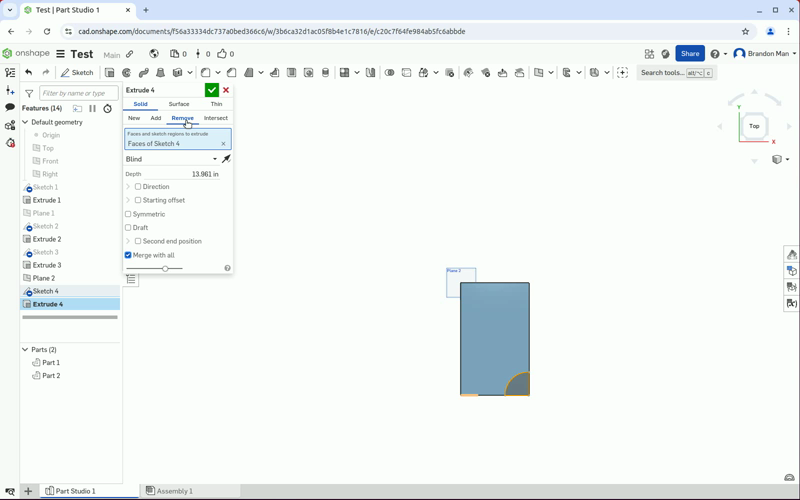
key(enter)
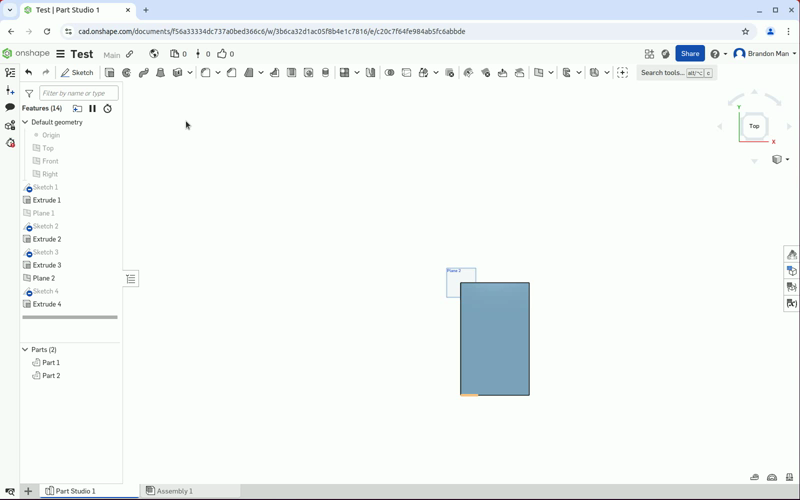
key(shift+h)
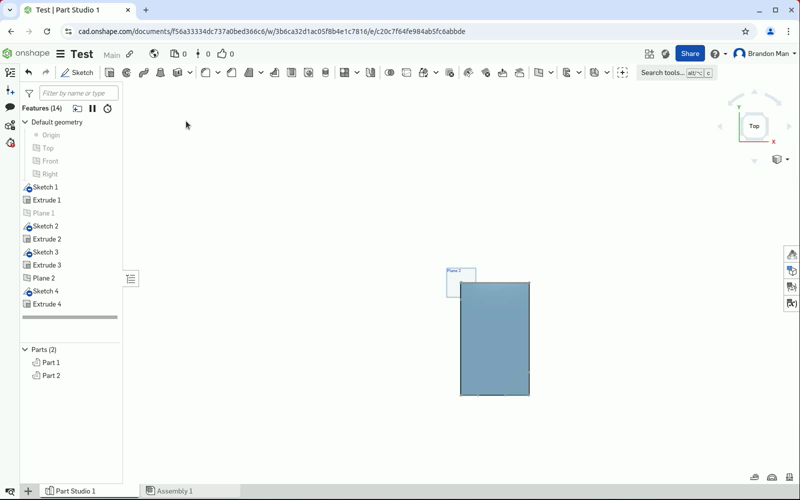
key(shift+h)
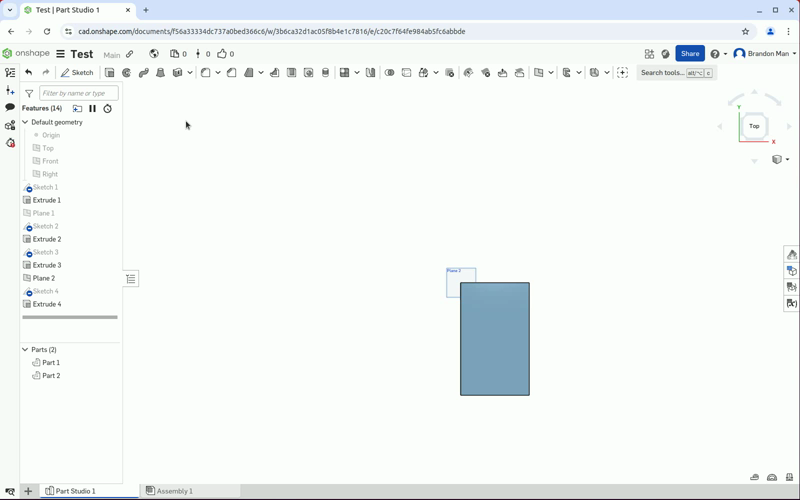
mouse_move(73, 189)
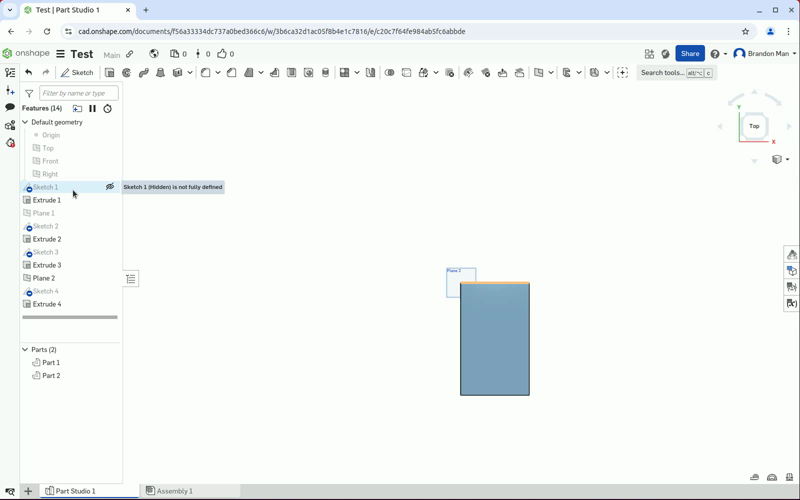
click(73, 189)
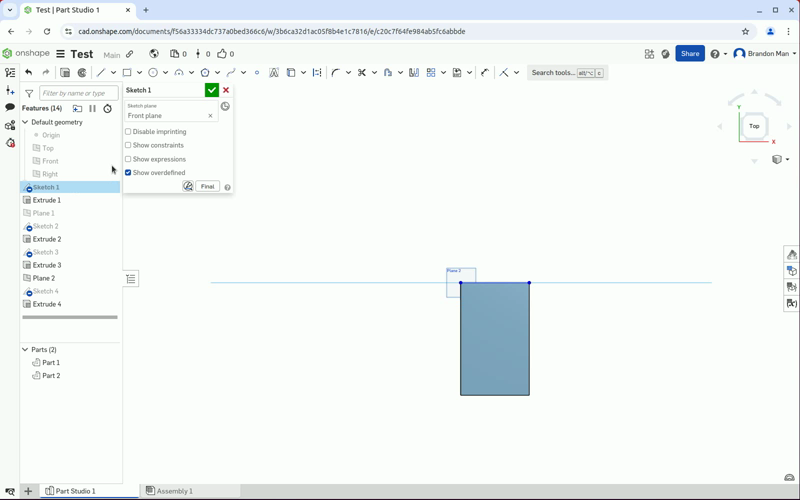
mouse_move(229, 92)
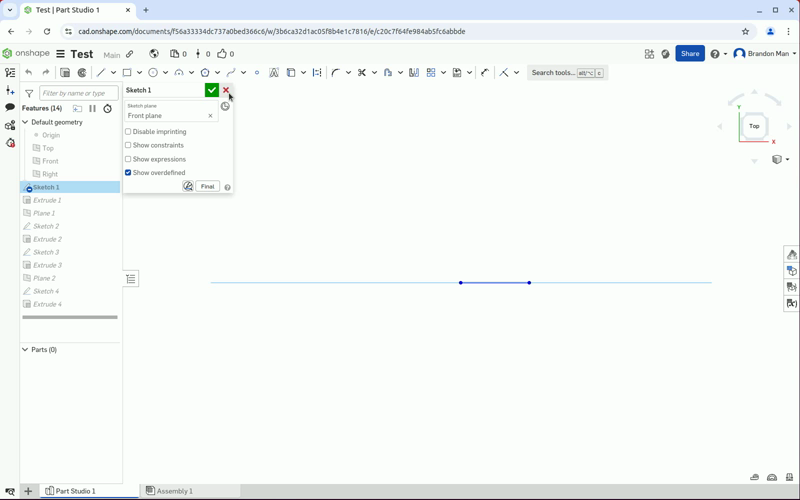
click(229, 92)
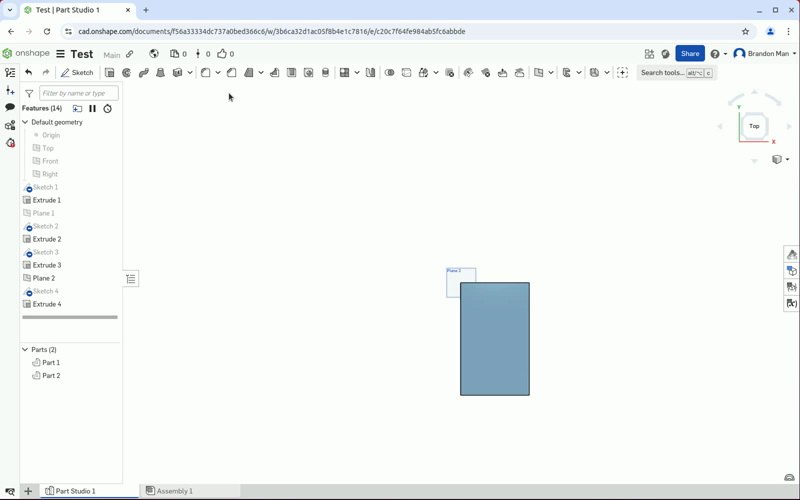
mouse_move(73, 352)
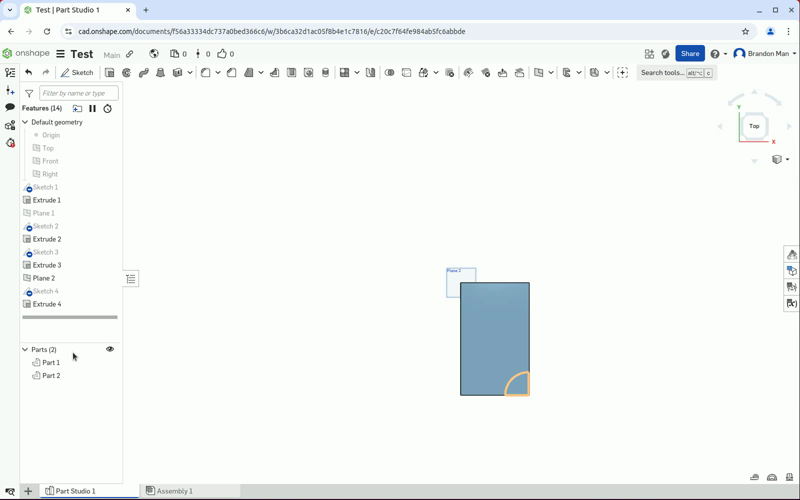
key(y)
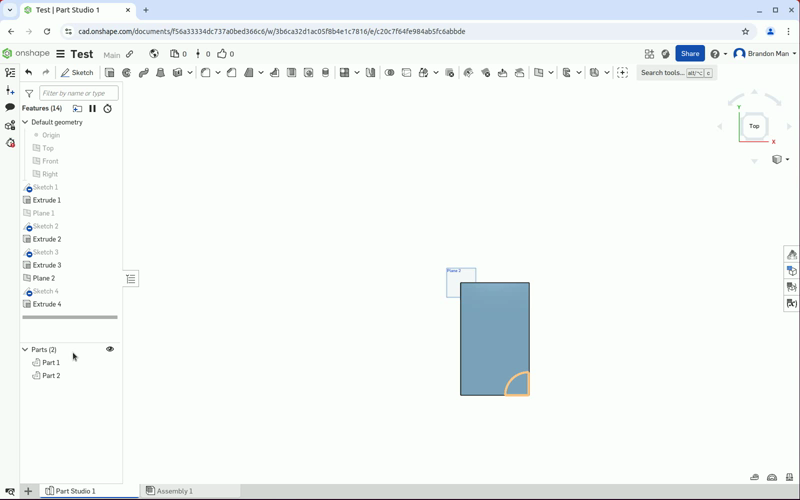
key(shift+p)
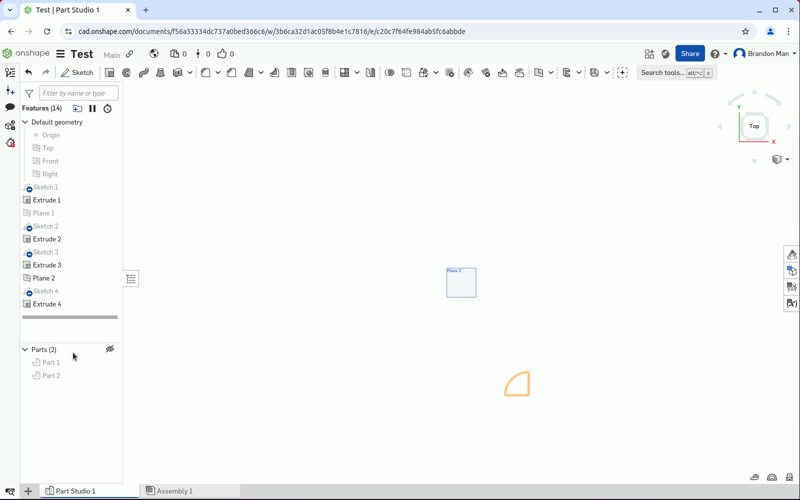
key(space)
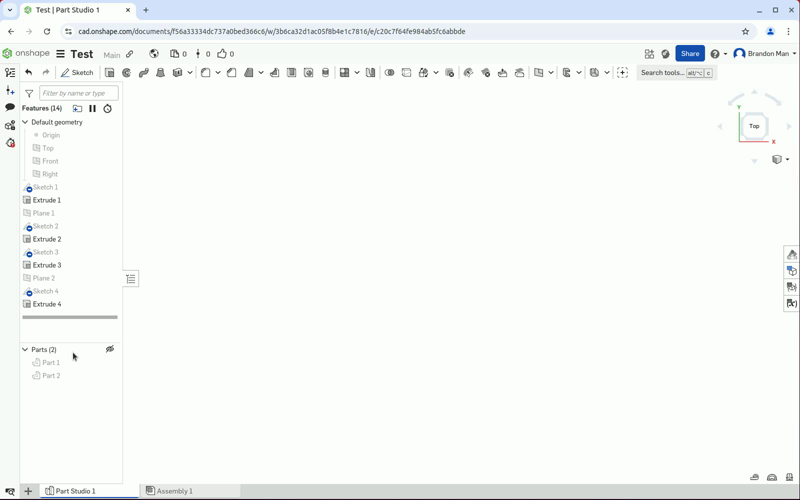
key_down(shift)
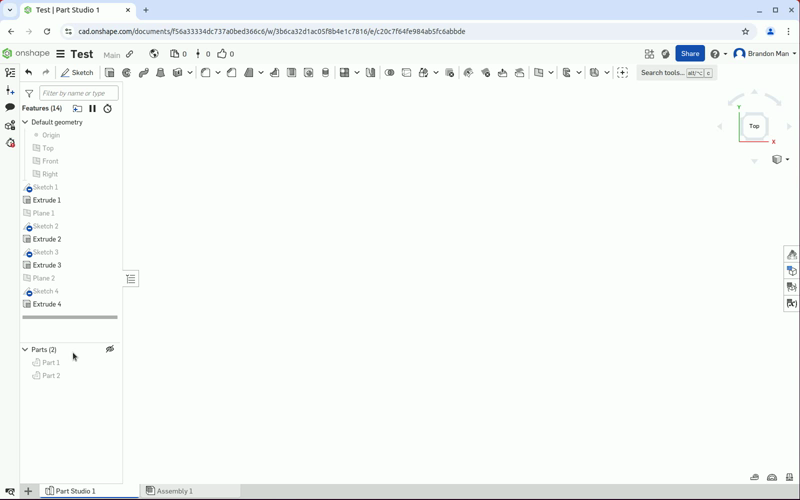
key(up)
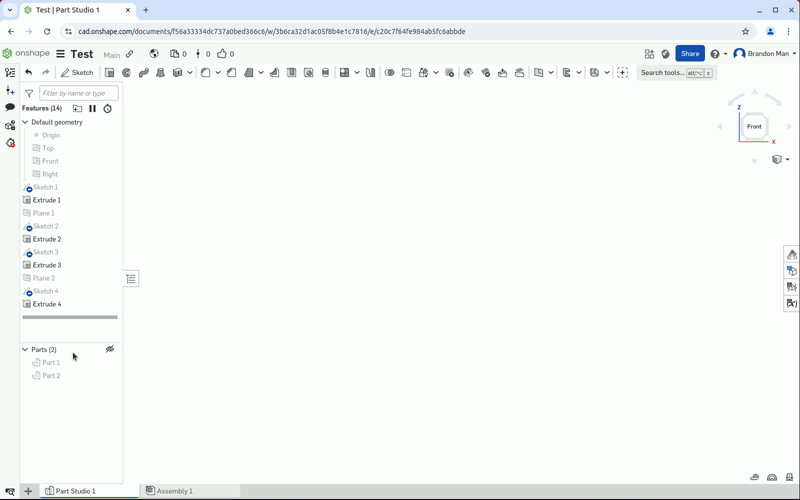
key_up(shift)
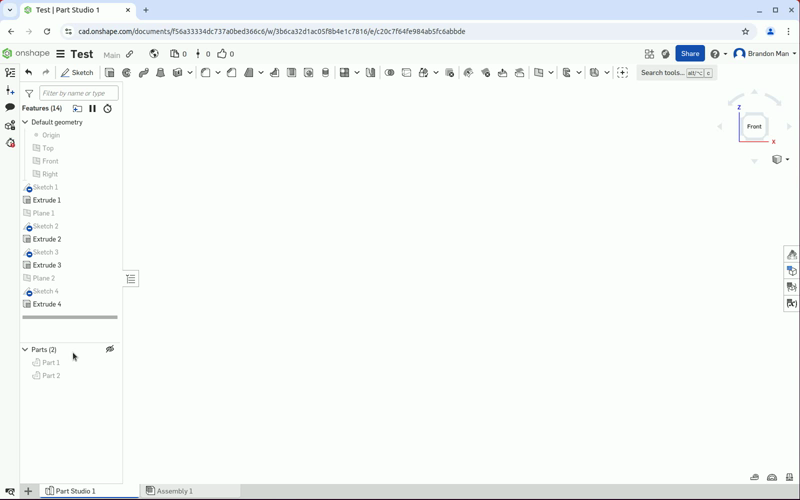
key(space)
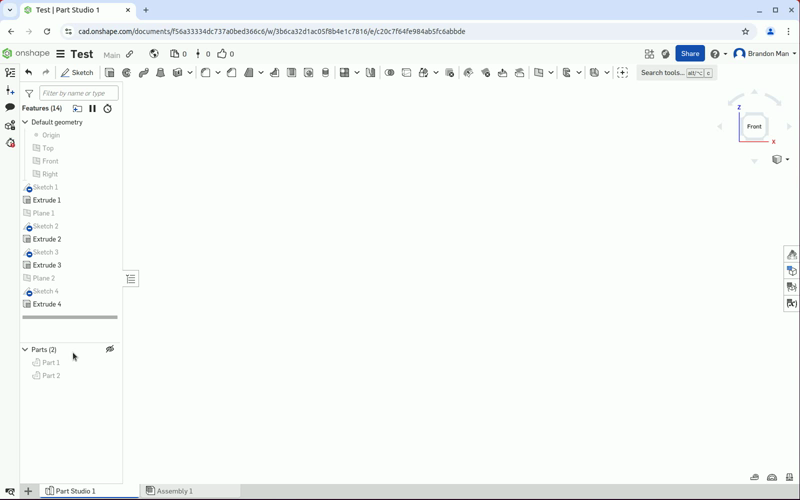
key_down(shift)
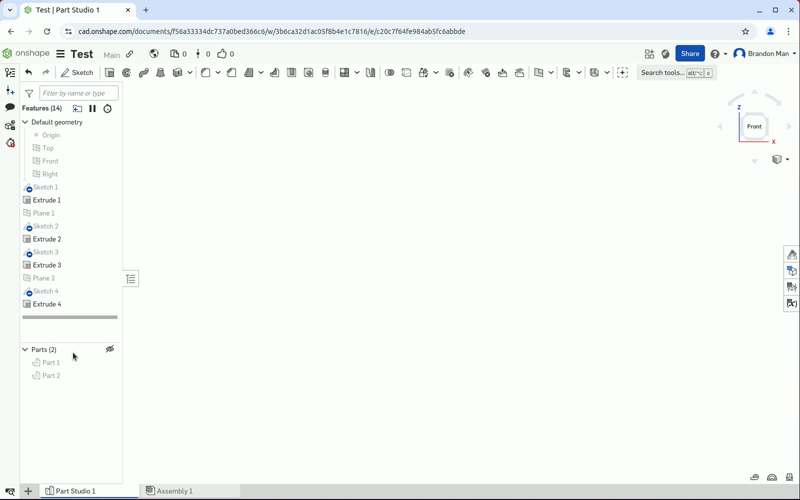
key(left)
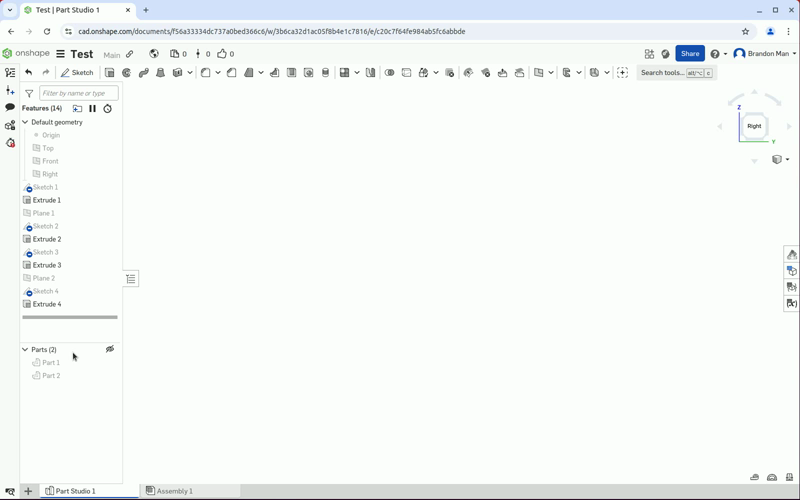
key_up(shift)
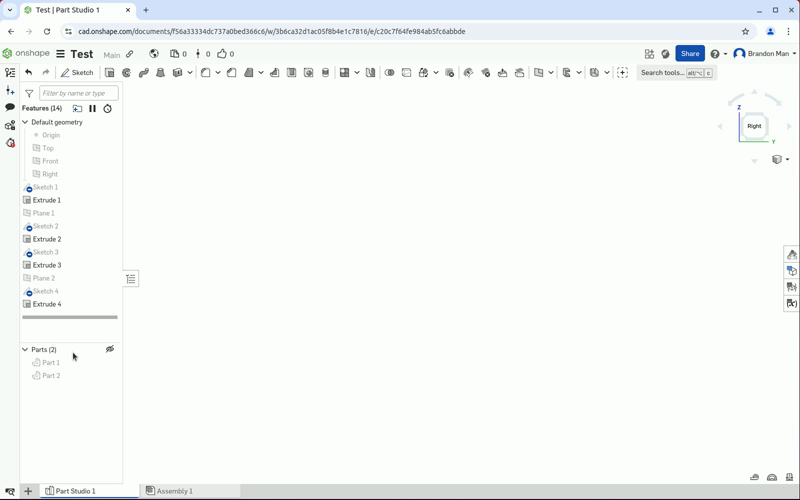
mouse_move(73, 352)
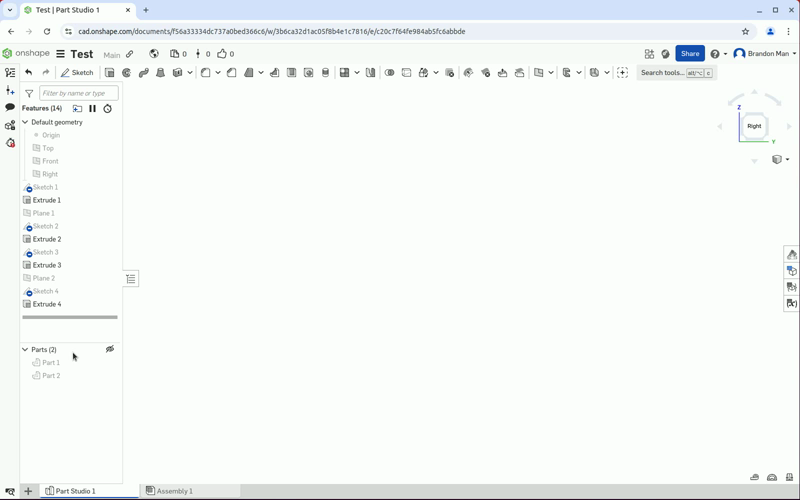
key(shift+y)
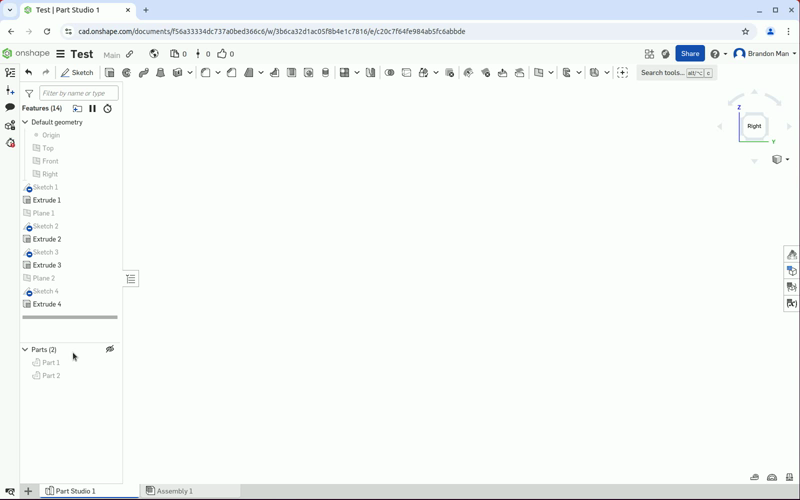
key(shift+s)
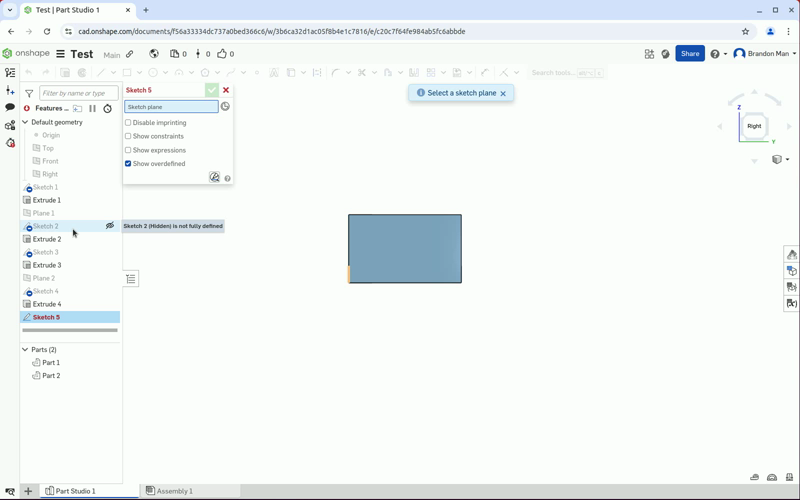
scroll(3)
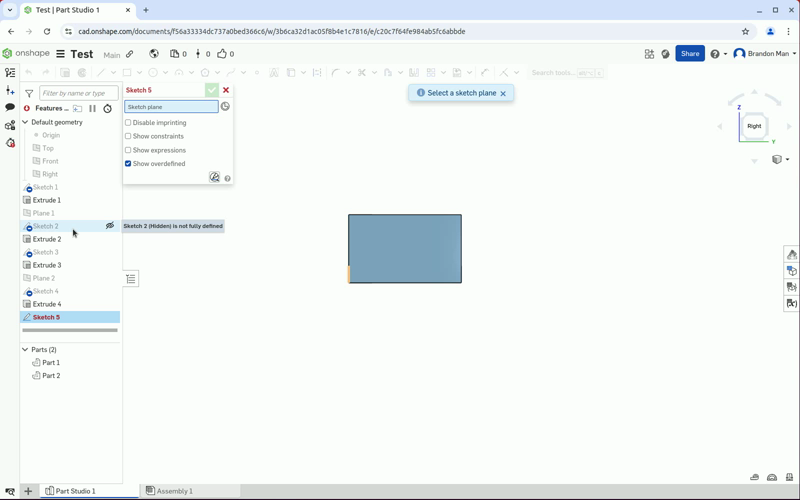
mouse_move(73, 176)
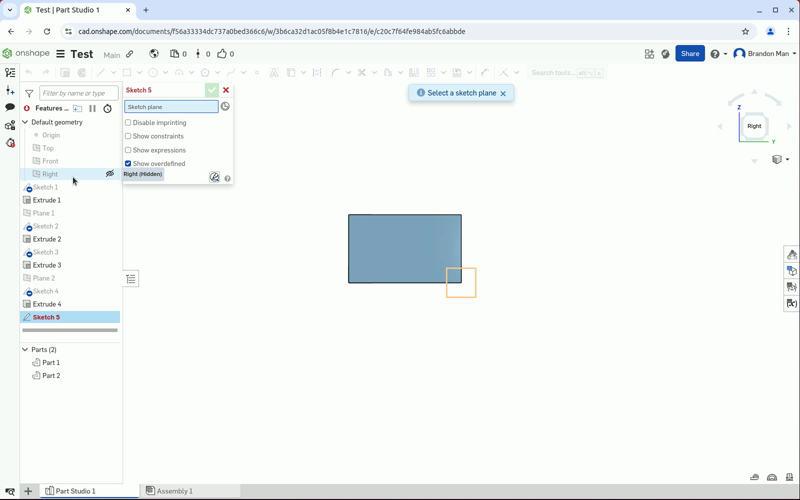
click(73, 176)
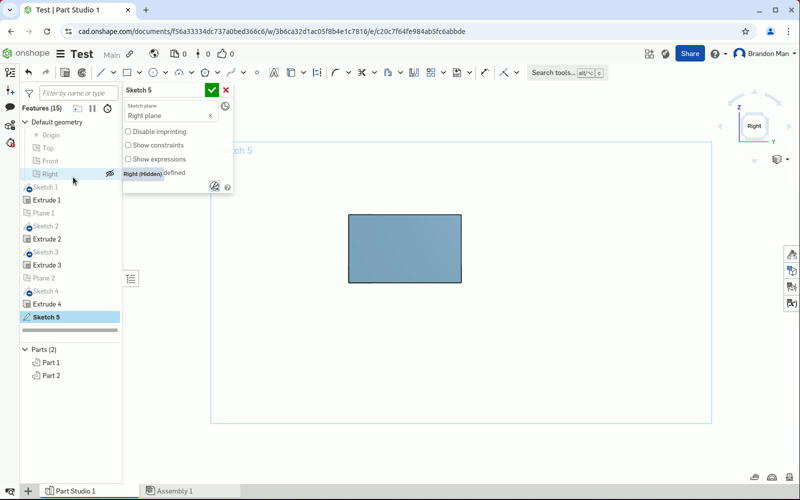
mouse_move(73, 352)
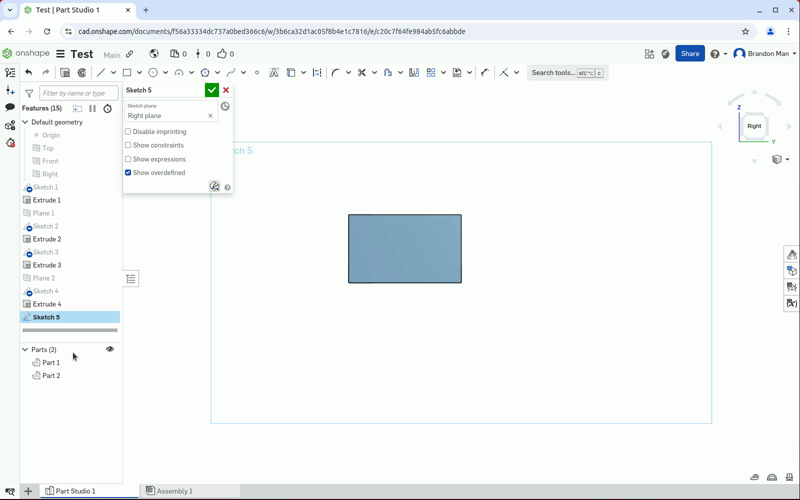
key(y)
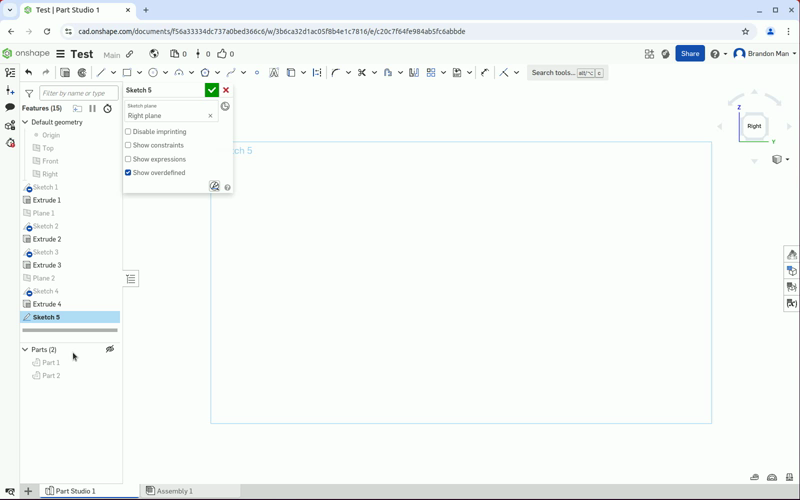
key(l)
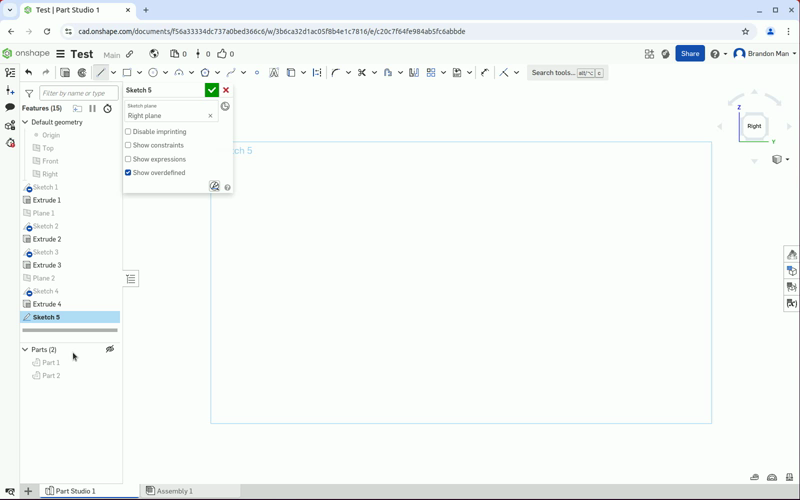
key_down(shift)
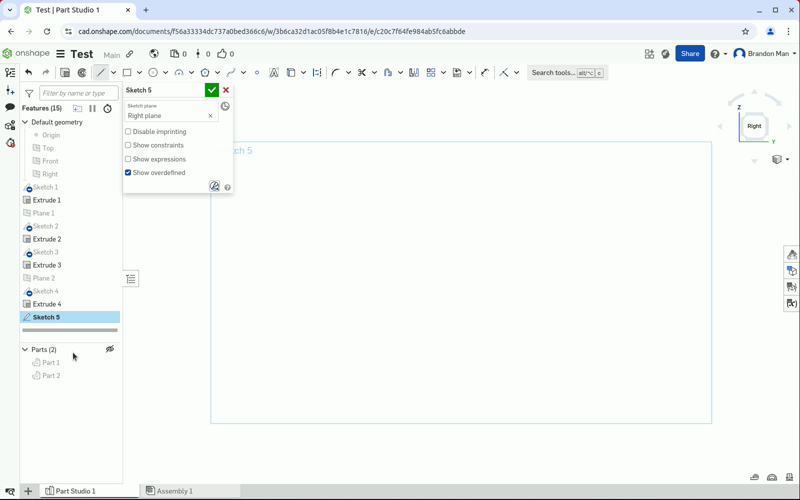
mouse_move(382, 260)
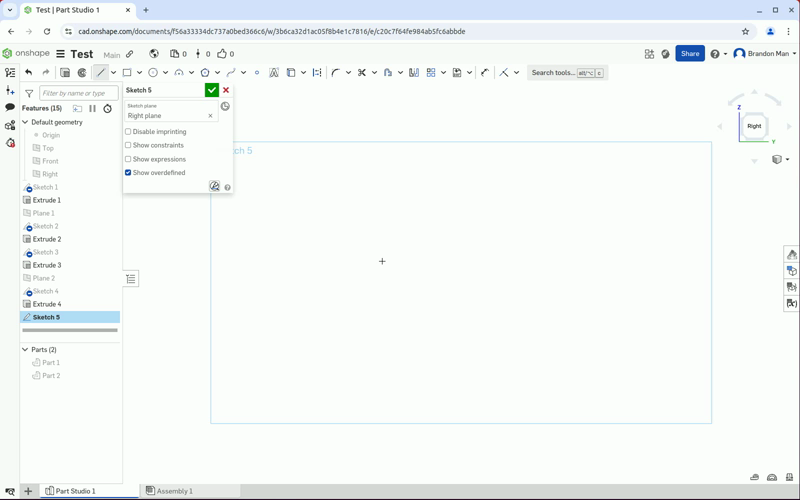
click(382, 260)
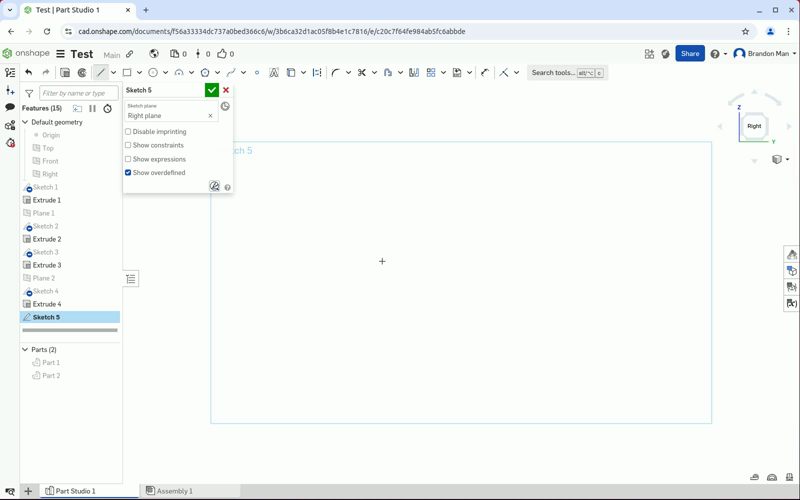
key_up(shift)
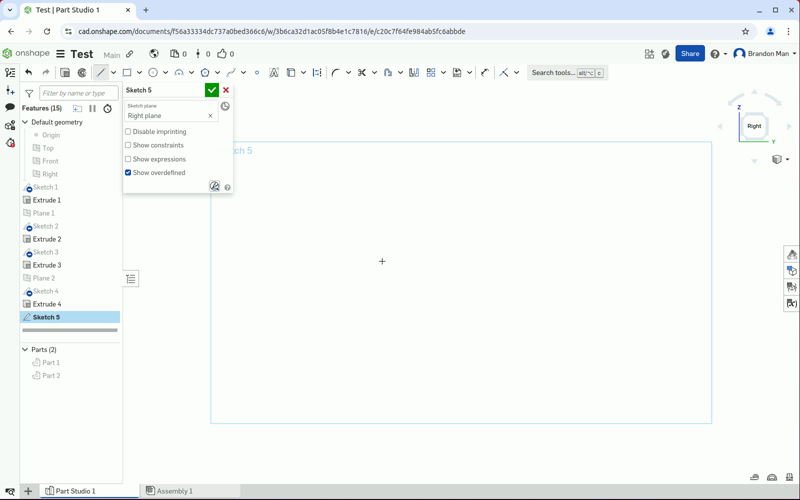
key_down(shift)
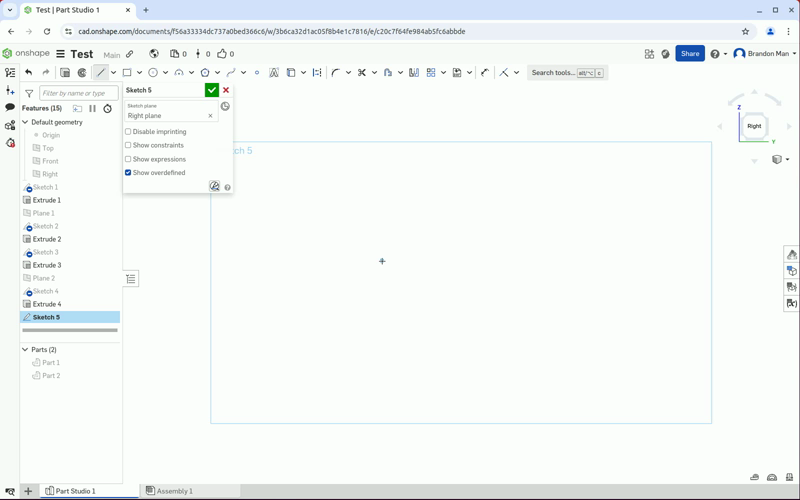
mouse_move(412, 260)
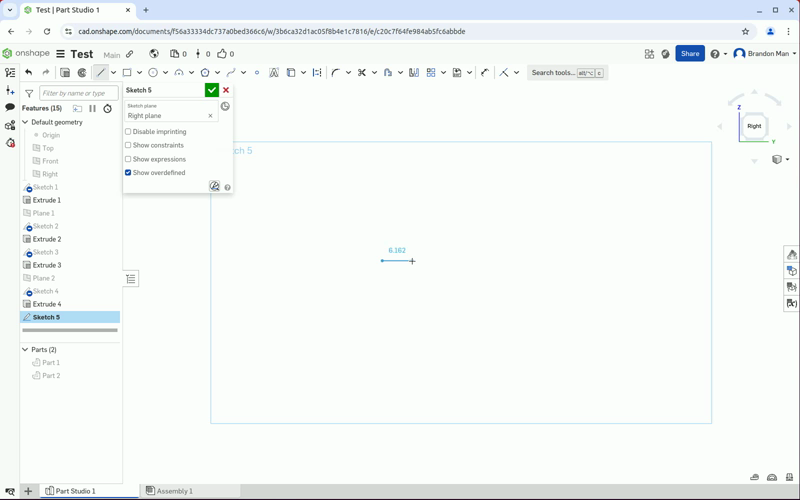
mouse_move(427, 260)
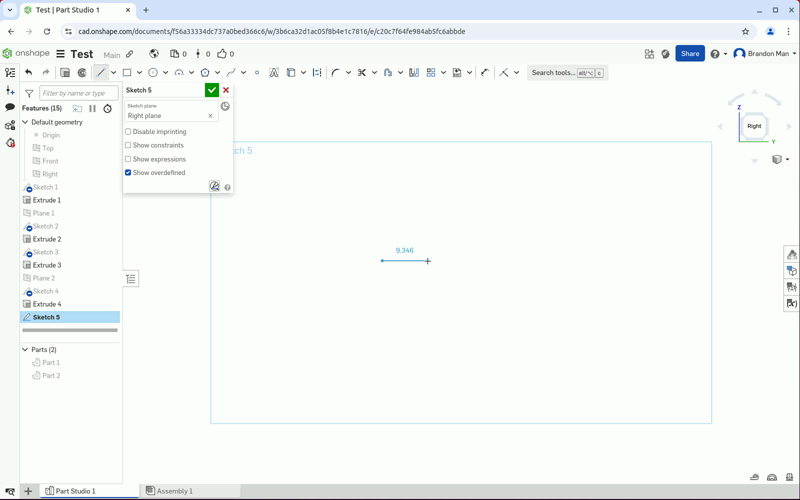
click(427, 260)
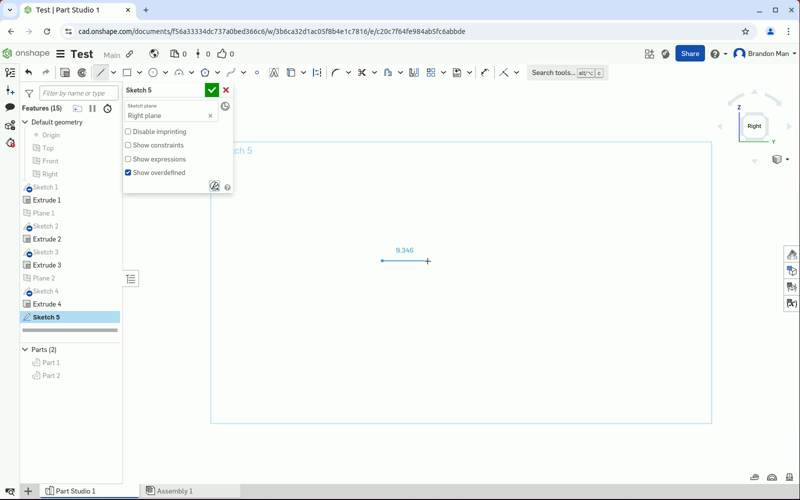
key_up(shift)
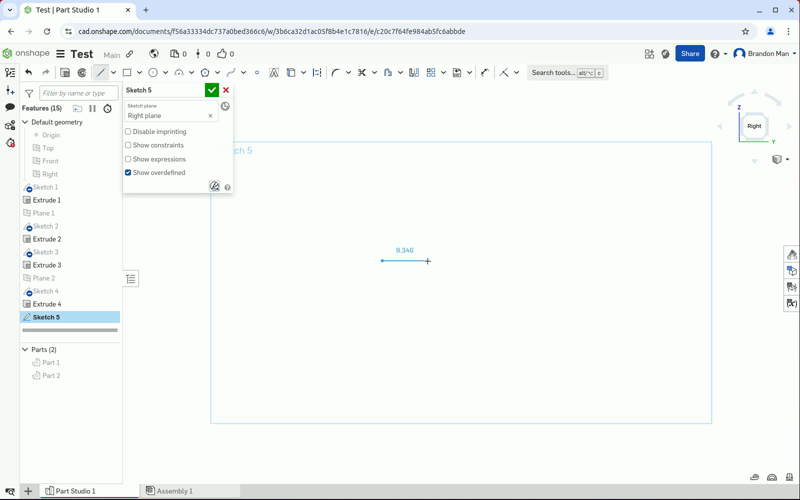
key_down(shift)
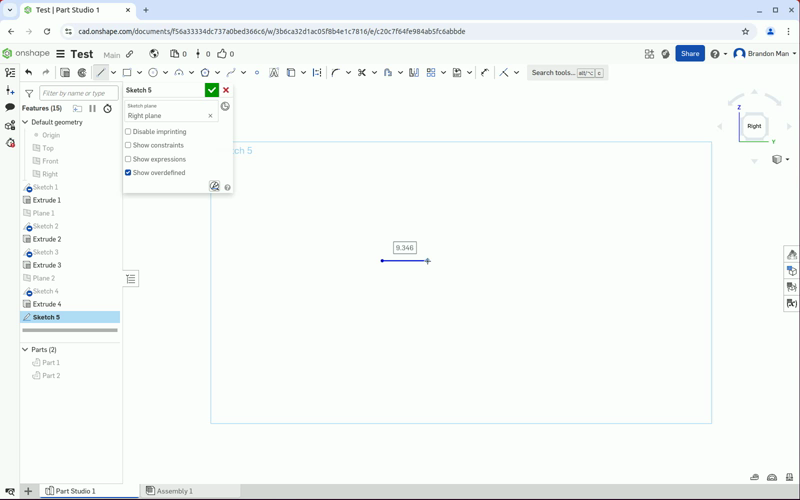
mouse_move(457, 260)
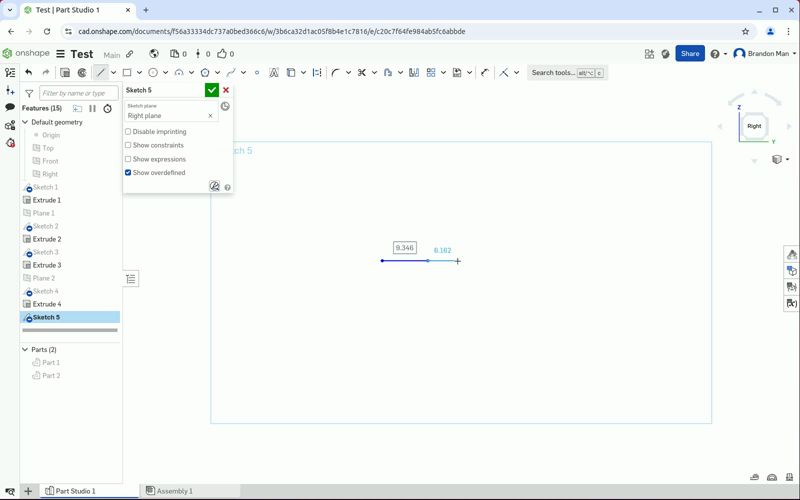
mouse_move(427, 237)
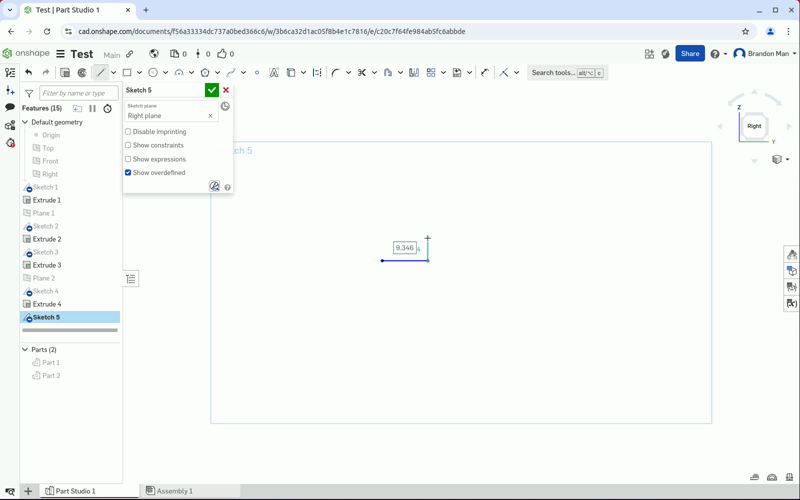
click(427, 237)
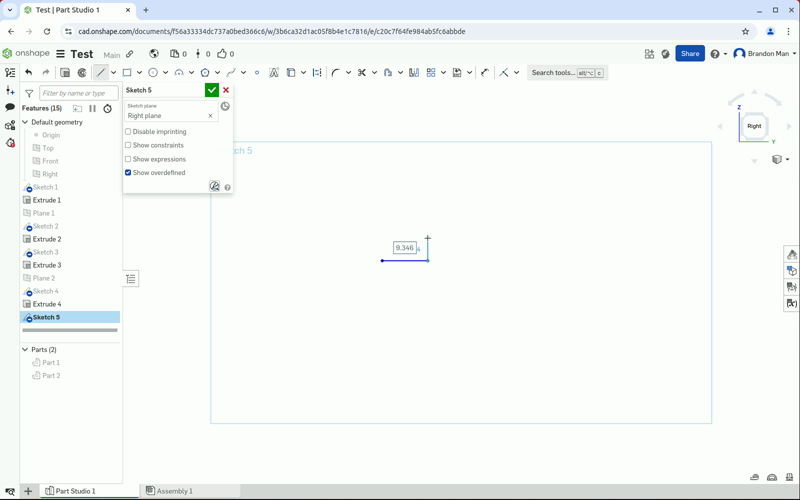
key_up(shift)
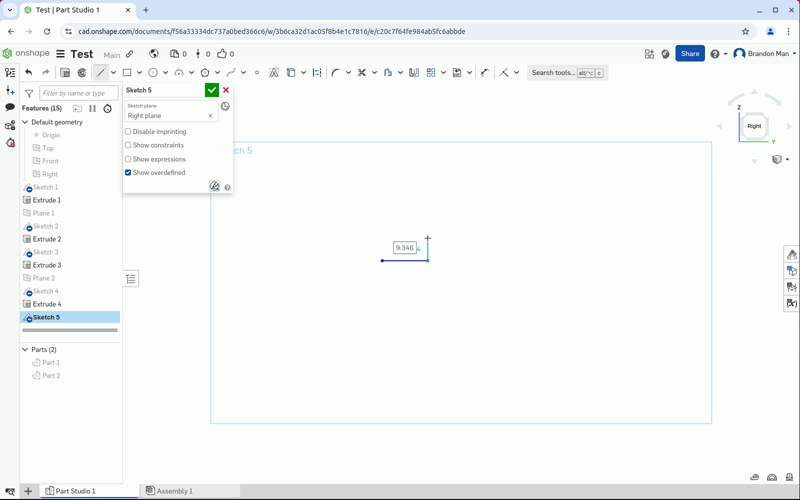
key_down(shift)
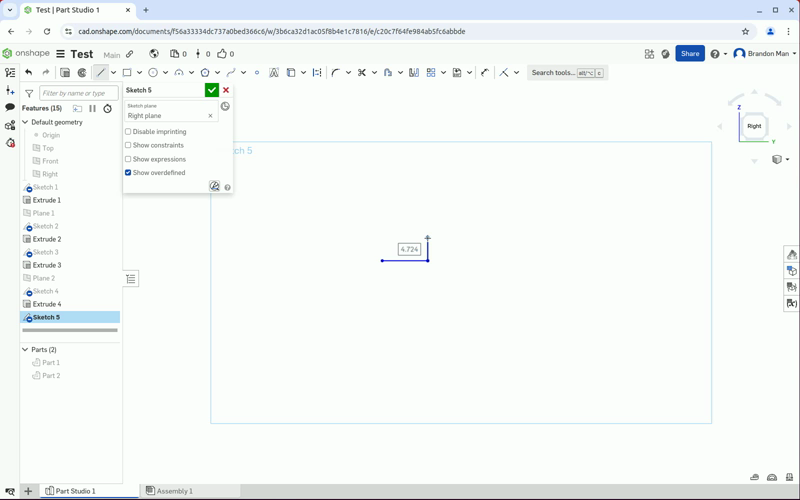
mouse_move(457, 237)
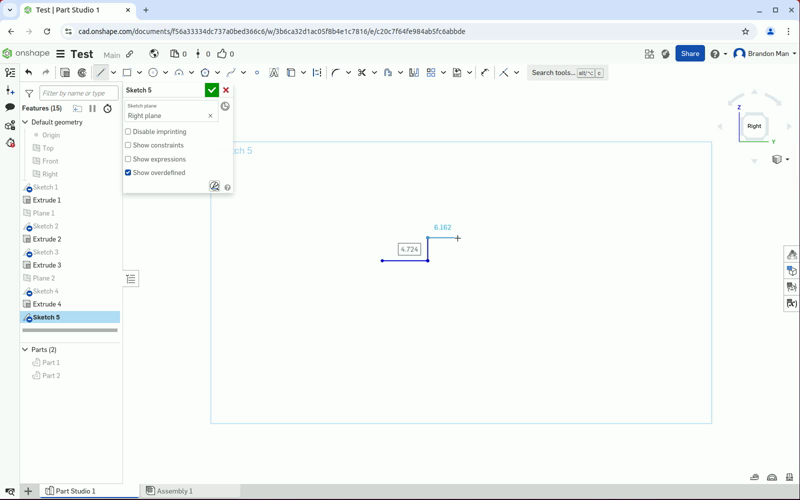
mouse_move(382, 237)
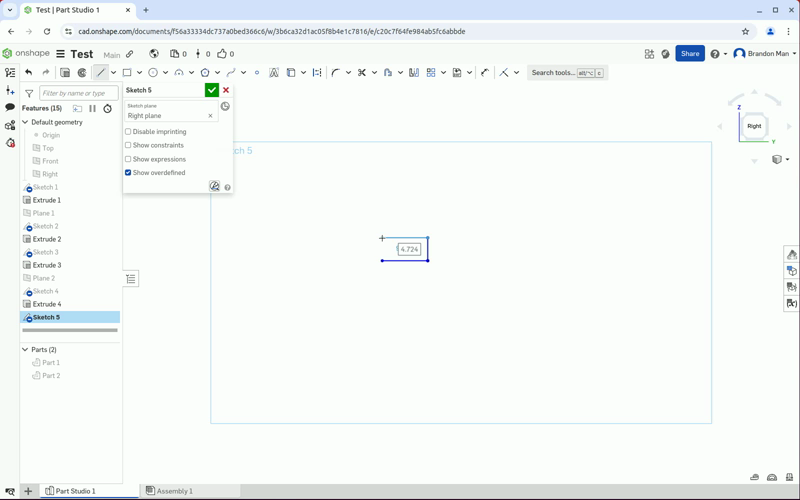
click(382, 237)
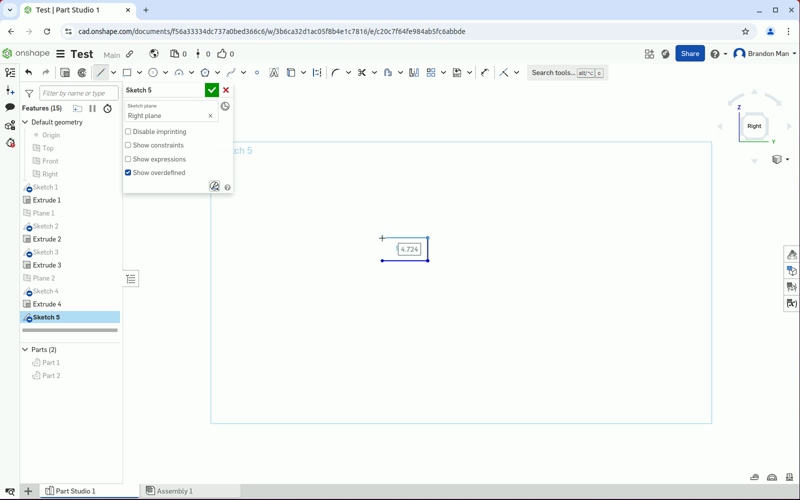
key_up(shift)
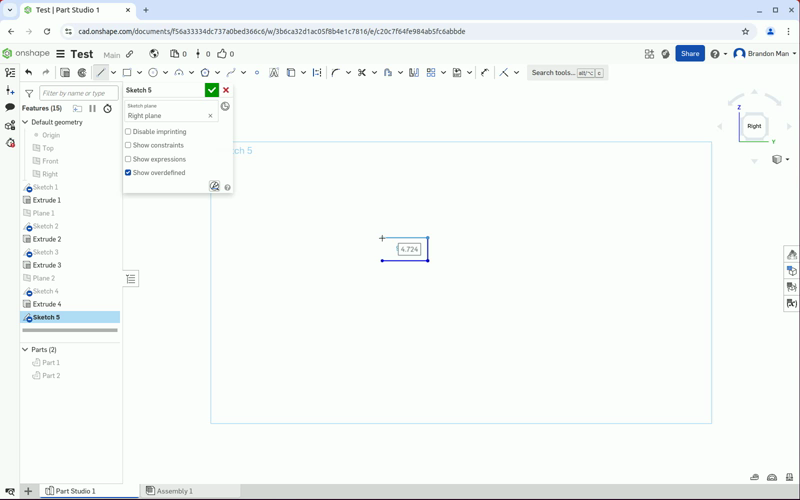
mouse_move(412, 237)
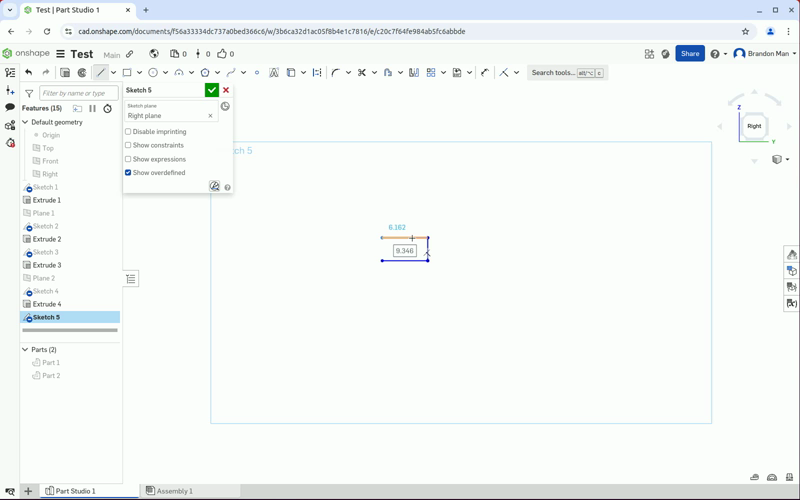
key_down(shift)
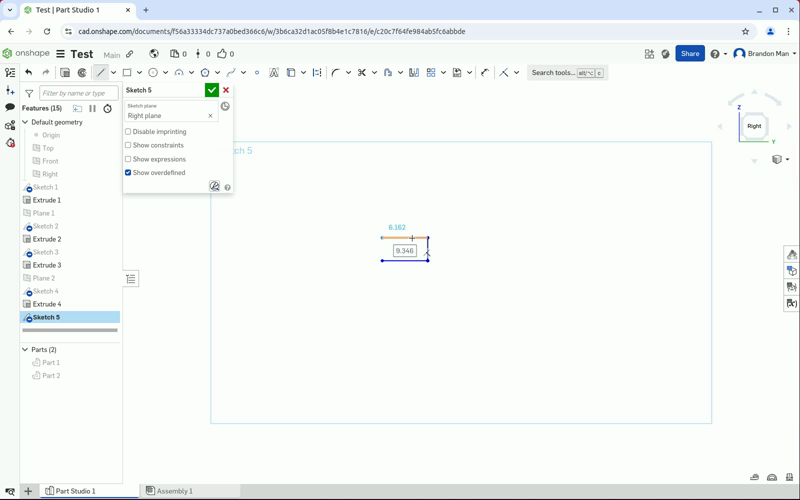
mouse_move(382, 260)
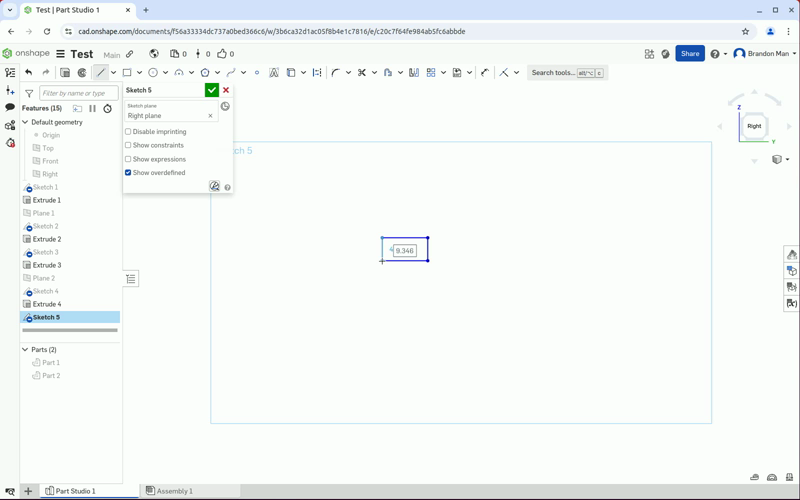
key_up(shift)
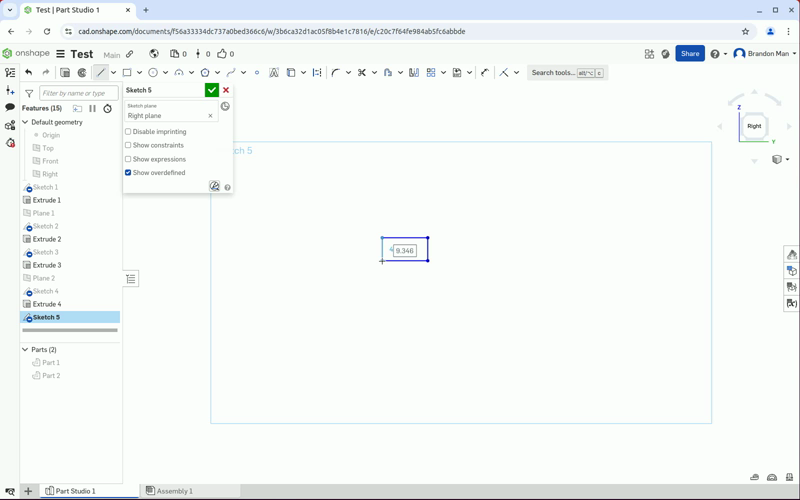
click(382, 260)
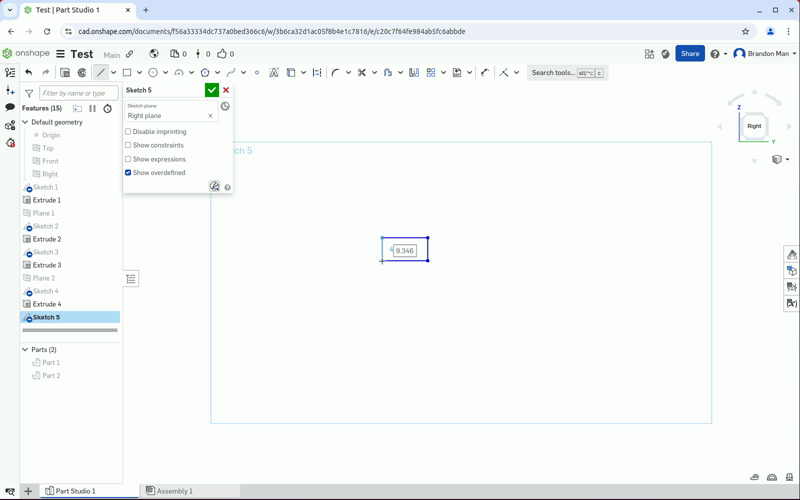
key(esc)
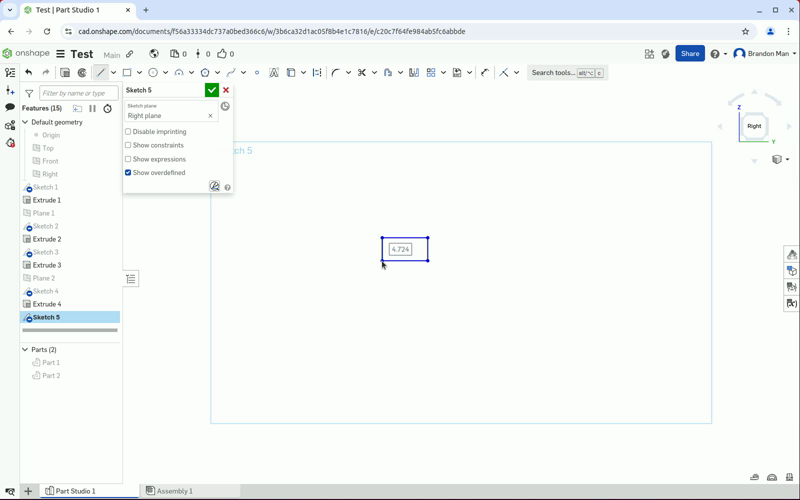
mouse_move(395, 243)
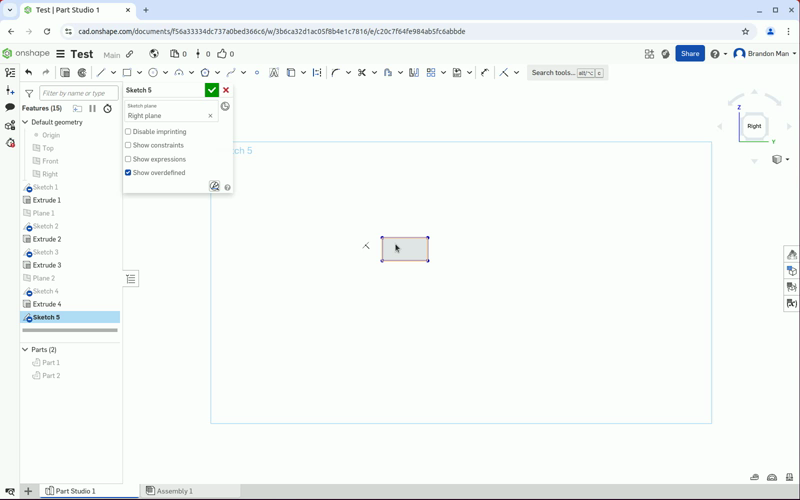
scroll(6)
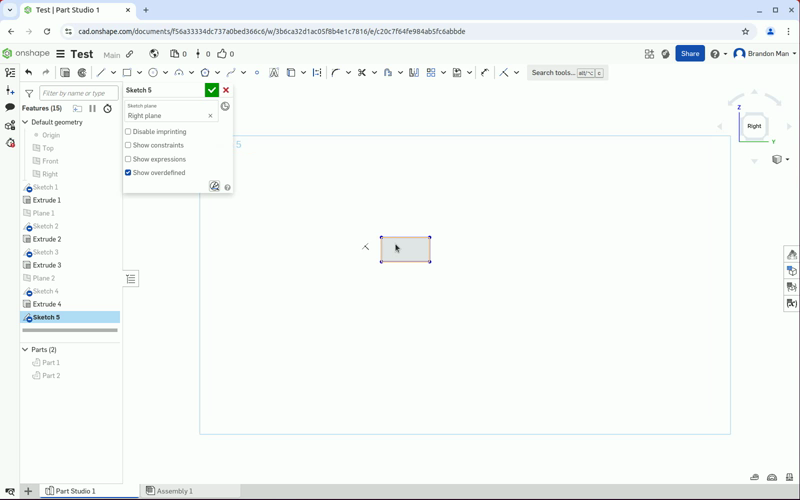
scroll(6)
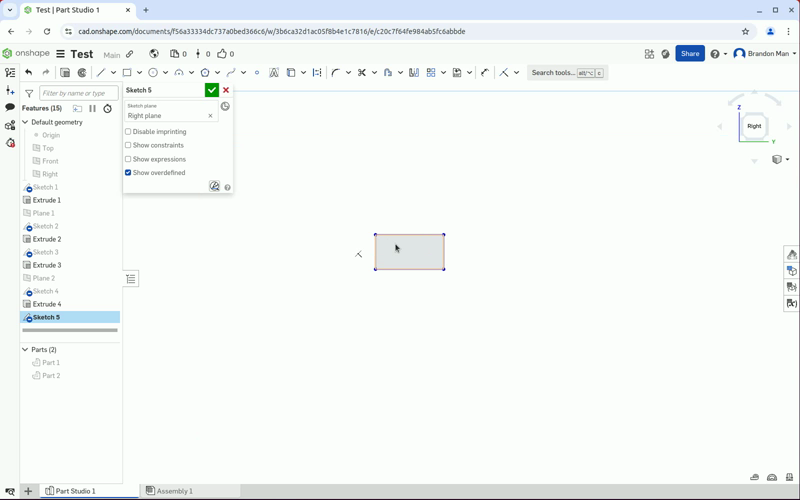
scroll(6)
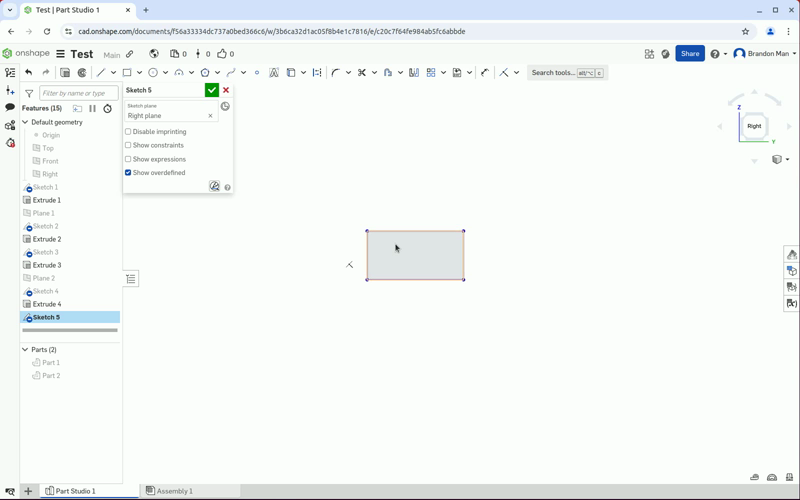
scroll(6)
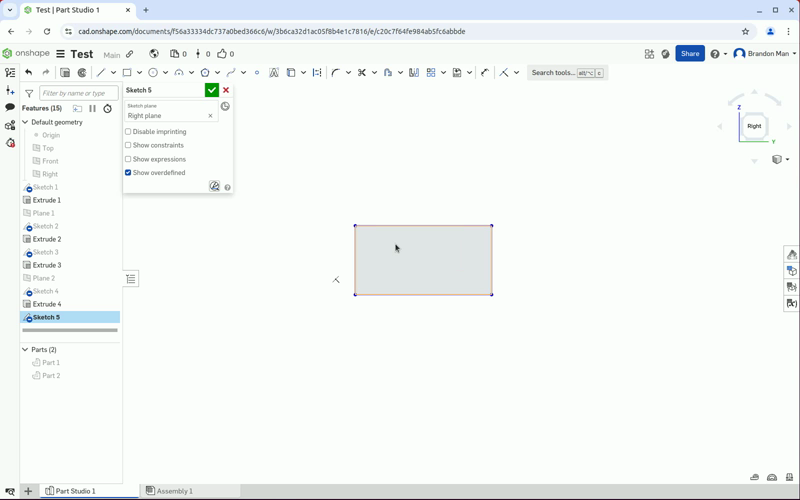
scroll(6)
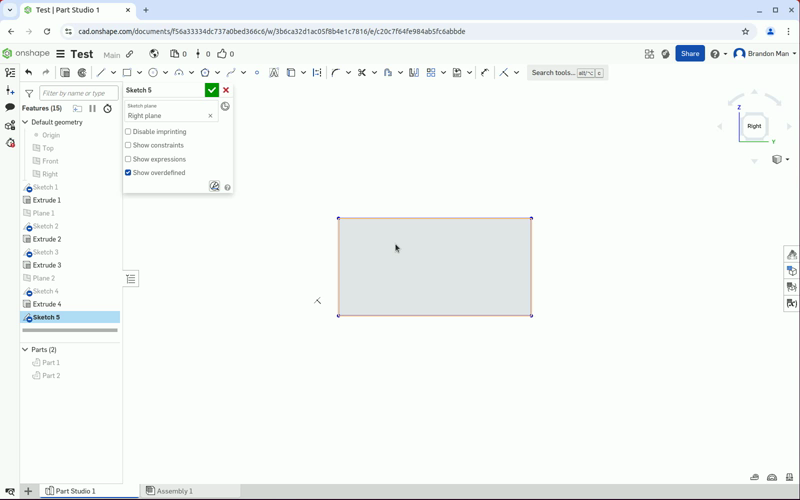
scroll(6)
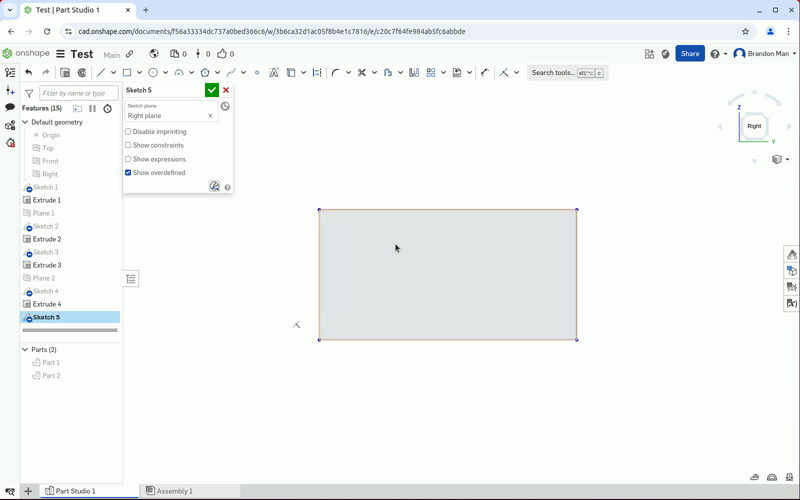
scroll(6)
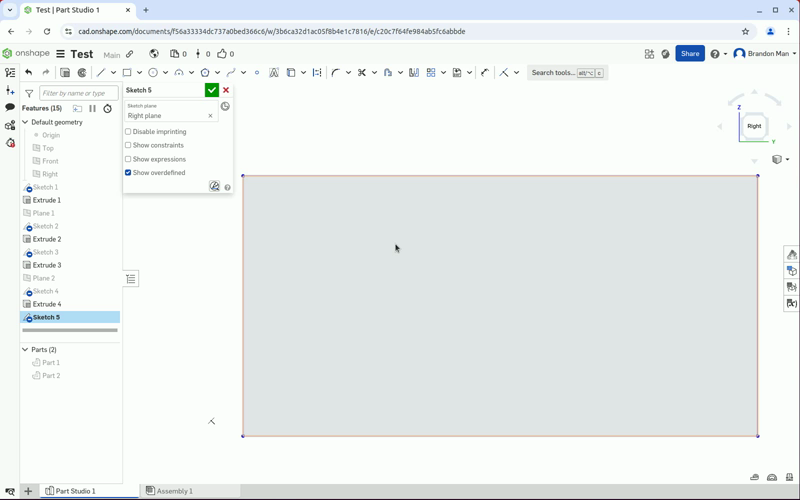
click(395, 243)
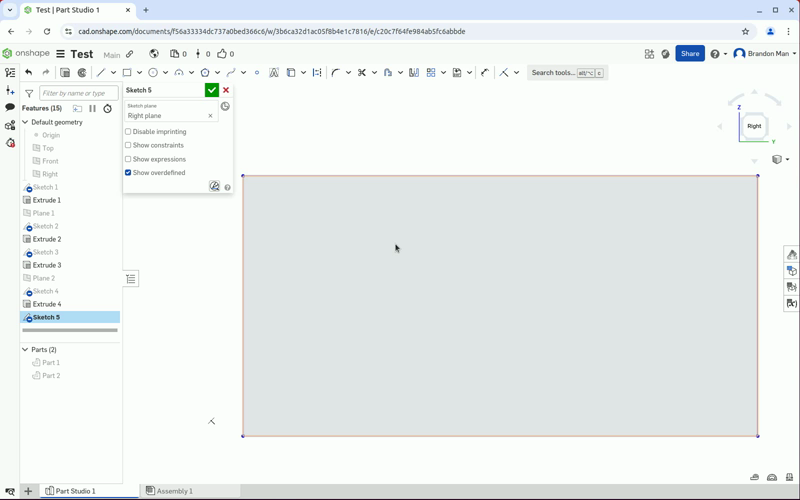
scroll(-6)
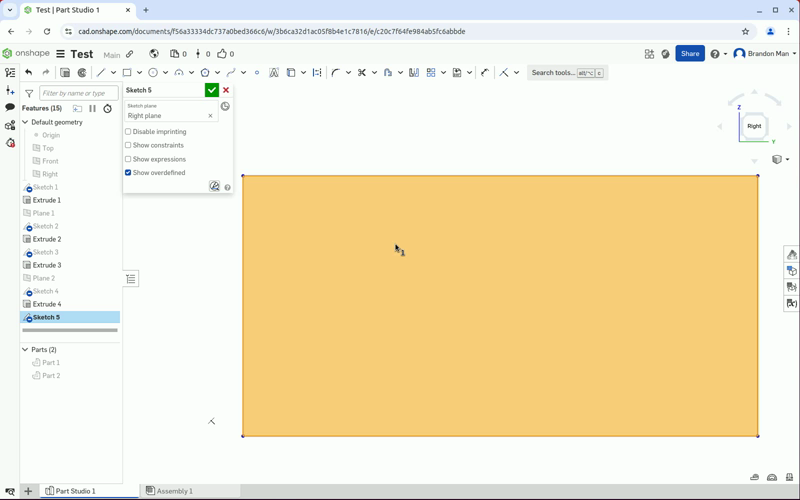
scroll(-6)
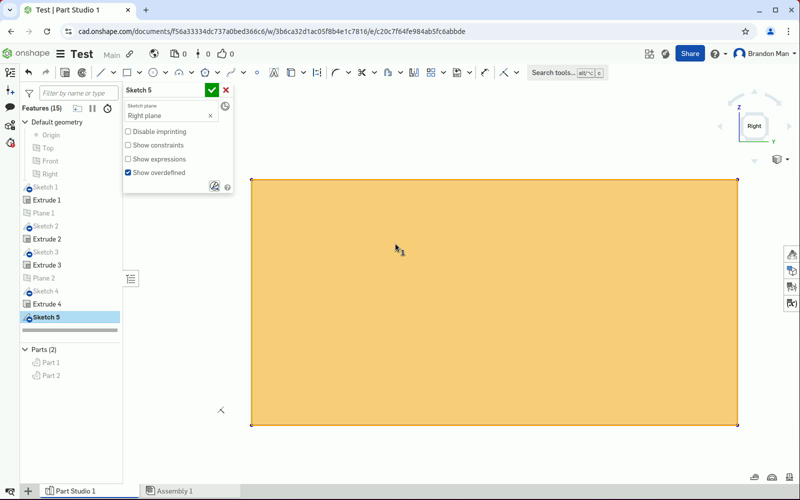
scroll(-6)
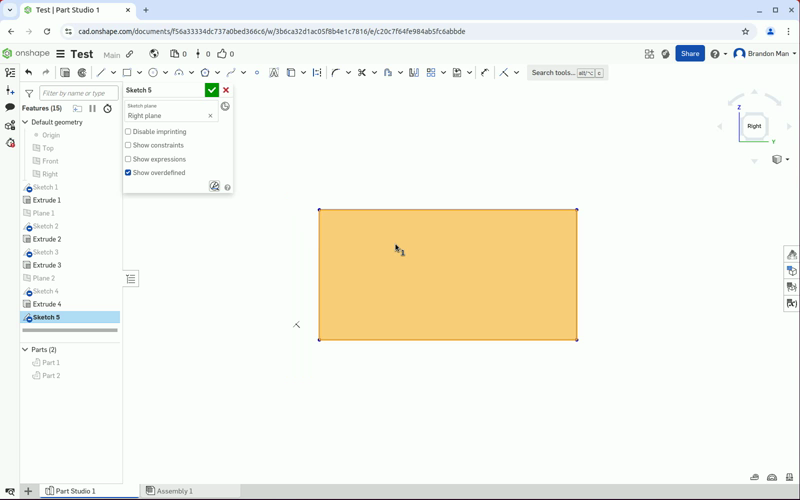
scroll(-6)
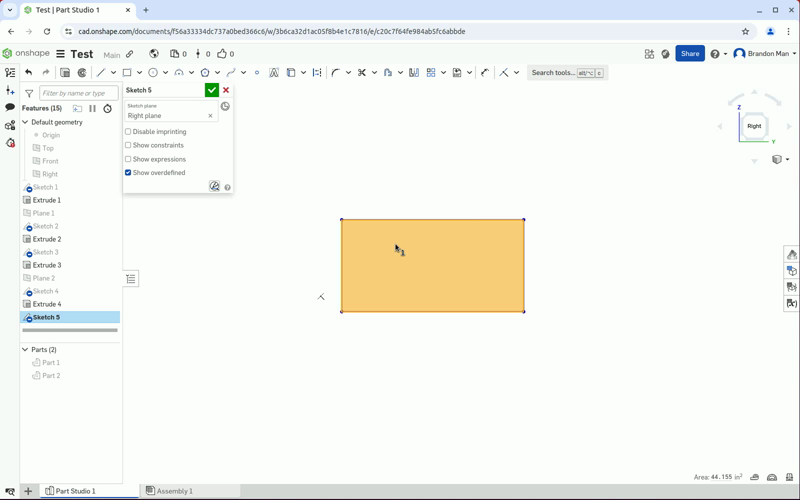
scroll(-6)
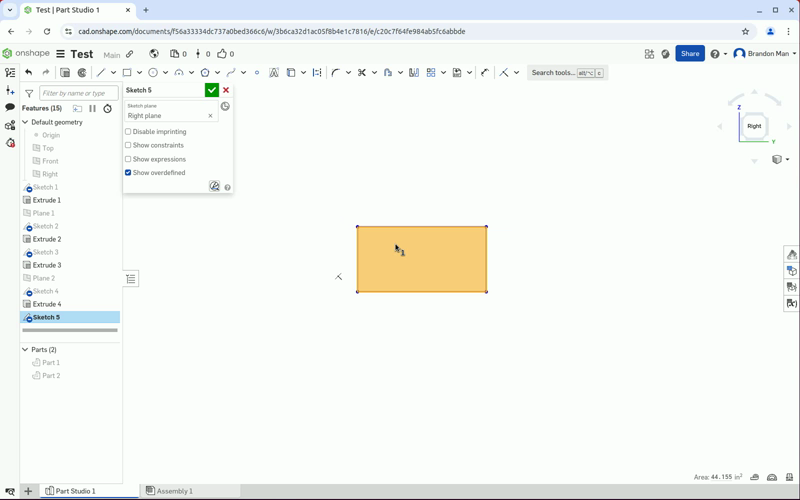
scroll(-6)
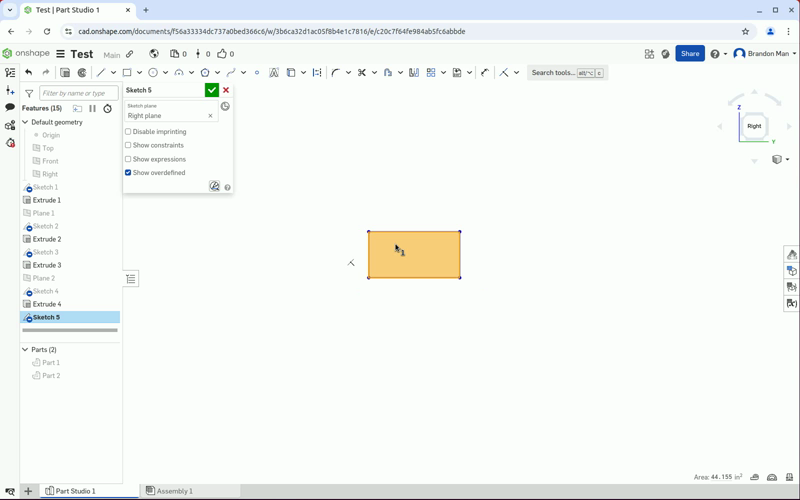
scroll(-6)
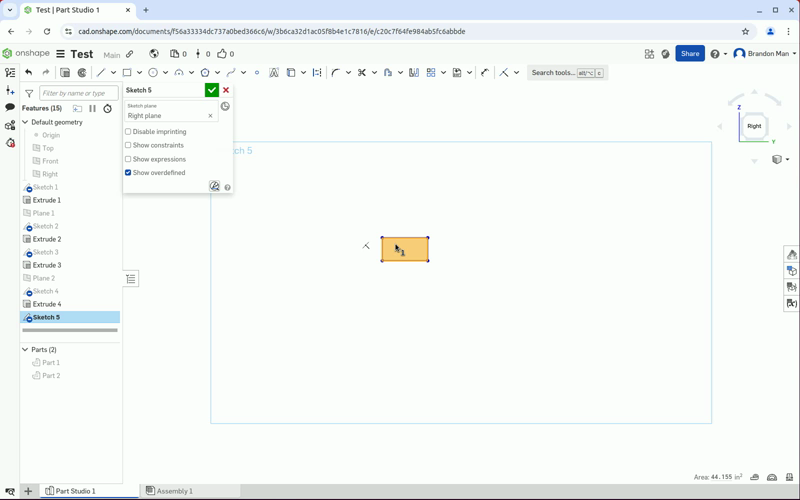
mouse_move(73, 352)
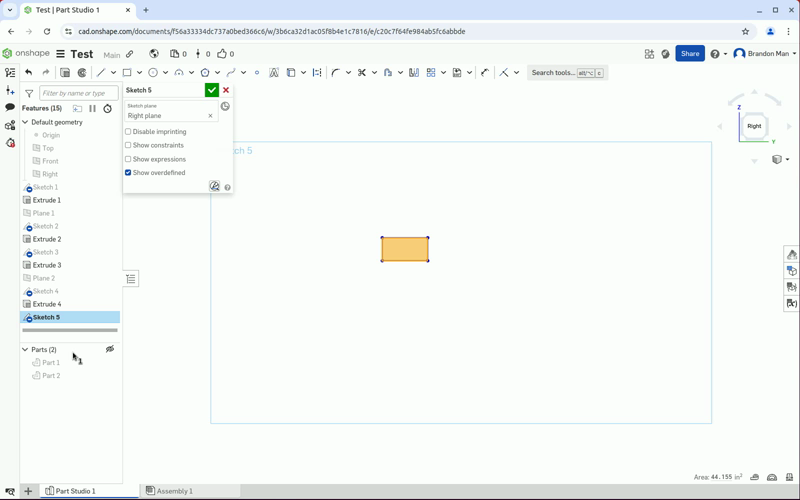
key(shift+y)
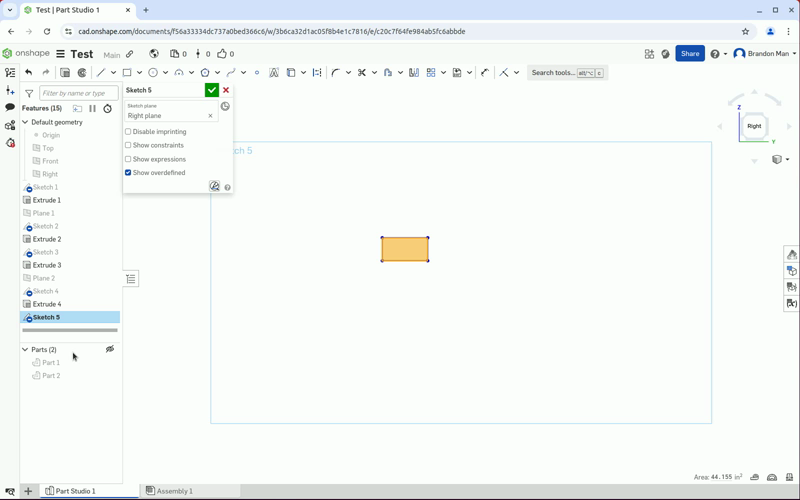
key(shift+e)
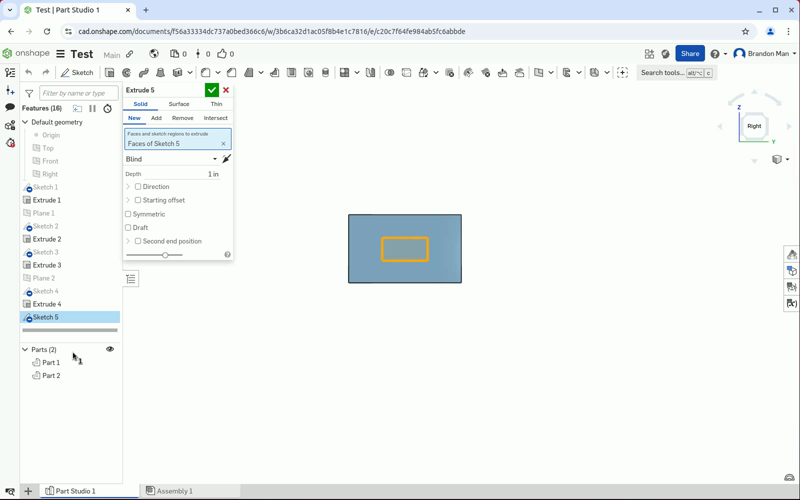
mouse_move(143, 106)
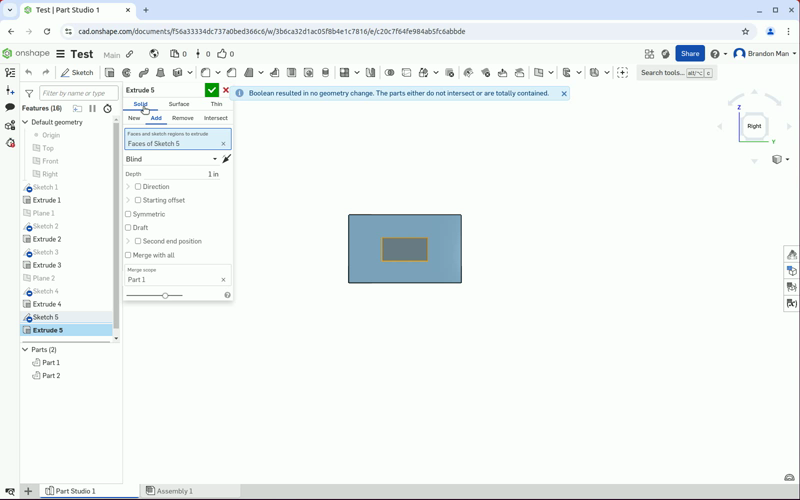
click(143, 106)
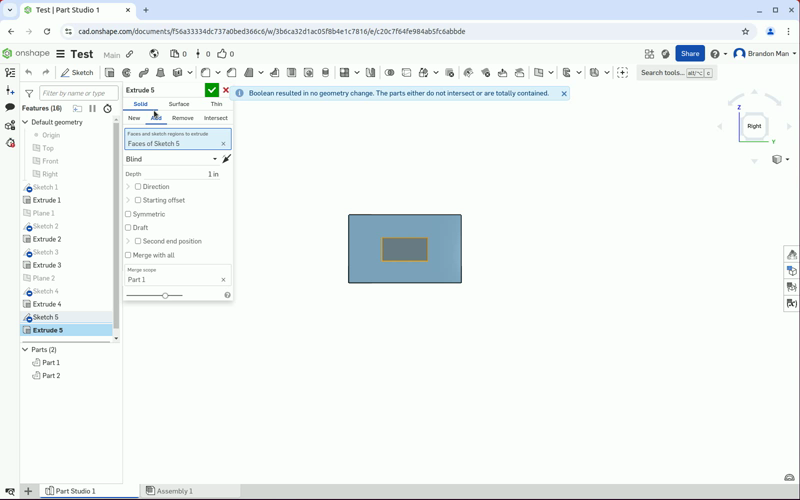
mouse_move(186, 120)
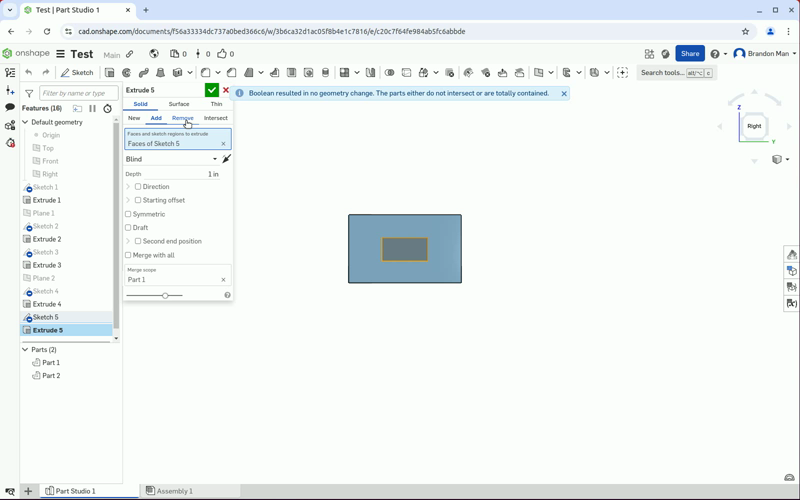
click(186, 120)
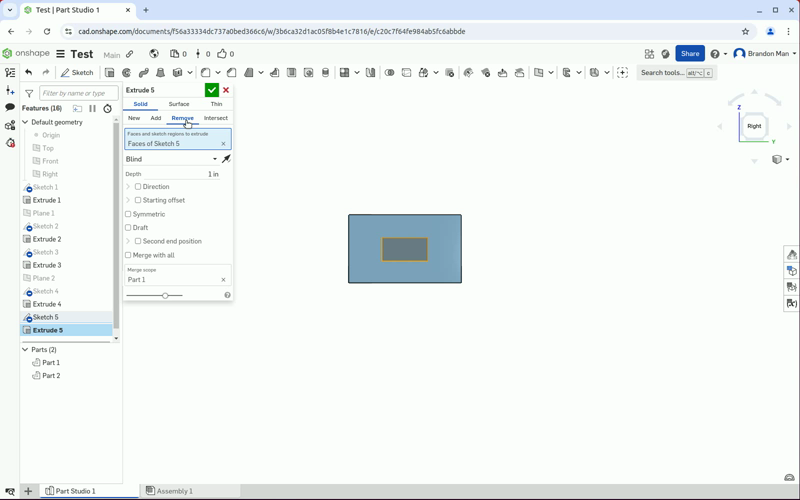
key(tab, 4)
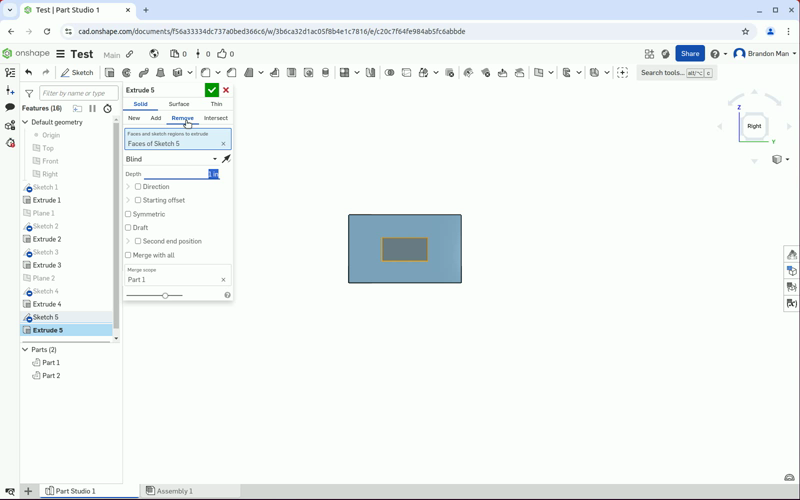
text(-9.147)
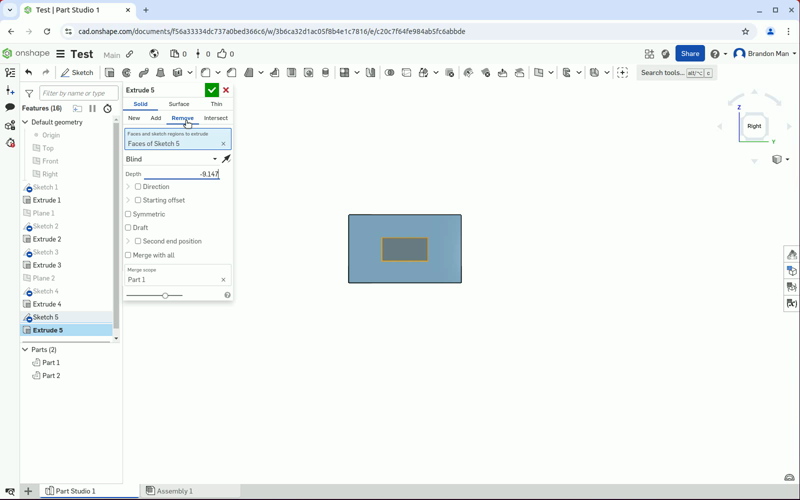
key(tab, 6)
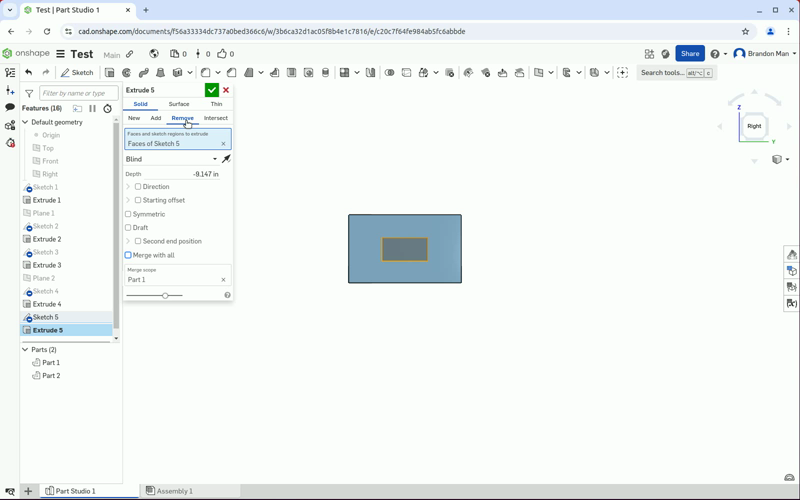
key(space)
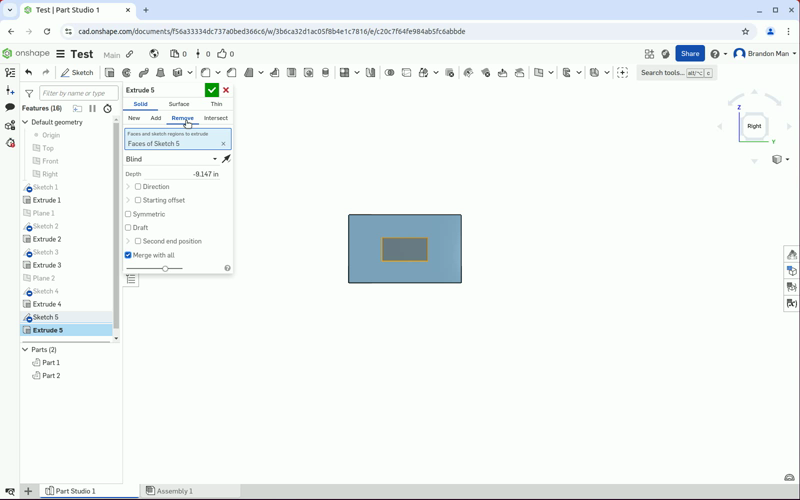
key(enter)
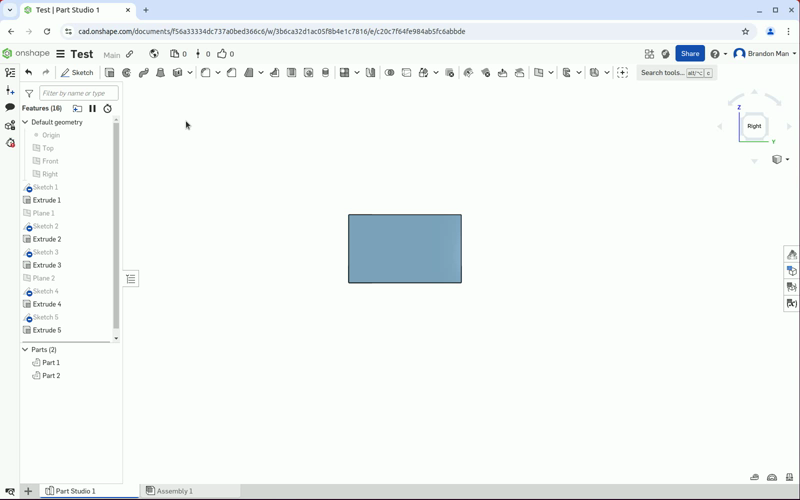
key(shift+h)
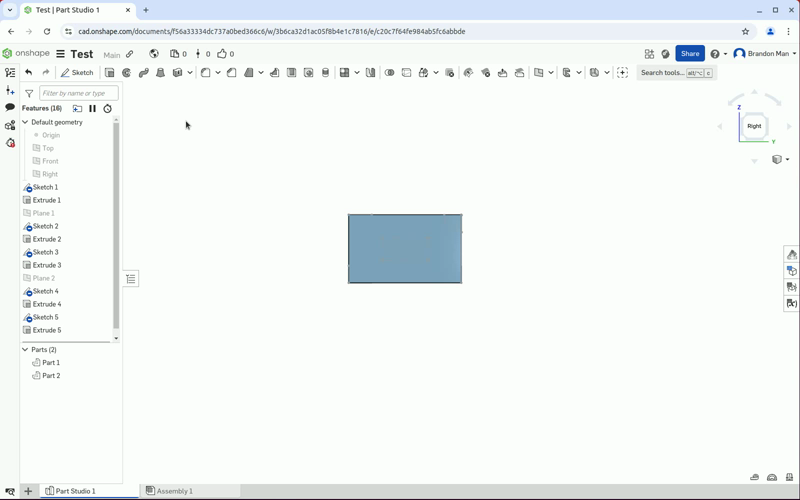
key(shift+h)
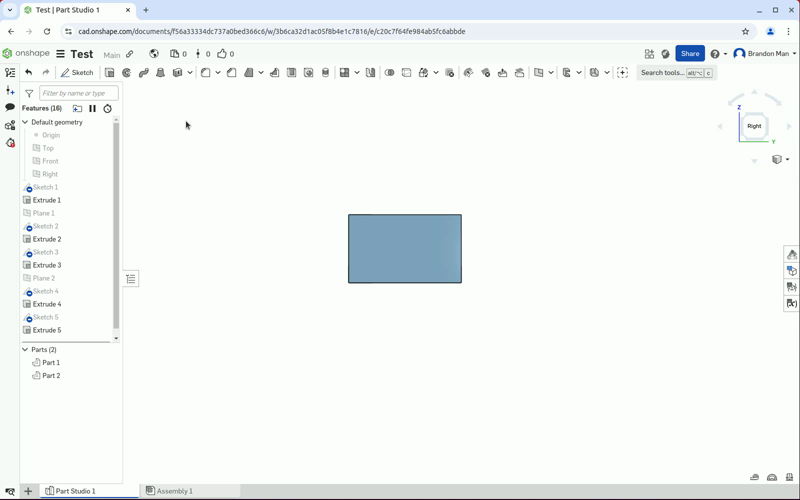
mouse_move(69, 189)
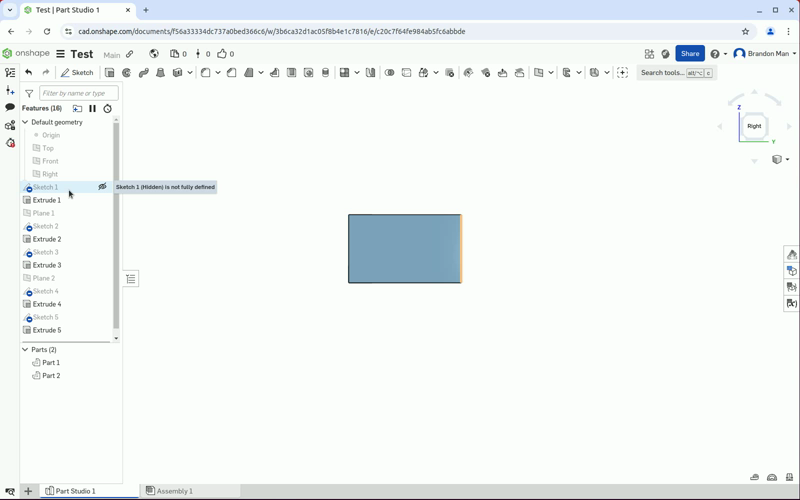
click(69, 189)
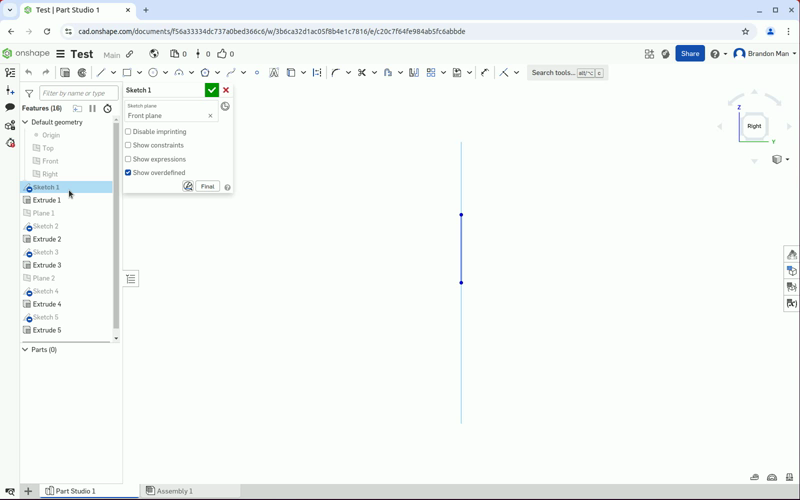
mouse_move(229, 92)
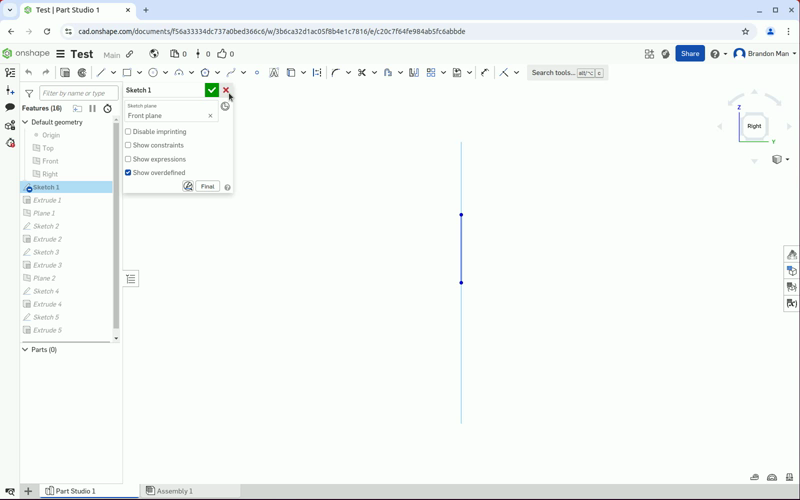
click(229, 92)
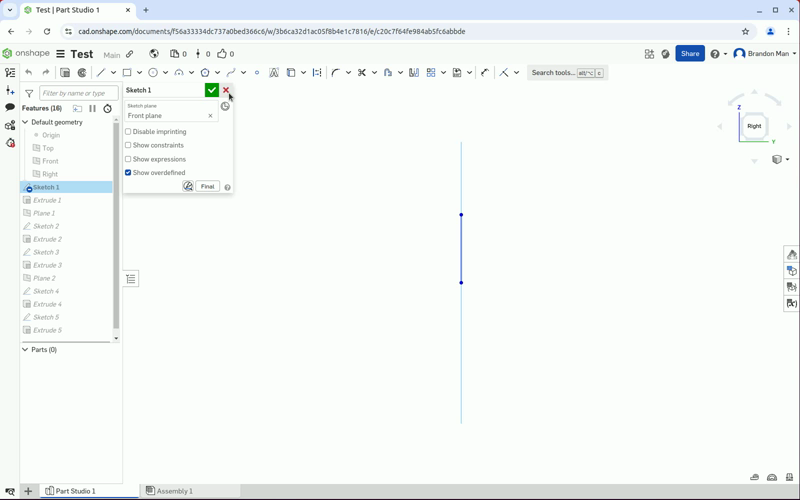
key(shift+s)
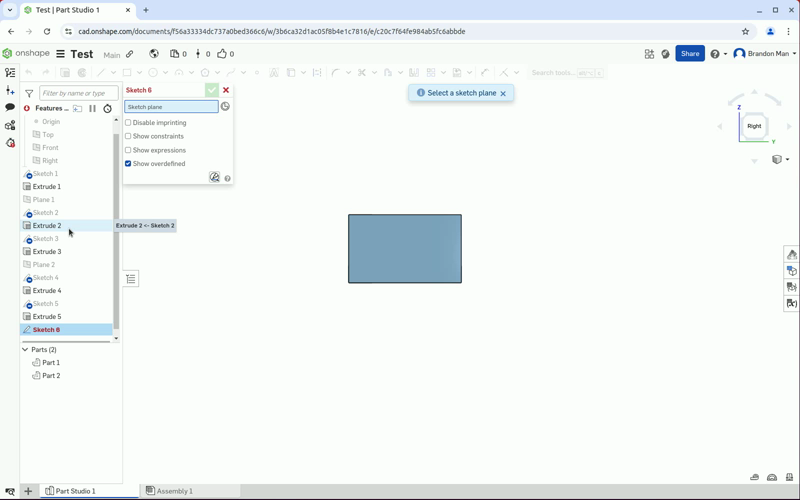
scroll(3)
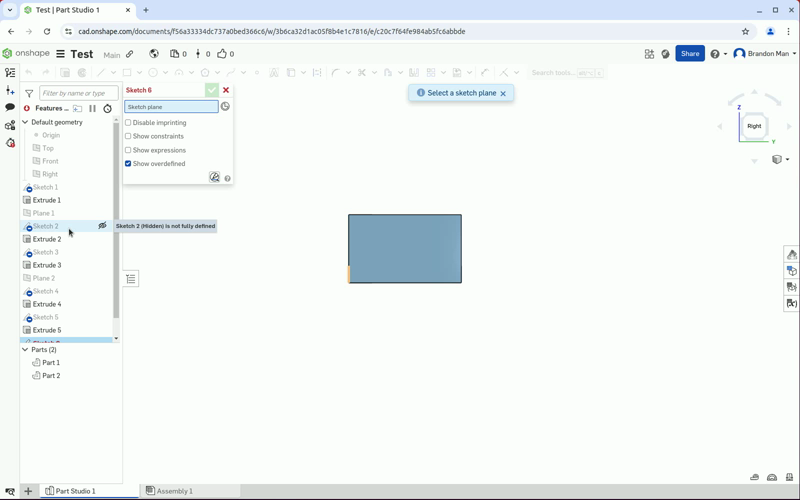
mouse_move(69, 176)
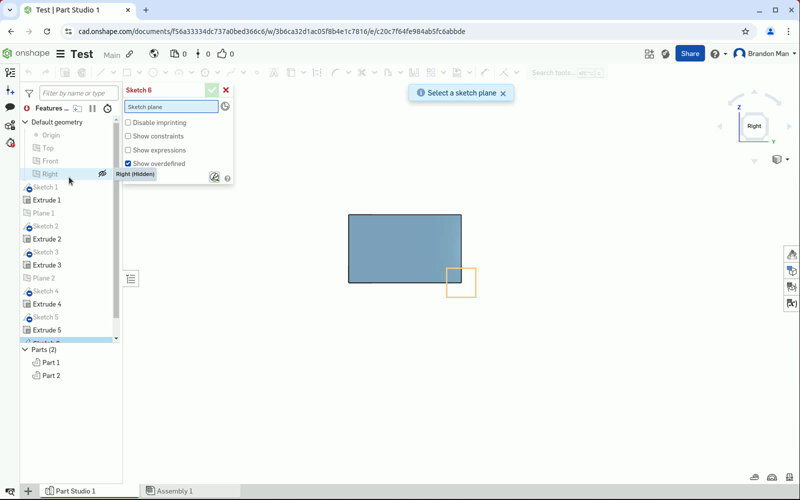
click(69, 176)
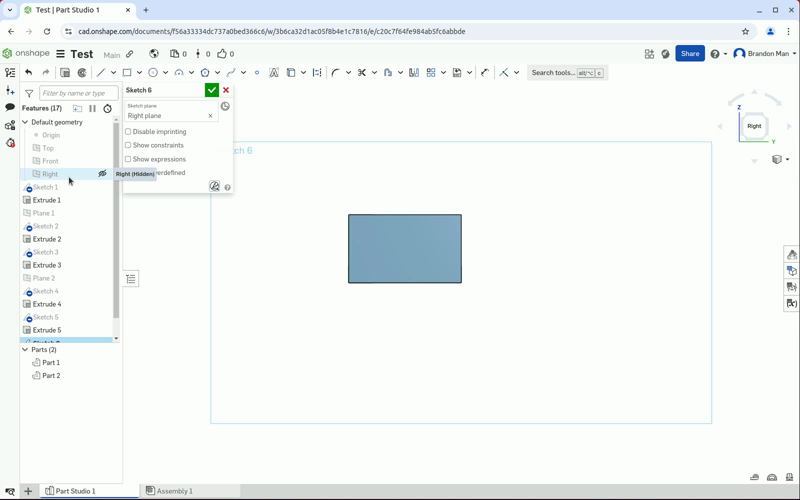
mouse_move(73, 352)
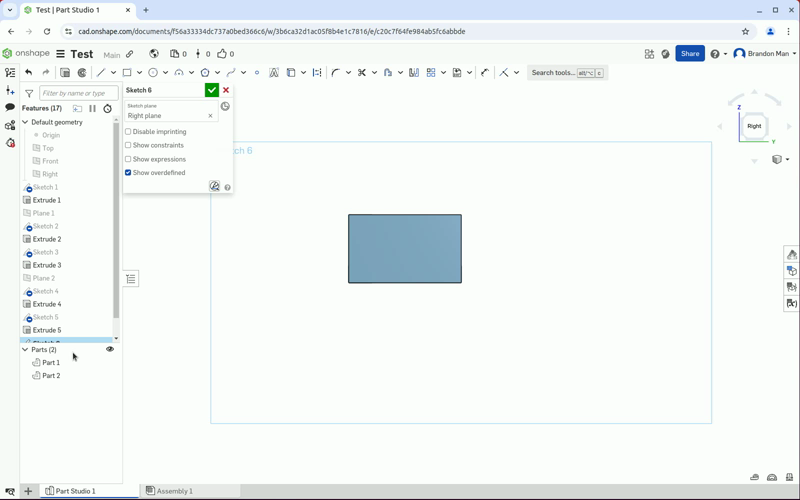
key(y)
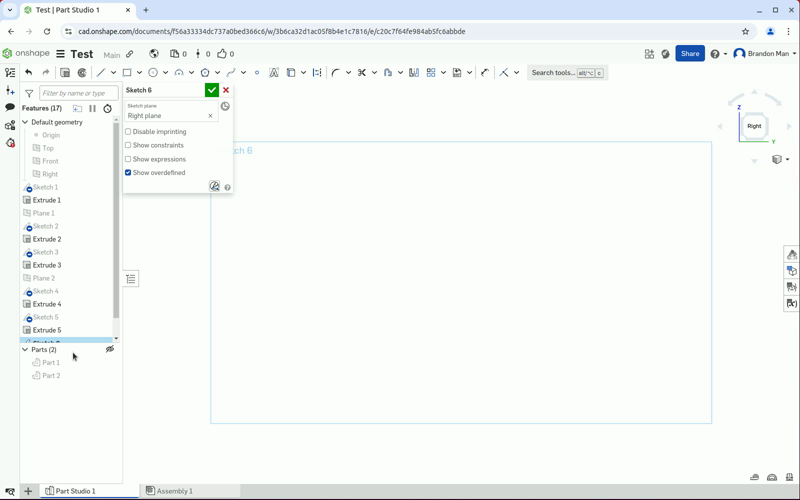
key(l)
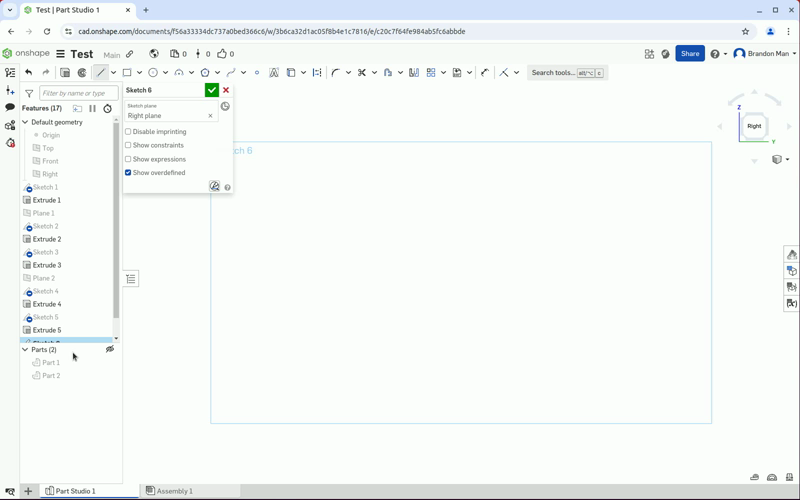
key_down(shift)
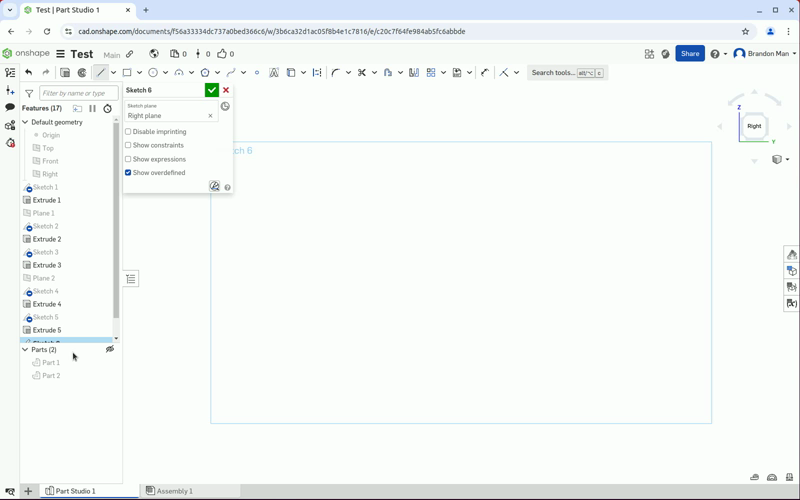
mouse_move(348, 238)
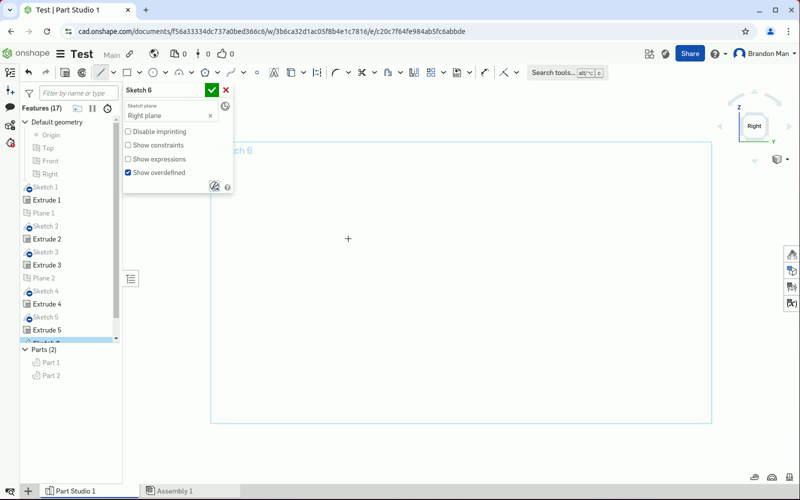
click(348, 238)
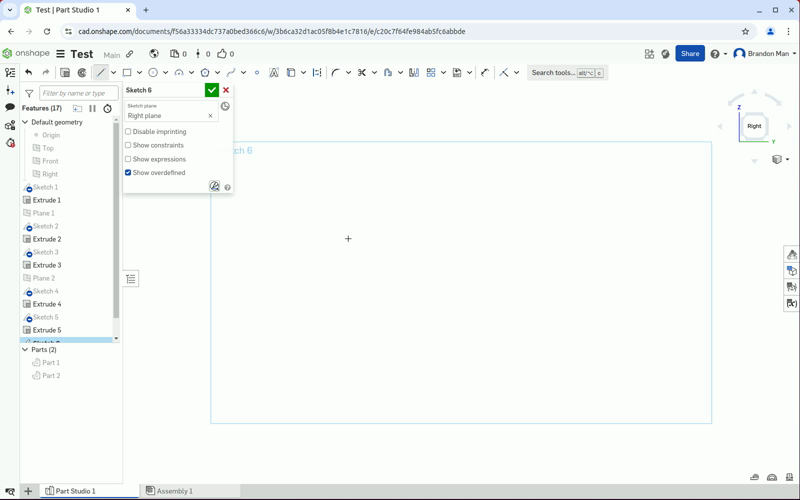
key_up(shift)
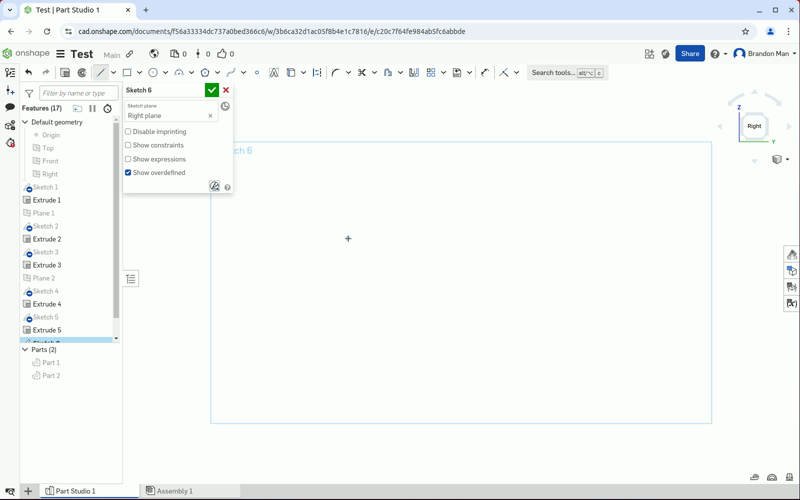
key_down(shift)
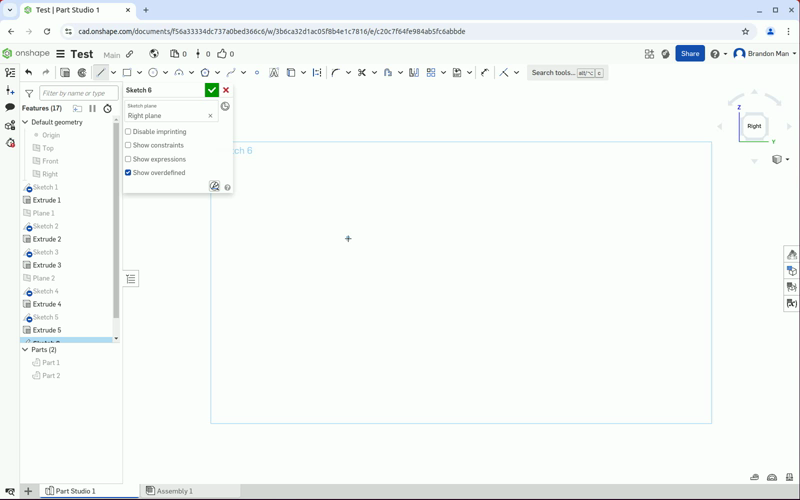
mouse_move(378, 238)
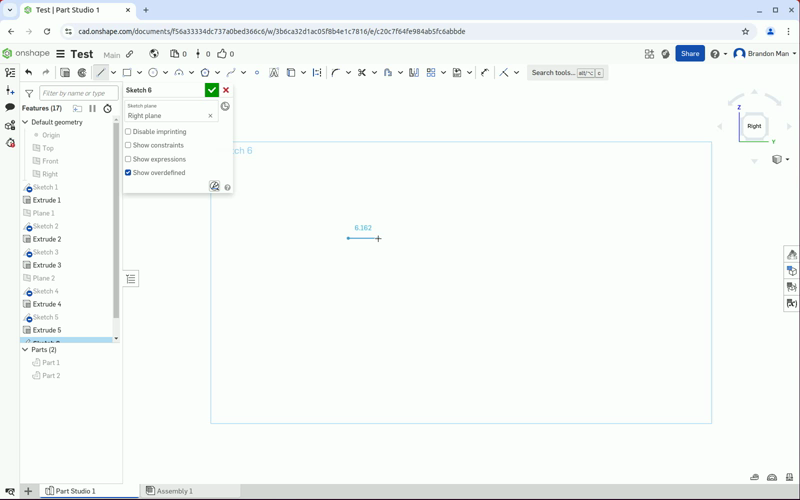
mouse_move(371, 215)
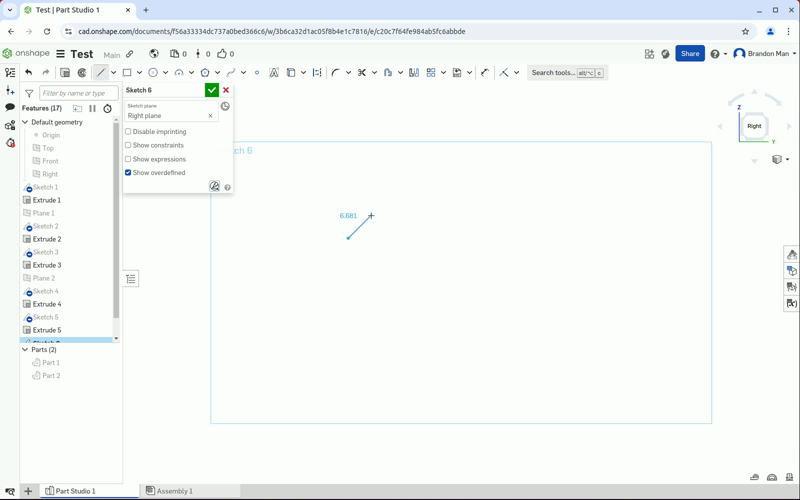
click(371, 215)
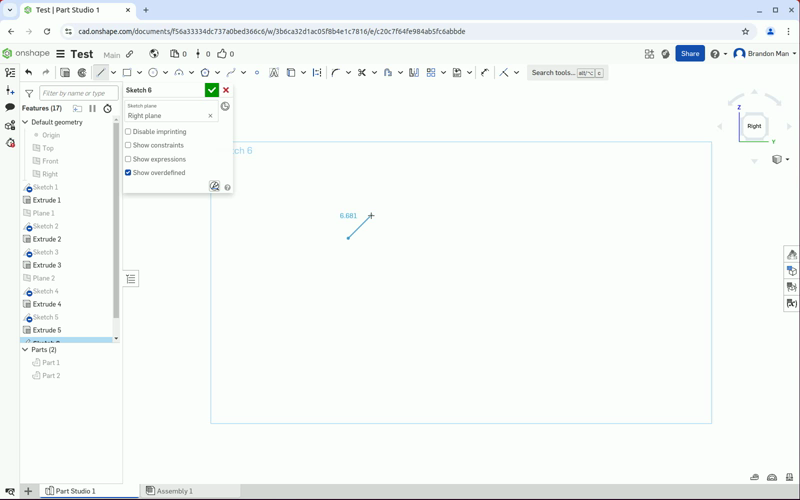
key_up(shift)
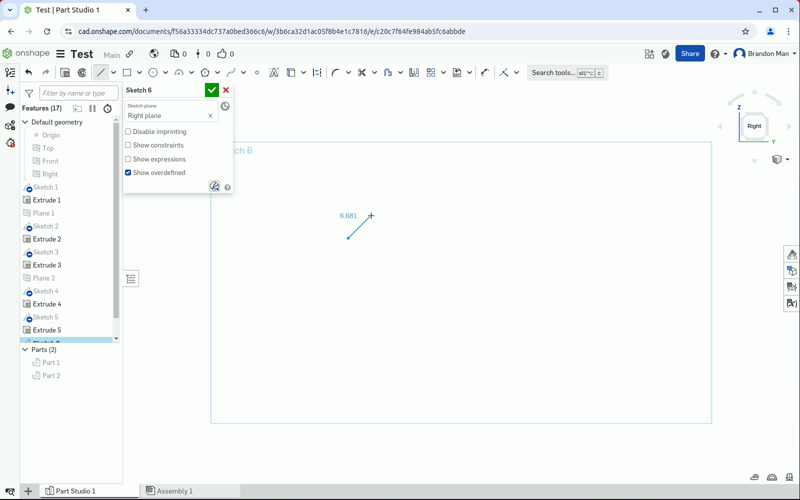
key_down(shift)
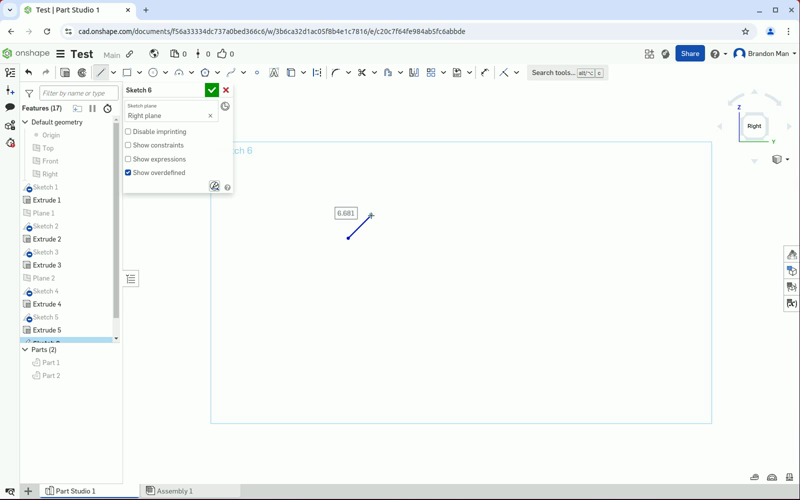
mouse_move(401, 215)
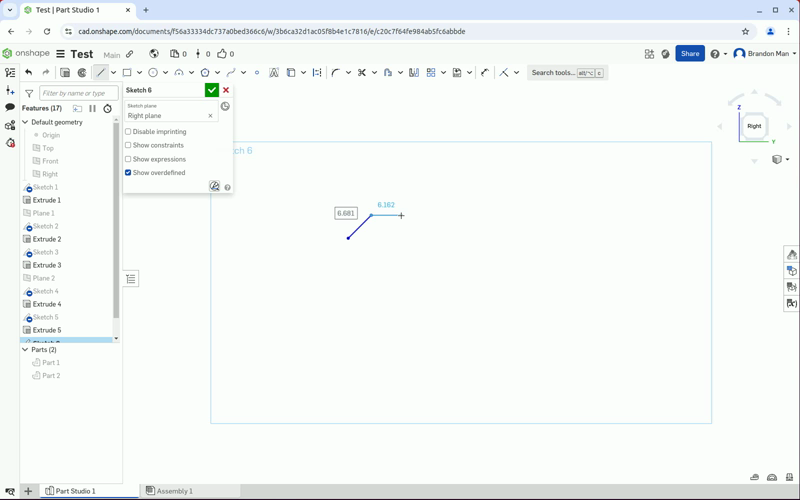
mouse_move(348, 215)
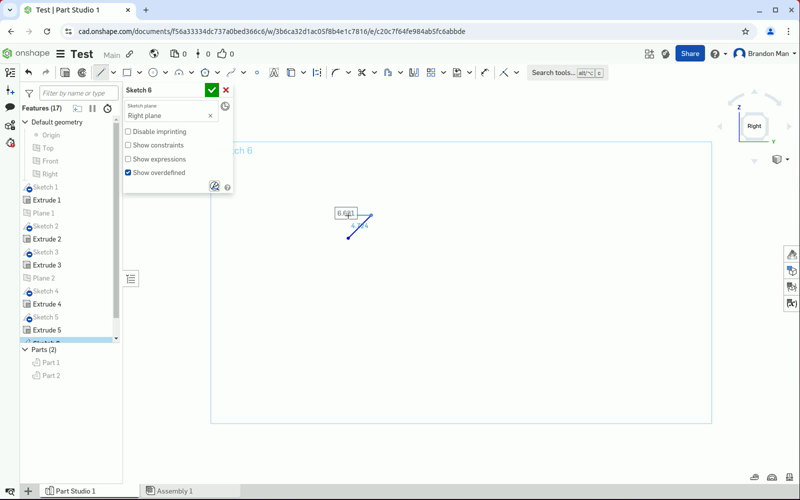
click(348, 215)
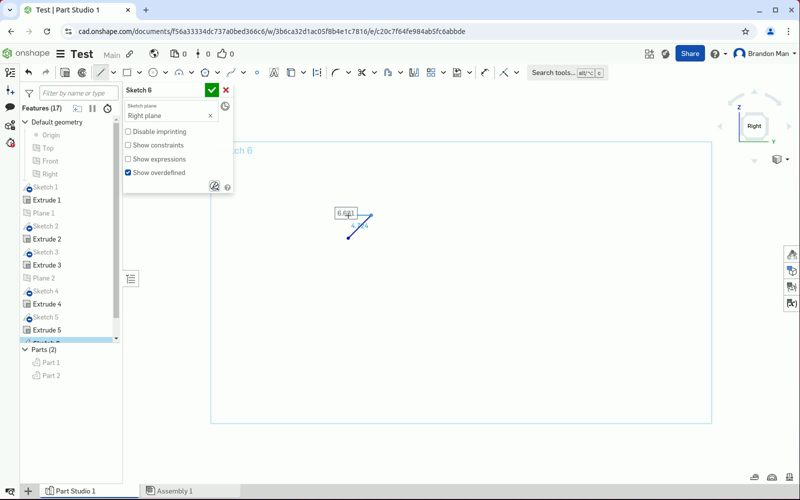
key_up(shift)
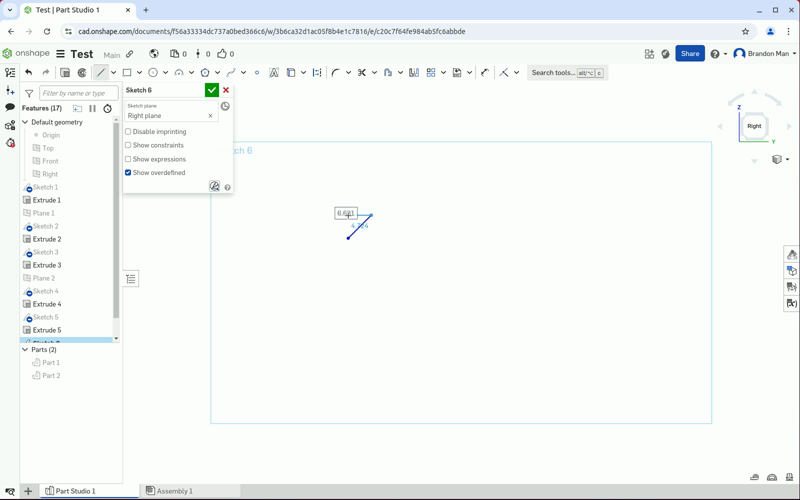
mouse_move(378, 215)
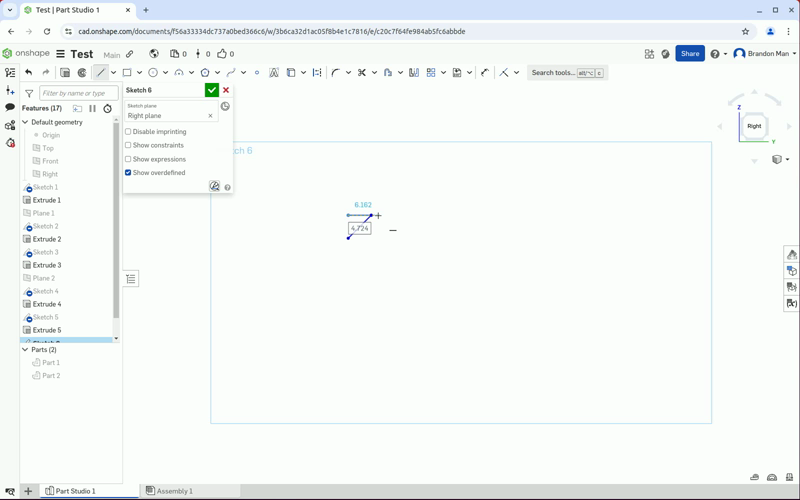
key_down(shift)
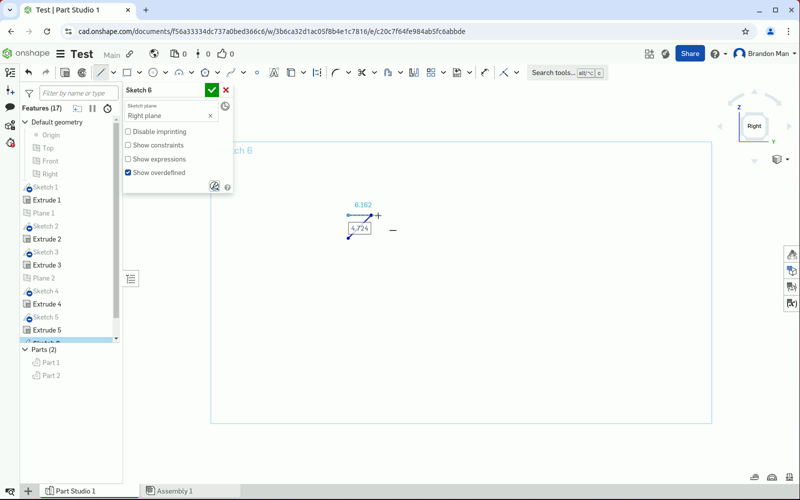
mouse_move(348, 238)
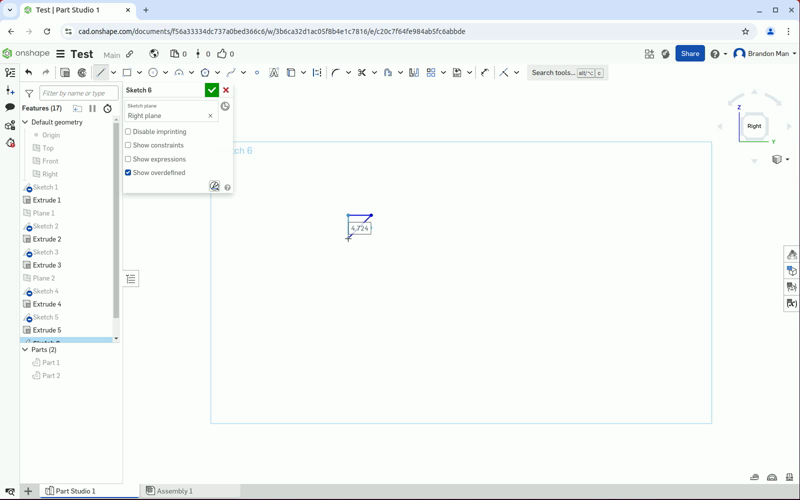
key_up(shift)
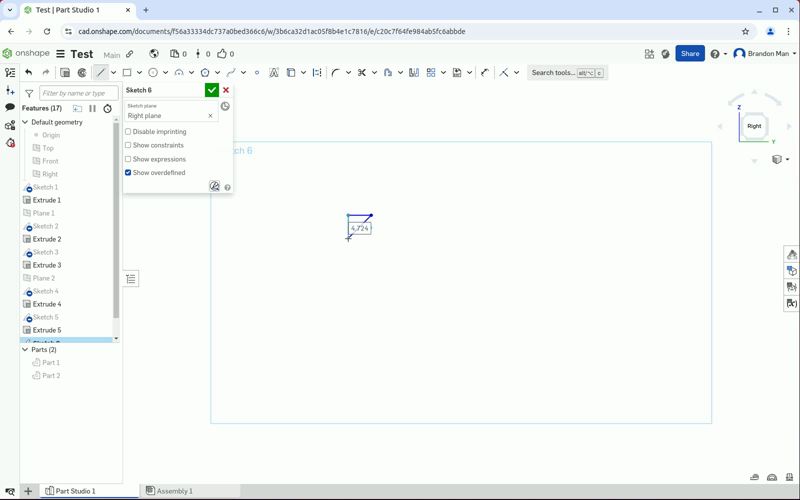
click(348, 238)
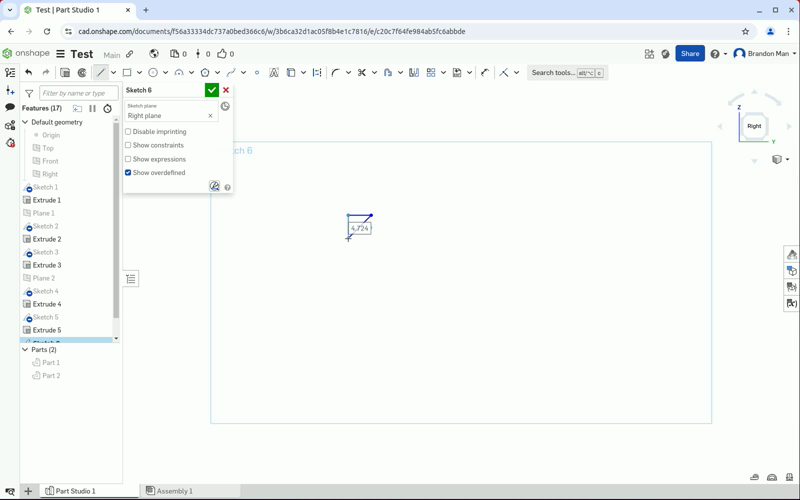
key(esc)
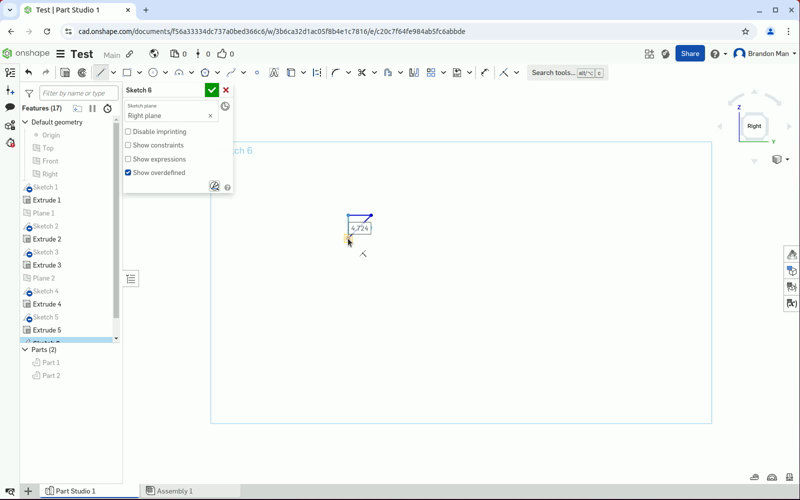
mouse_move(357, 215)
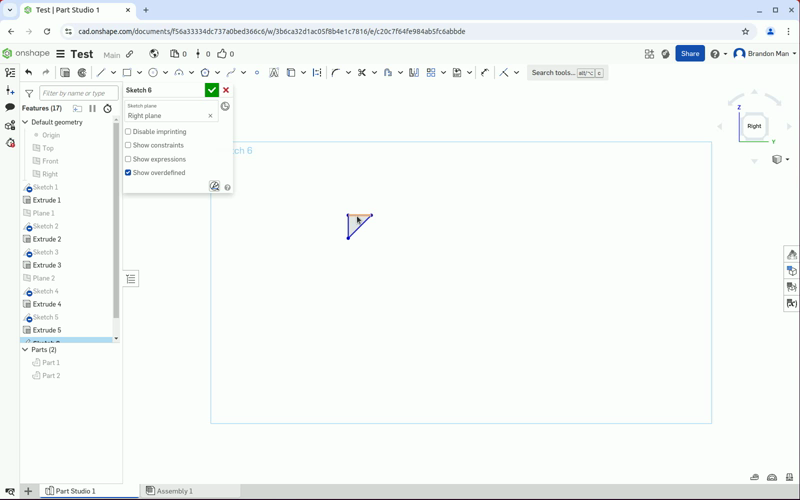
scroll(6)
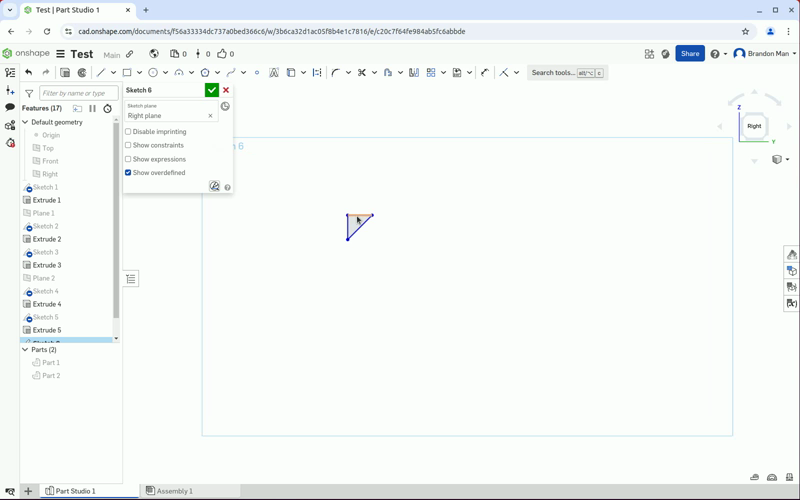
scroll(6)
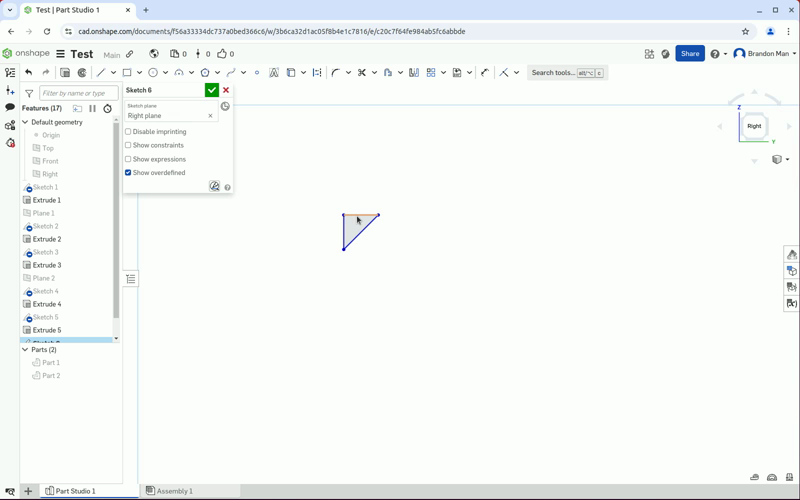
scroll(6)
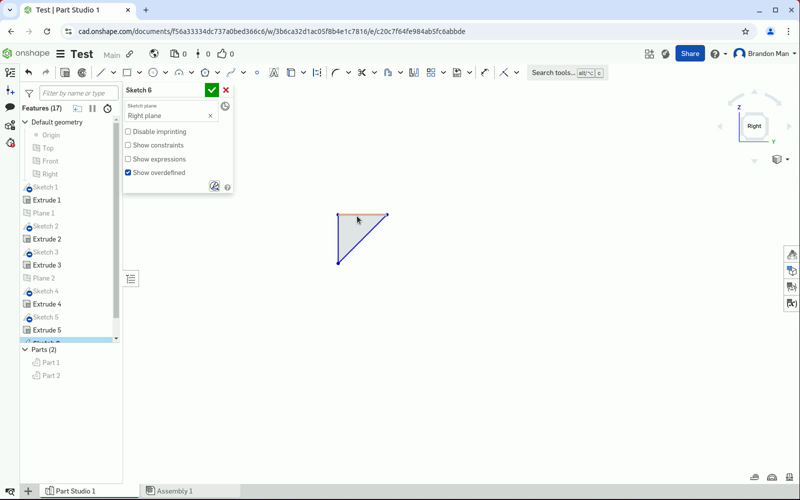
scroll(6)
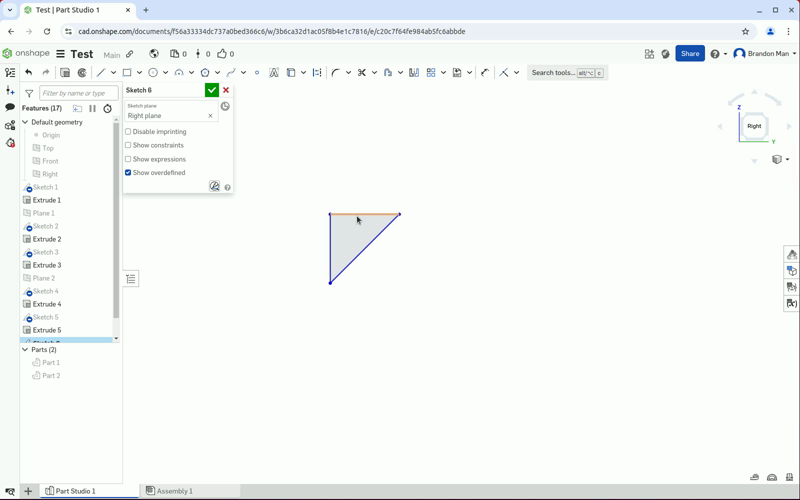
scroll(6)
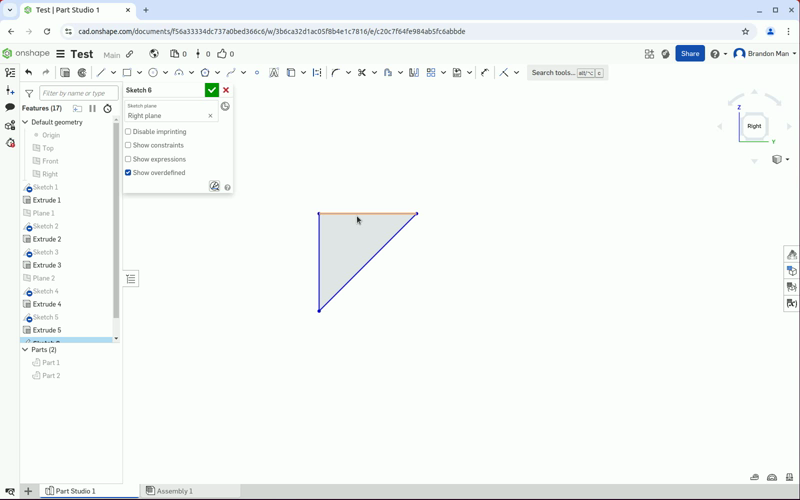
scroll(6)
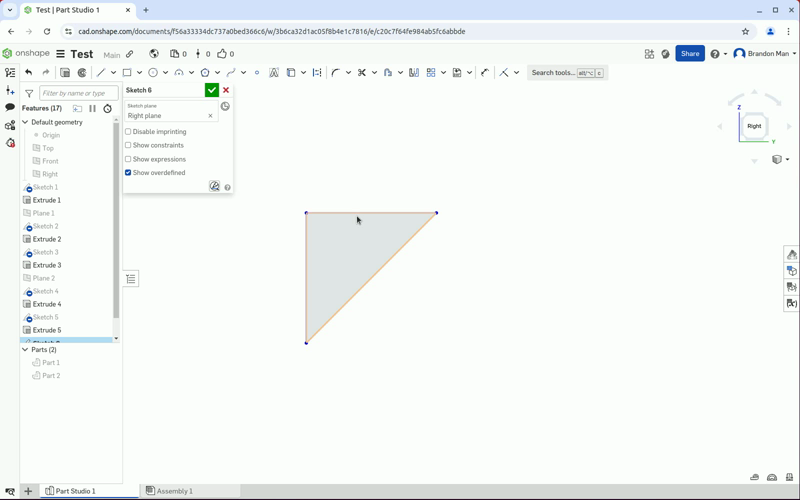
scroll(6)
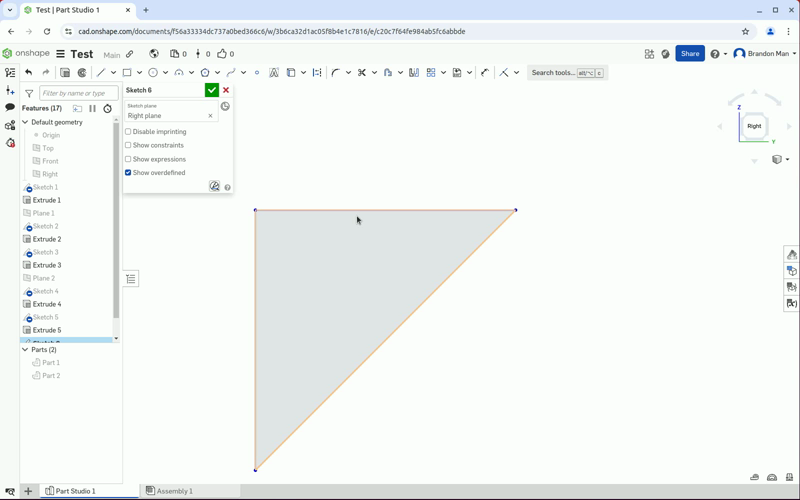
click(357, 215)
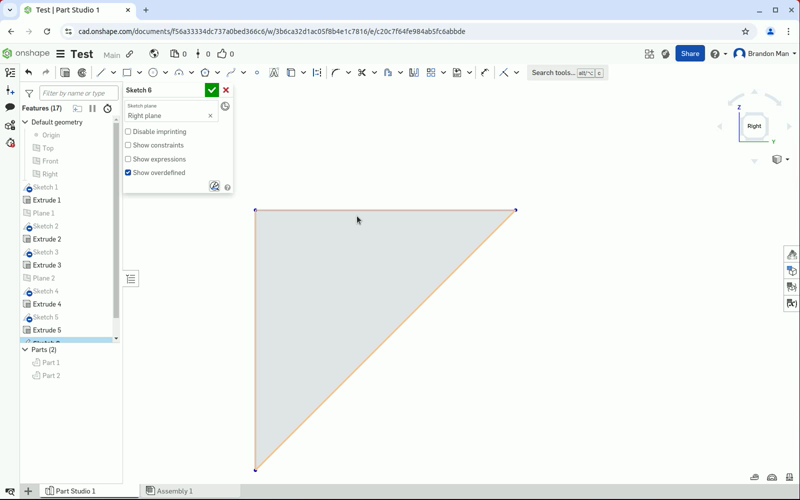
scroll(-6)
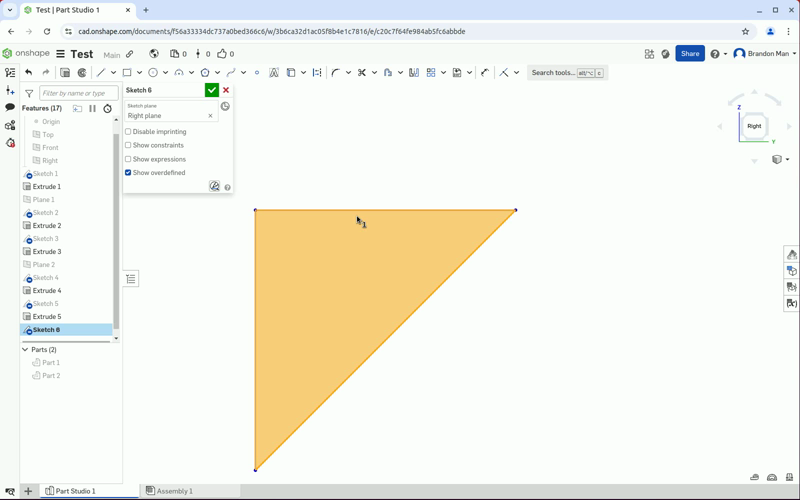
scroll(-6)
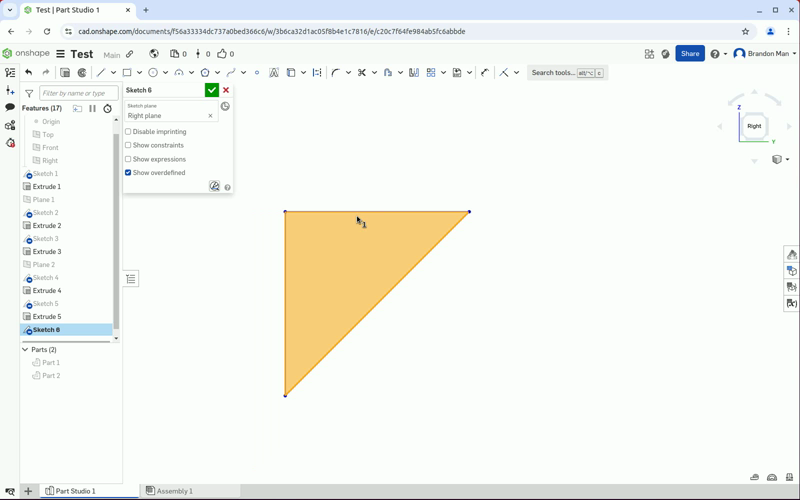
scroll(-6)
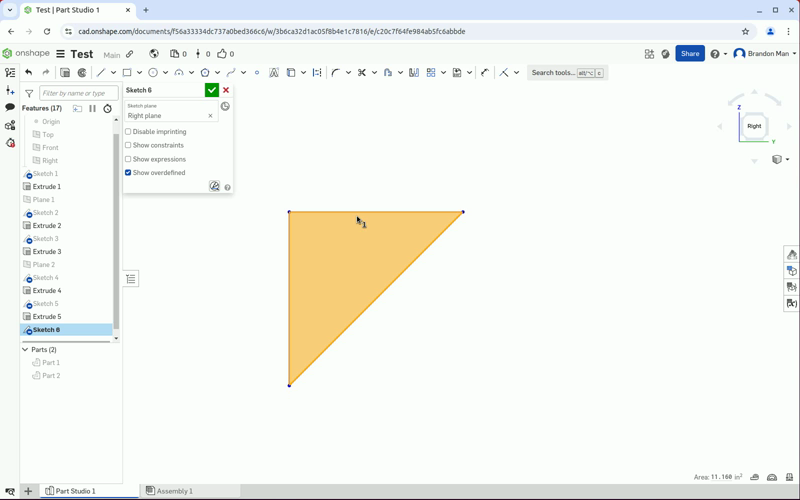
scroll(-6)
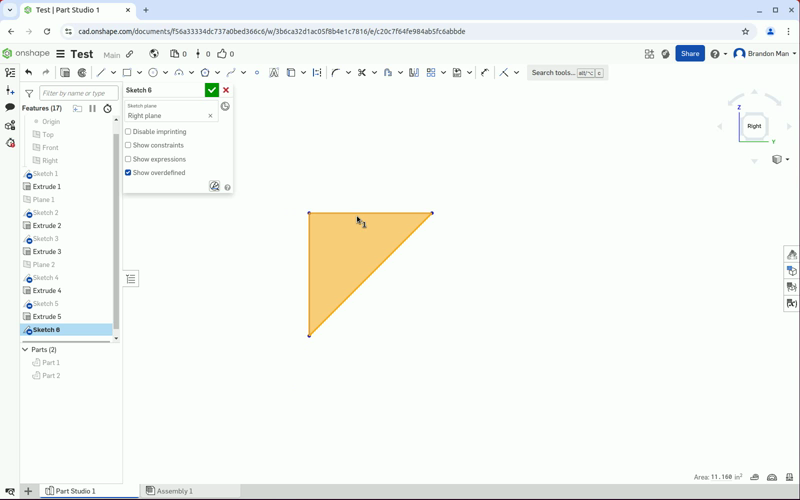
scroll(-6)
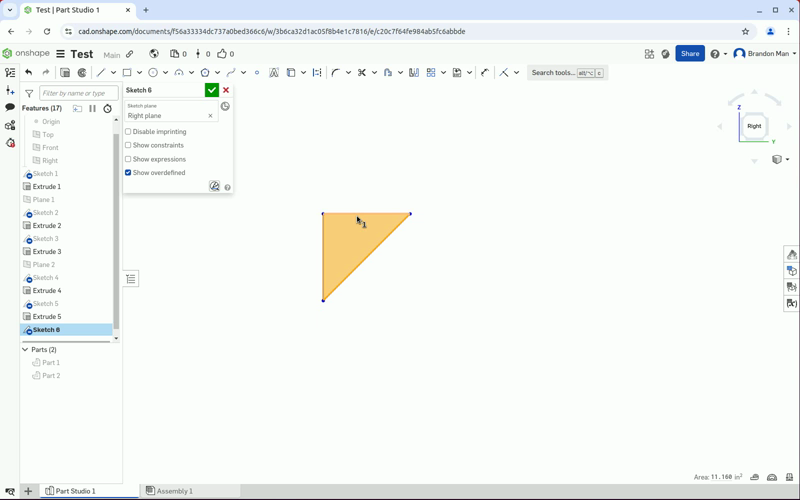
scroll(-6)
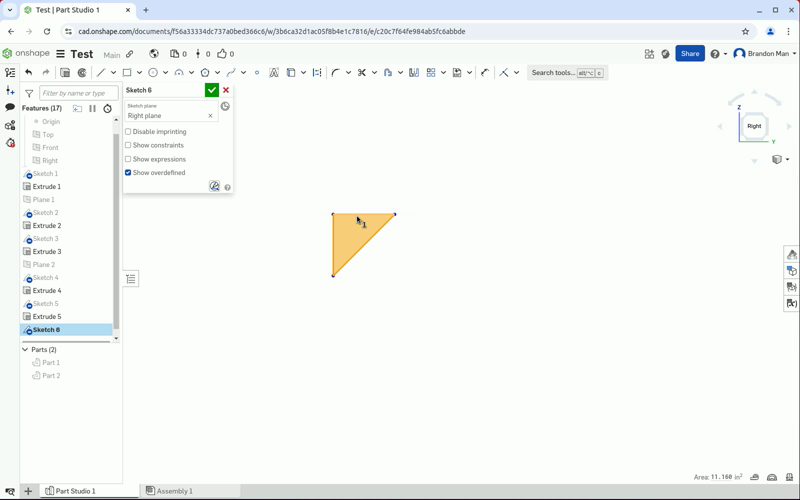
scroll(-6)
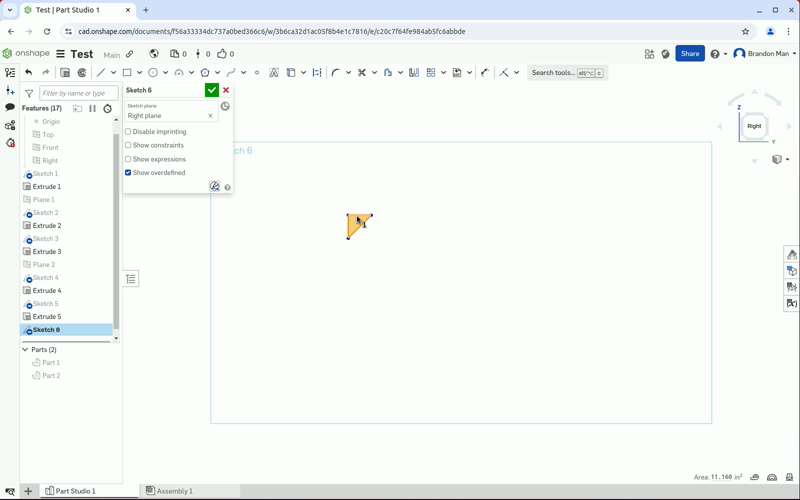
mouse_move(73, 352)
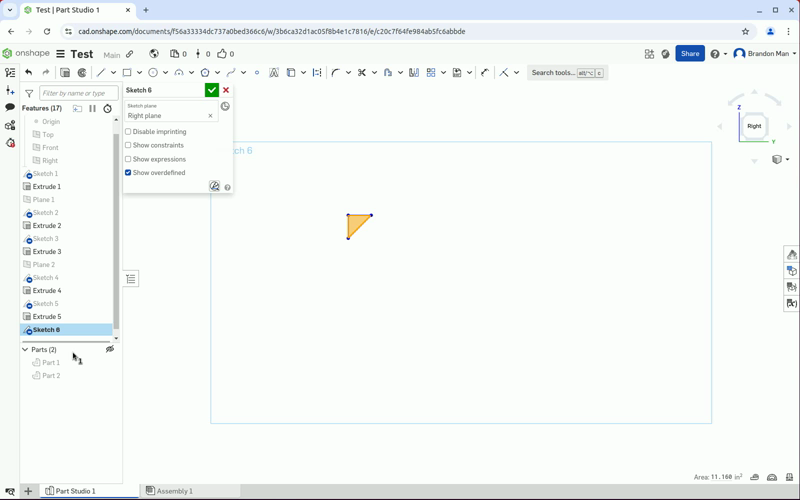
key(shift+y)
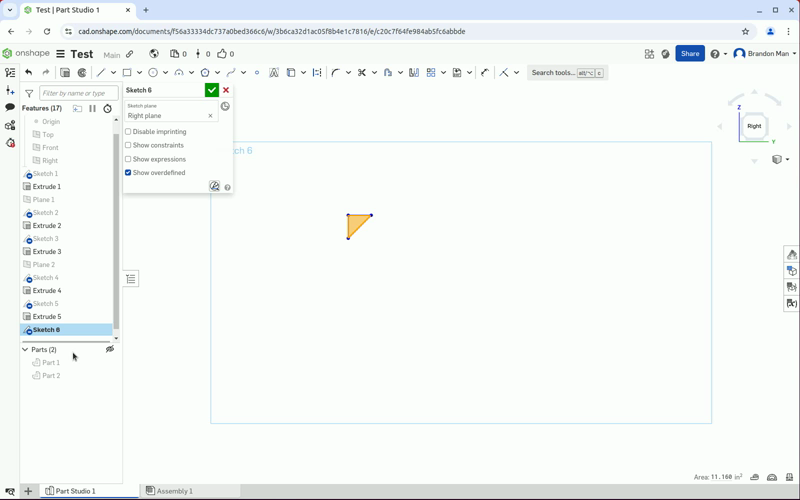
key(shift+e)
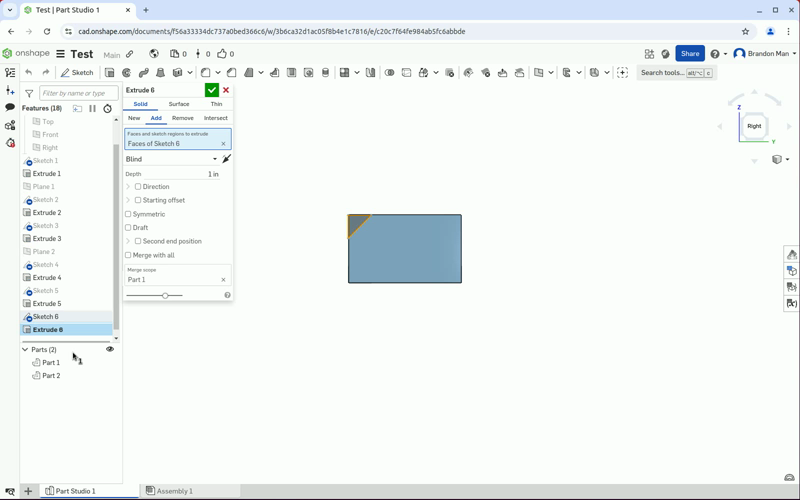
mouse_move(143, 106)
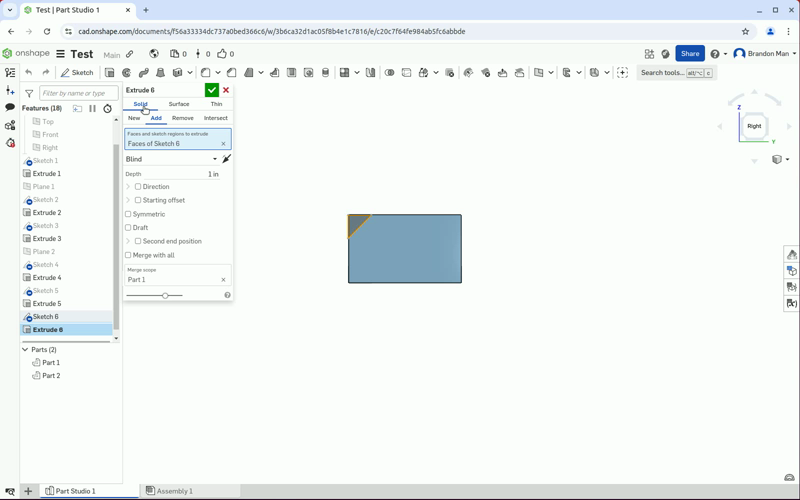
click(143, 106)
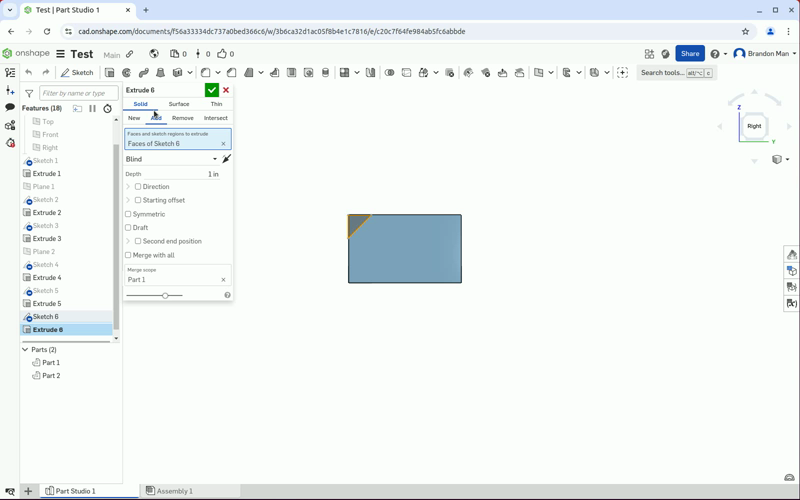
mouse_move(186, 120)
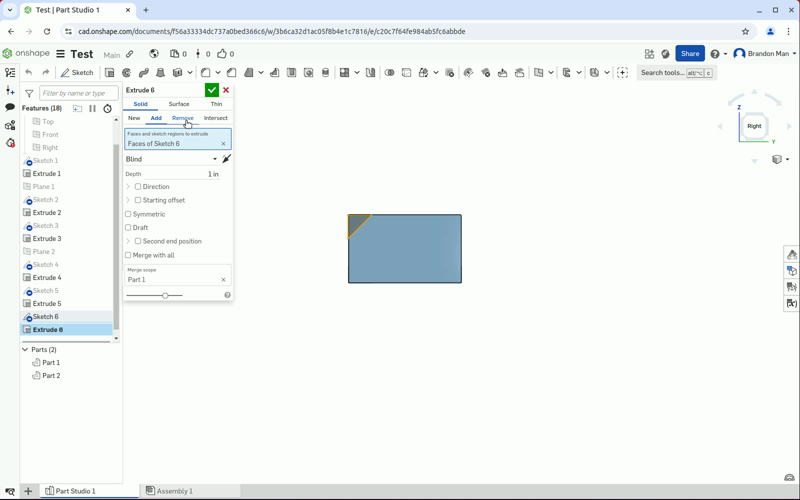
click(186, 120)
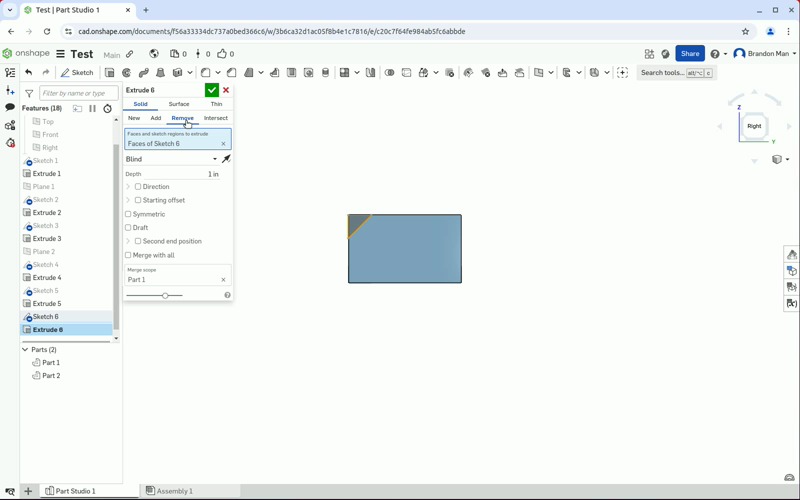
key(tab, 4)
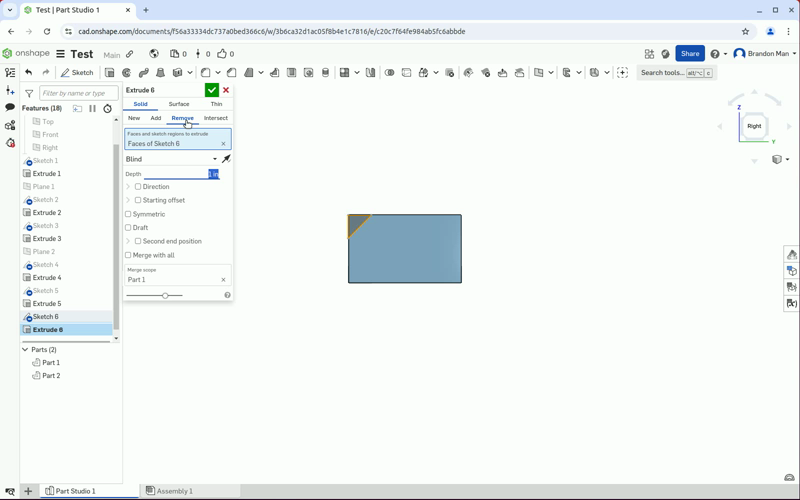
text(13.961)
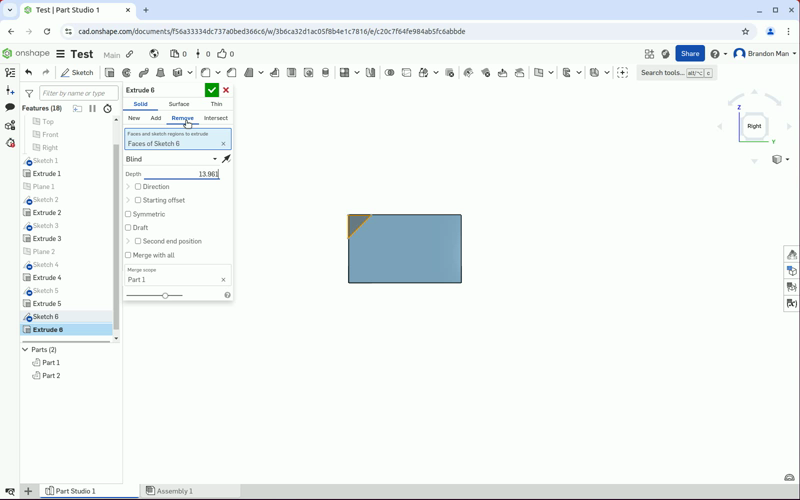
key(tab, 6)
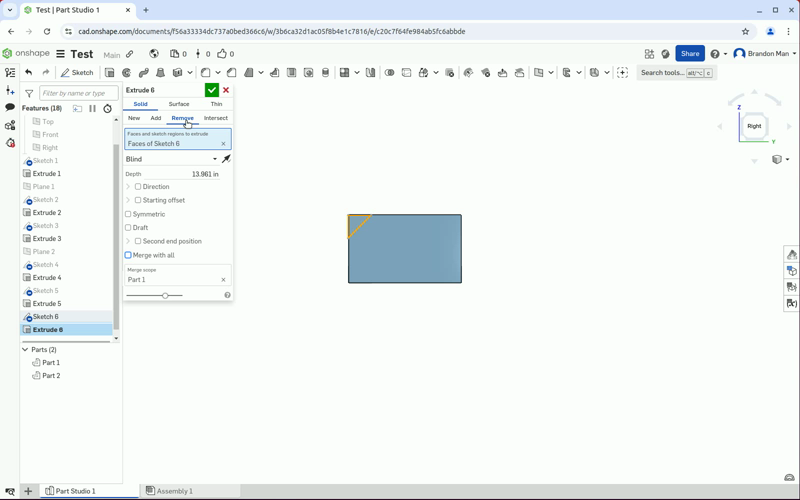
key(space)
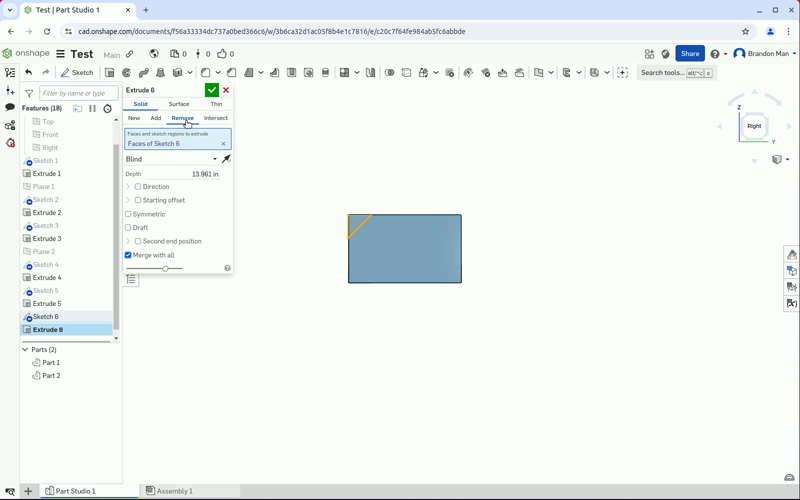
key(enter)
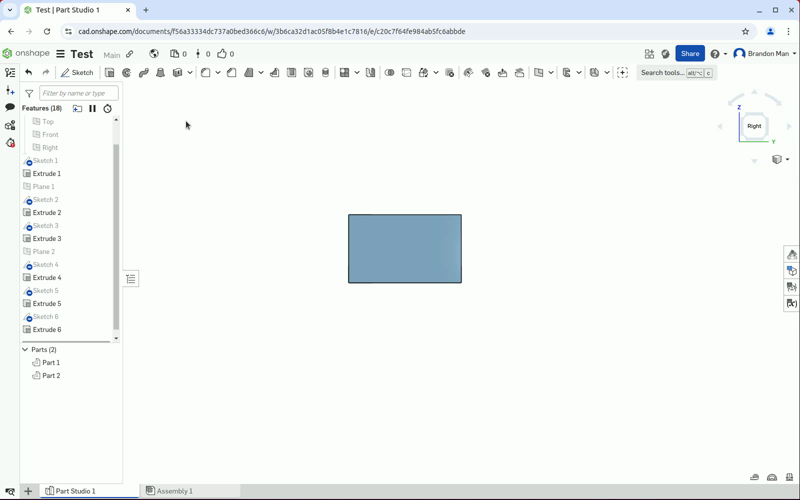
key(shift+h)
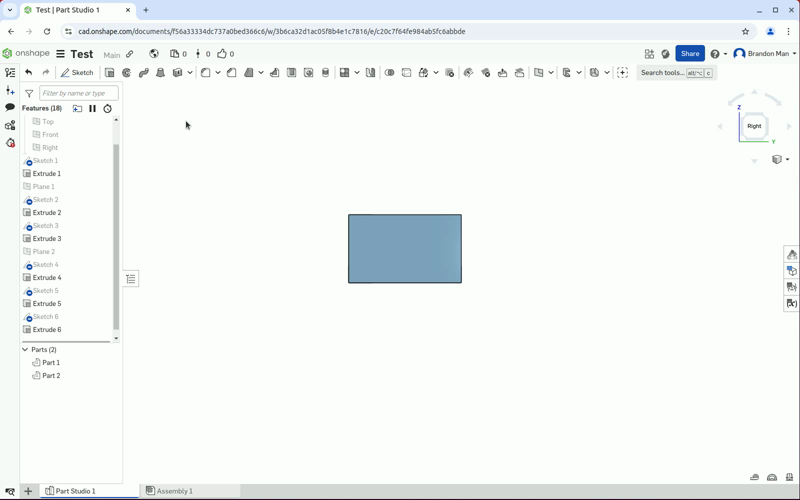
key(shift+h)
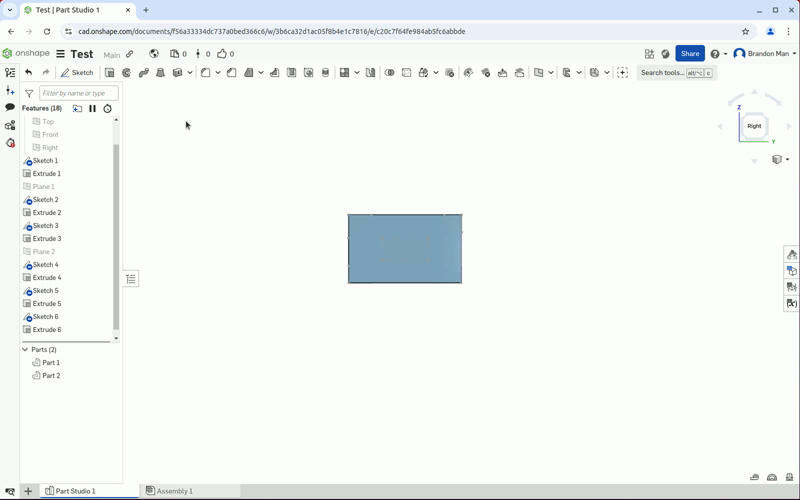
key(shift+7)
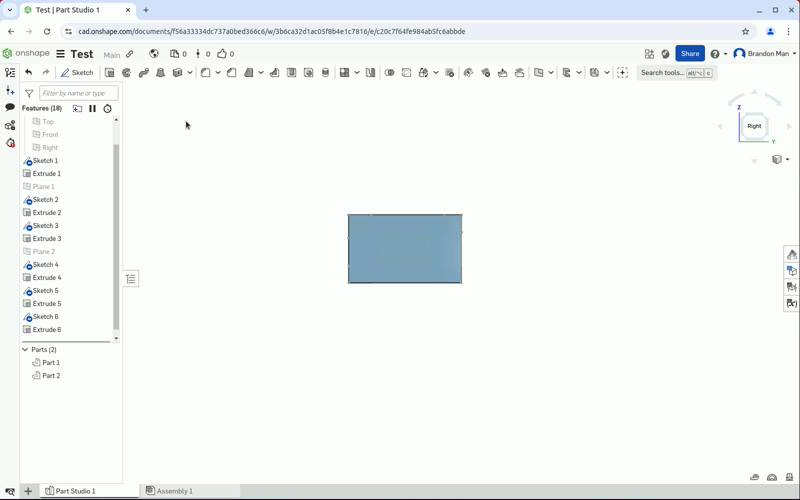
key(right, 2)
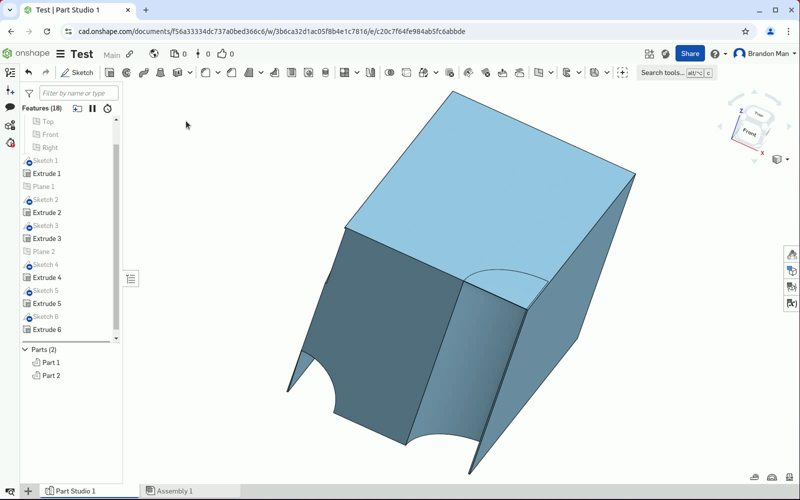
key(down, 2)
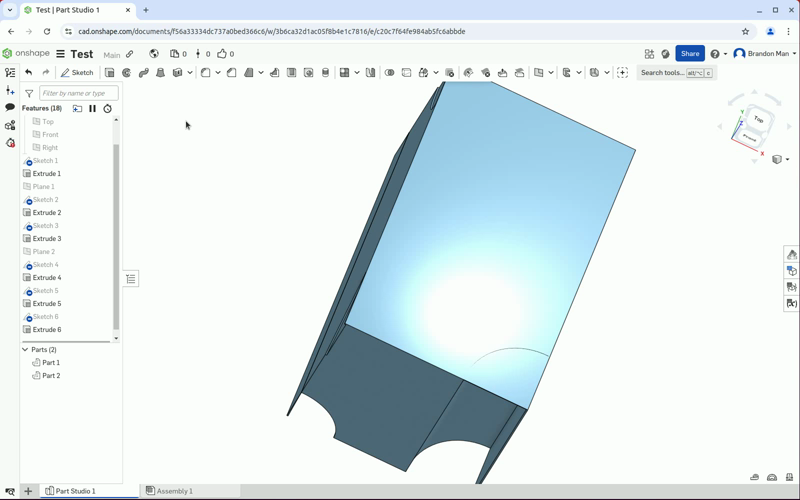
key(up, 2)
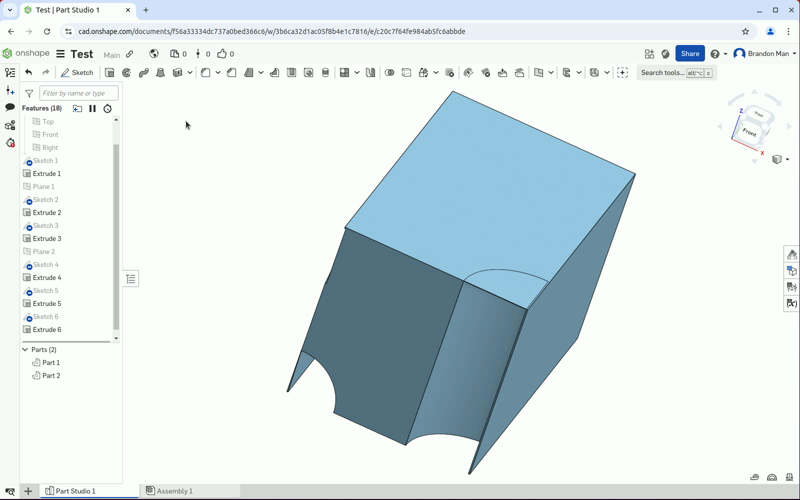
key(left, 2)
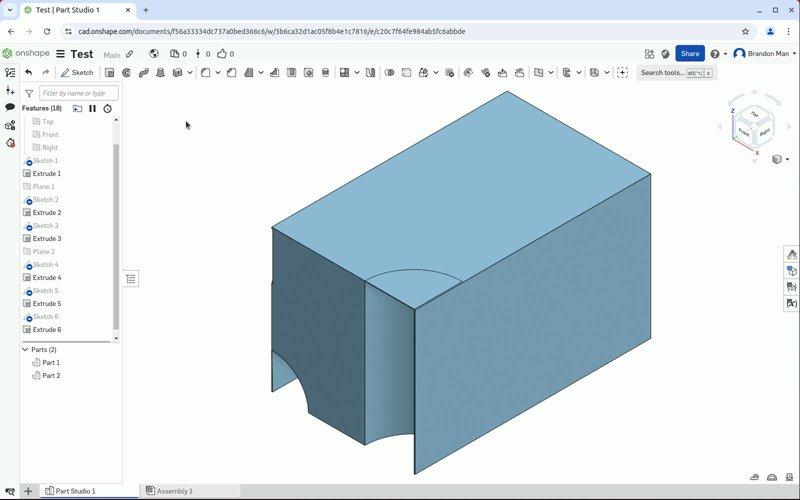
mouse_move(69, 163)
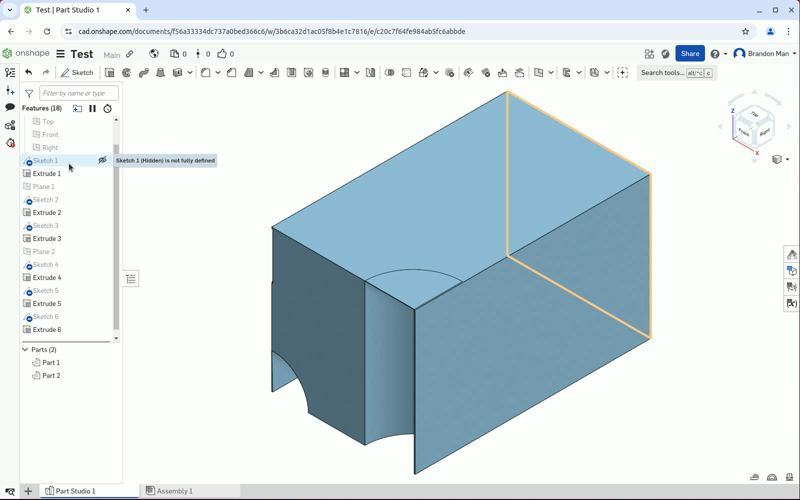
click(69, 163)